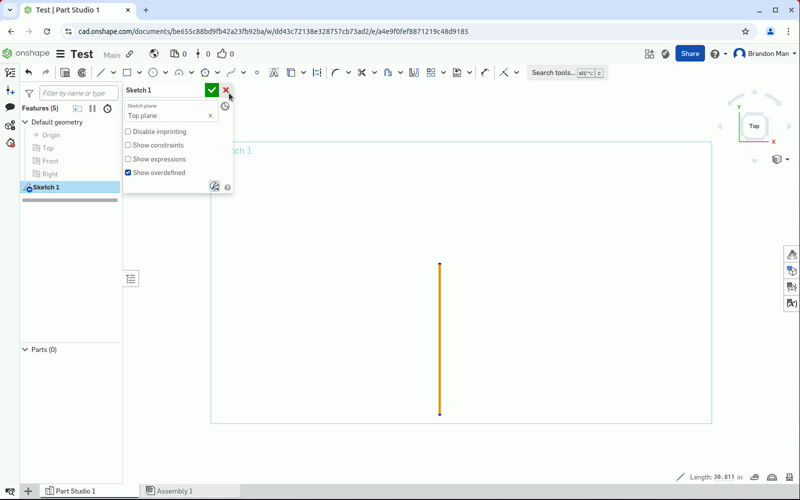
key(shift+h)
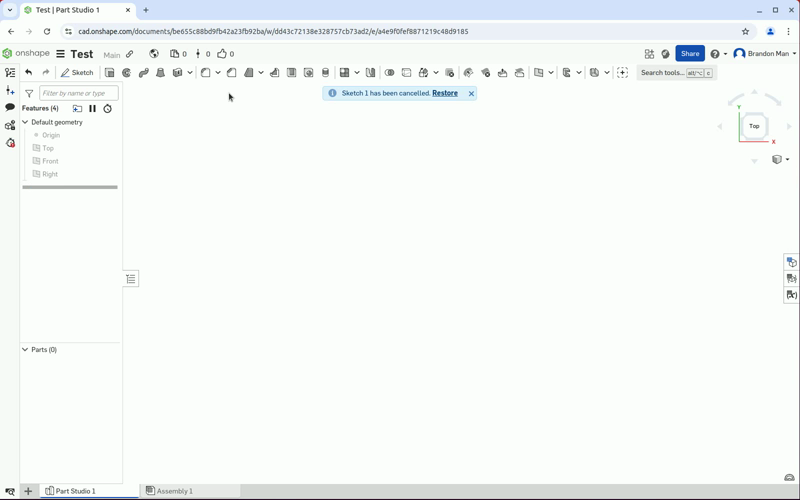
mouse_move(73, 352)
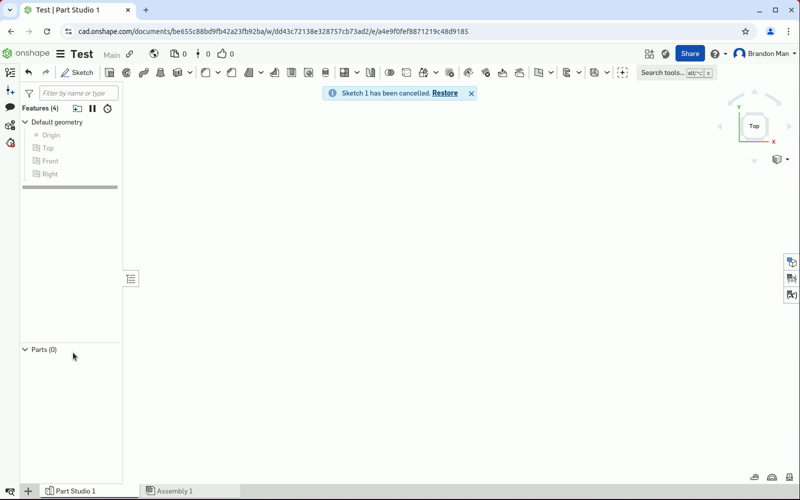
key(y)
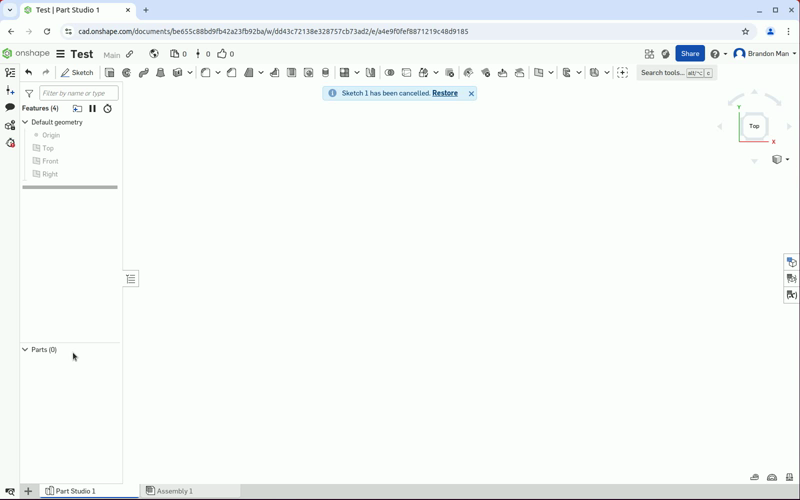
key(shift+p)
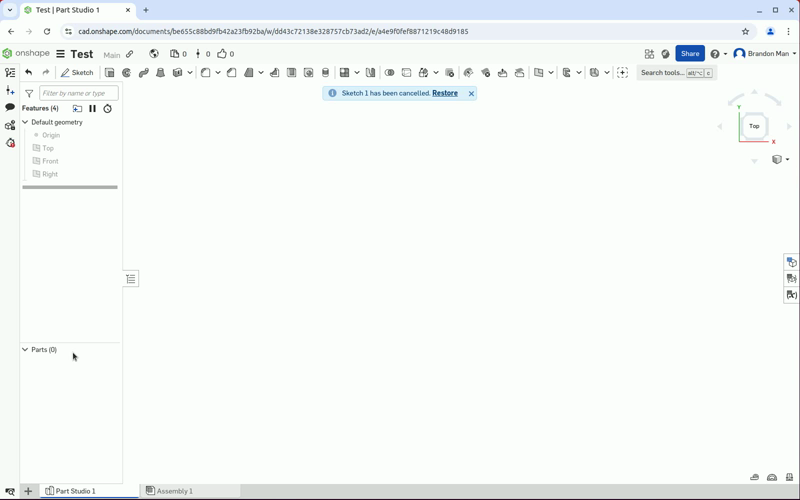
key(space)
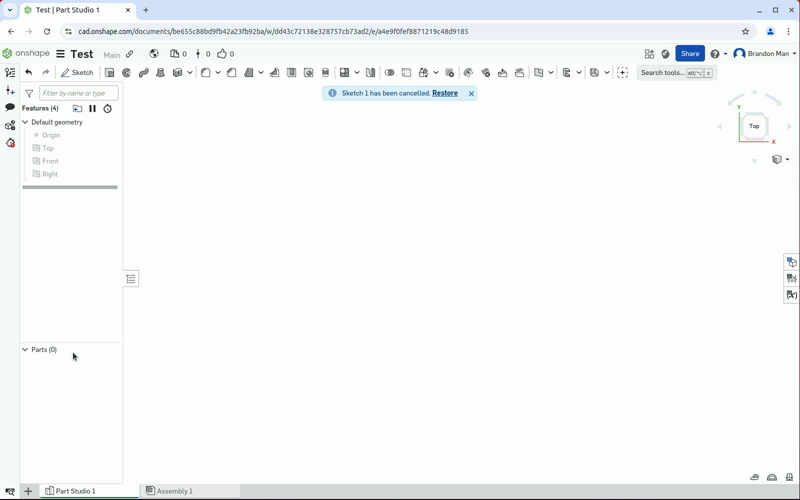
key_down(shift)
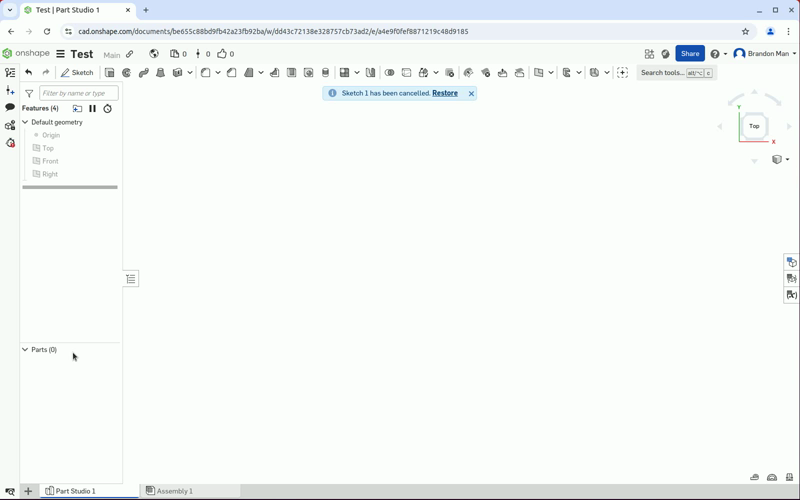
key(up)
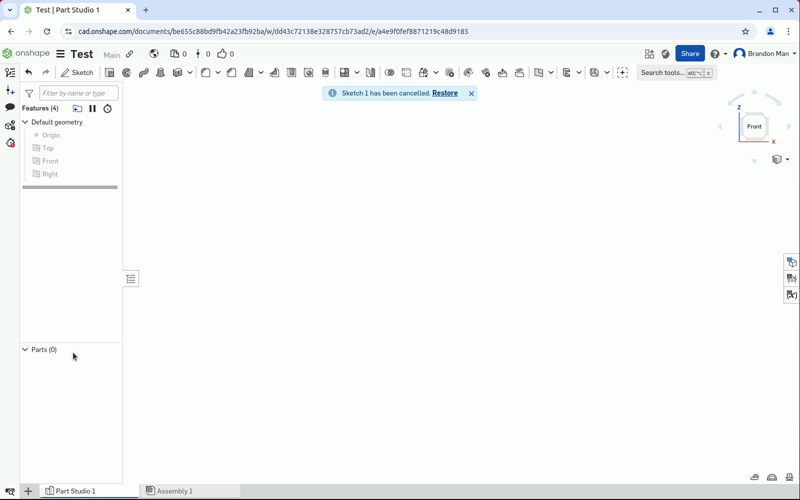
key_up(shift)
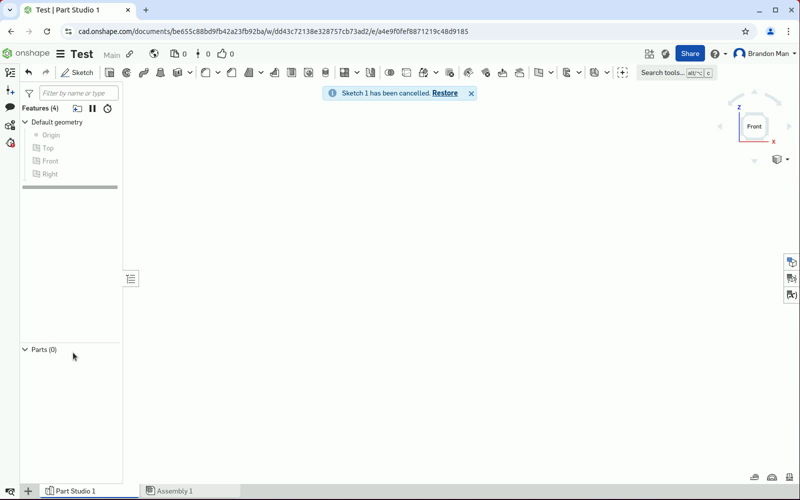
mouse_move(73, 352)
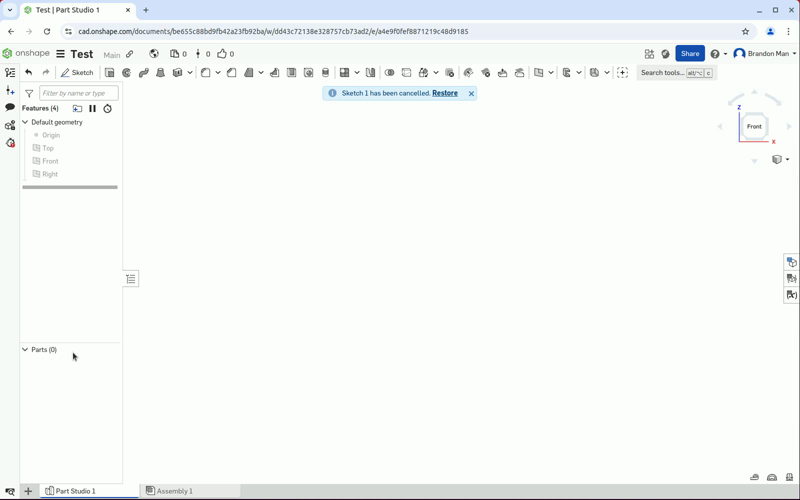
key(shift+y)
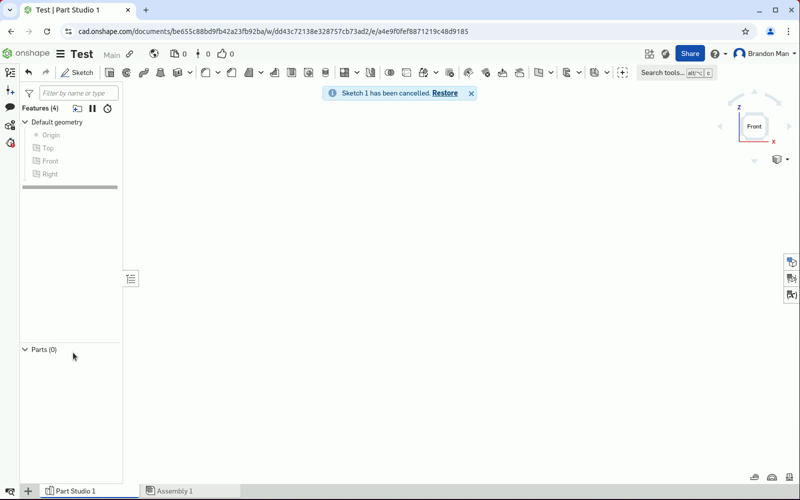
key(shift+s)
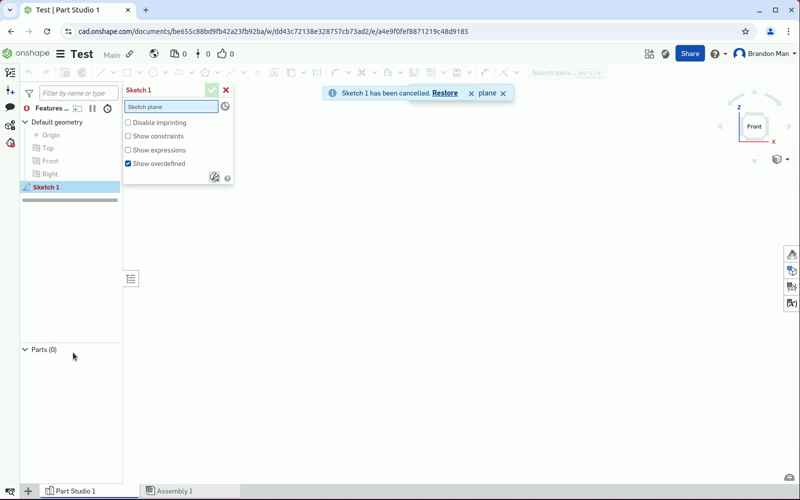
mouse_move(73, 163)
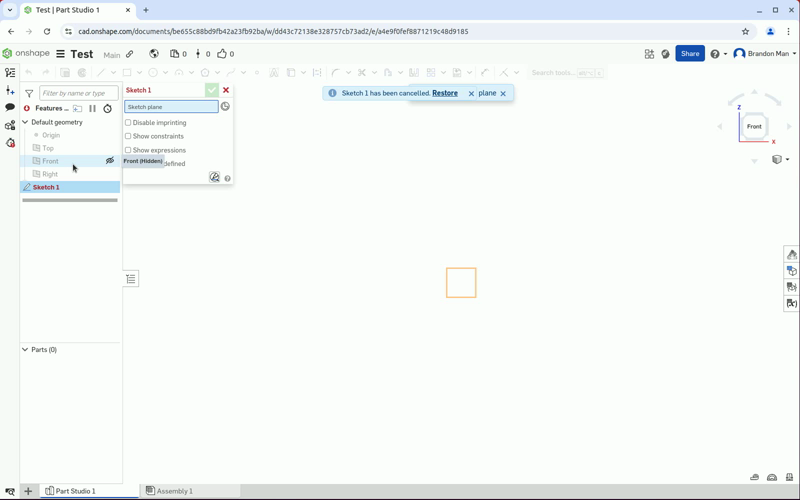
click(73, 163)
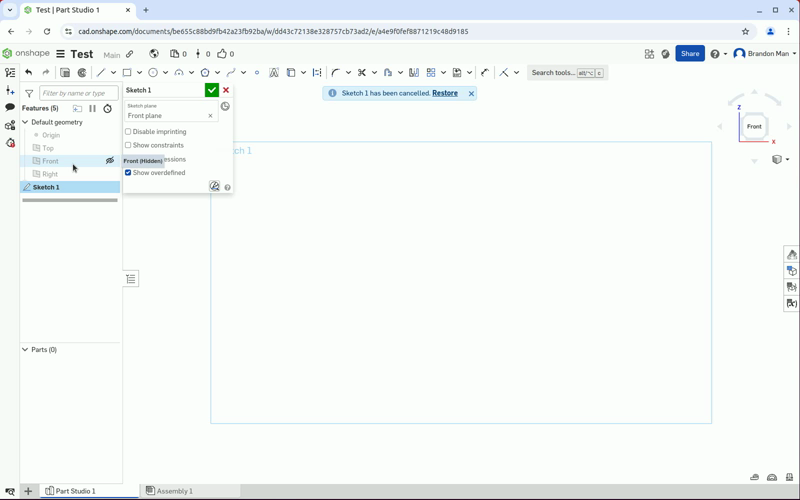
mouse_move(73, 352)
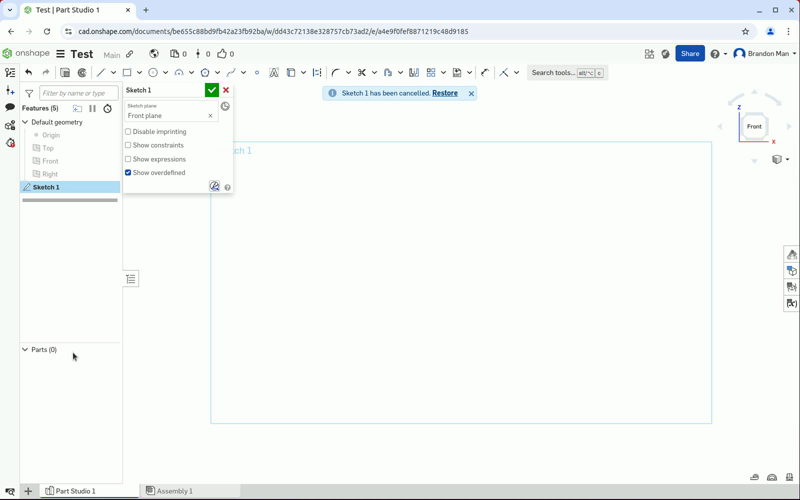
key(y)
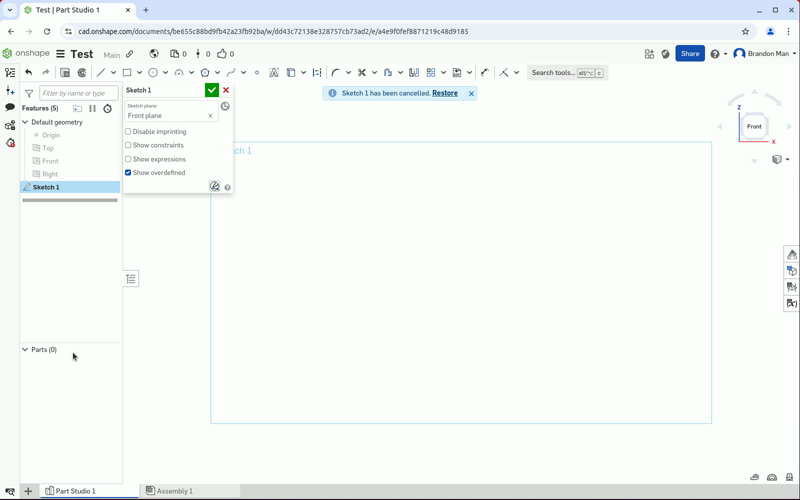
key(c)
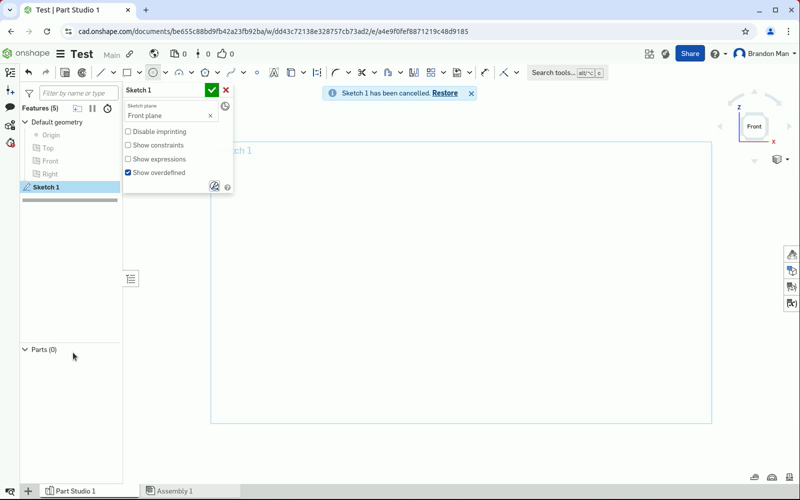
key_down(shift)
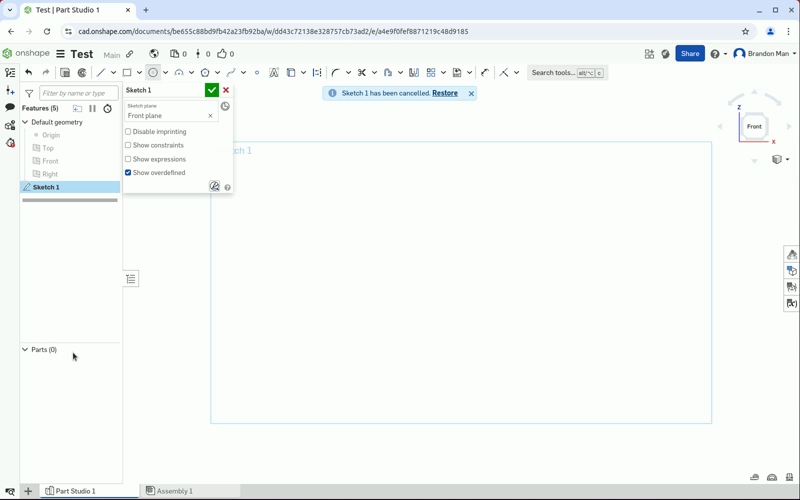
mouse_move(461, 178)
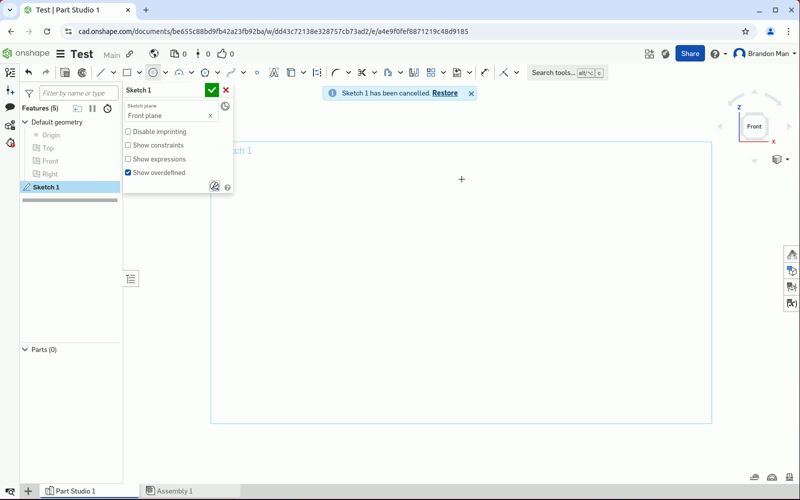
click(461, 178)
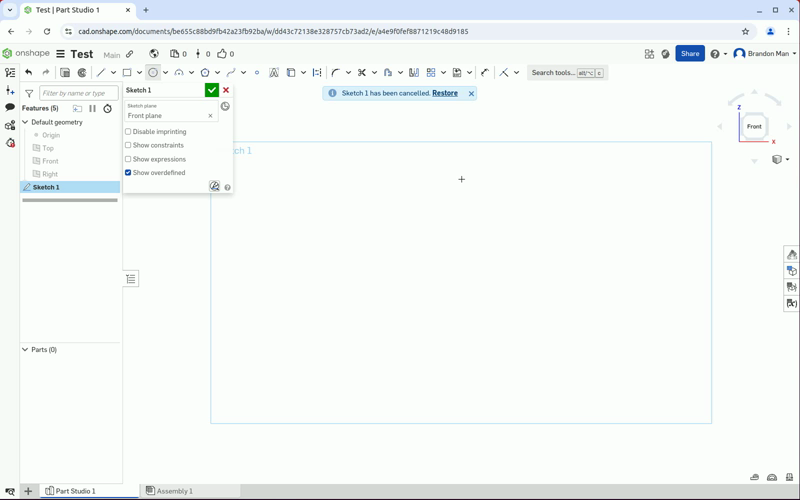
key_up(shift)
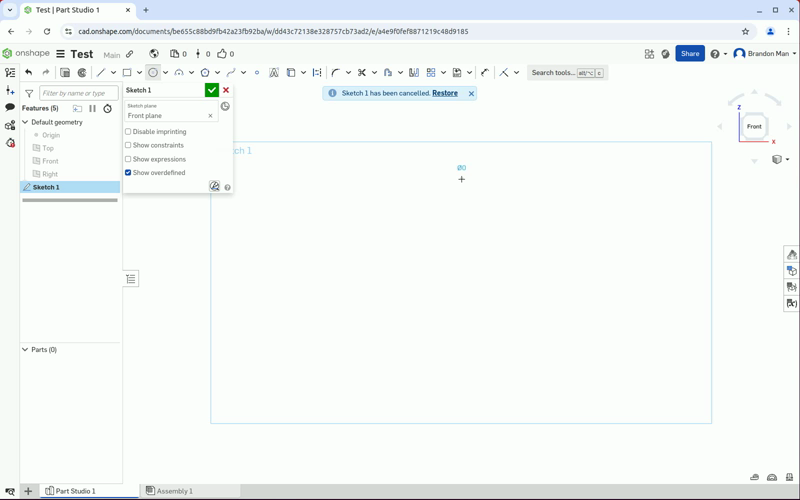
mouse_move(471, 178)
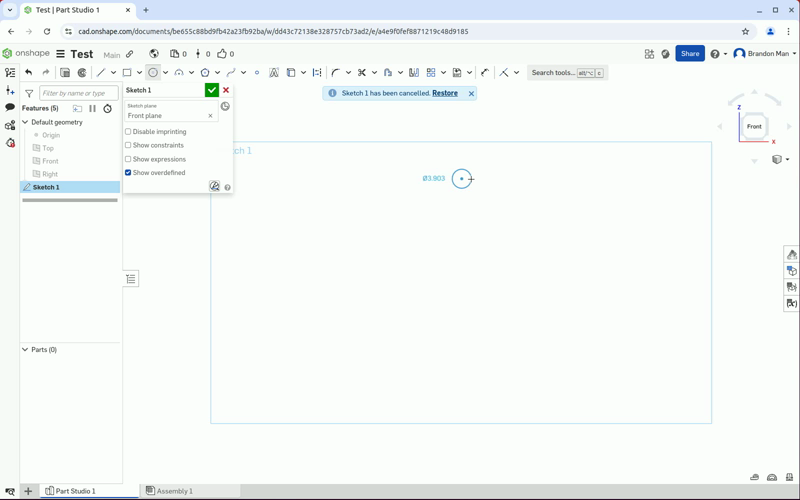
click(471, 178)
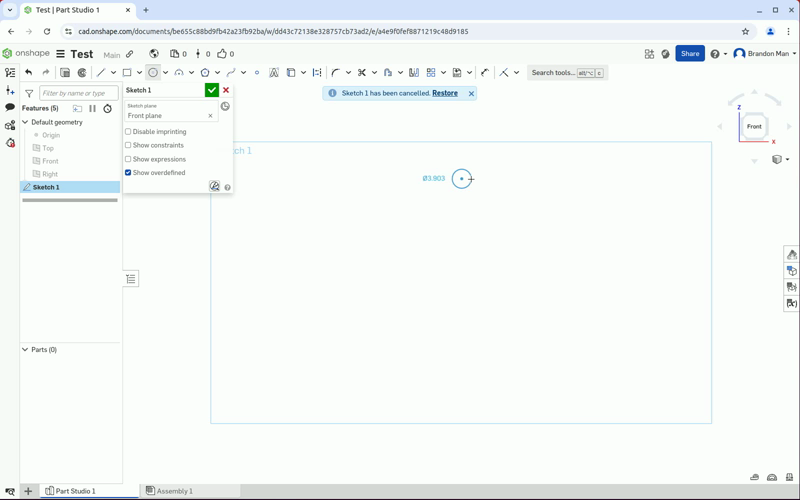
key(esc)
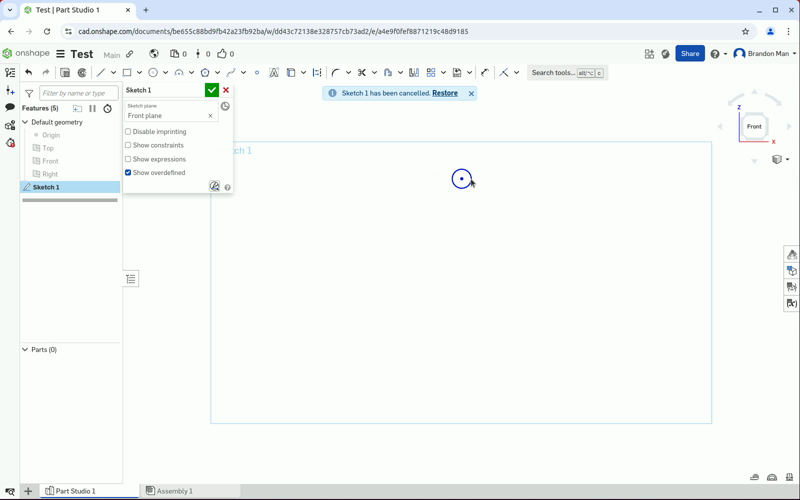
key(c)
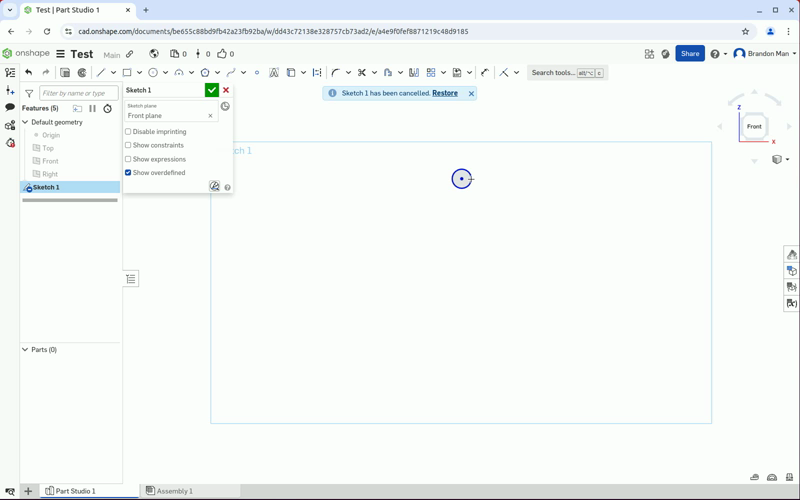
key_down(shift)
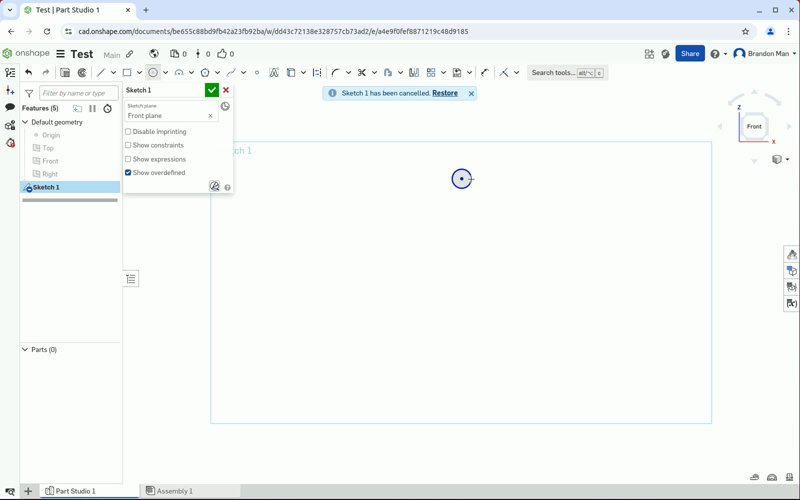
mouse_move(461, 178)
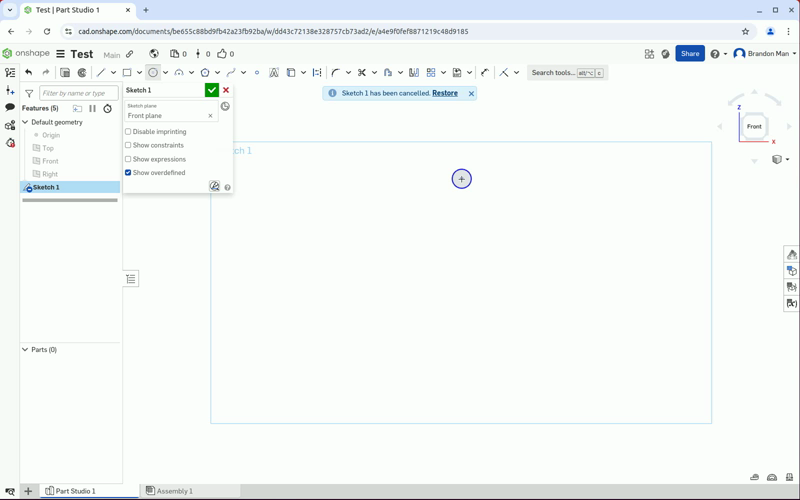
click(461, 178)
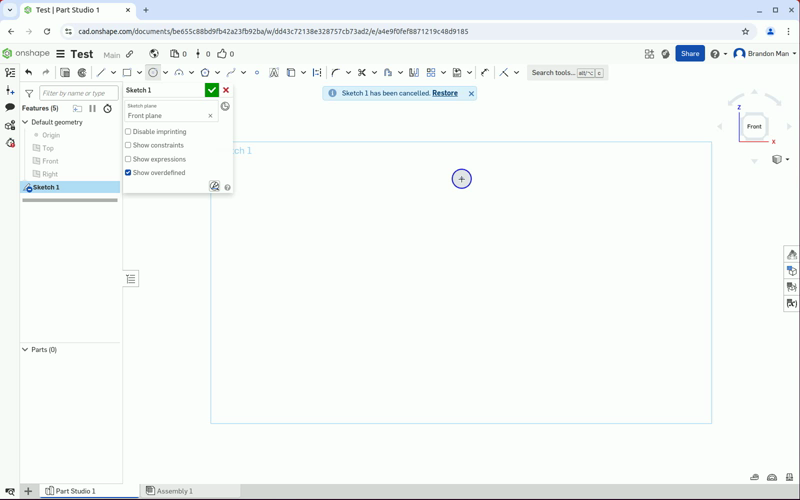
key_up(shift)
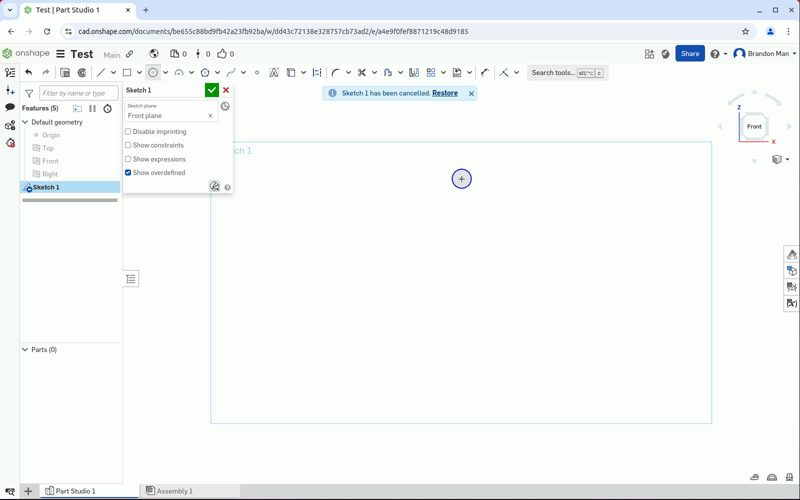
mouse_move(464, 178)
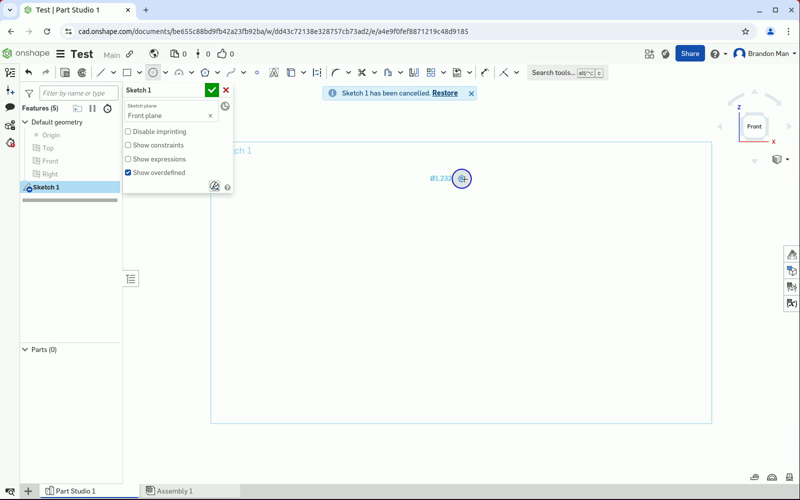
scroll(6)
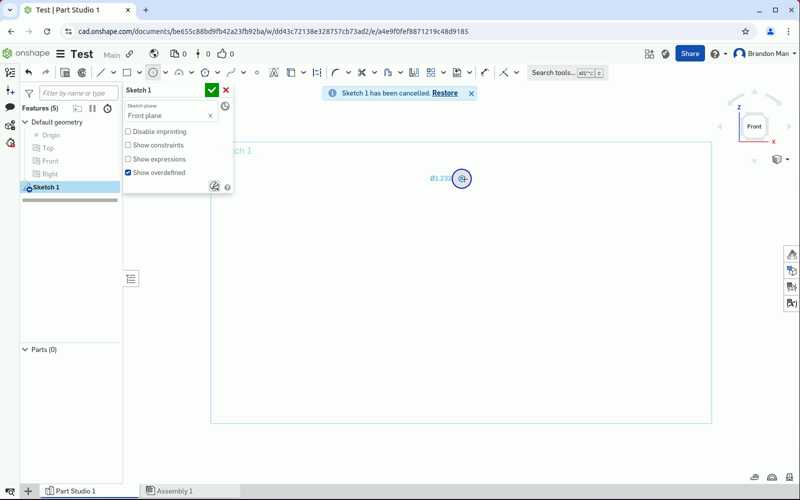
scroll(6)
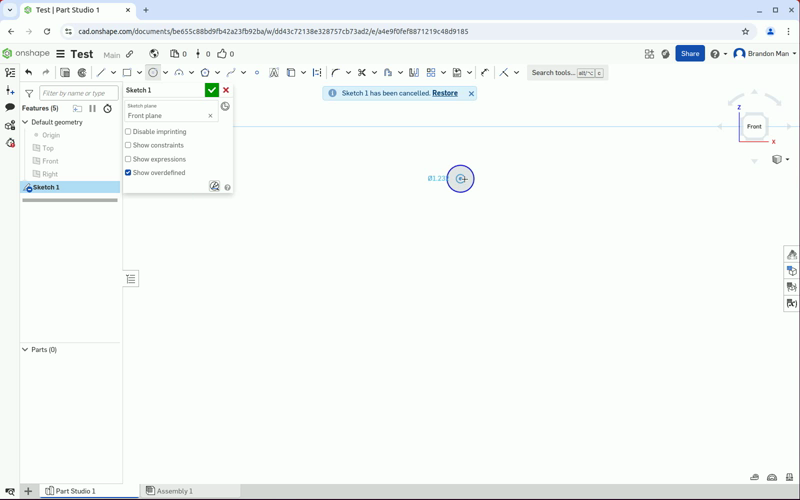
scroll(6)
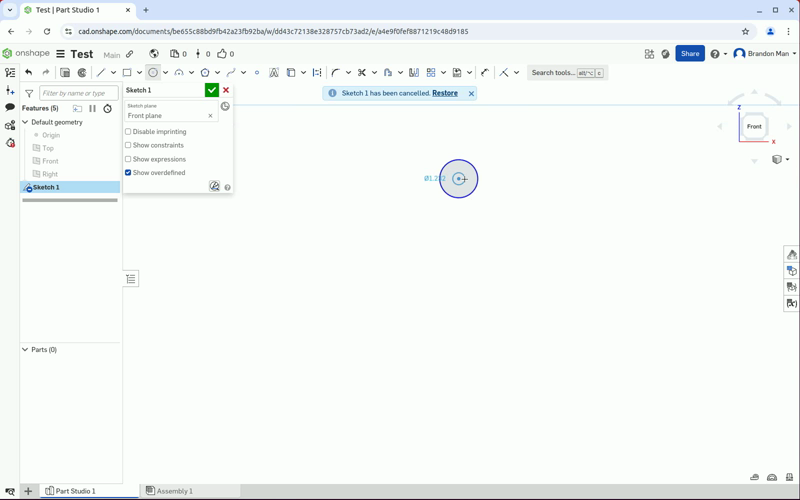
scroll(6)
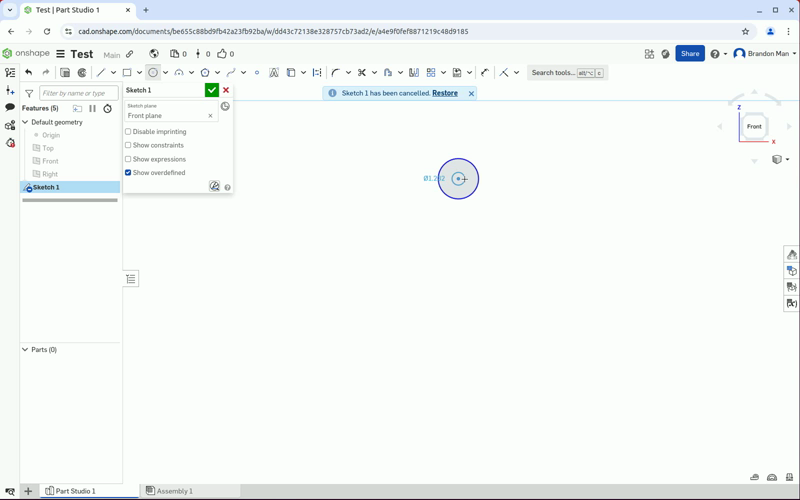
scroll(6)
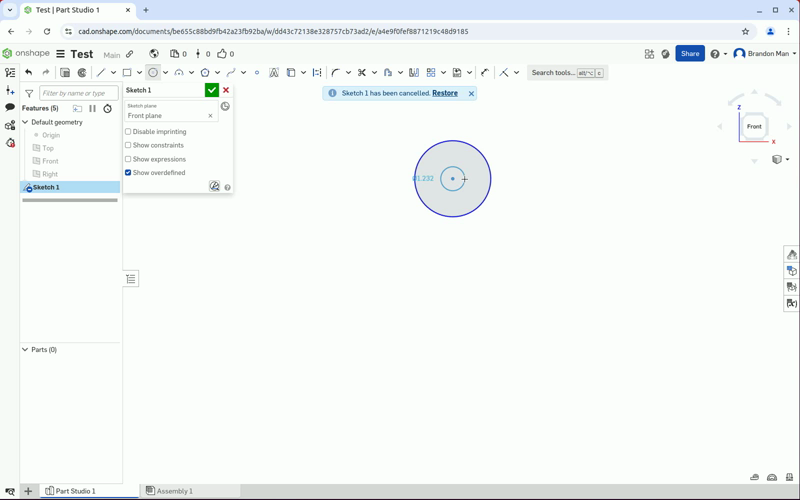
scroll(6)
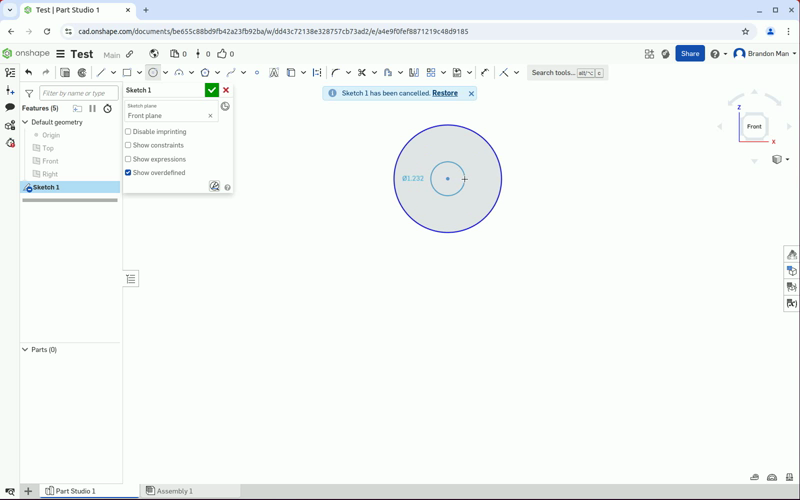
scroll(6)
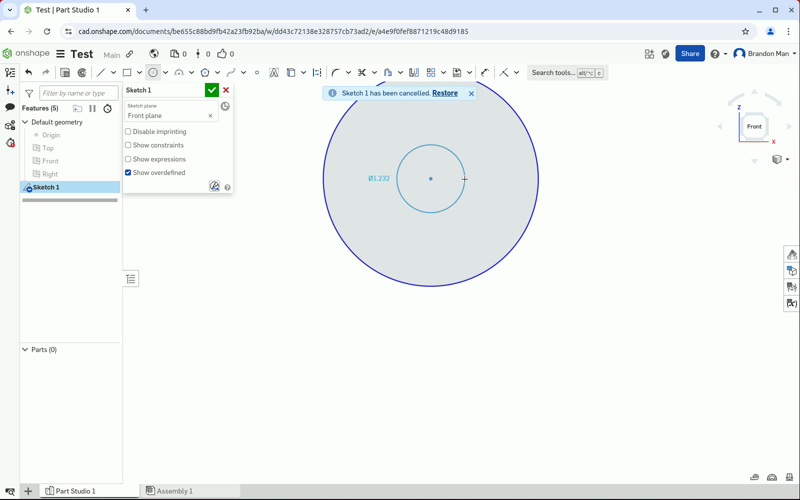
click(464, 178)
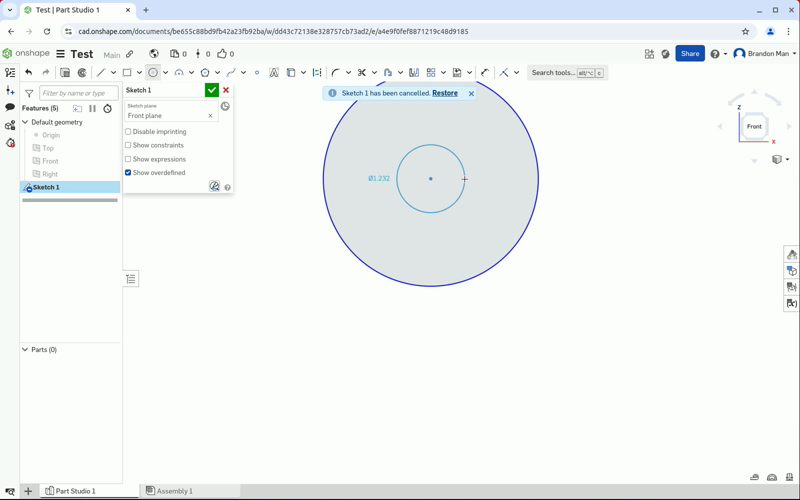
scroll(-6)
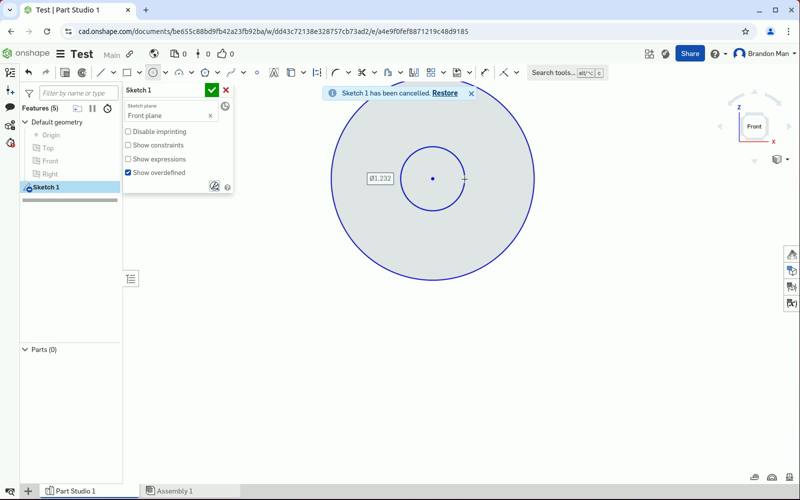
scroll(-6)
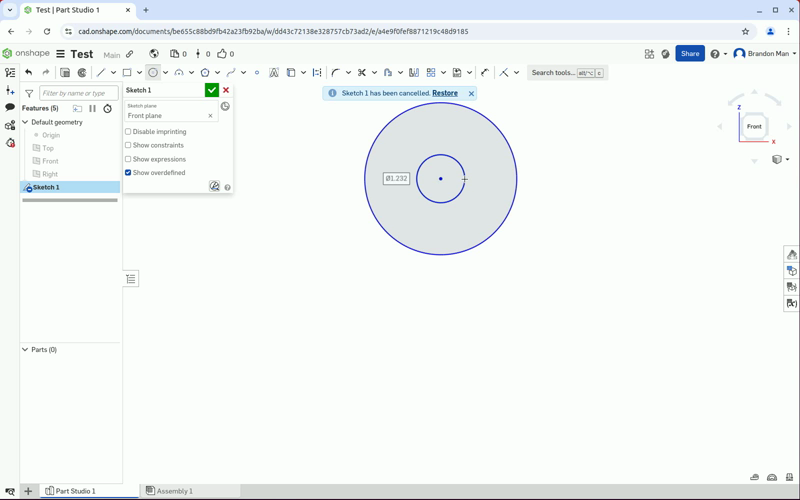
scroll(-6)
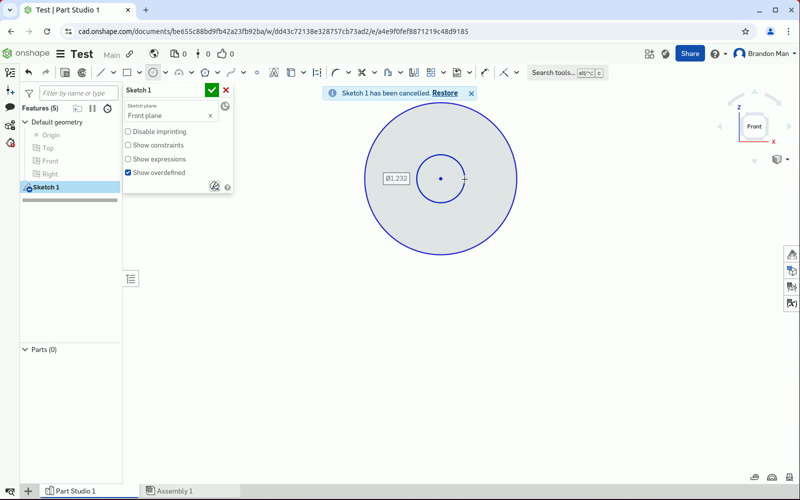
scroll(-6)
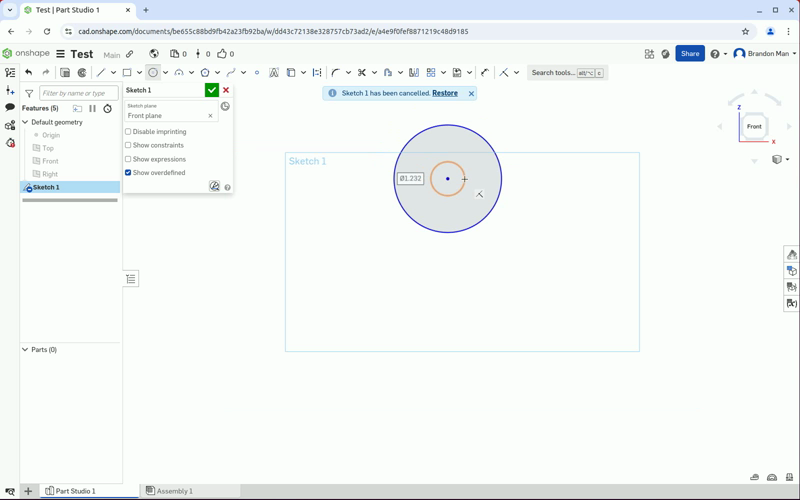
scroll(-6)
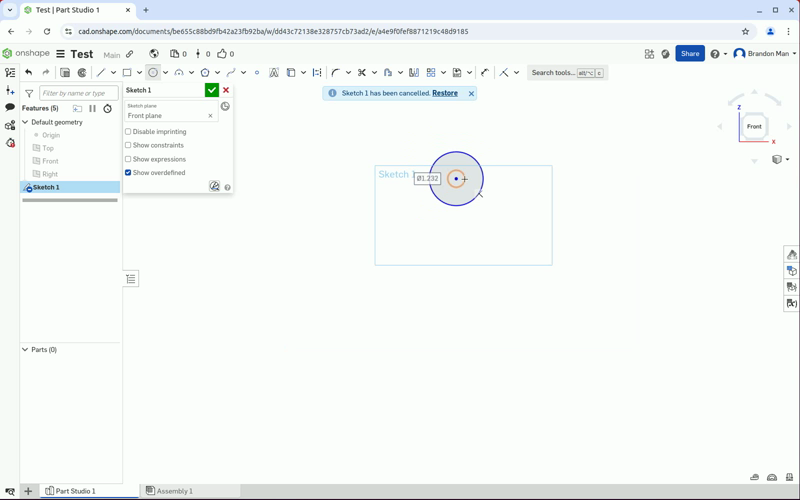
scroll(-6)
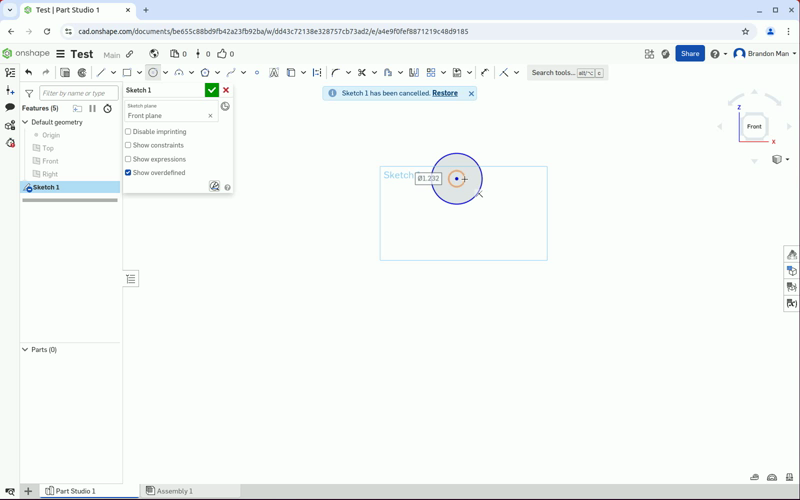
scroll(-6)
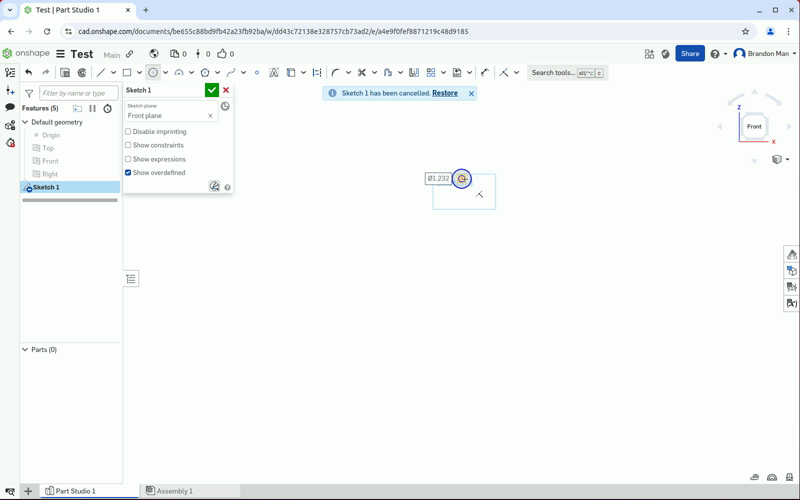
key(esc)
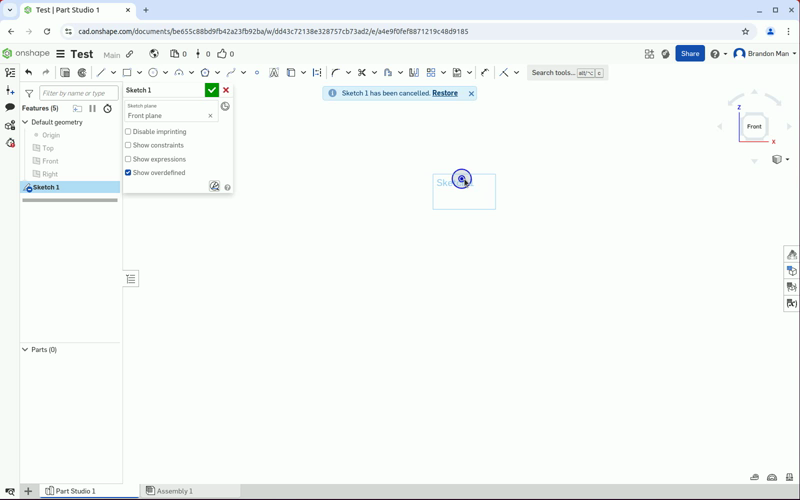
mouse_move(459, 185)
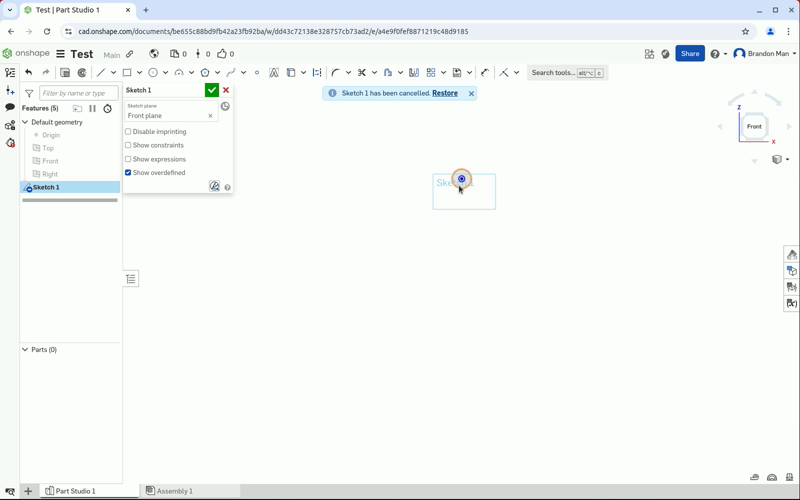
scroll(6)
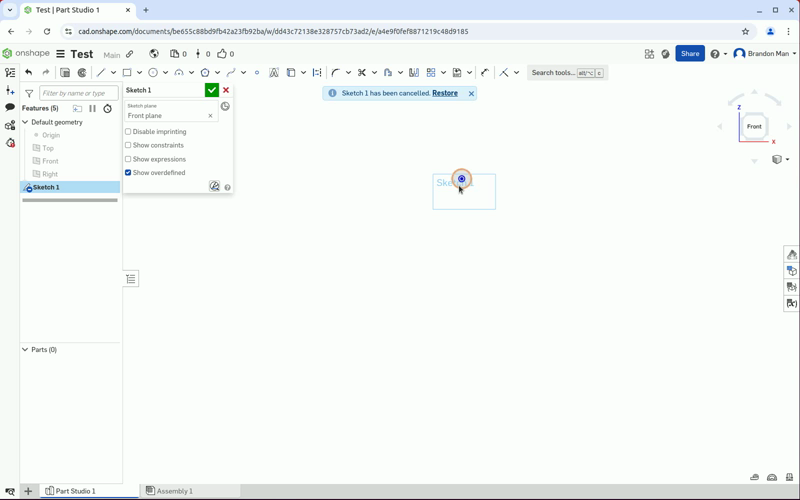
scroll(6)
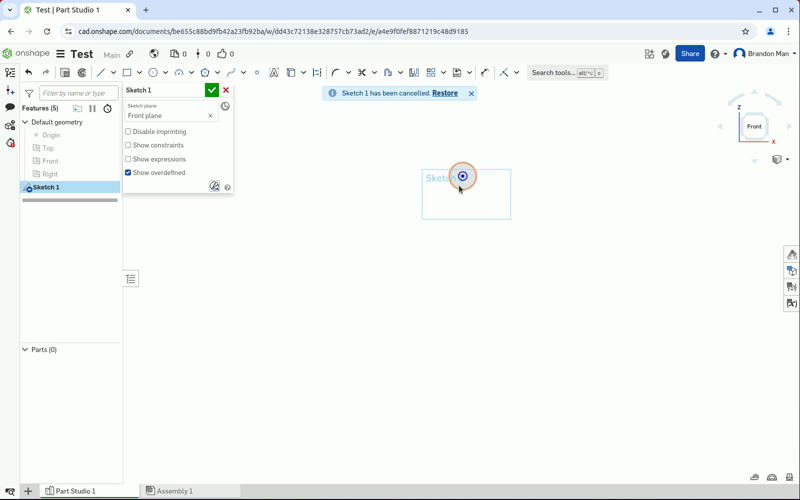
scroll(6)
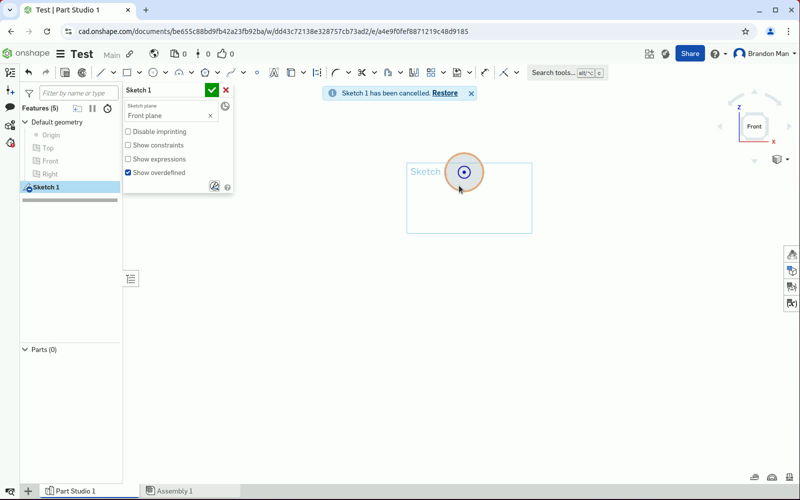
scroll(6)
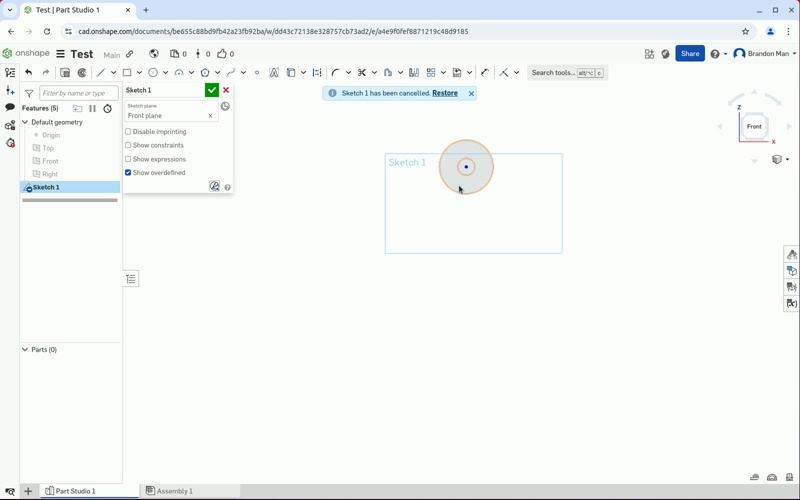
scroll(6)
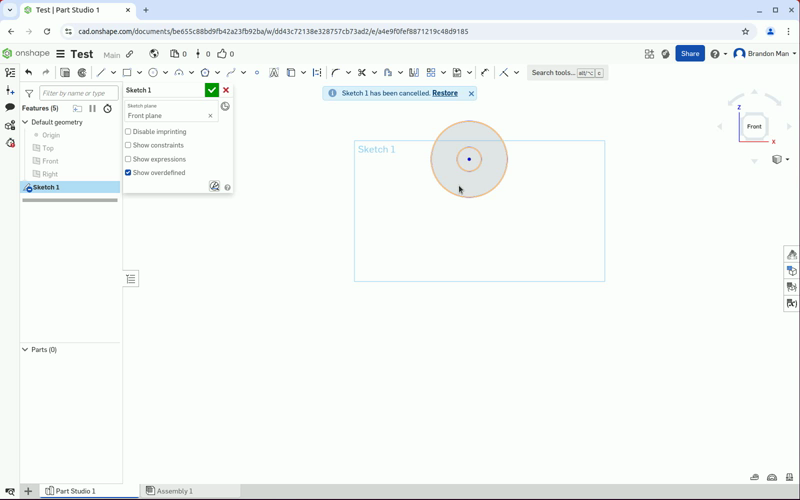
scroll(6)
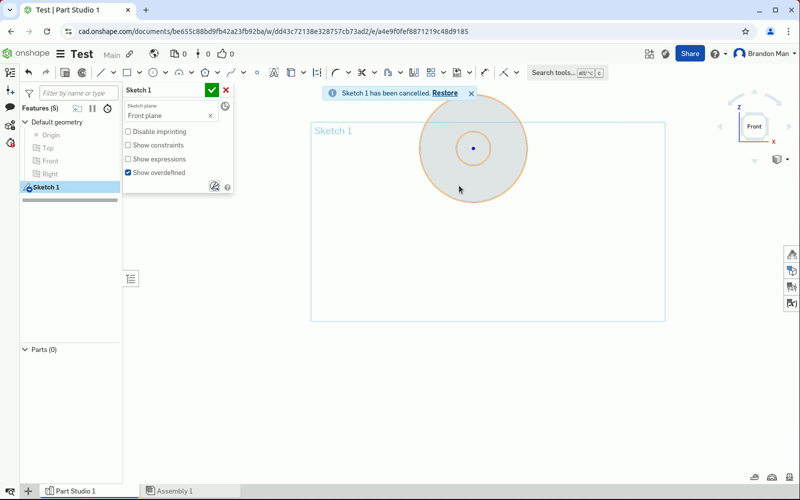
scroll(6)
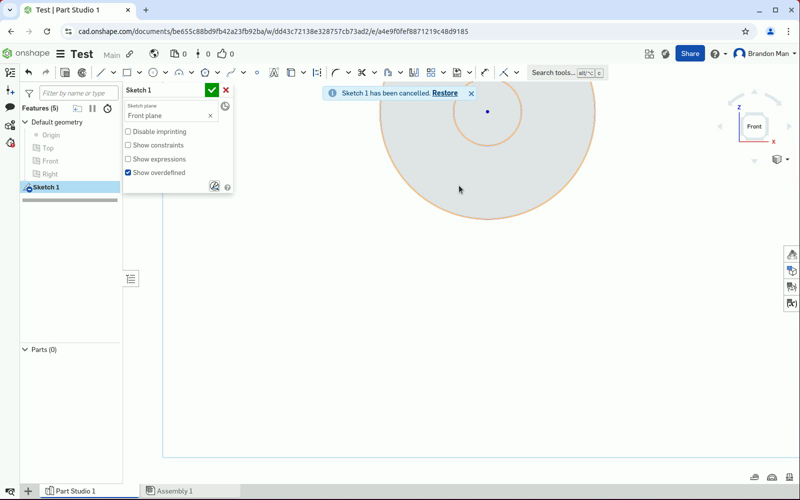
click(459, 185)
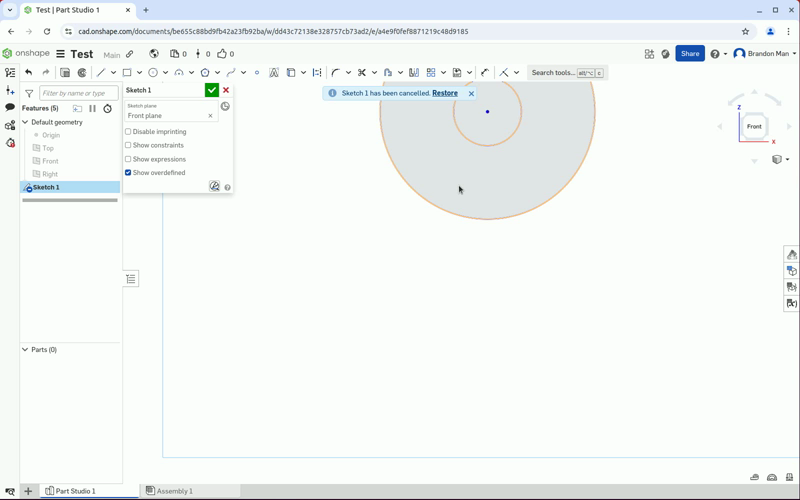
scroll(-6)
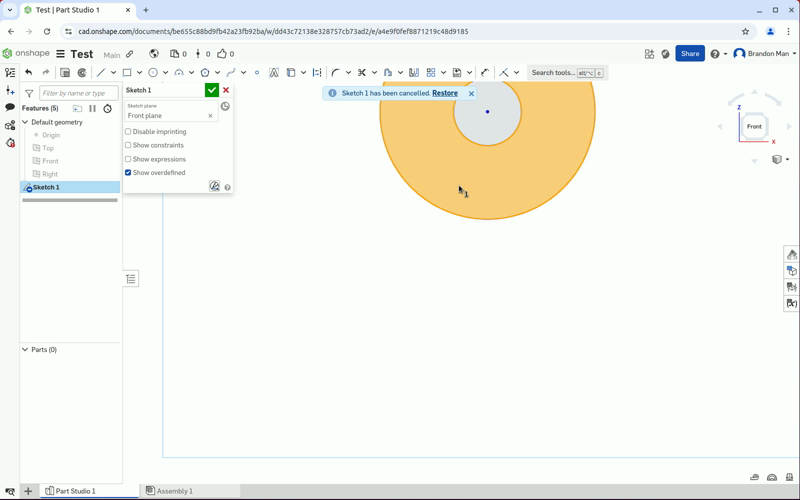
scroll(-6)
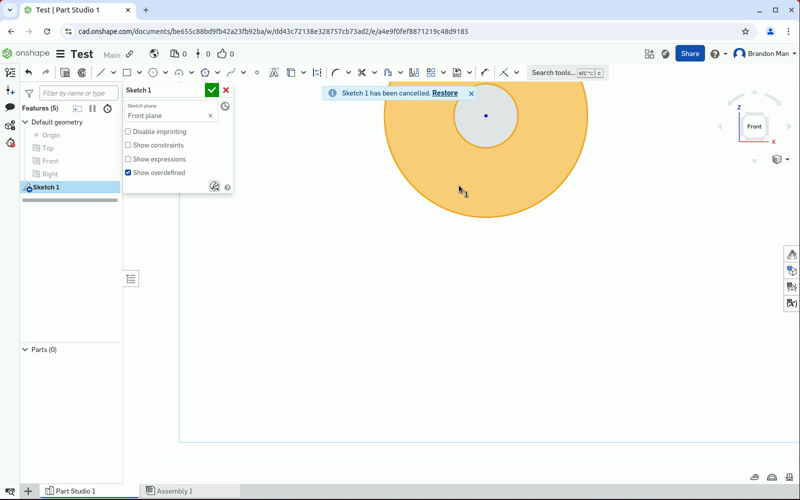
scroll(-6)
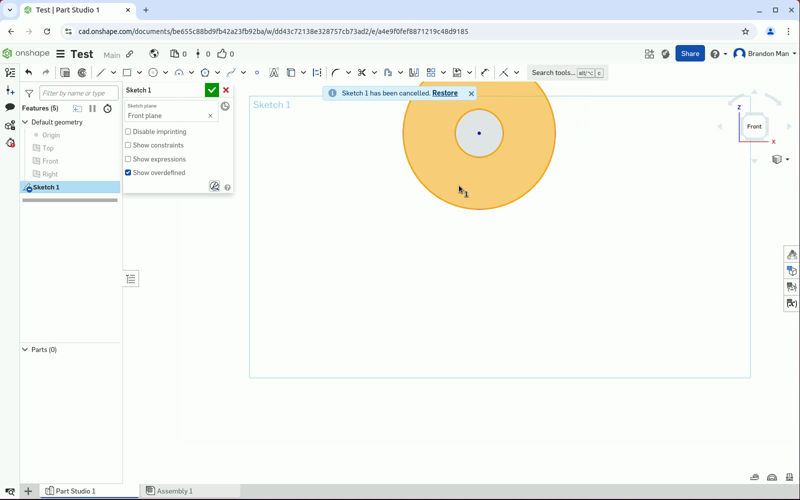
scroll(-6)
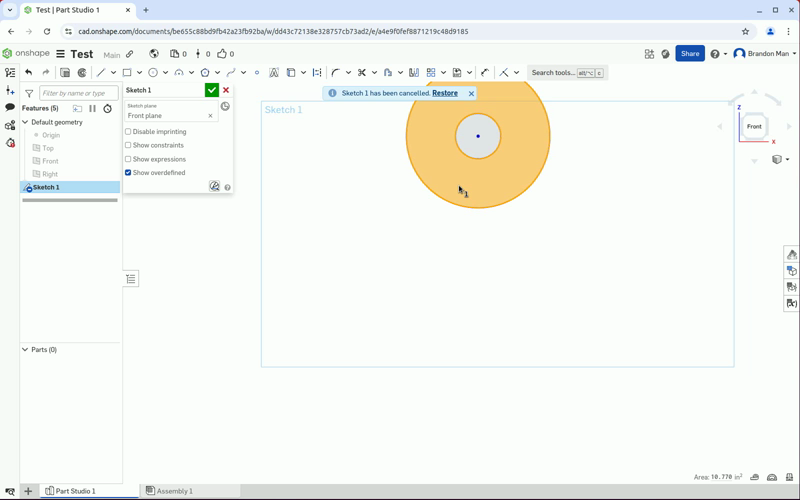
scroll(-6)
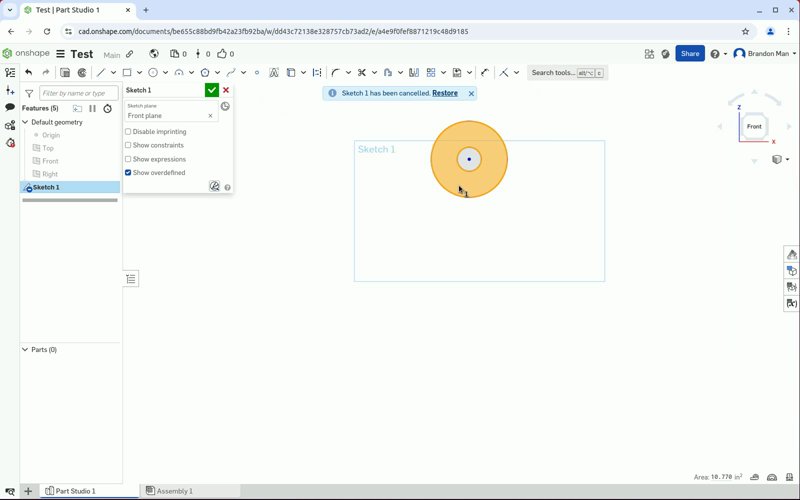
scroll(-6)
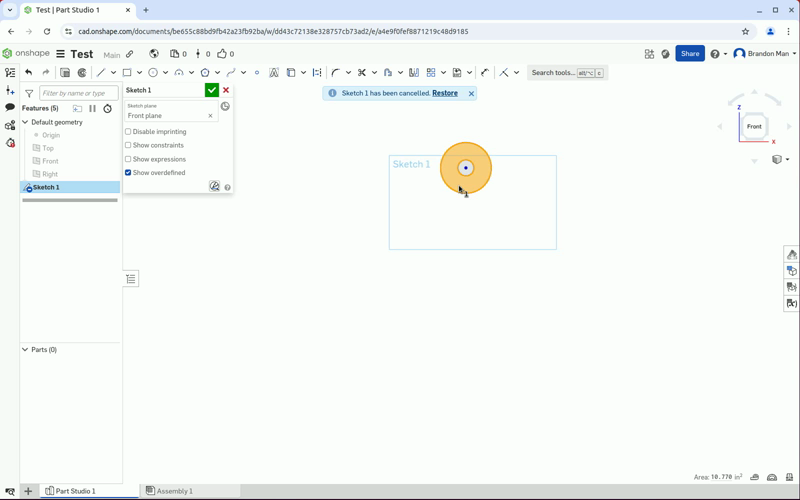
scroll(-6)
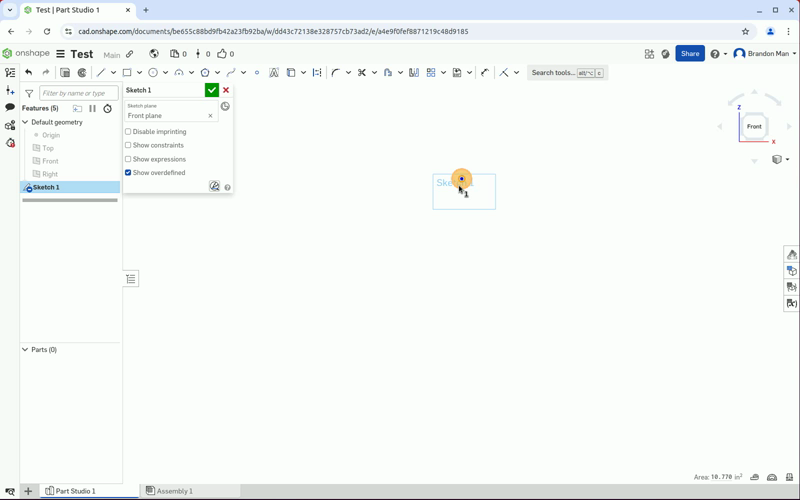
mouse_move(73, 352)
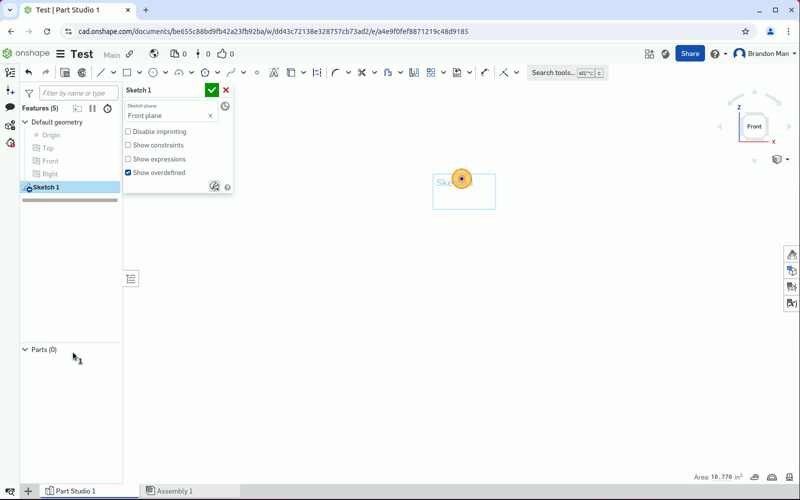
key(shift+y)
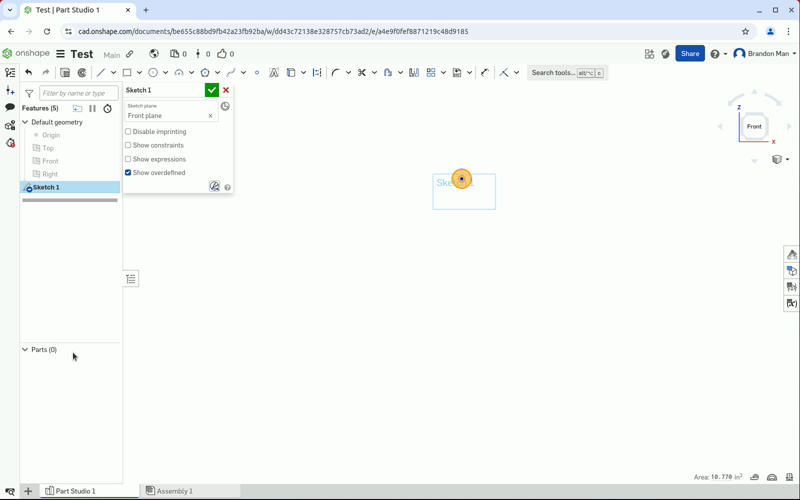
key(shift+e)
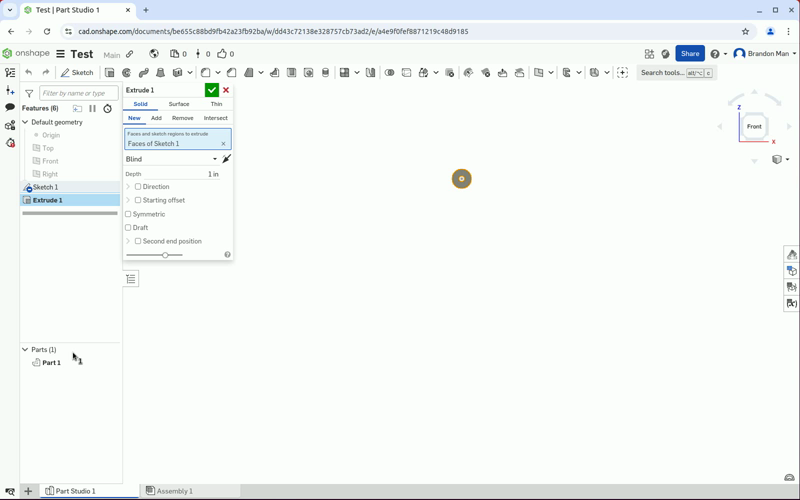
mouse_move(143, 106)
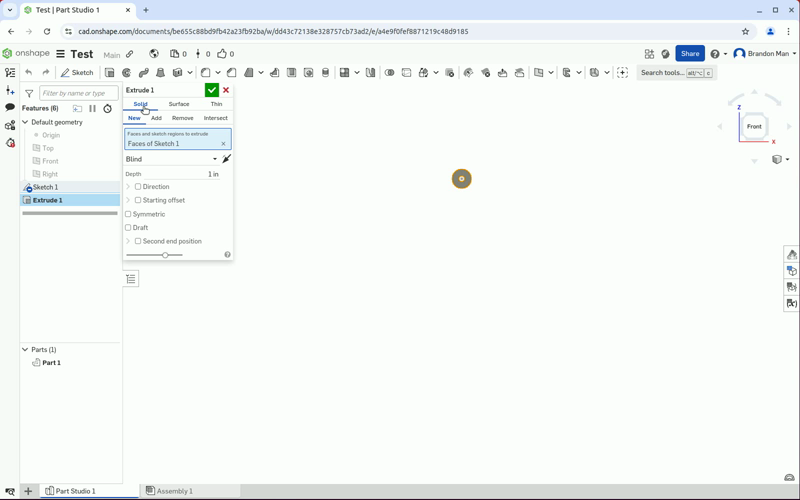
click(143, 106)
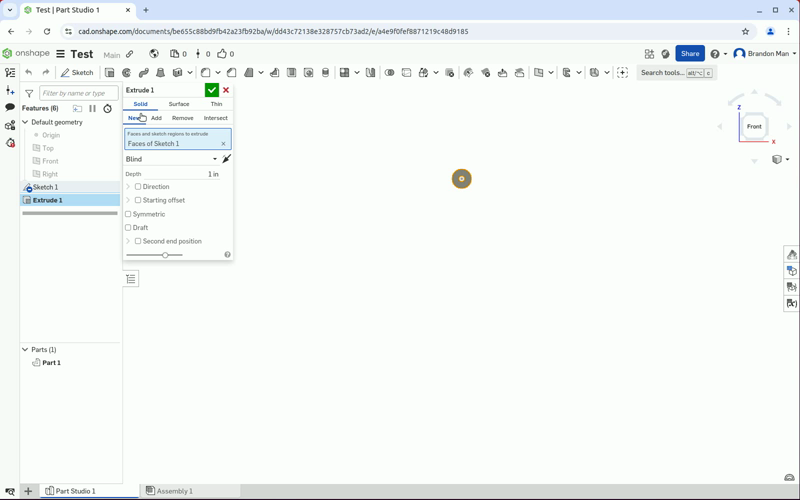
mouse_move(137, 120)
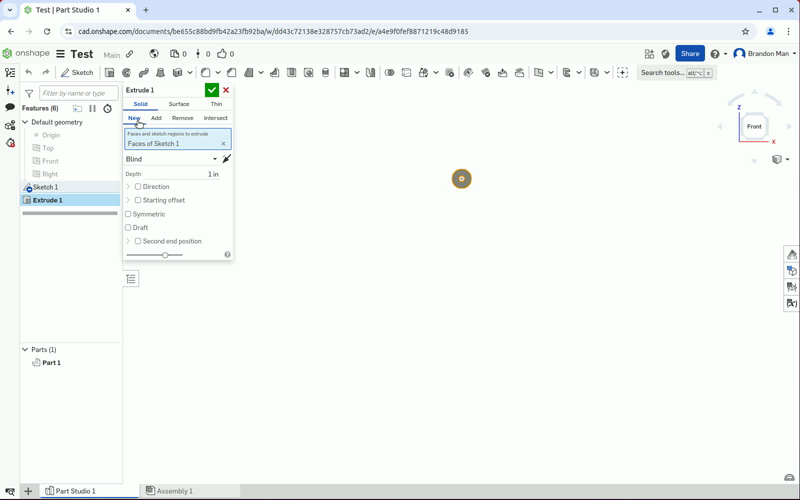
click(137, 120)
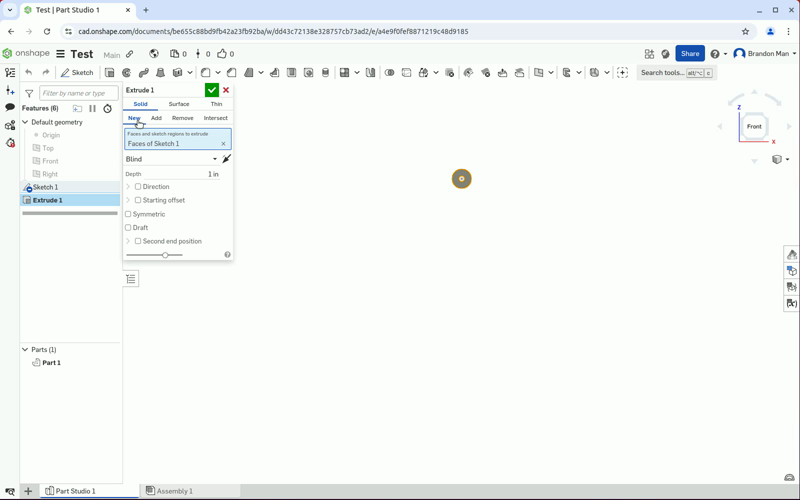
key(tab, 4)
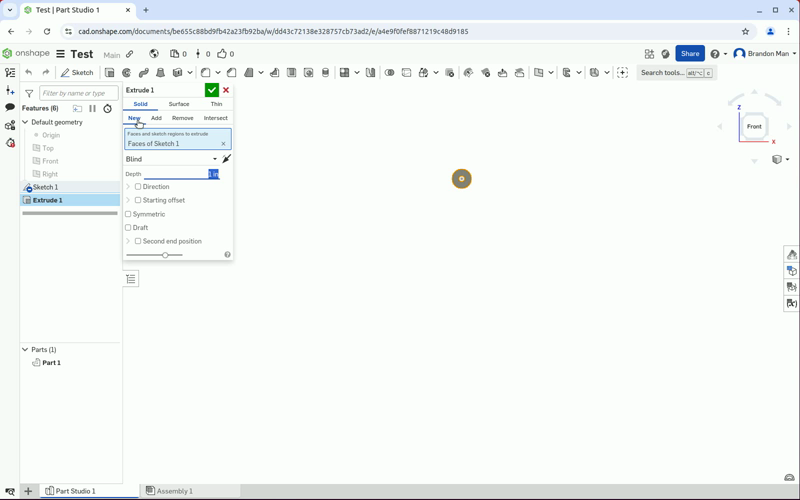
text(0.481)
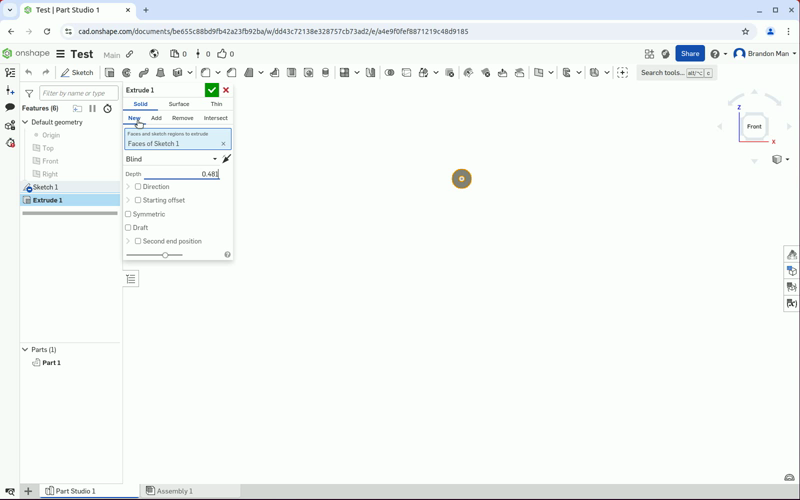
key(enter)
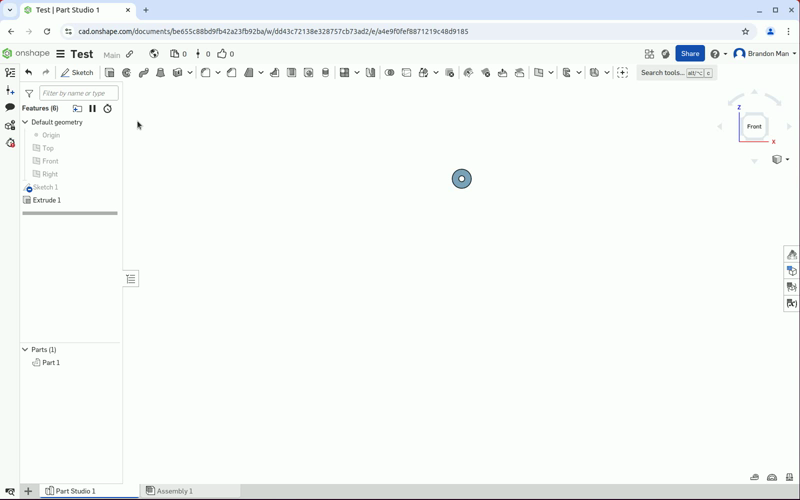
key(shift+h)
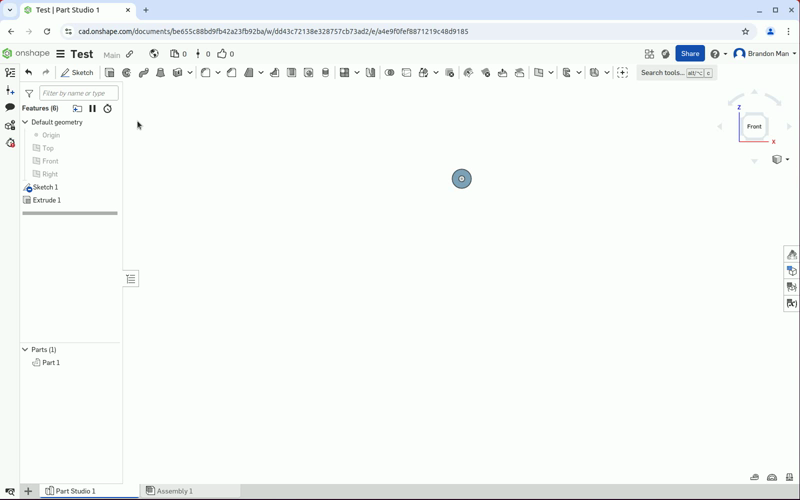
key(shift+h)
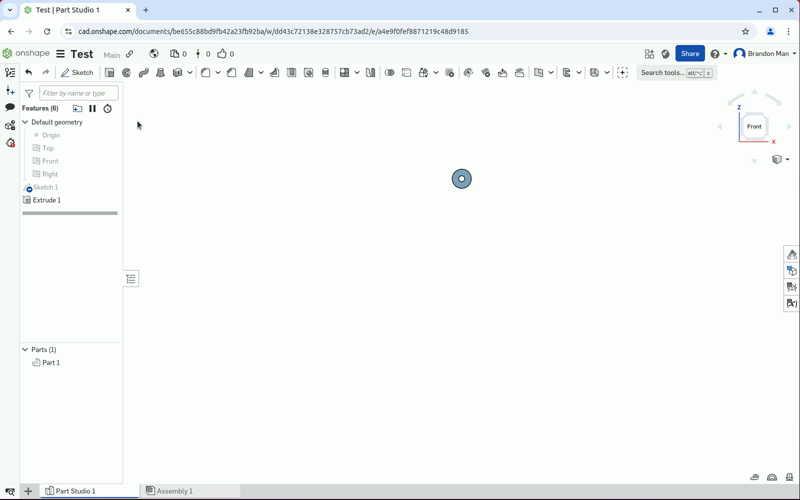
mouse_move(73, 189)
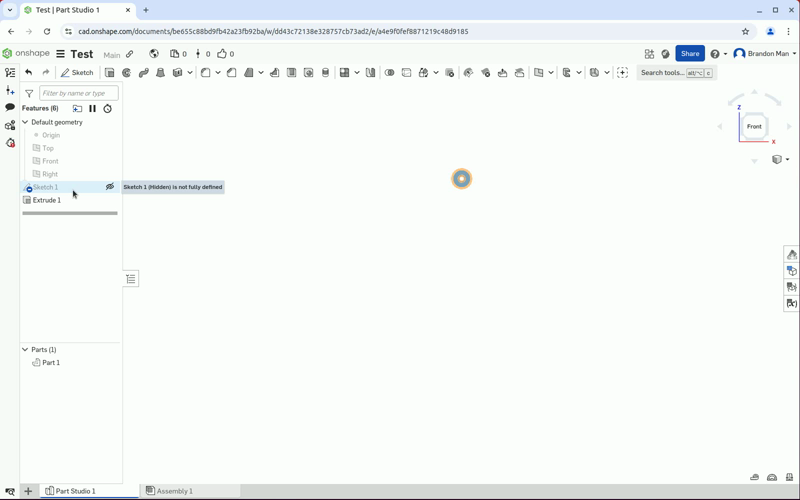
click(73, 189)
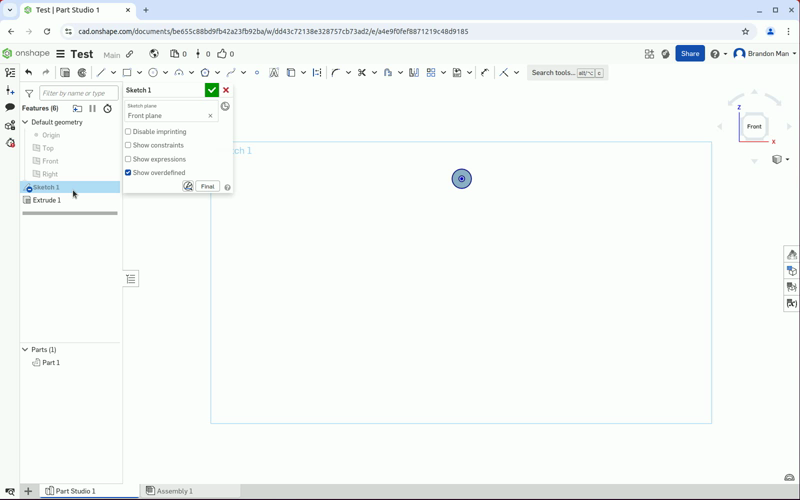
mouse_move(229, 92)
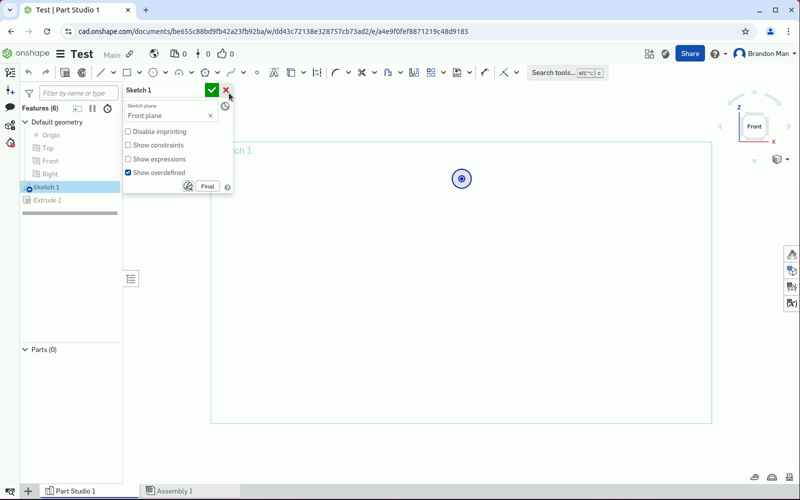
click(229, 92)
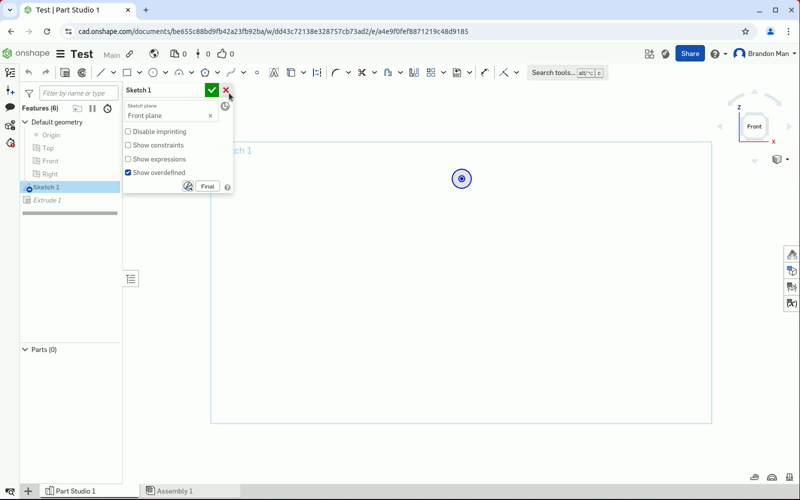
key(shift+s)
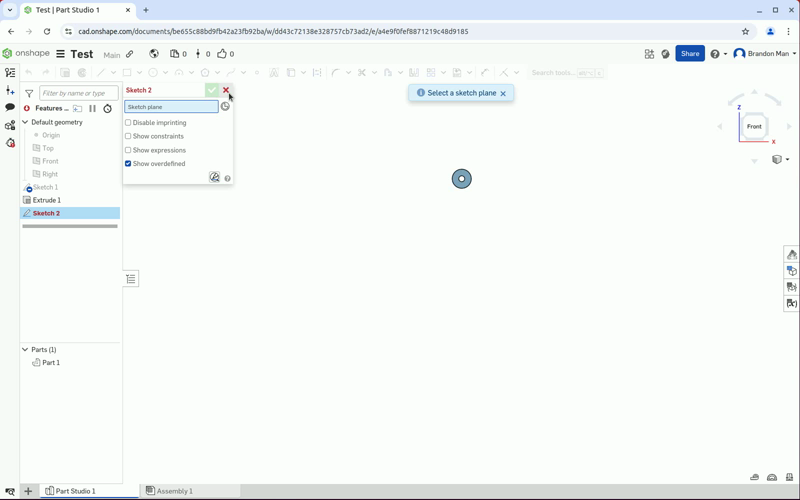
mouse_move(73, 163)
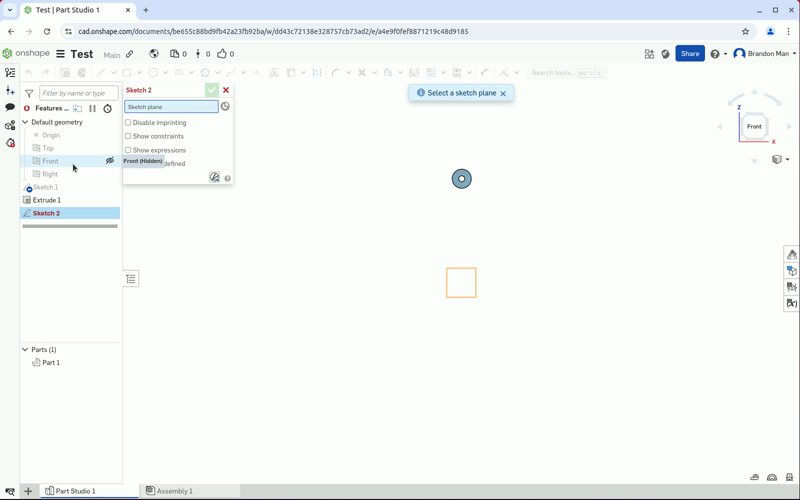
click(73, 163)
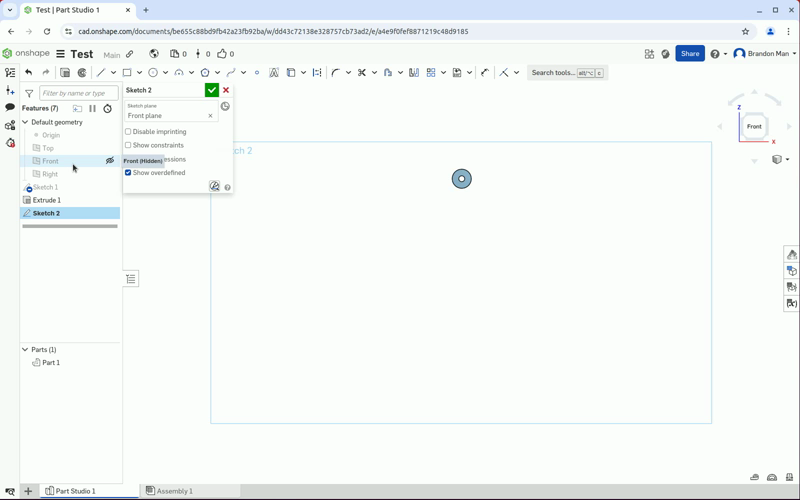
mouse_move(73, 352)
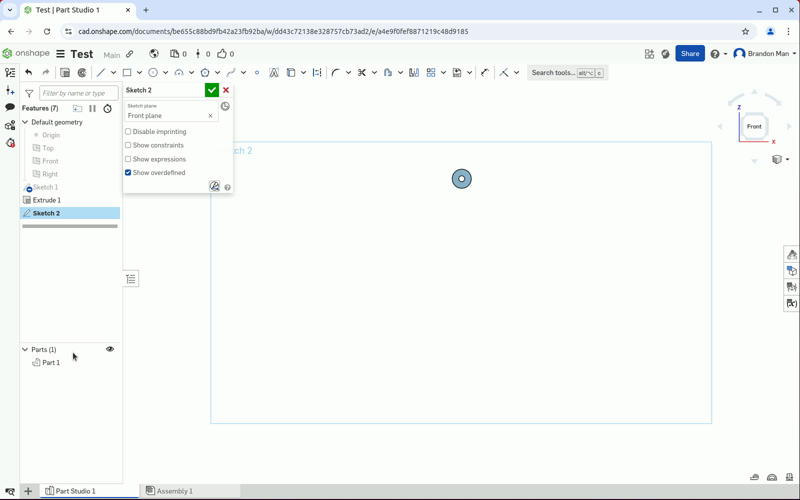
key(y)
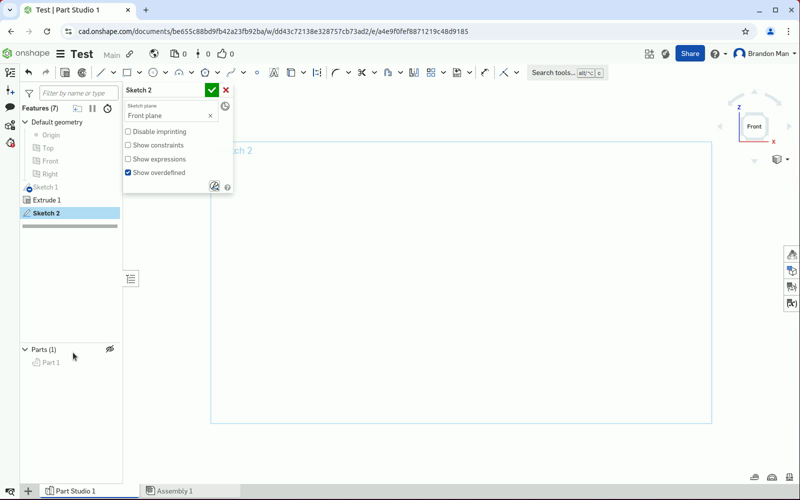
key(a)
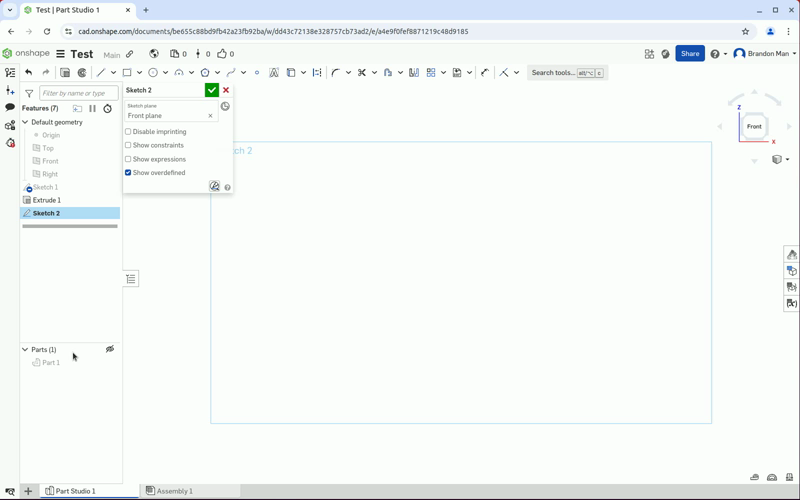
key_down(shift)
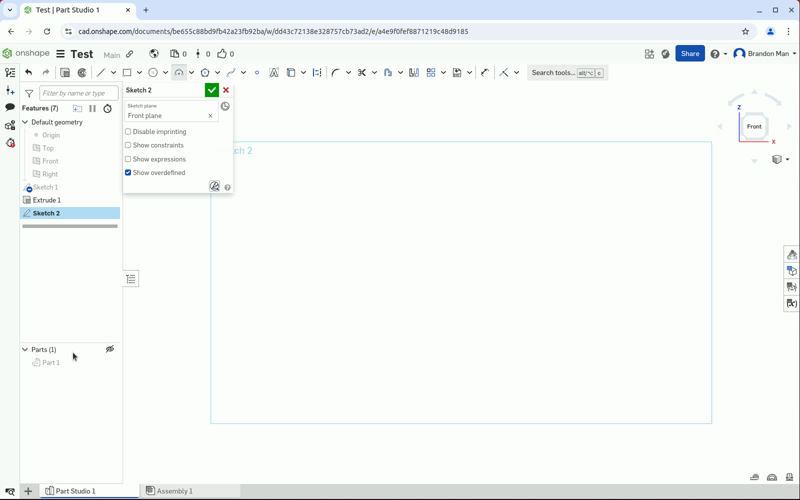
mouse_move(446, 223)
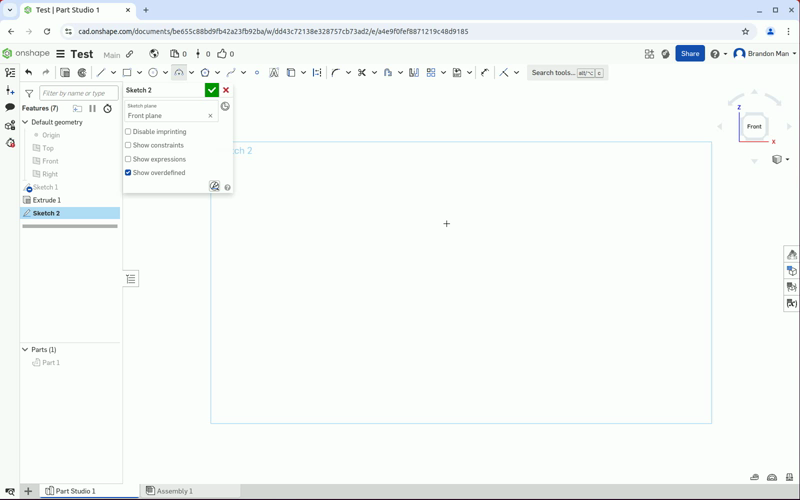
click(446, 223)
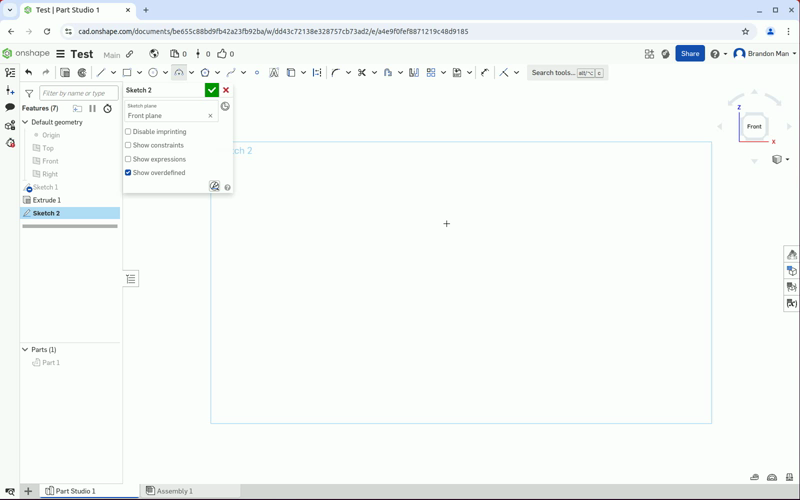
key_up(shift)
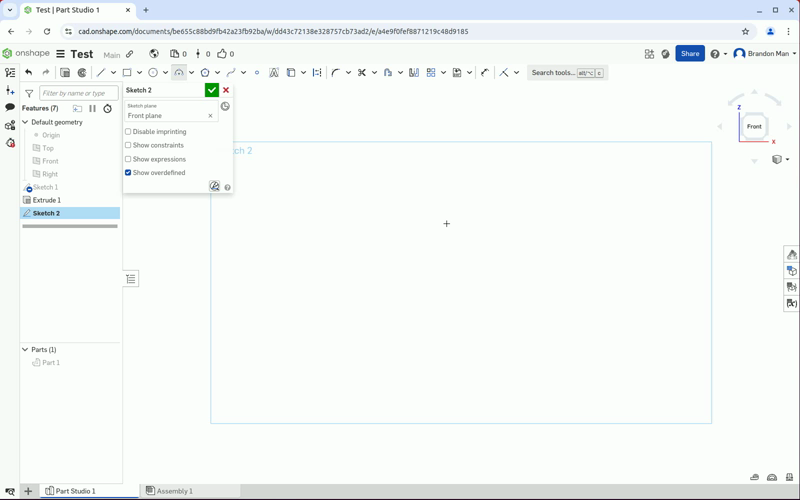
key_down(shift)
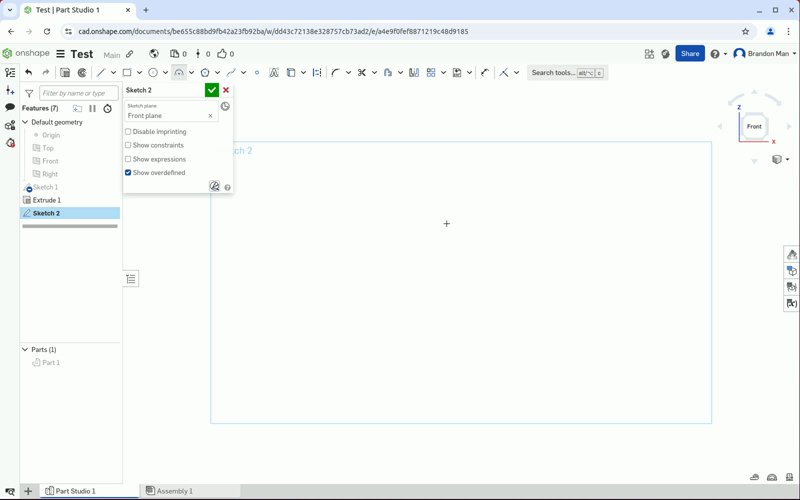
mouse_move(476, 223)
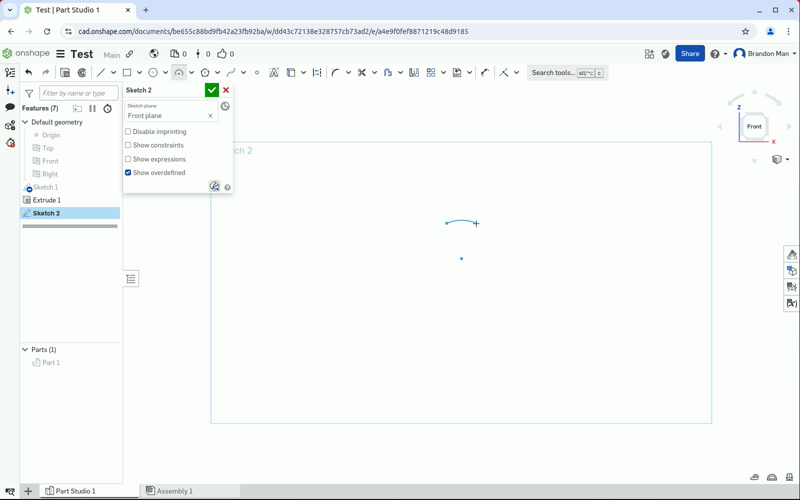
click(476, 223)
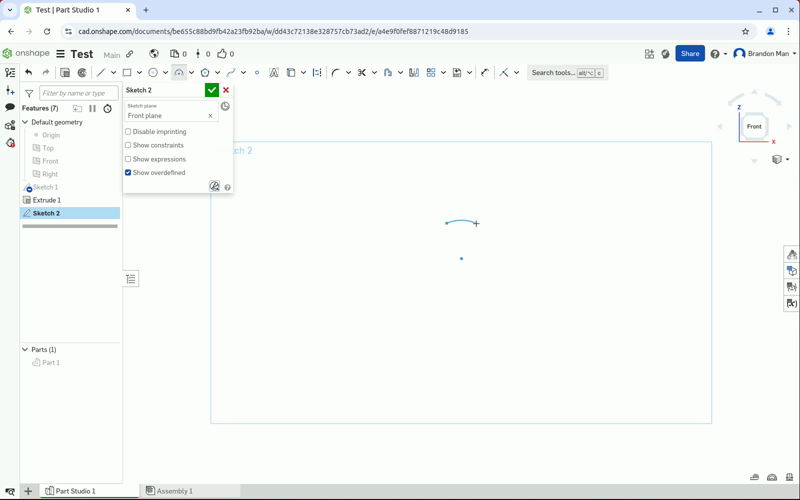
mouse_move(461, 210)
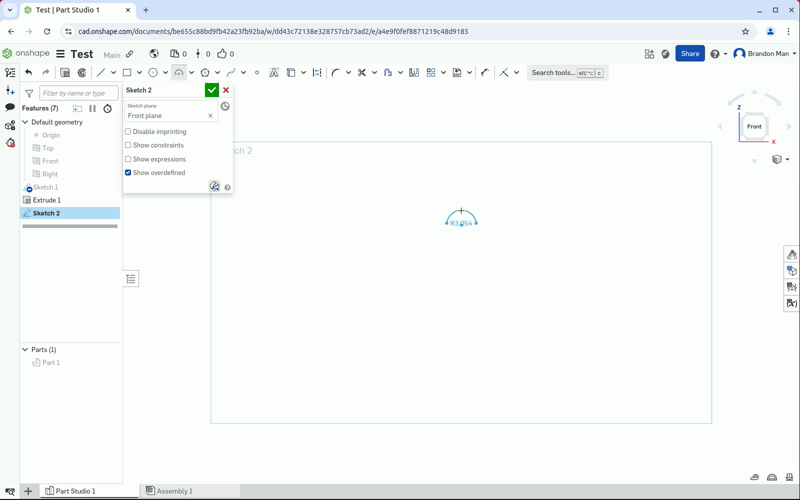
click(461, 210)
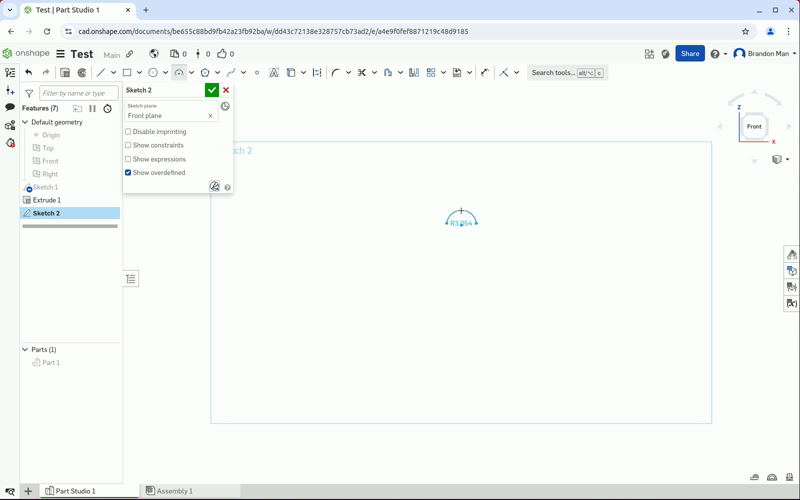
key_up(shift)
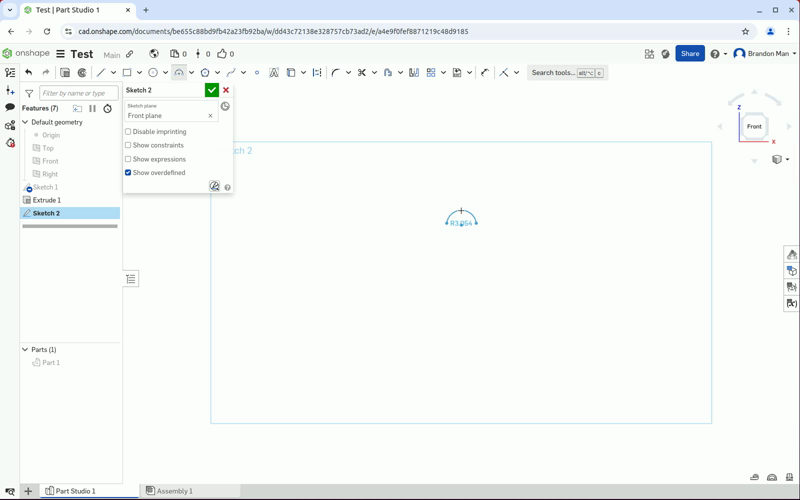
key(esc)
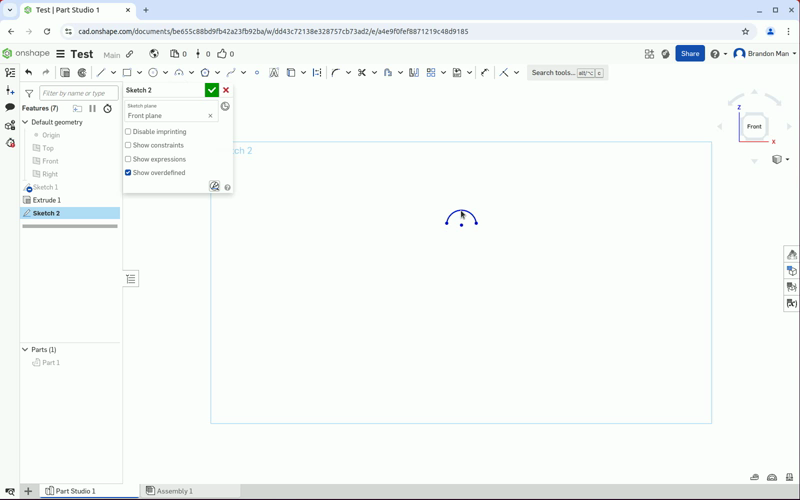
key(l)
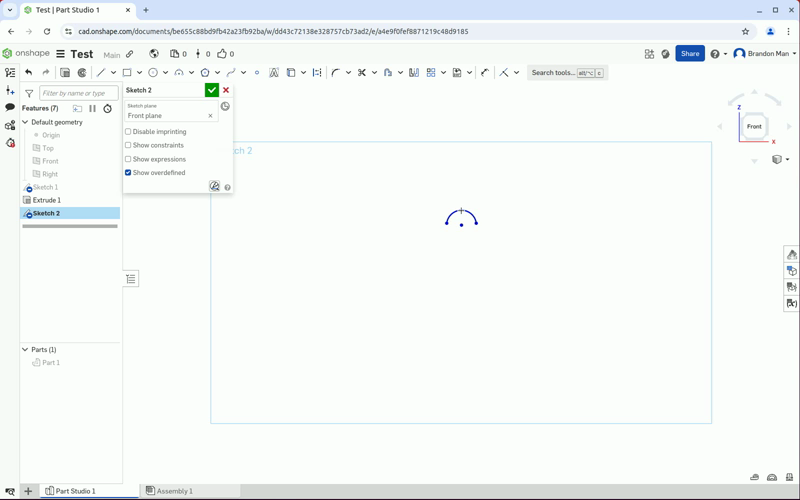
mouse_move(476, 223)
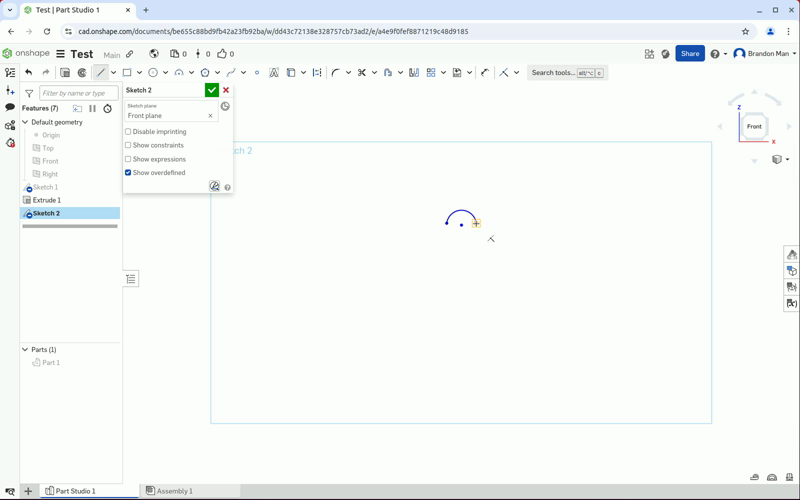
click(476, 223)
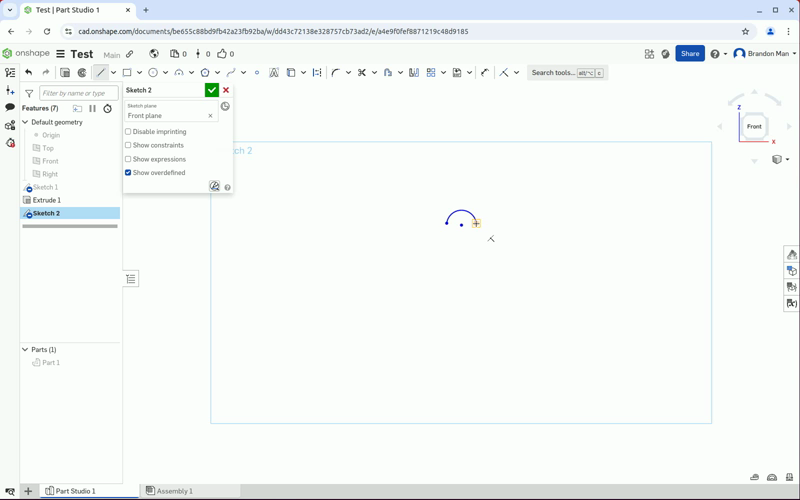
key_down(shift)
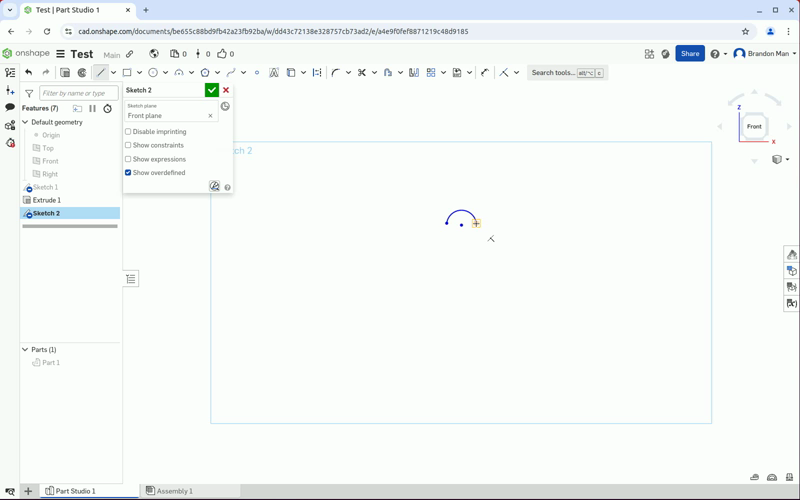
mouse_move(506, 223)
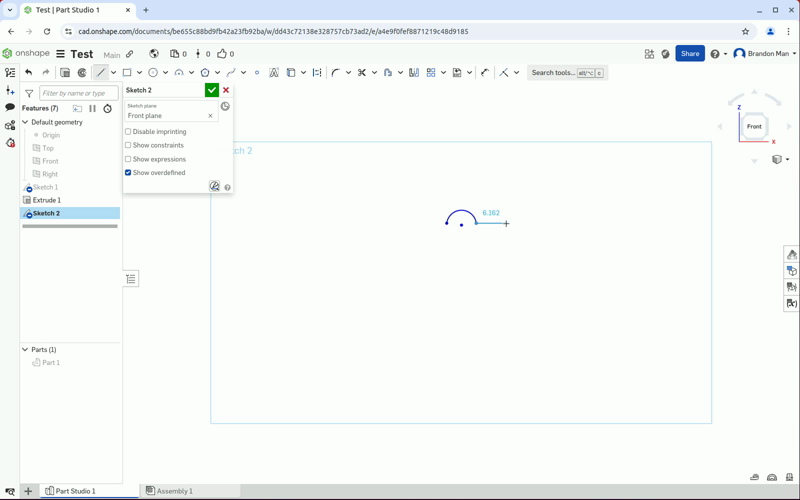
mouse_move(470, 176)
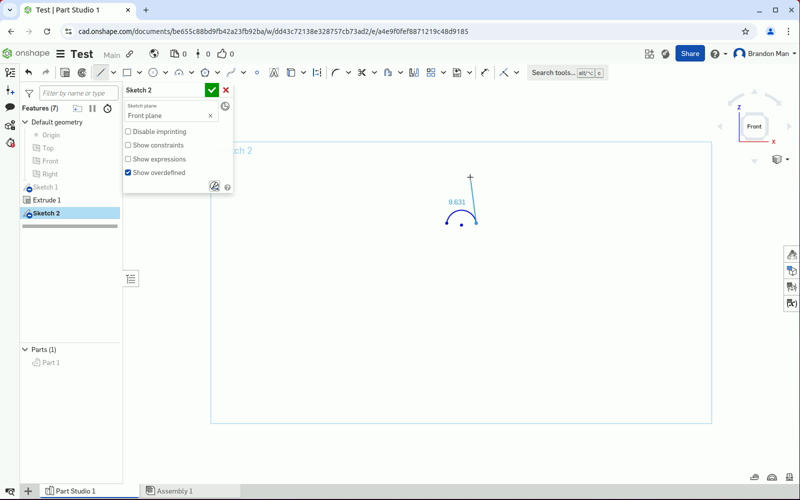
click(470, 176)
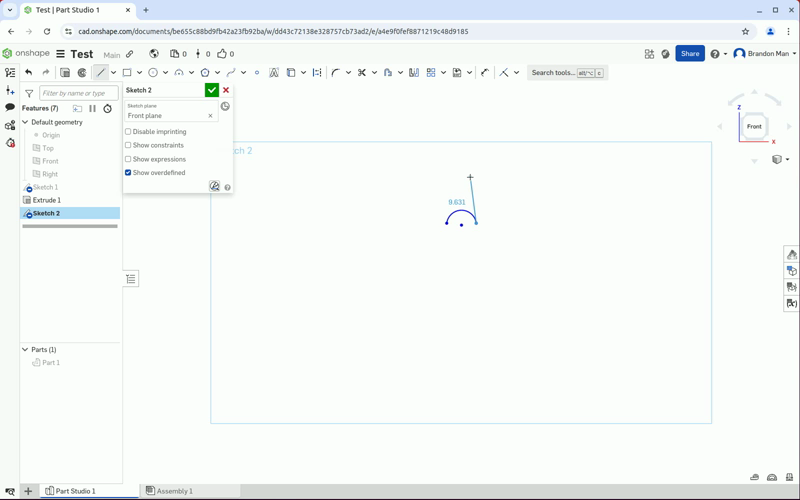
key_up(shift)
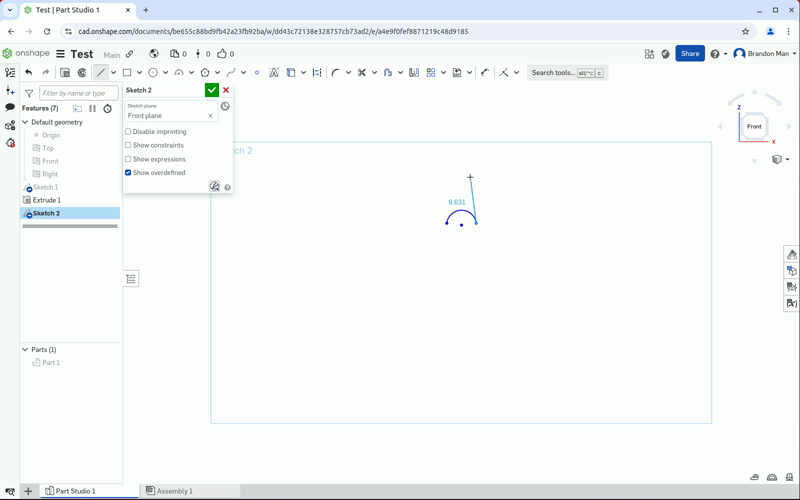
key(esc)
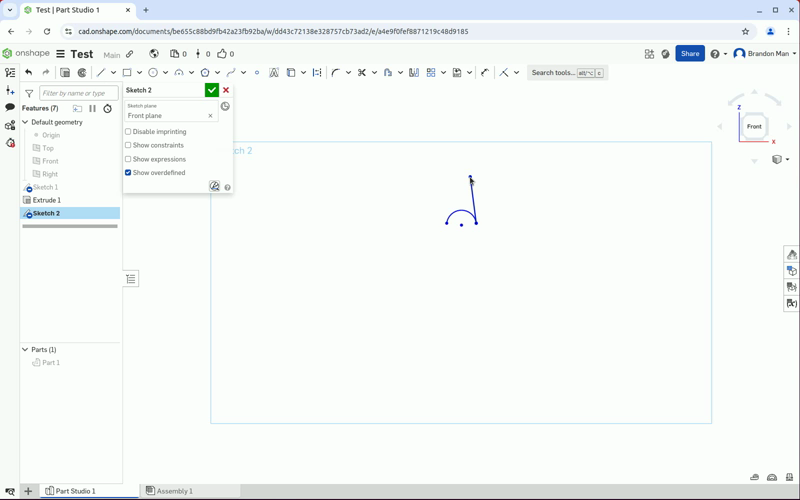
key(a)
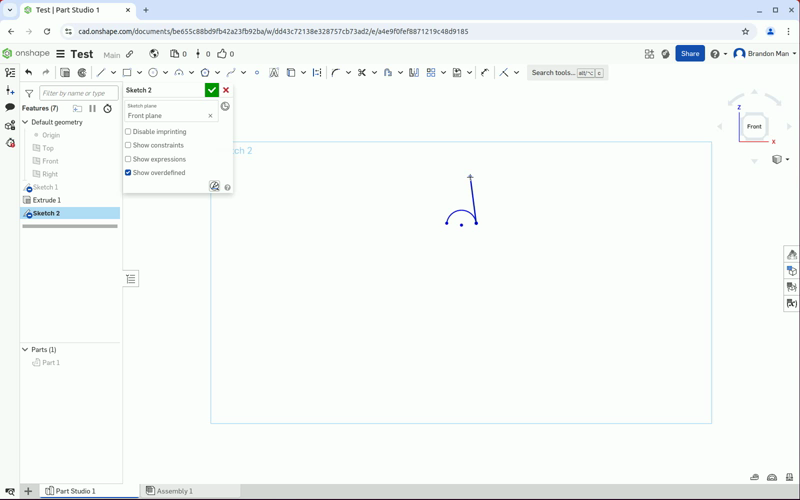
mouse_move(470, 176)
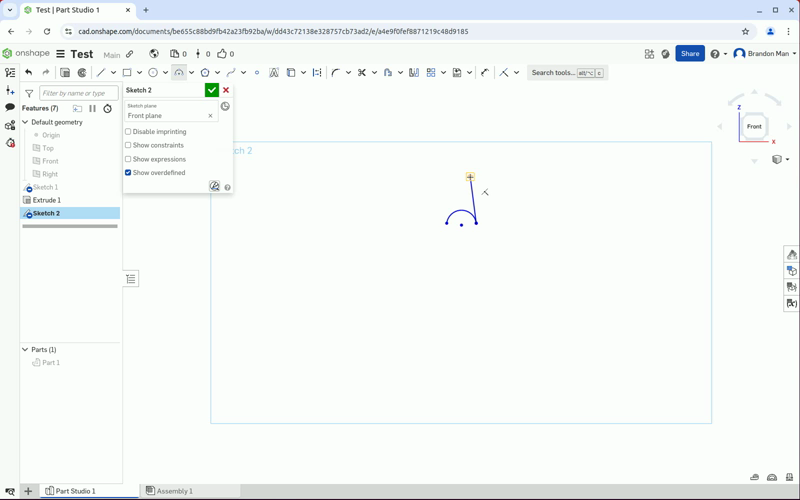
click(470, 176)
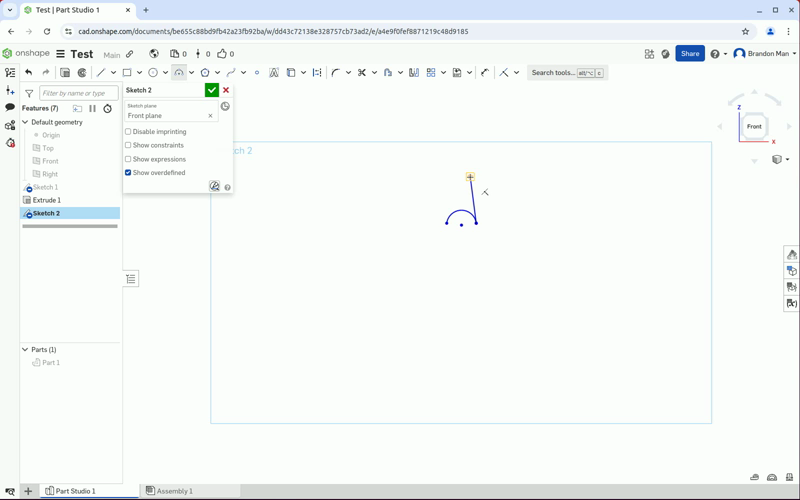
key_down(shift)
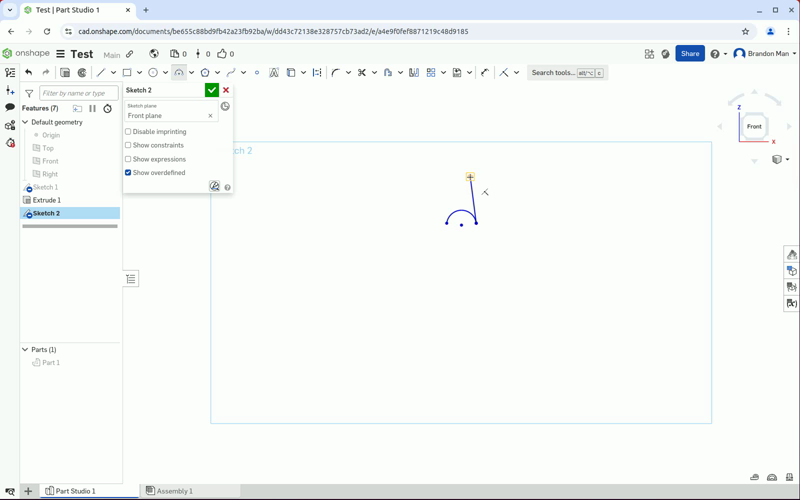
mouse_move(452, 177)
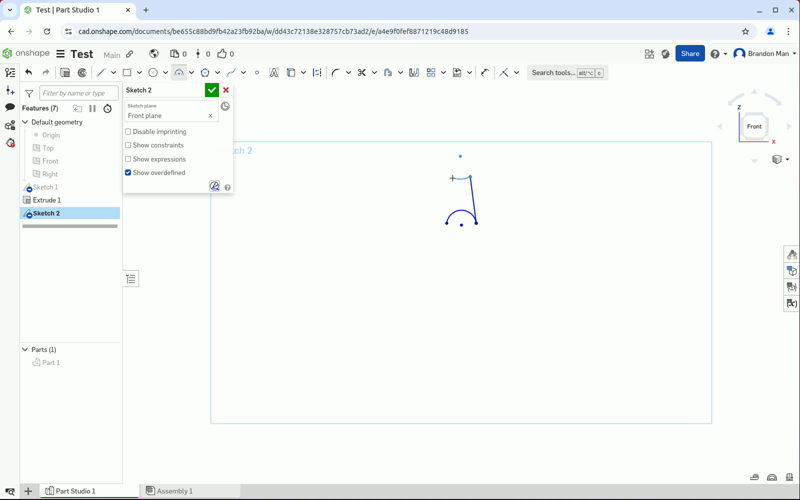
click(452, 177)
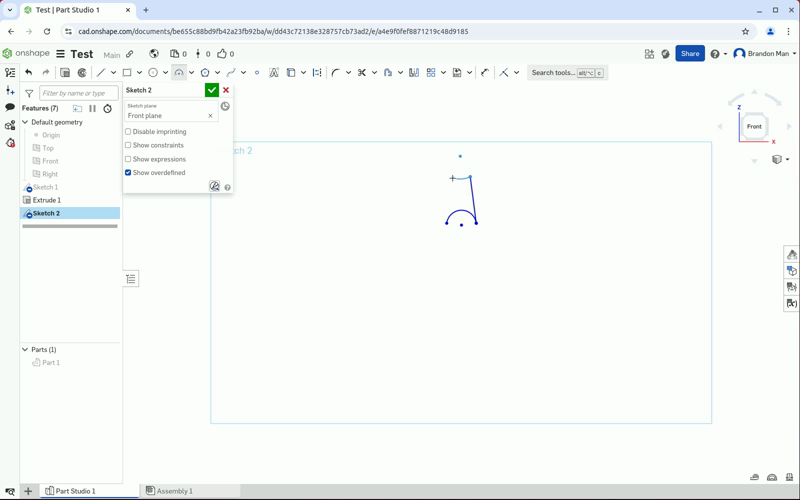
mouse_move(461, 186)
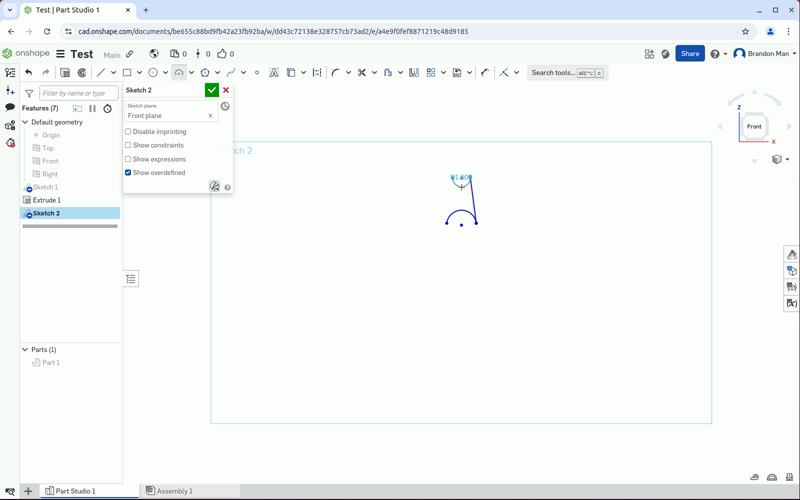
click(461, 186)
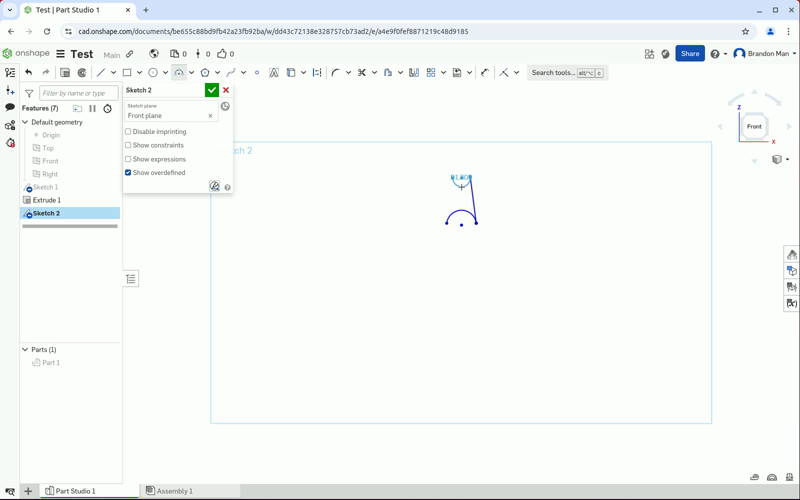
key_up(shift)
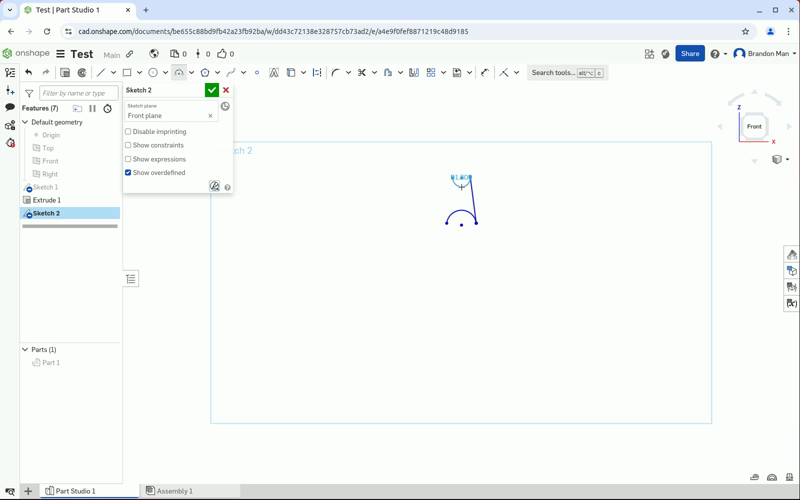
key(esc)
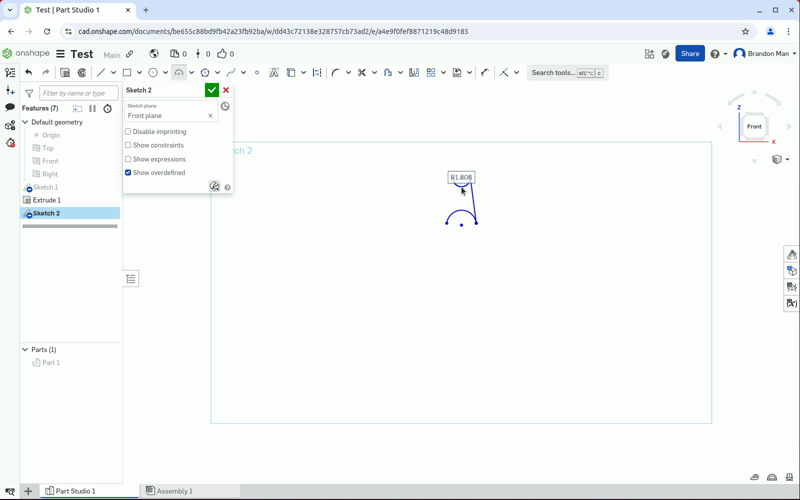
key(l)
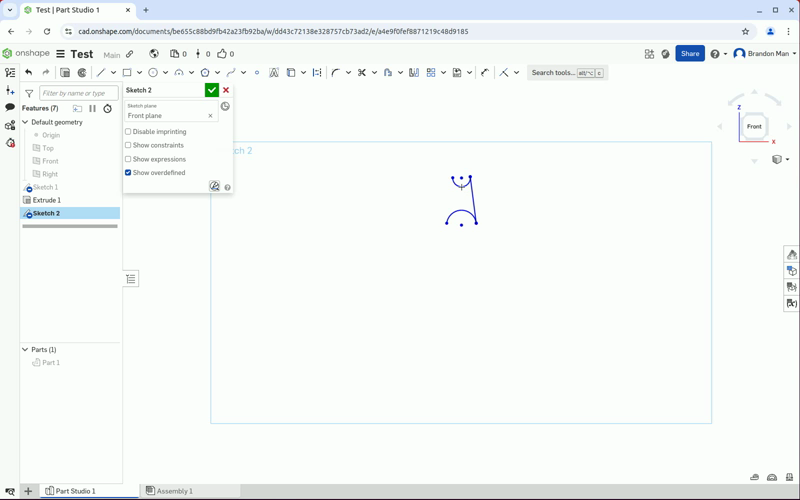
mouse_move(452, 177)
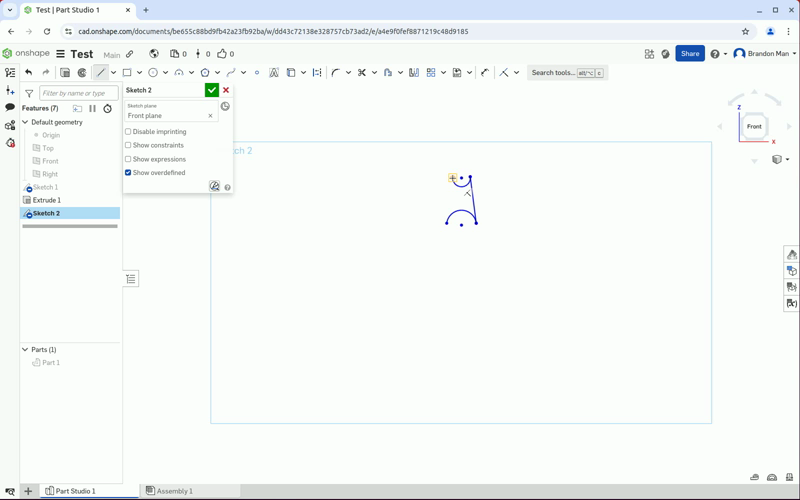
click(452, 177)
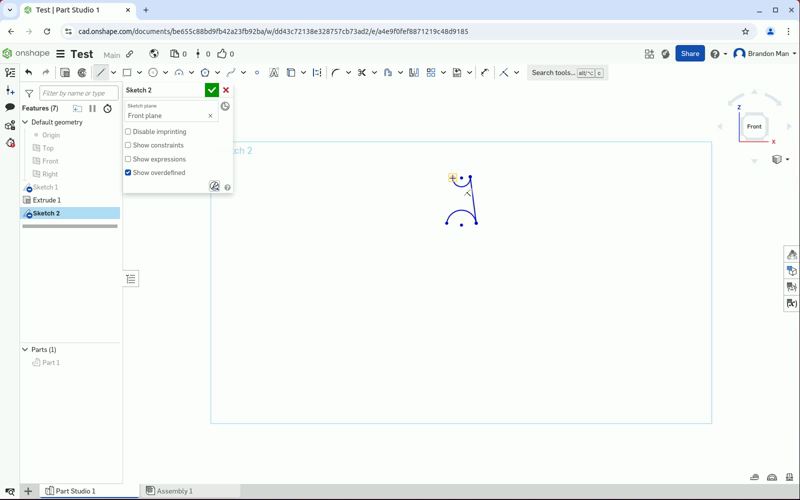
mouse_move(482, 177)
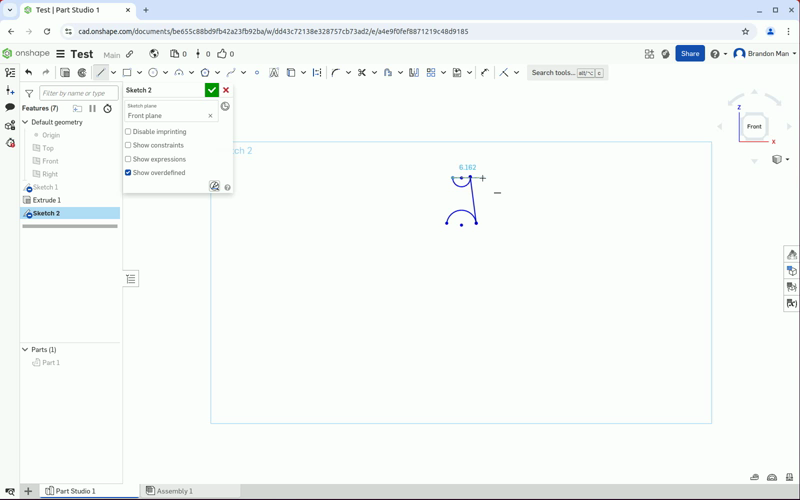
key_down(shift)
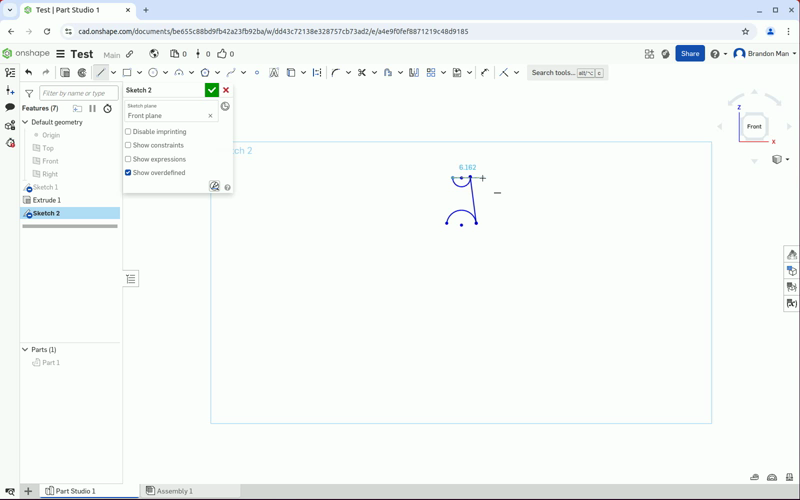
mouse_move(446, 223)
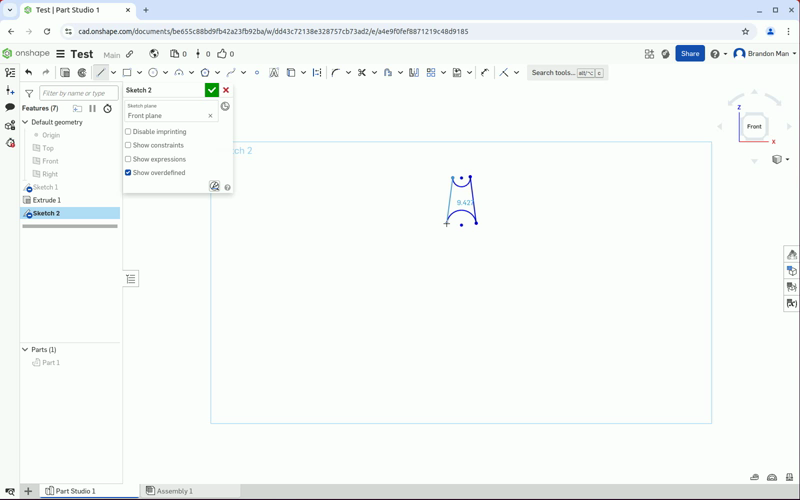
key_up(shift)
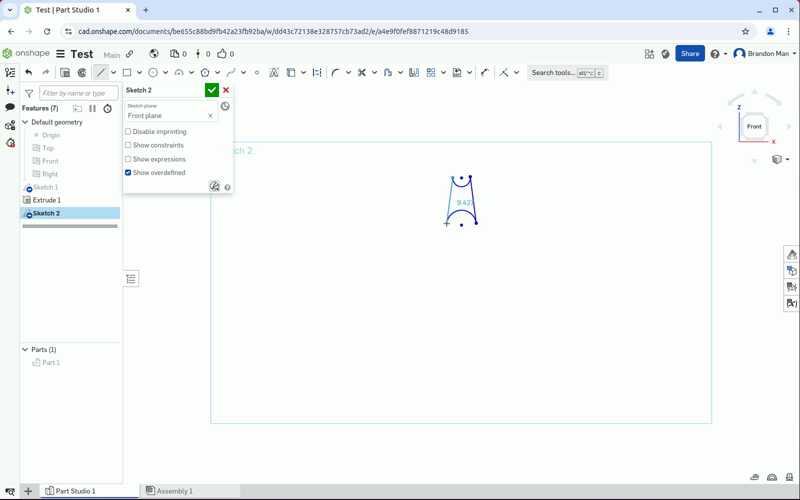
click(446, 223)
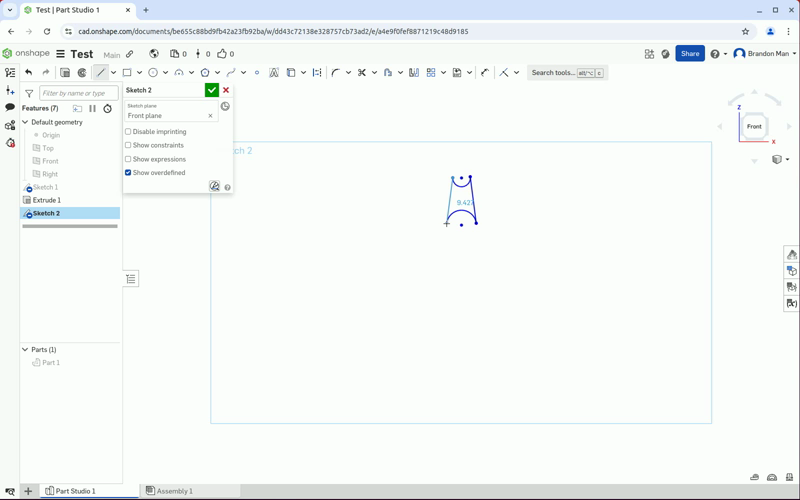
key(esc)
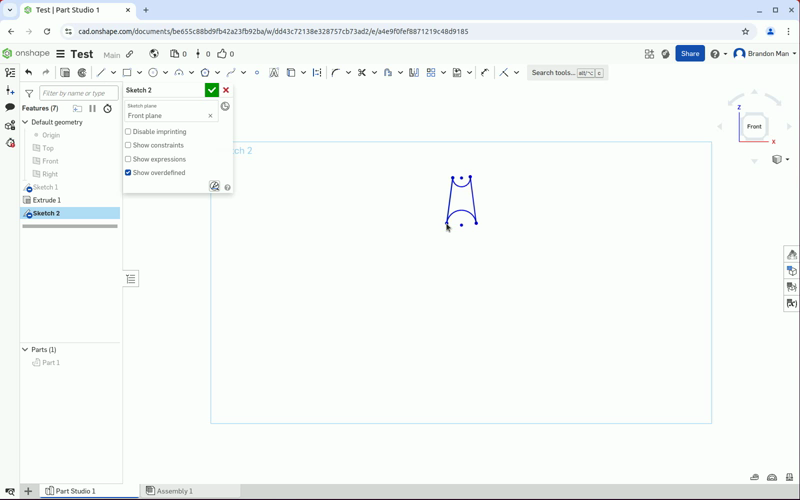
key(c)
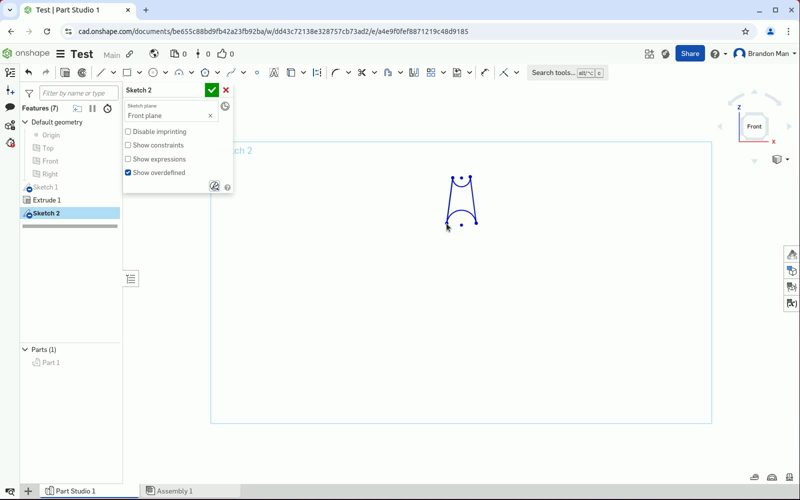
key_down(shift)
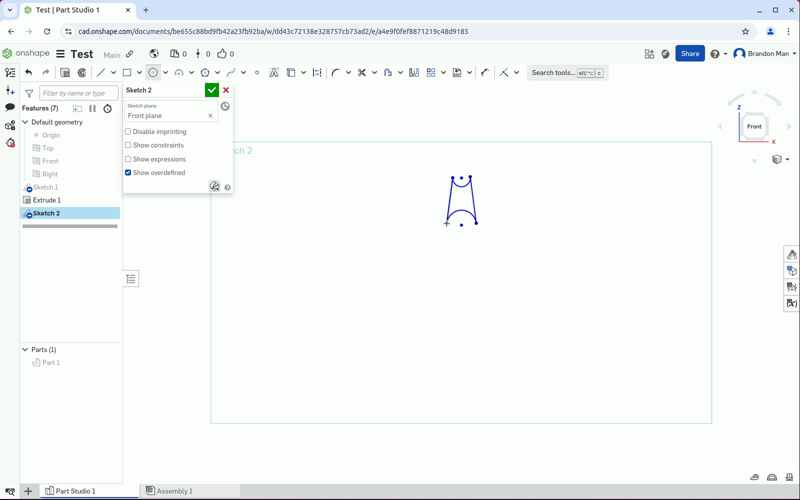
mouse_move(458, 191)
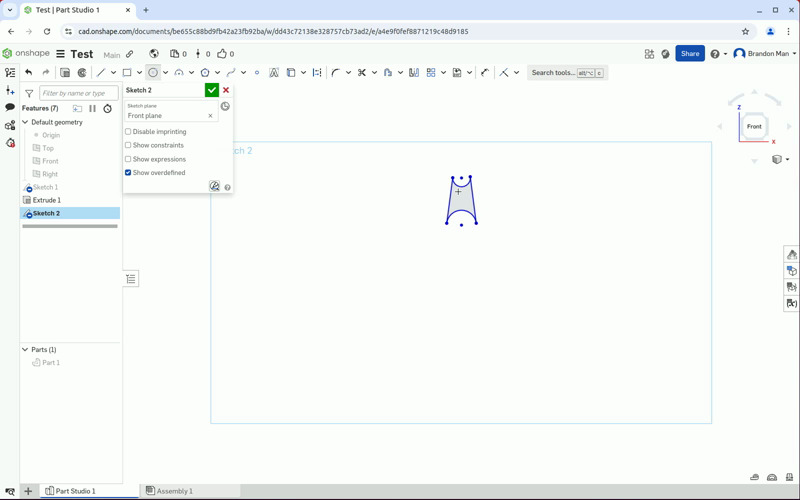
click(458, 191)
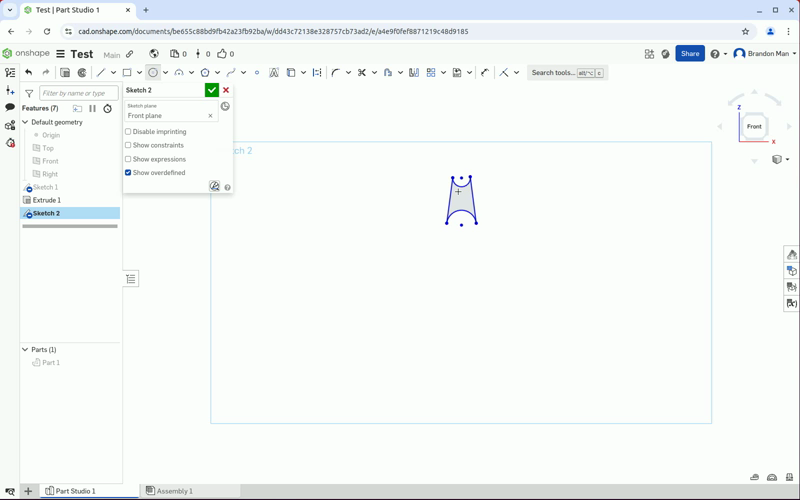
key_up(shift)
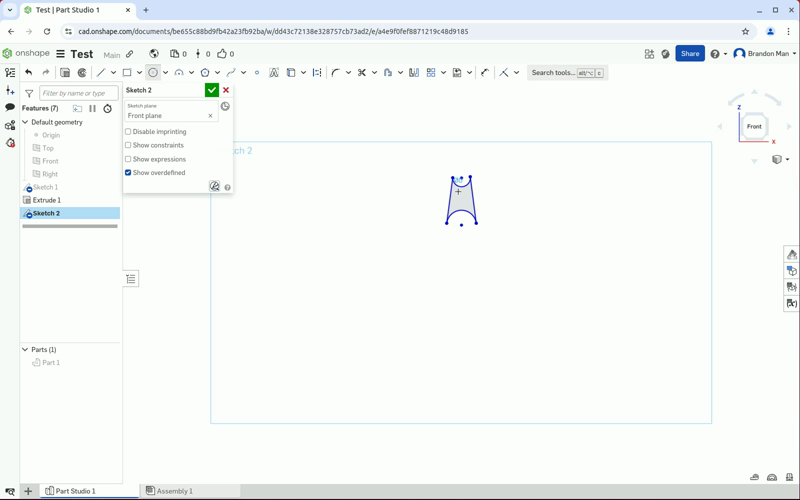
mouse_move(461, 191)
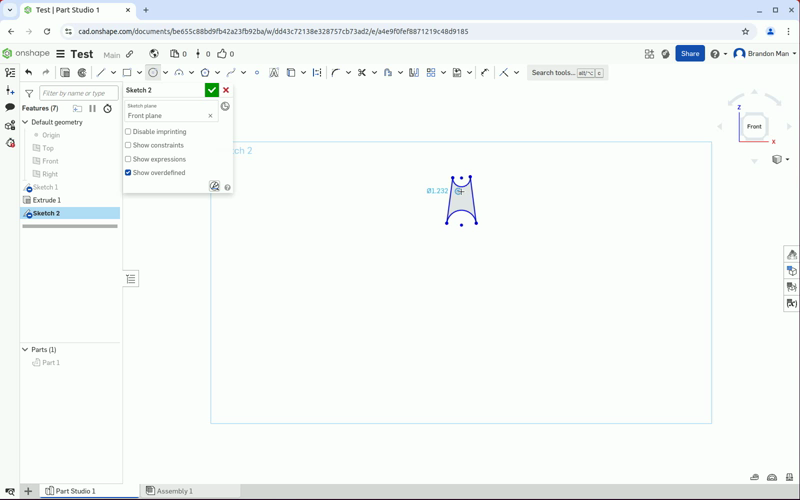
click(461, 191)
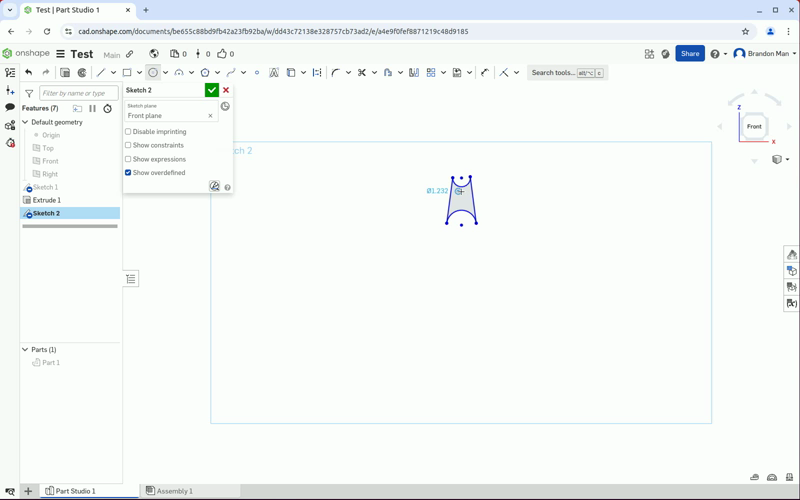
key(esc)
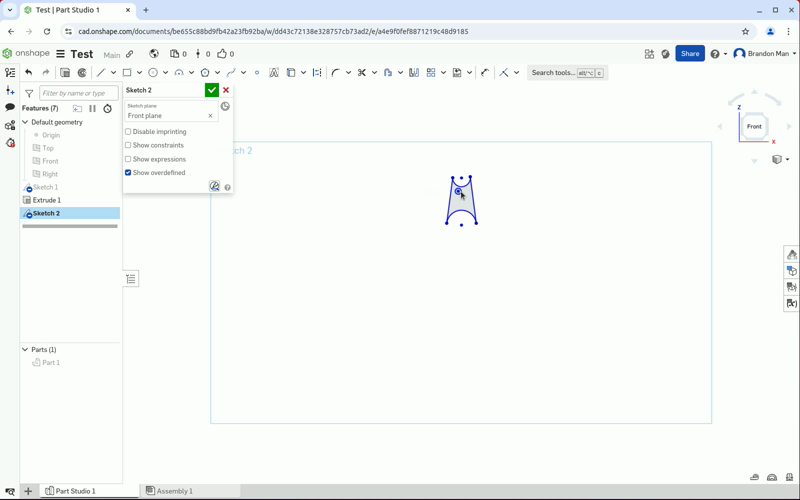
mouse_move(461, 200)
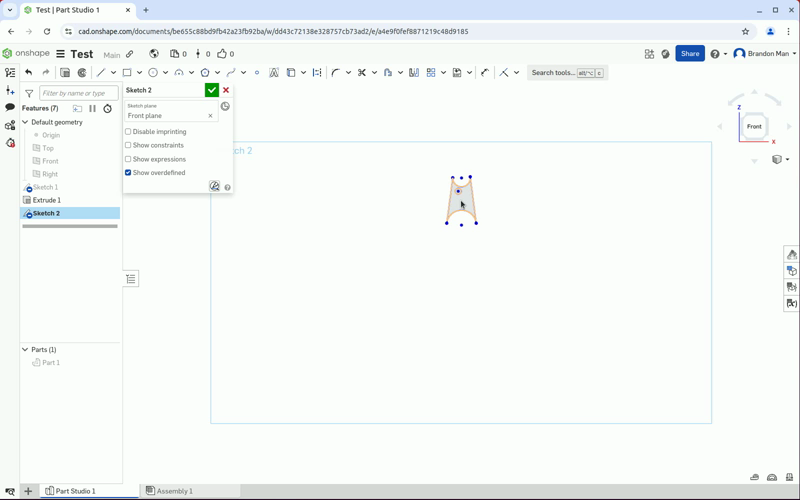
scroll(6)
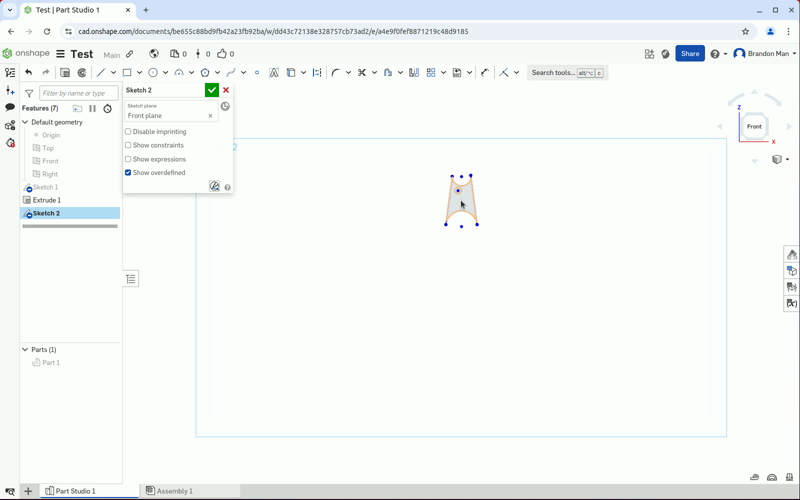
scroll(6)
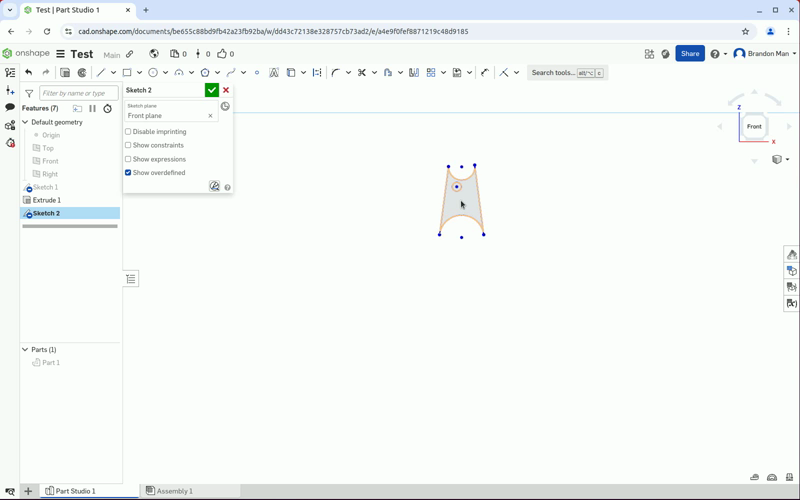
scroll(6)
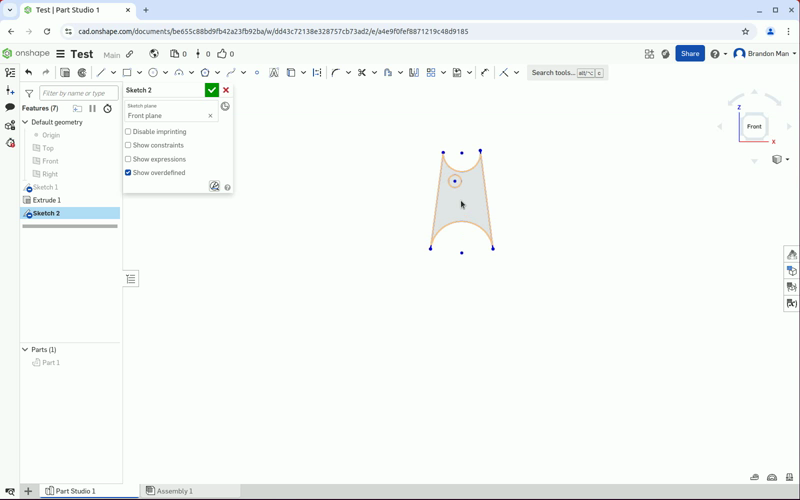
scroll(6)
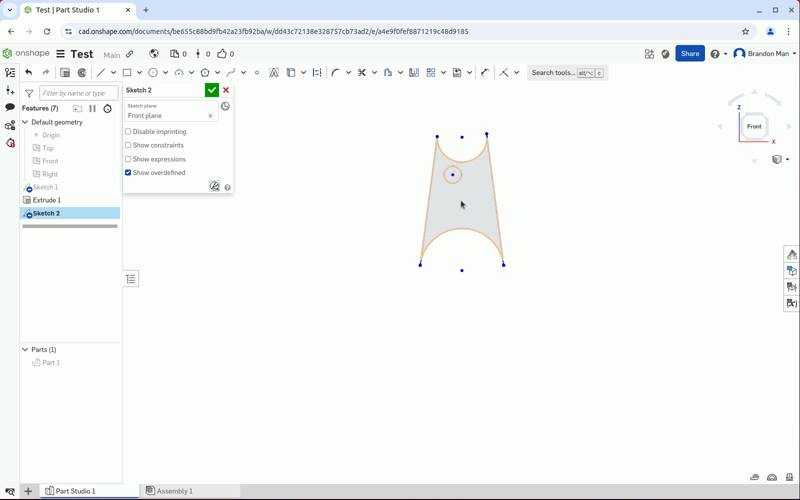
scroll(6)
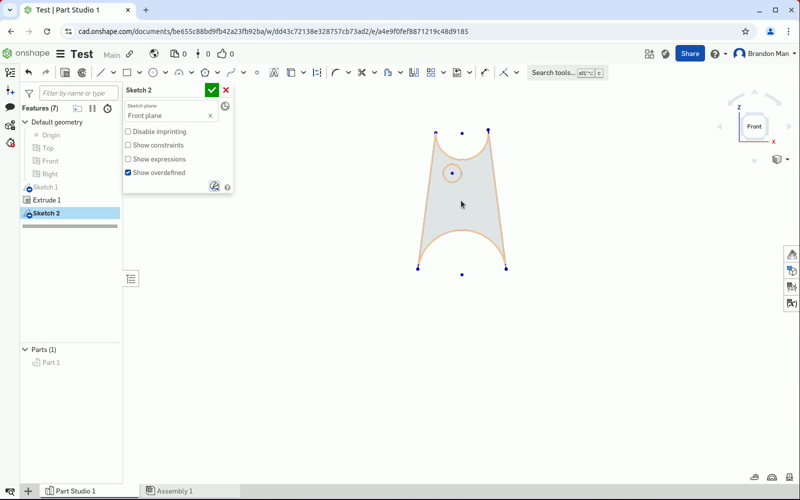
scroll(6)
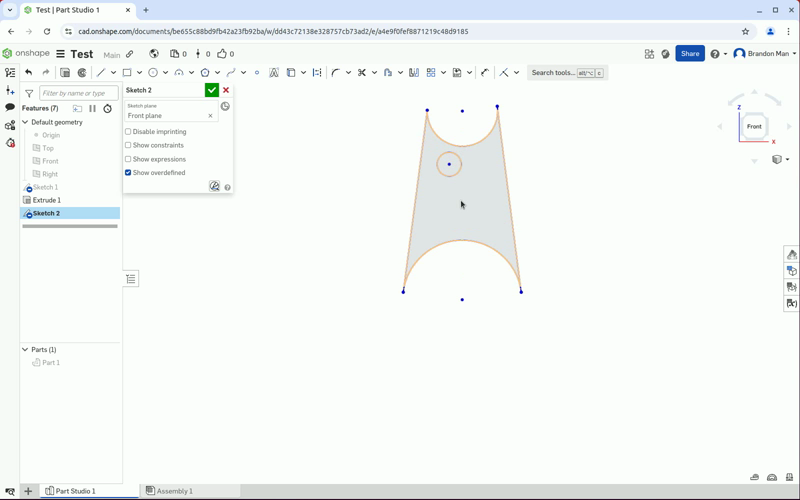
scroll(6)
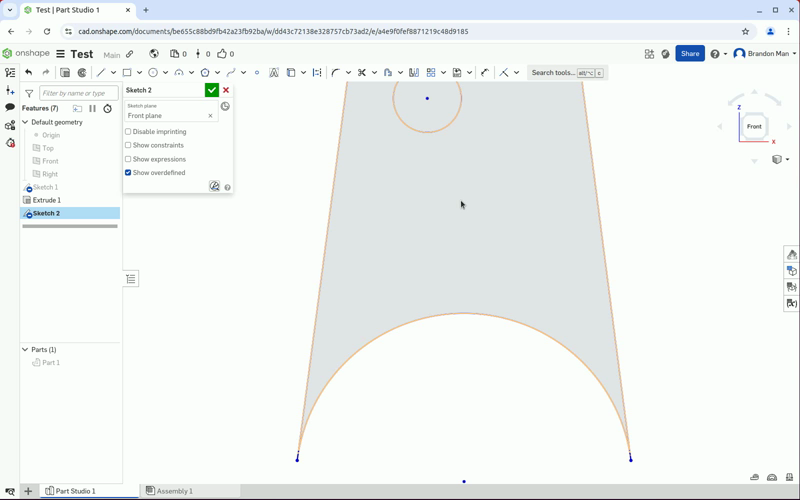
click(461, 200)
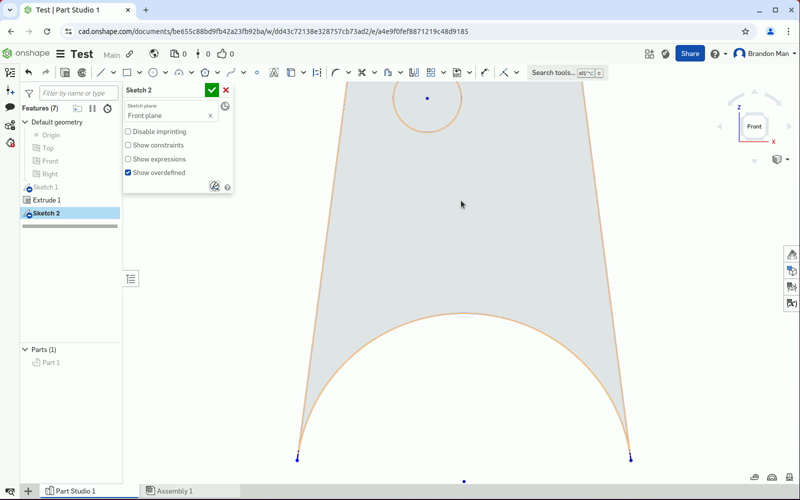
scroll(-6)
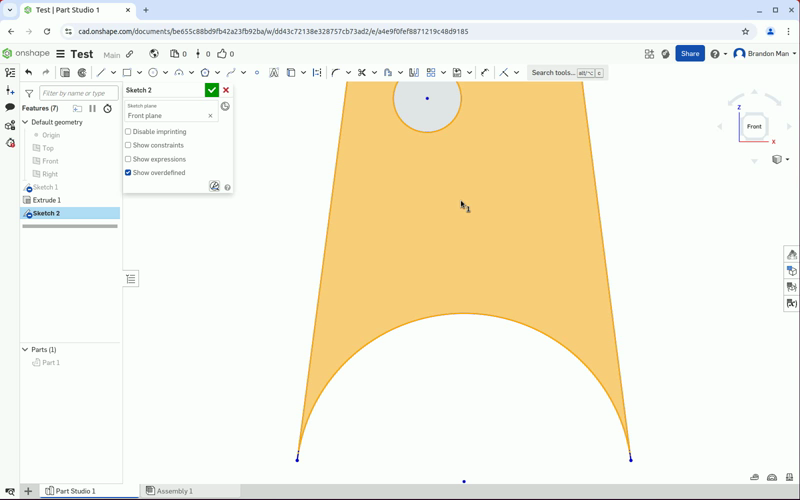
scroll(-6)
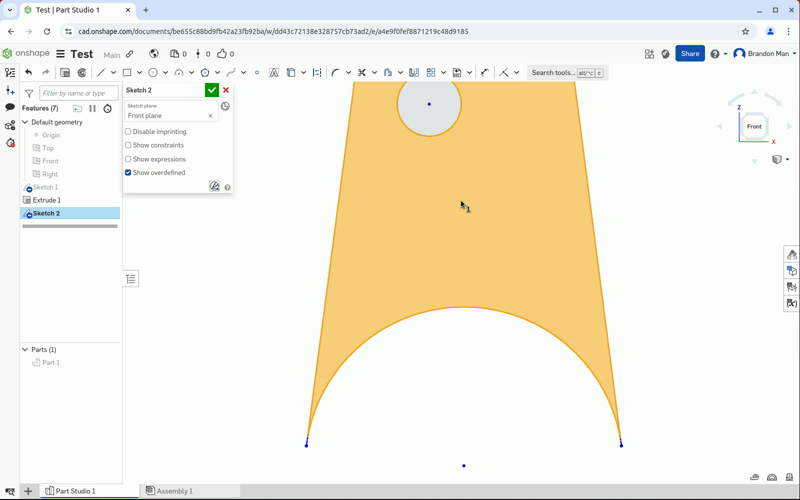
scroll(-6)
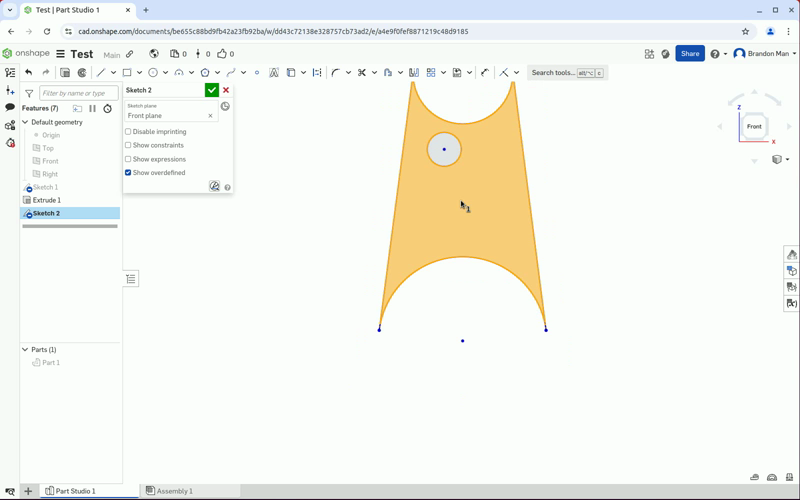
scroll(-6)
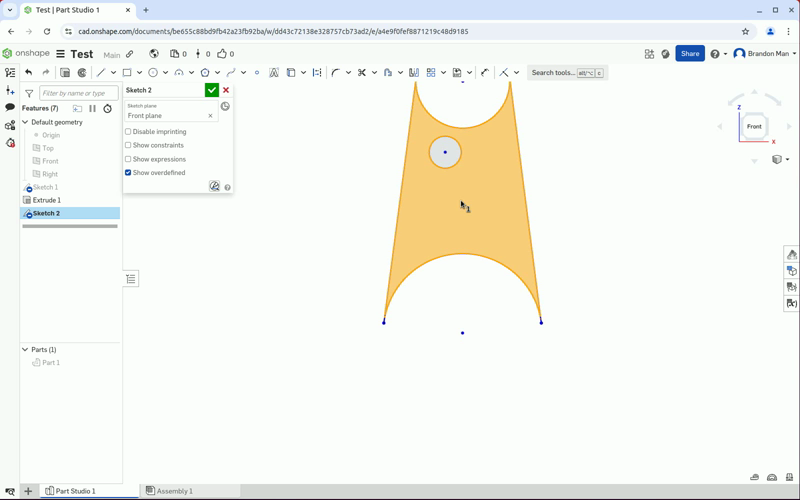
scroll(-6)
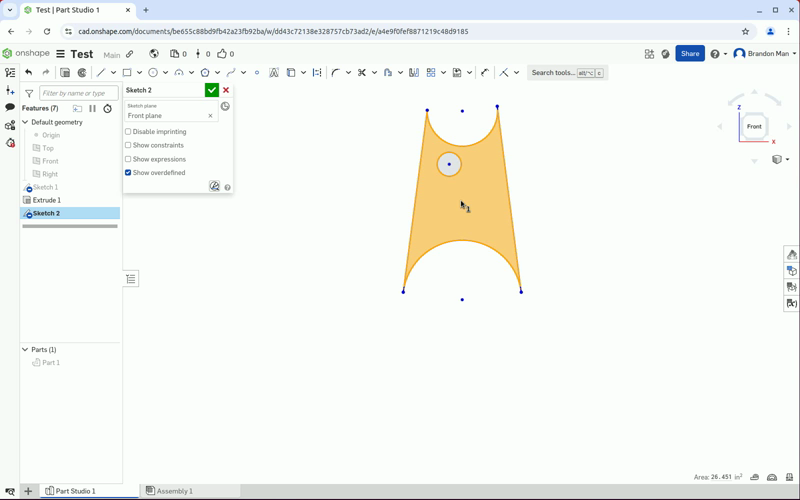
scroll(-6)
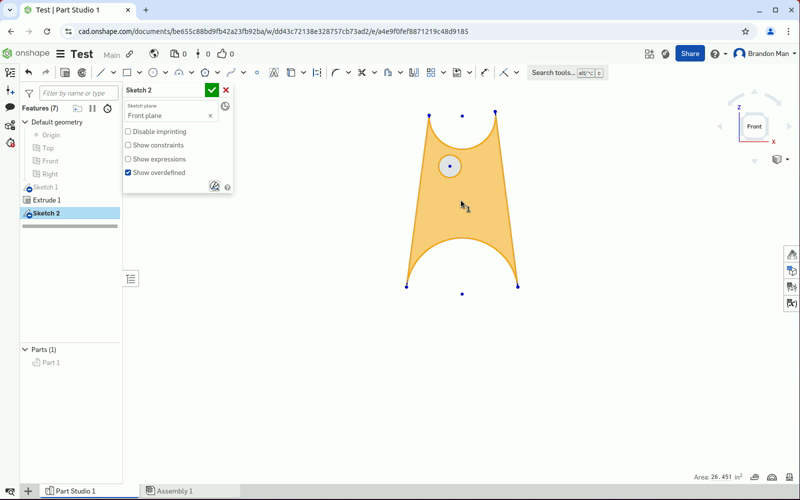
scroll(-6)
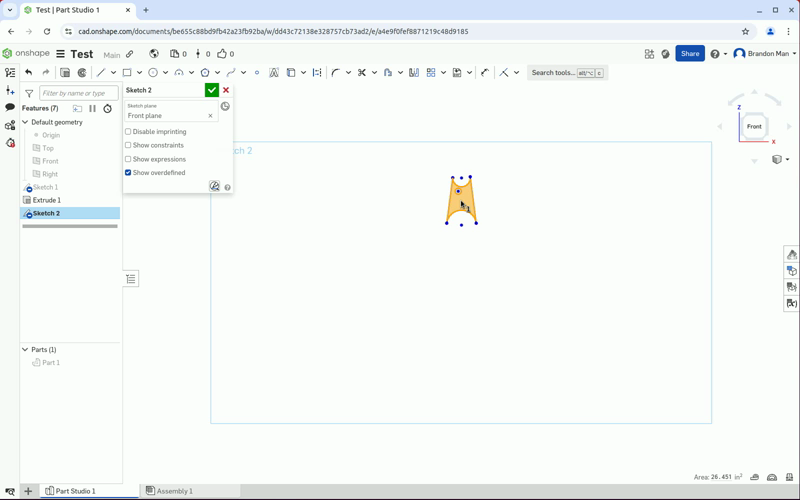
mouse_move(73, 352)
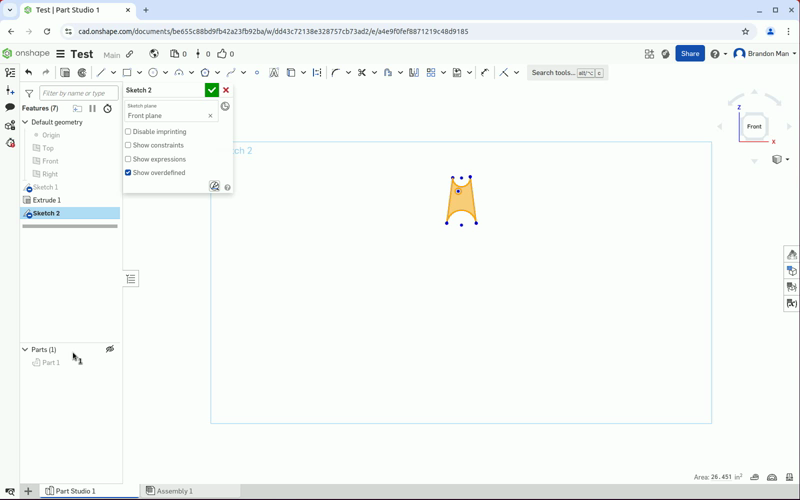
key(shift+y)
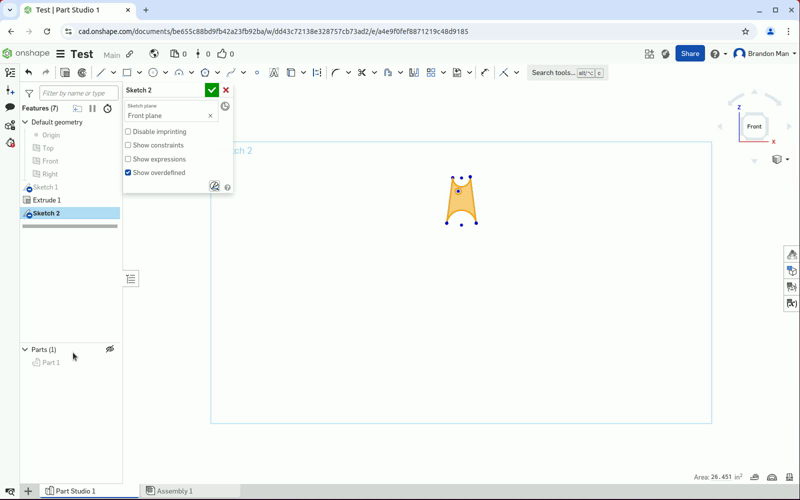
key(shift+e)
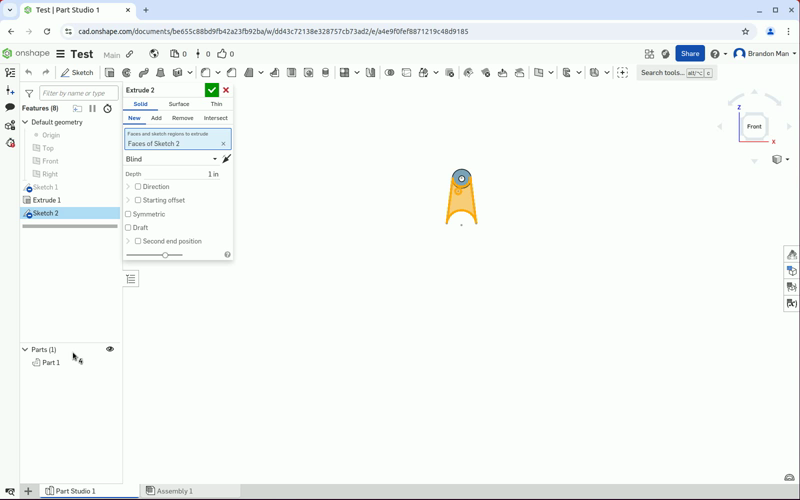
mouse_move(143, 106)
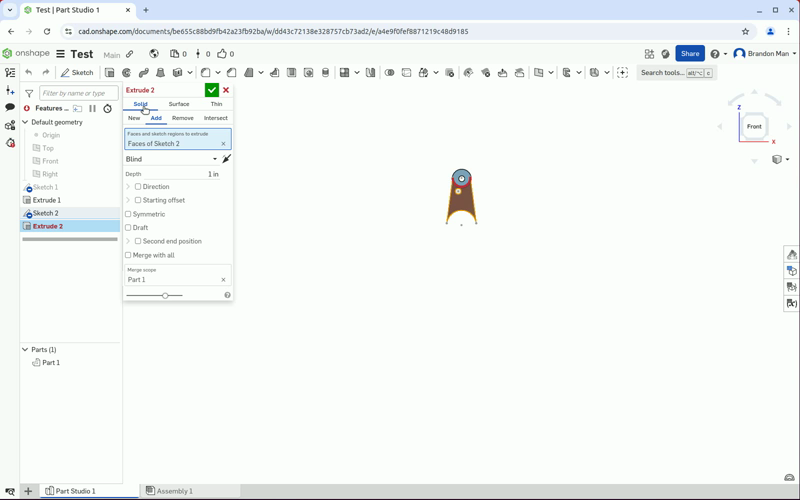
click(143, 106)
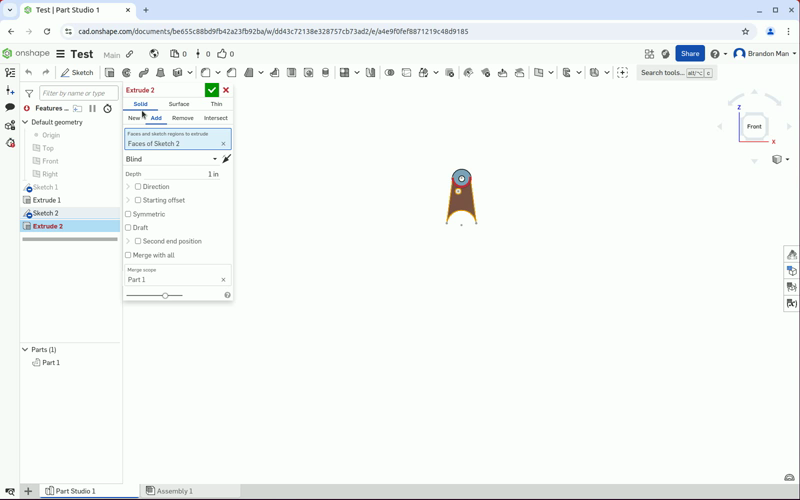
mouse_move(137, 120)
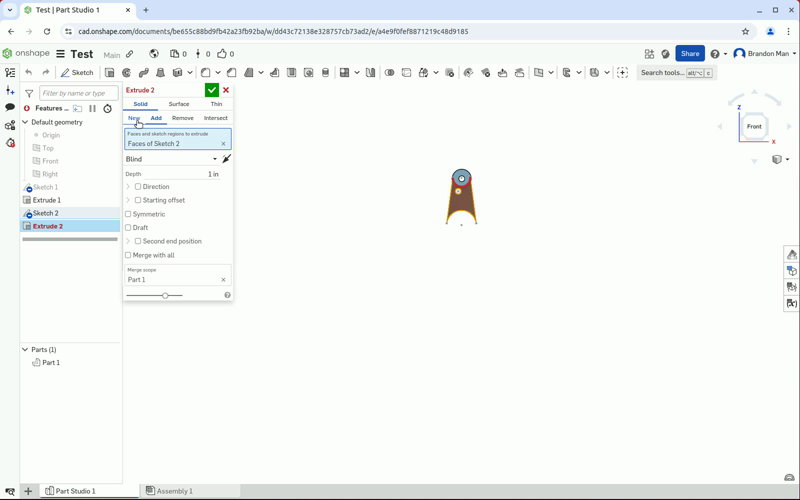
click(137, 120)
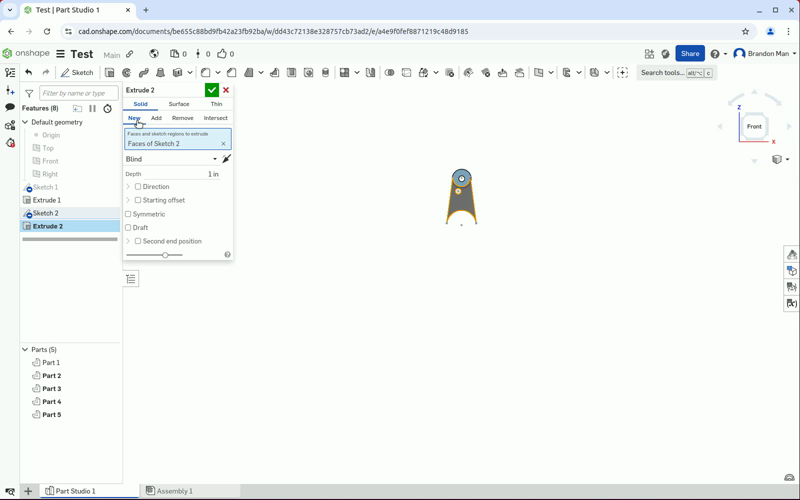
key(tab, 4)
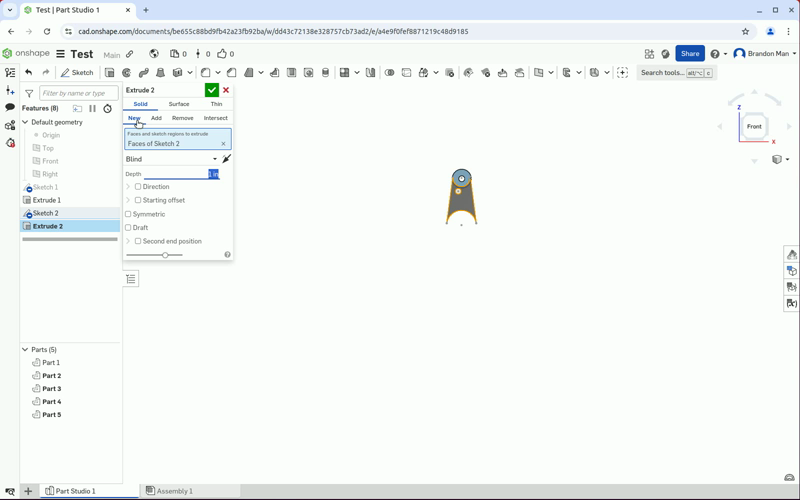
text(0.481)
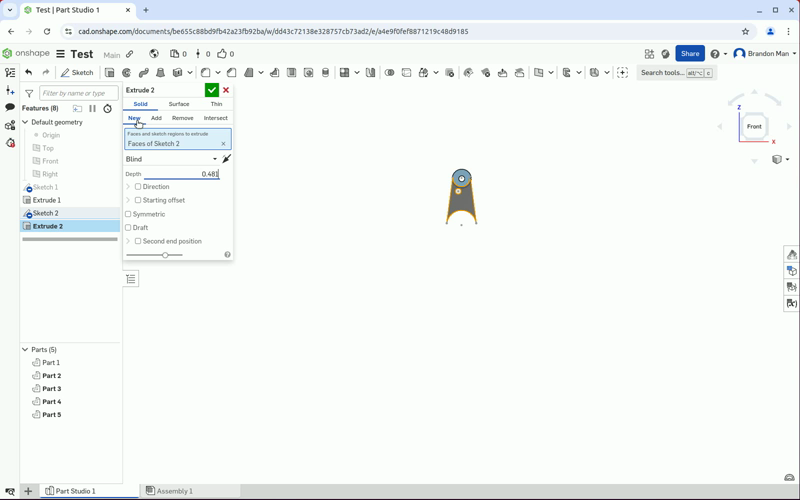
key(enter)
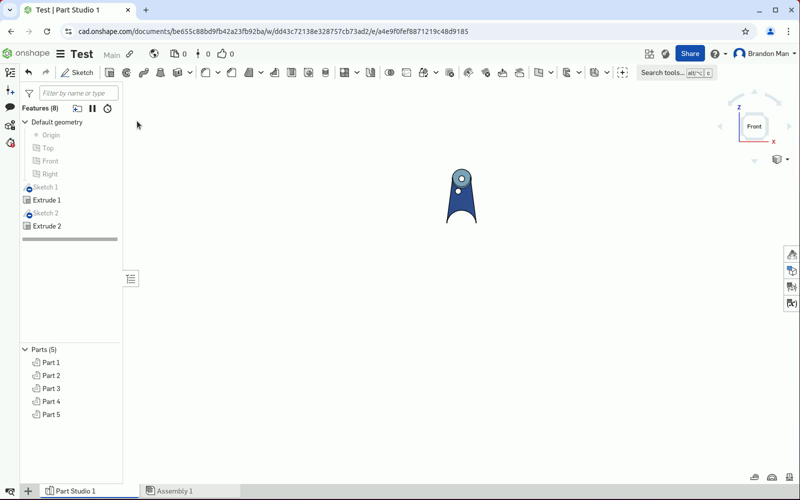
key(shift+h)
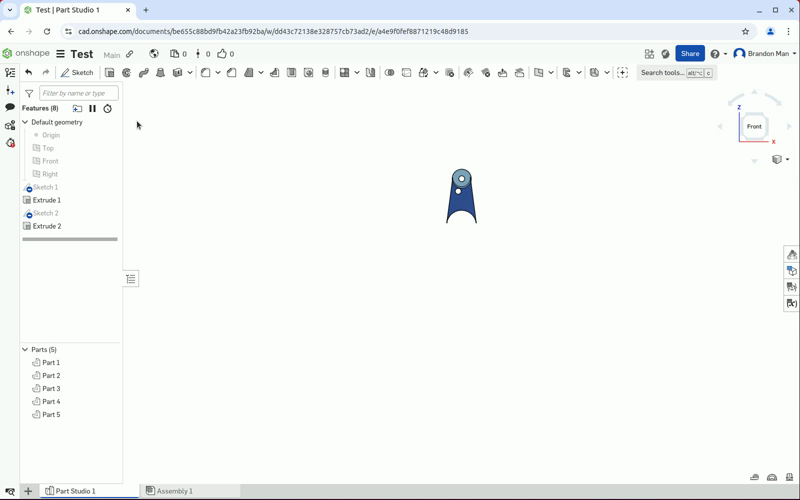
key(shift+h)
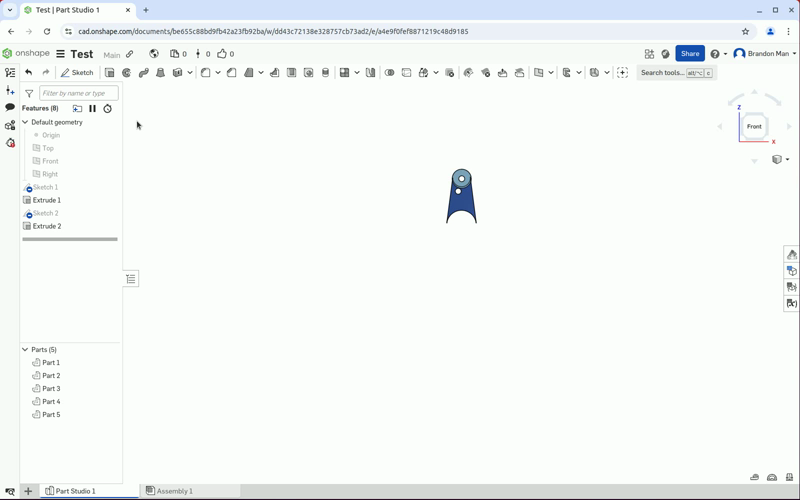
mouse_move(73, 189)
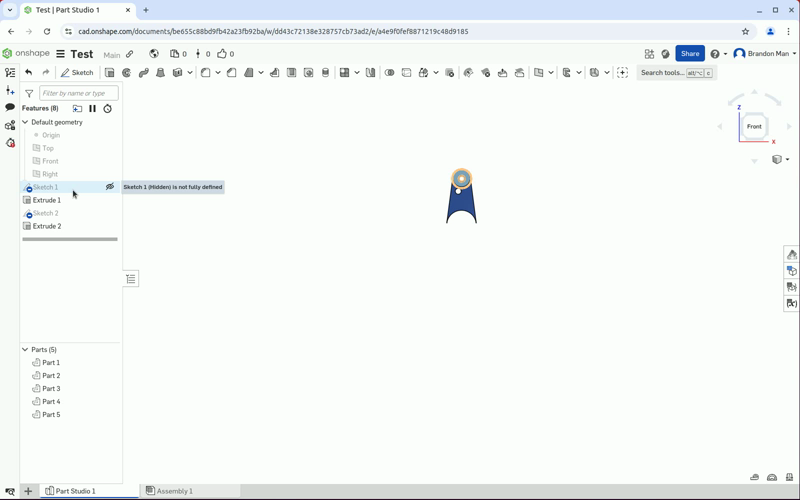
click(73, 189)
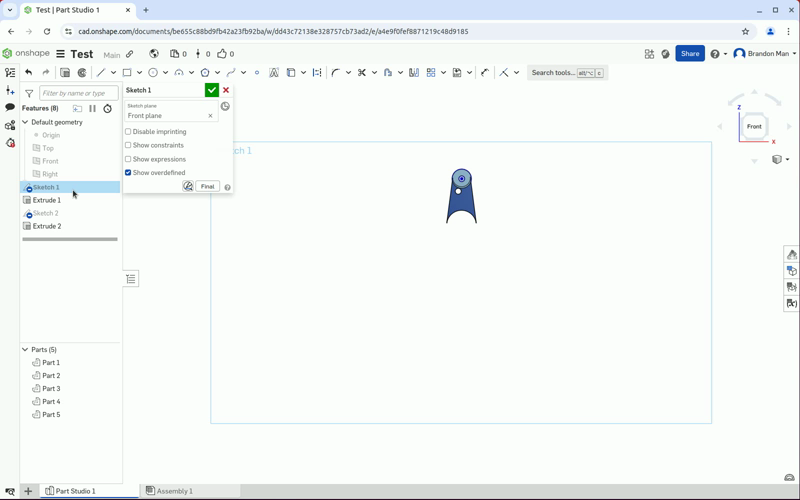
mouse_move(229, 92)
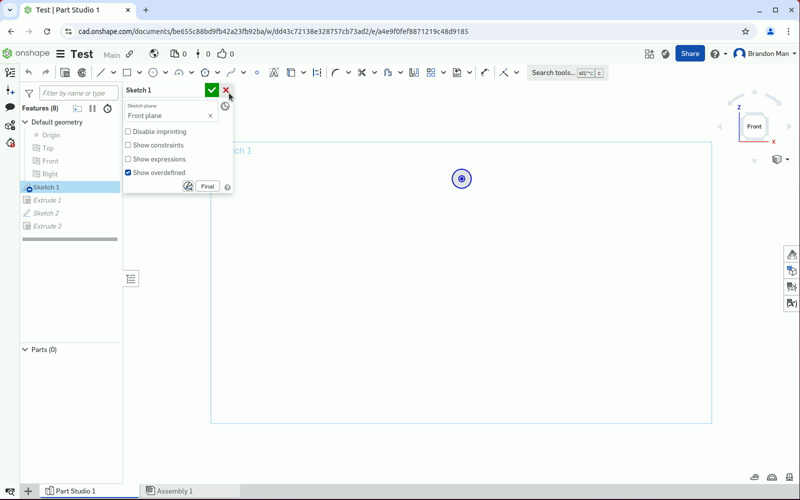
click(229, 92)
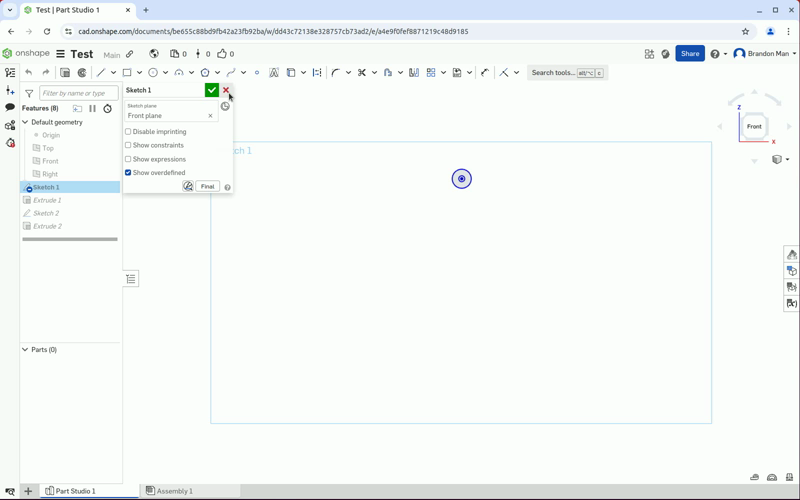
key(shift+s)
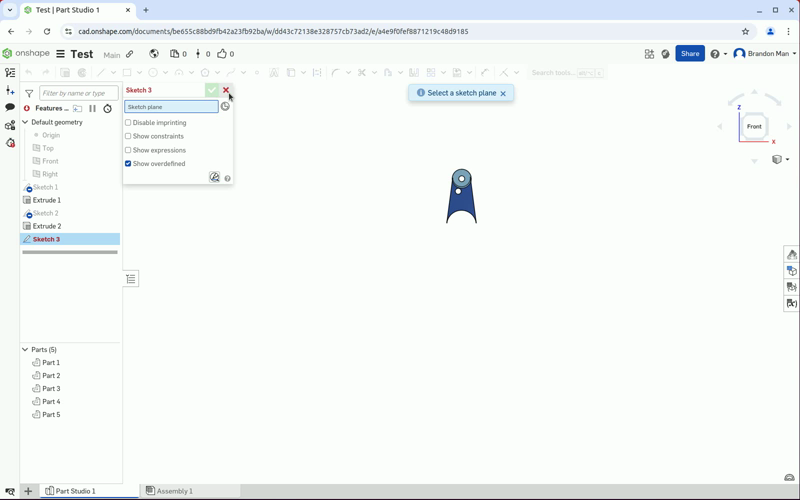
mouse_move(73, 163)
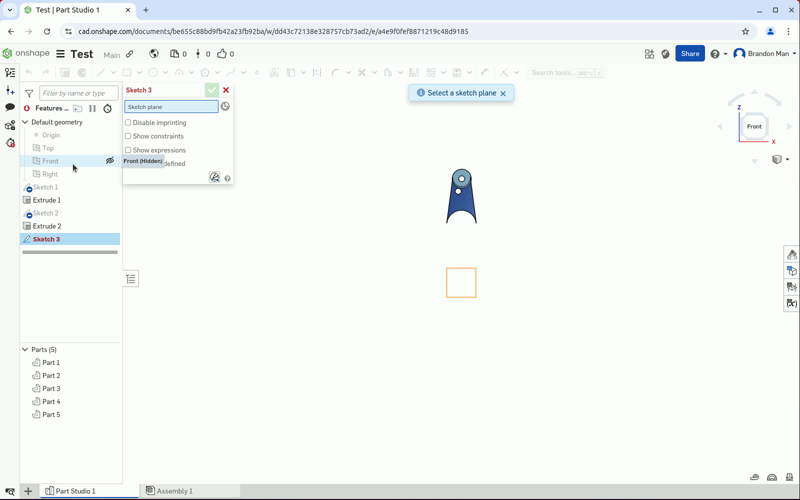
click(73, 163)
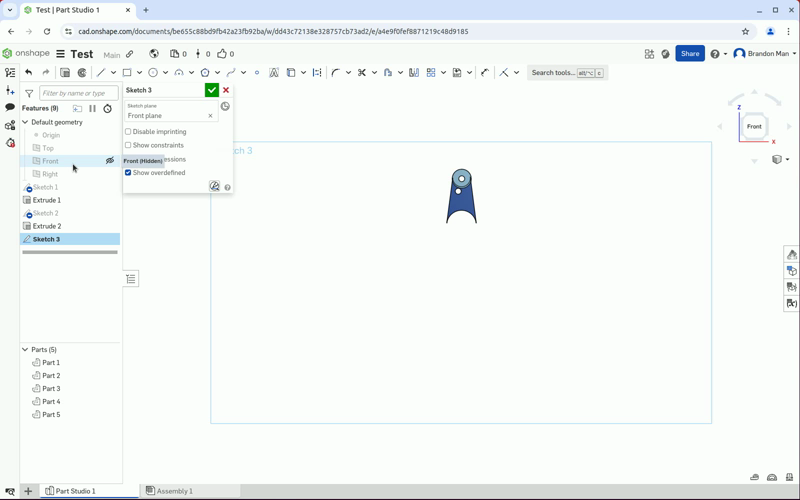
mouse_move(73, 352)
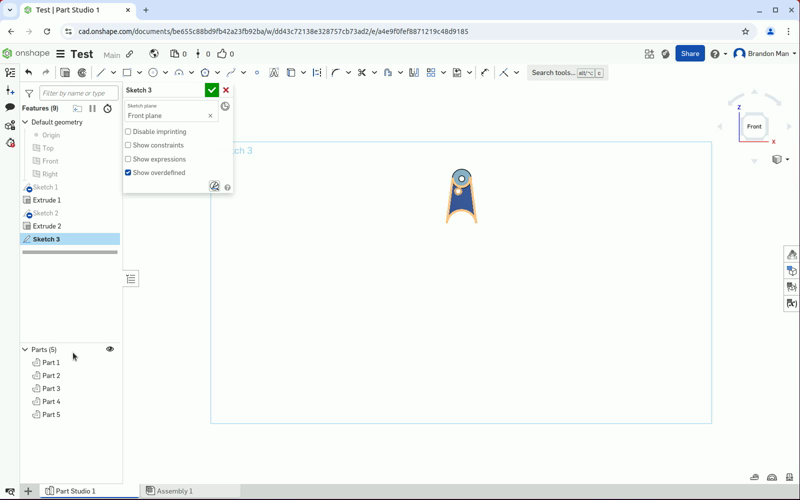
key(y)
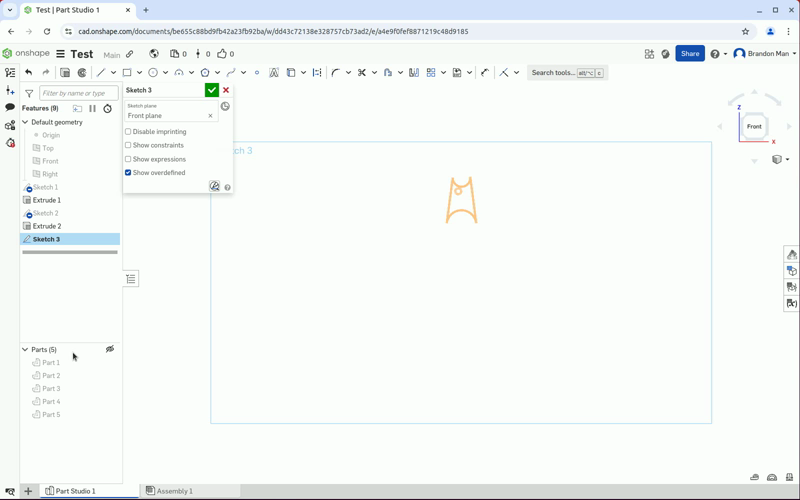
key(c)
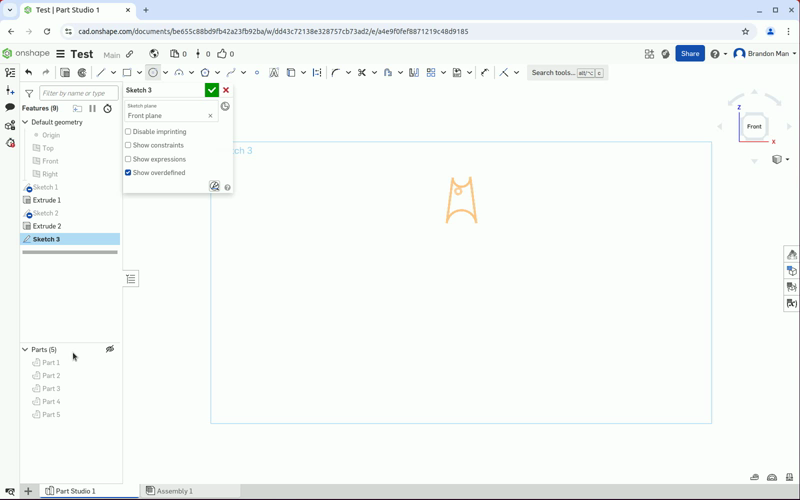
key_down(shift)
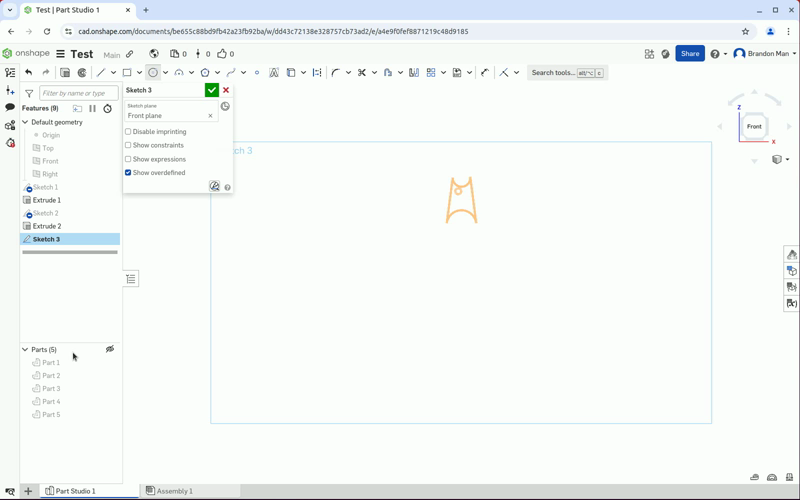
mouse_move(461, 225)
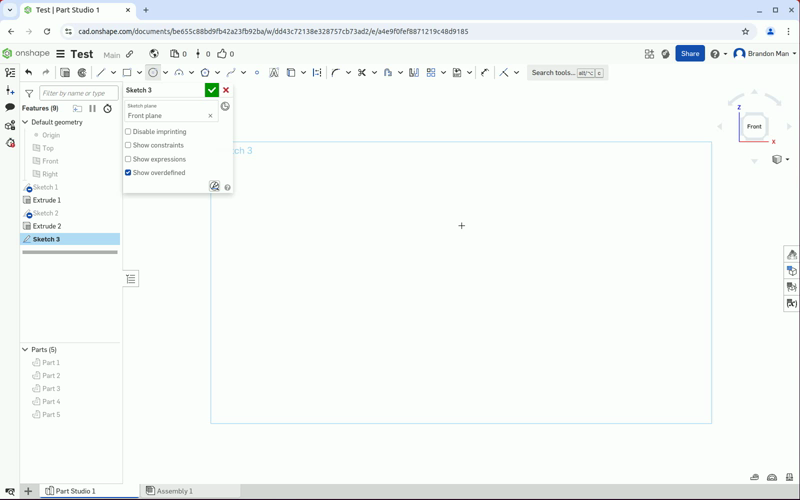
click(461, 225)
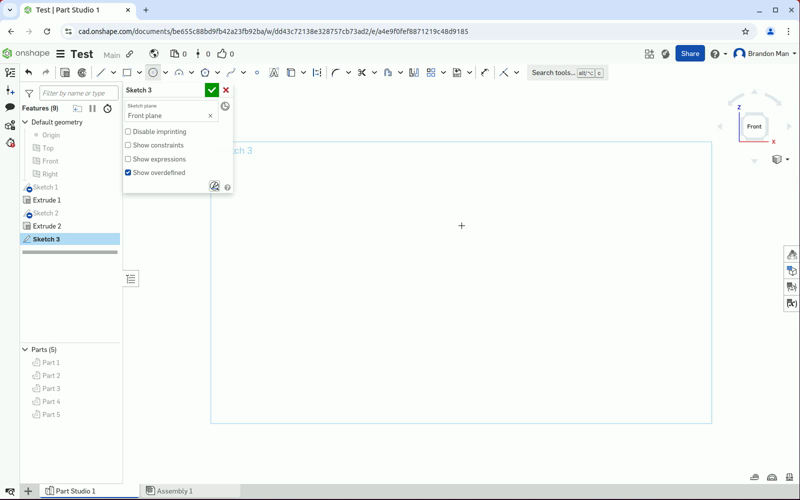
key_up(shift)
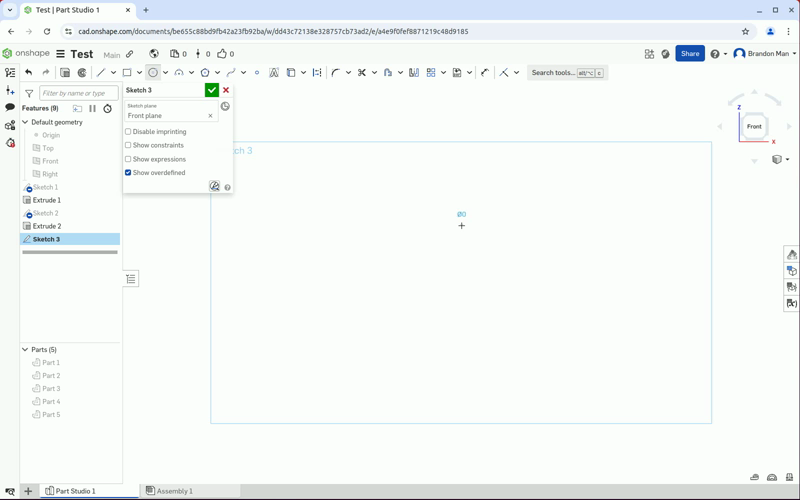
mouse_move(477, 225)
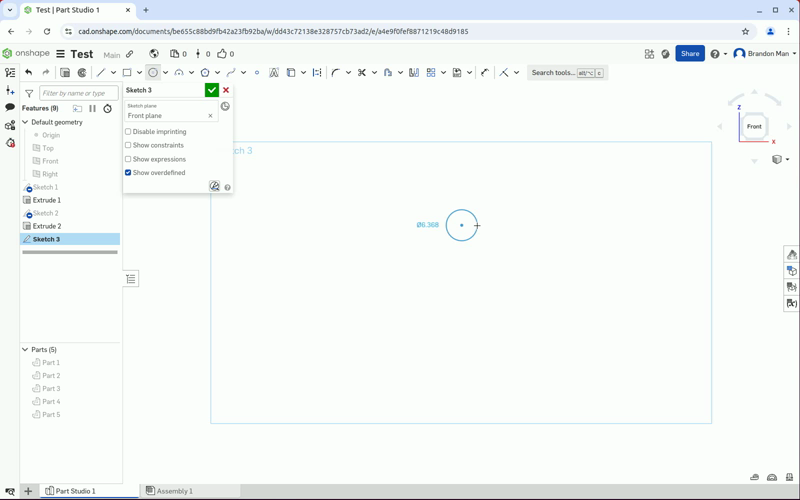
click(477, 225)
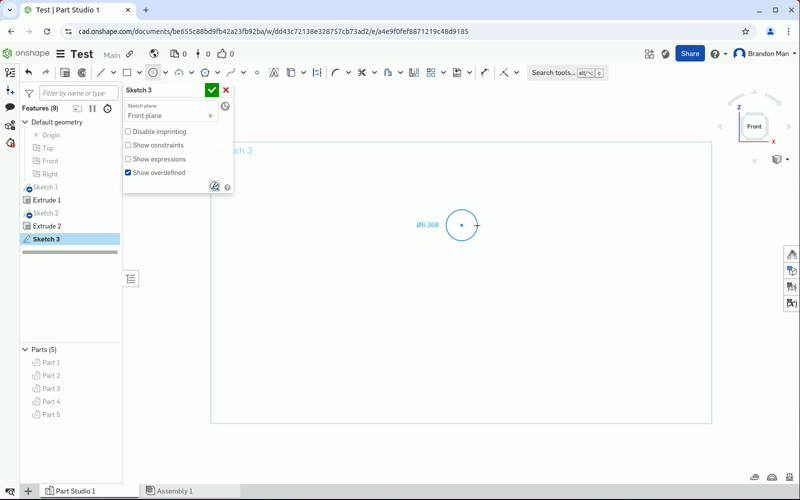
key(esc)
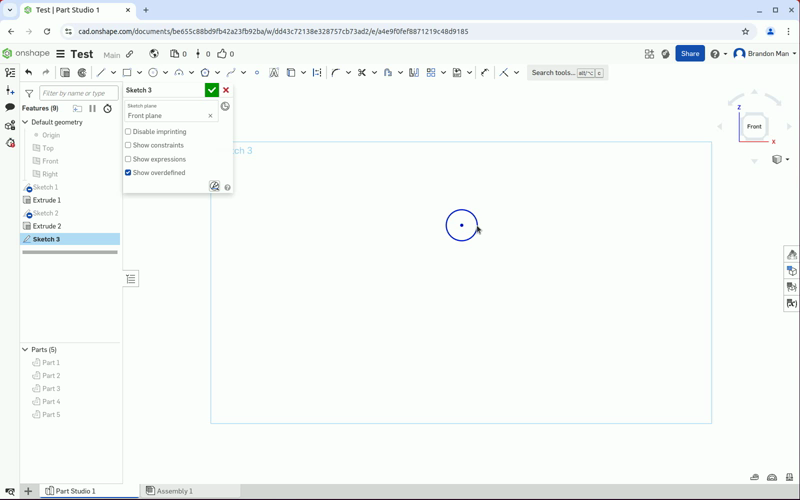
key(c)
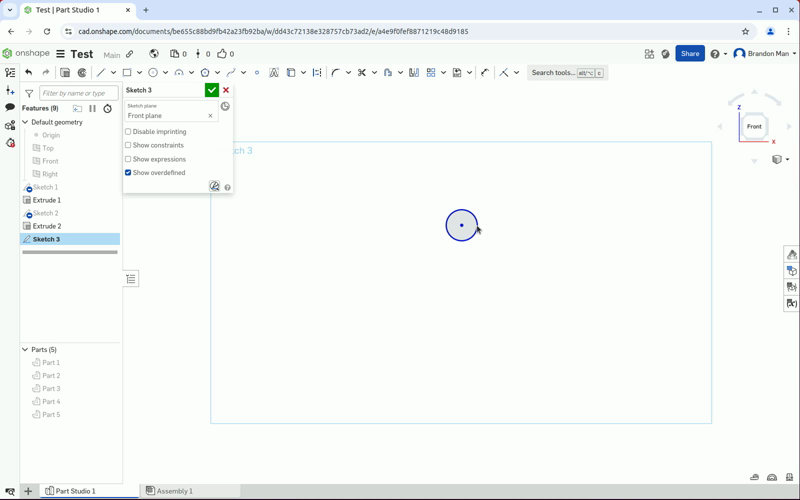
key_down(shift)
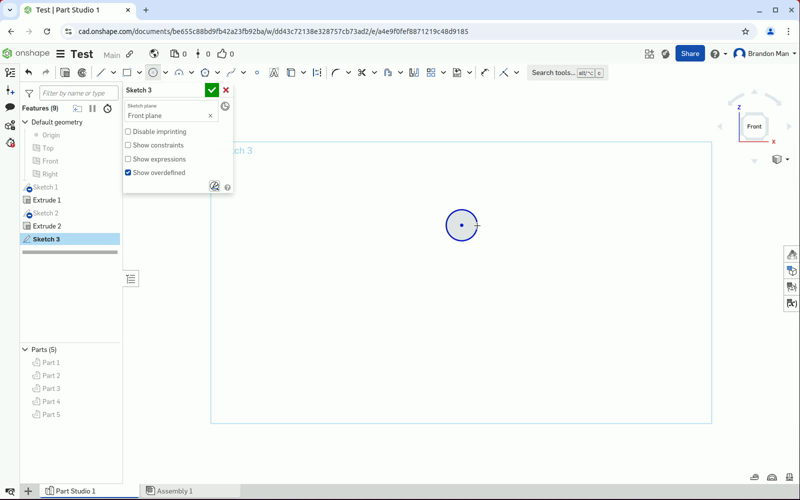
mouse_move(461, 225)
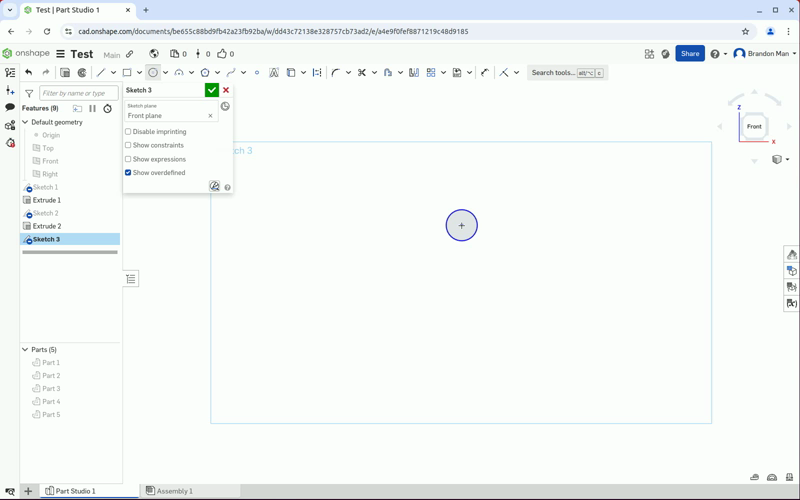
click(461, 225)
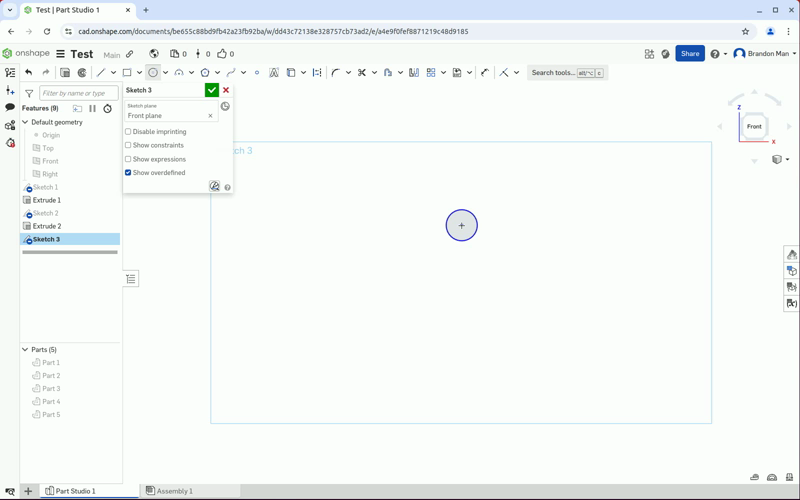
key_up(shift)
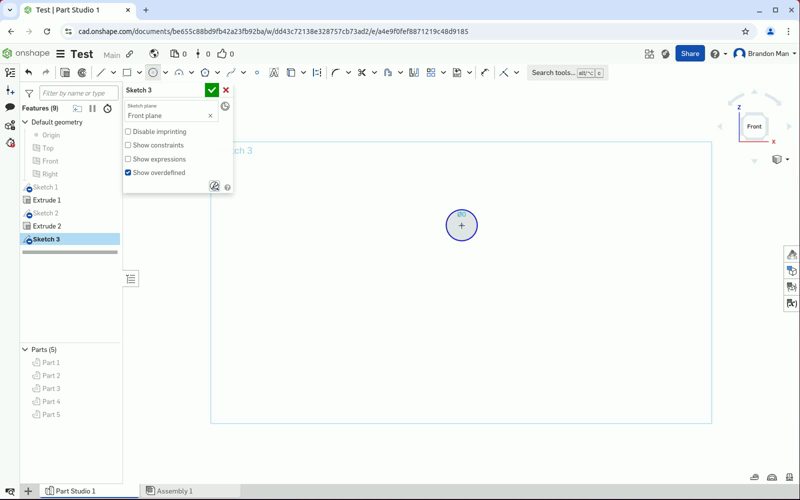
mouse_move(465, 225)
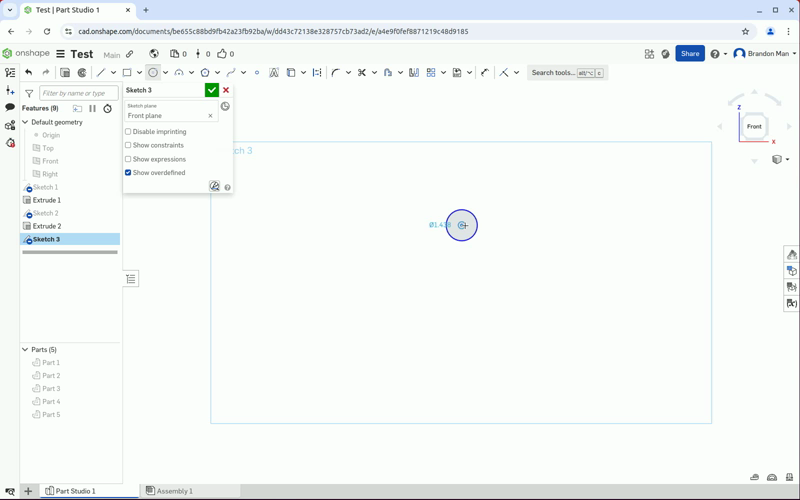
scroll(6)
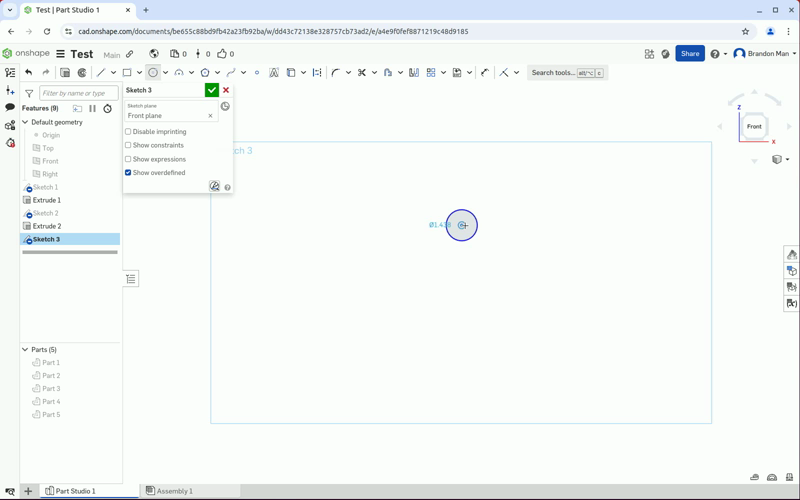
scroll(6)
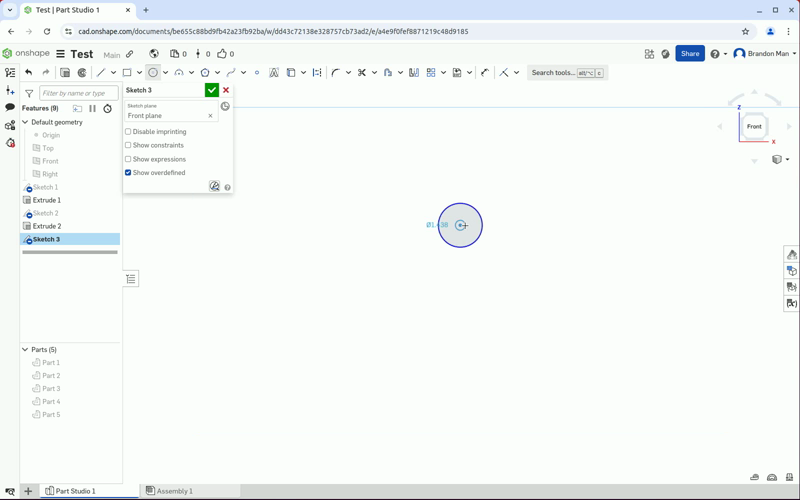
scroll(6)
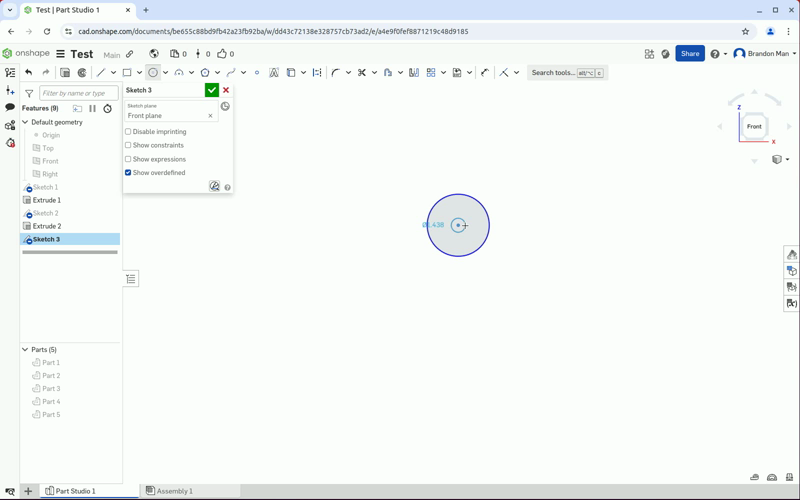
scroll(6)
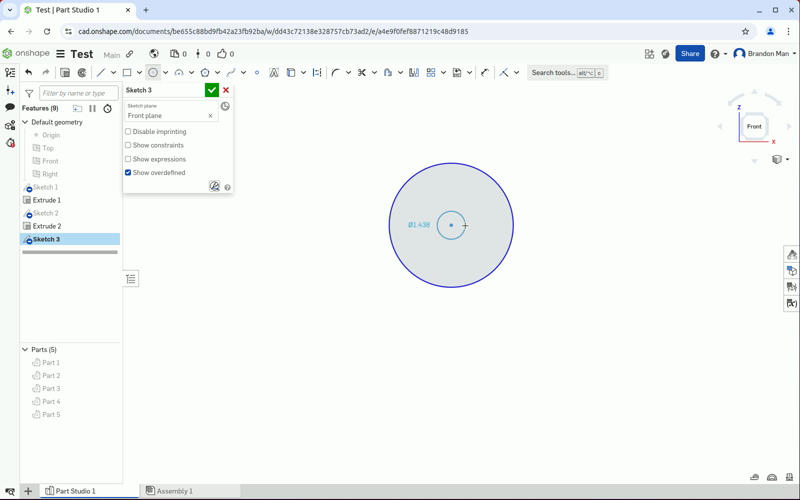
scroll(6)
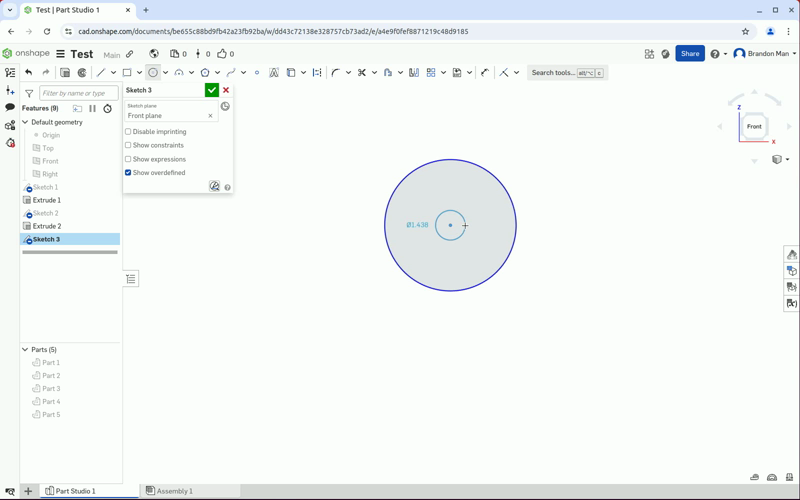
scroll(6)
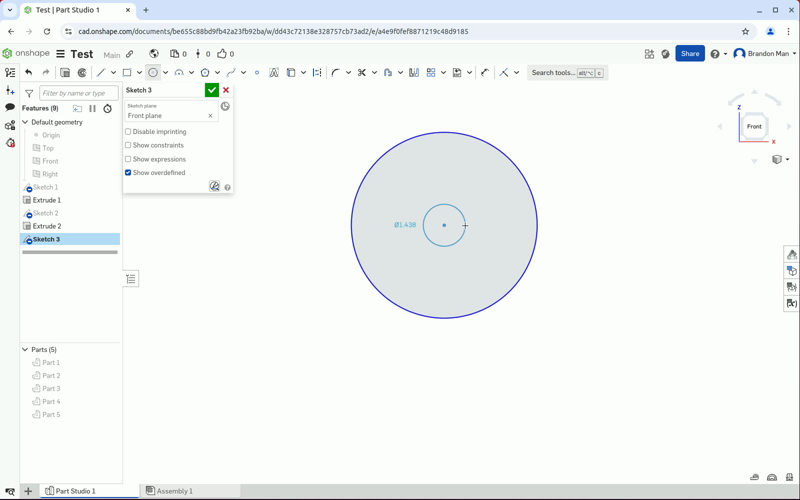
scroll(6)
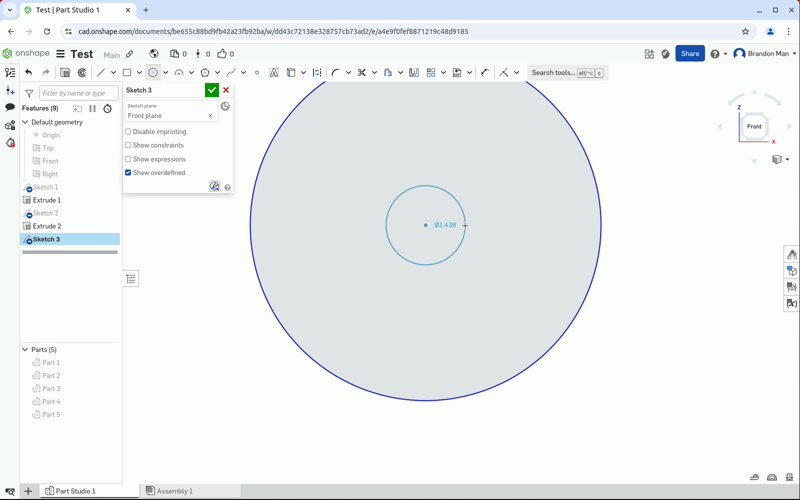
click(465, 225)
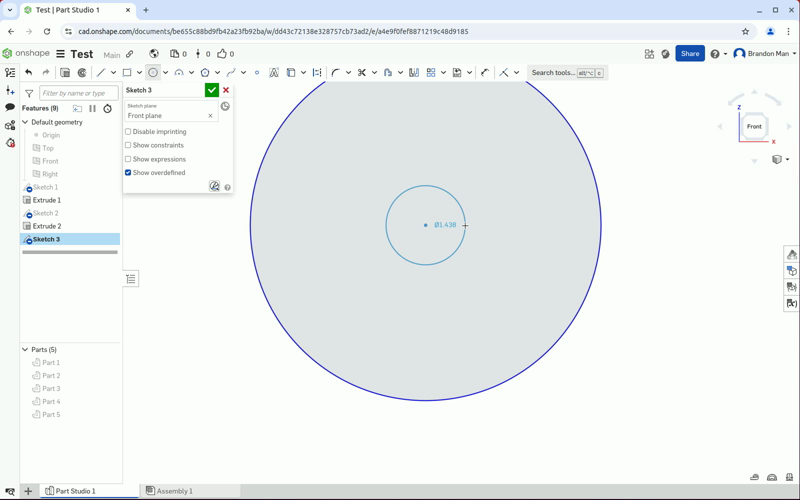
scroll(-6)
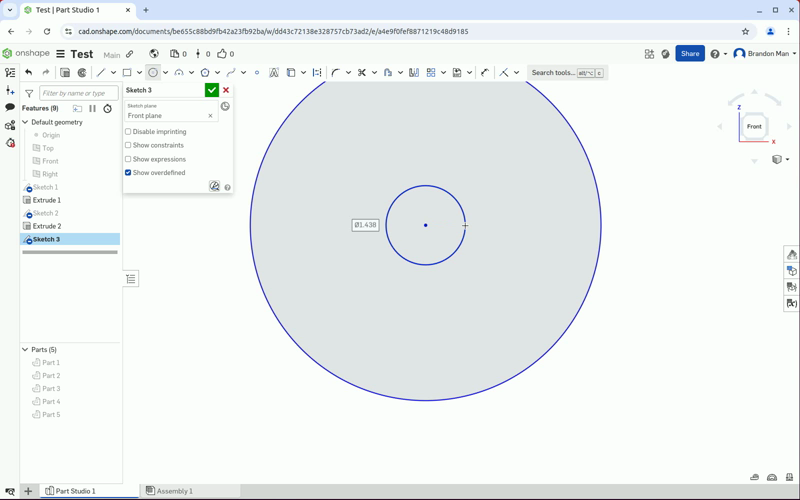
scroll(-6)
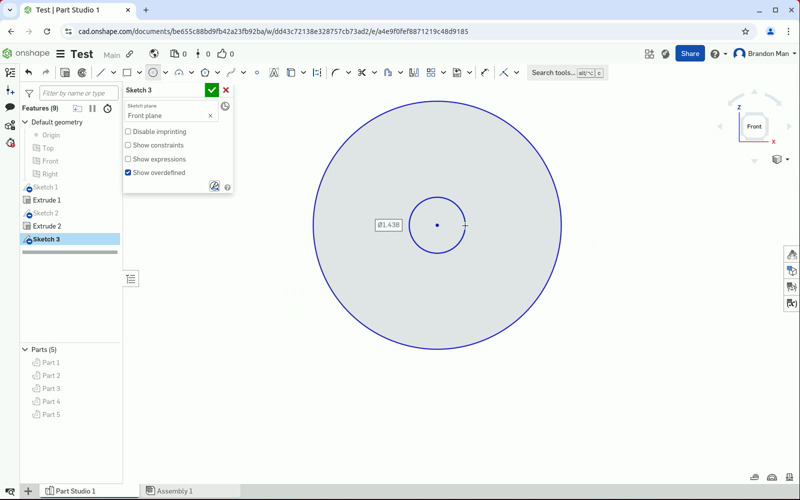
scroll(-6)
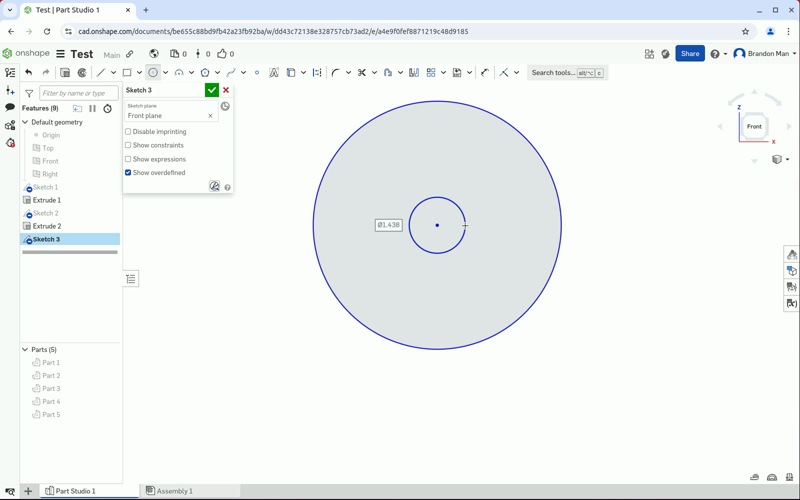
scroll(-6)
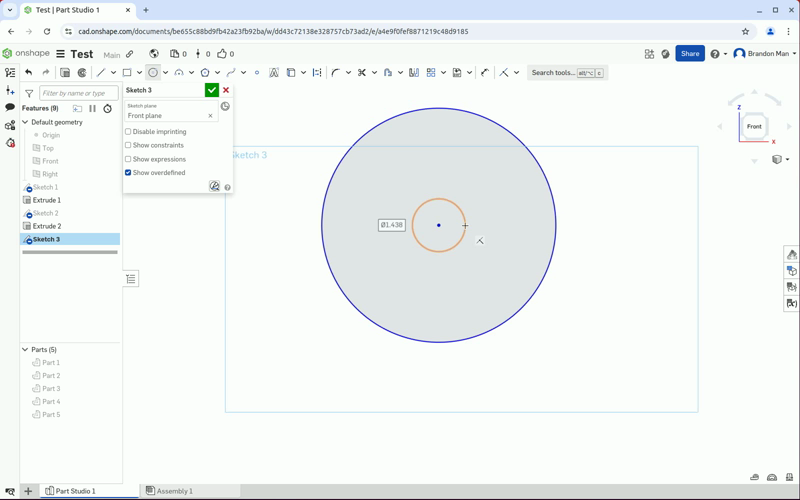
scroll(-6)
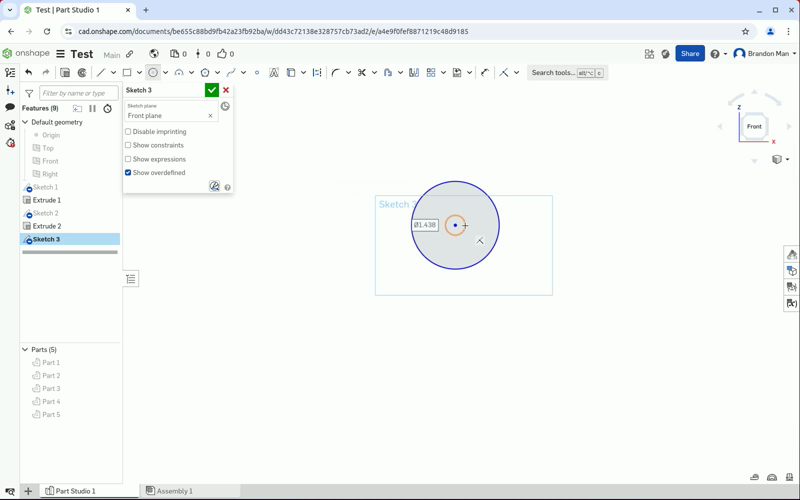
scroll(-6)
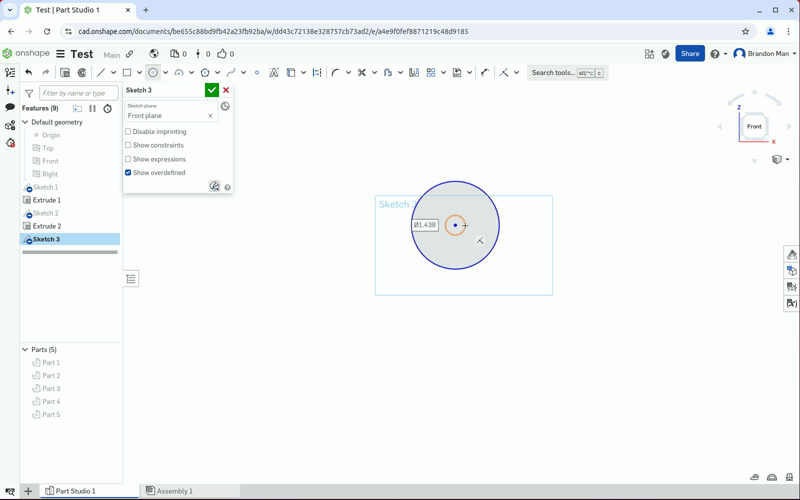
scroll(-6)
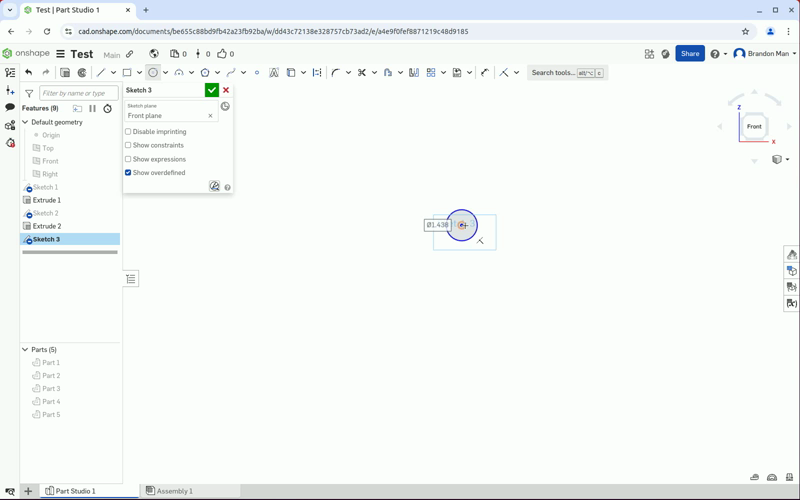
key(esc)
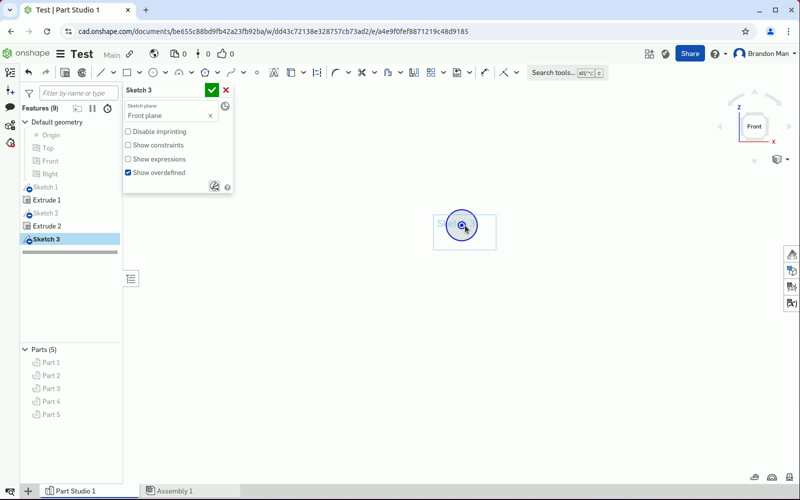
mouse_move(450, 230)
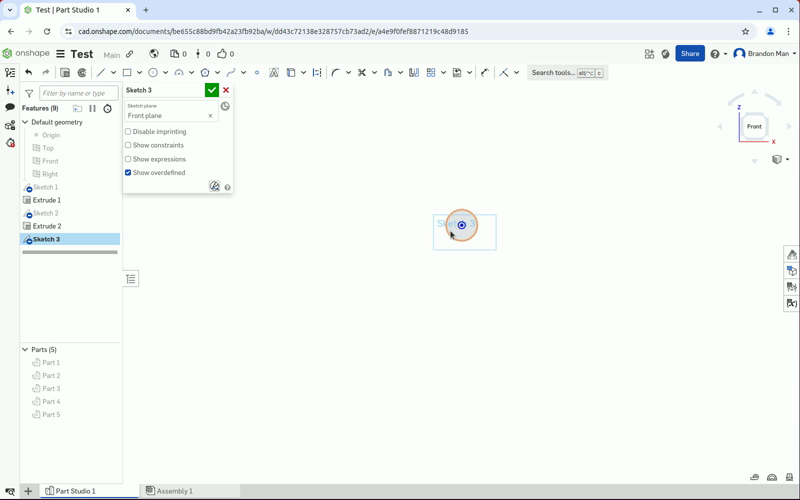
scroll(6)
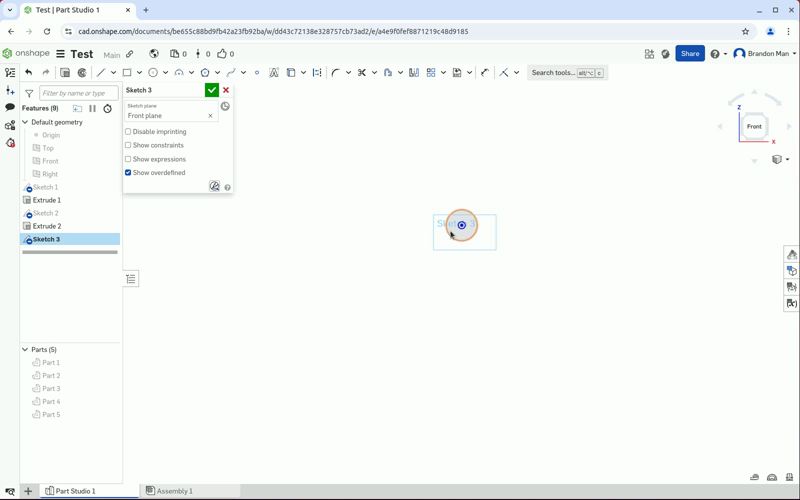
scroll(6)
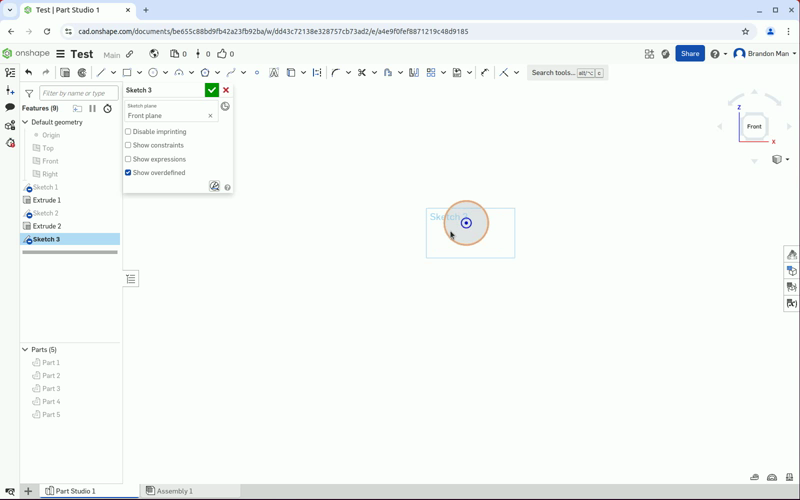
scroll(6)
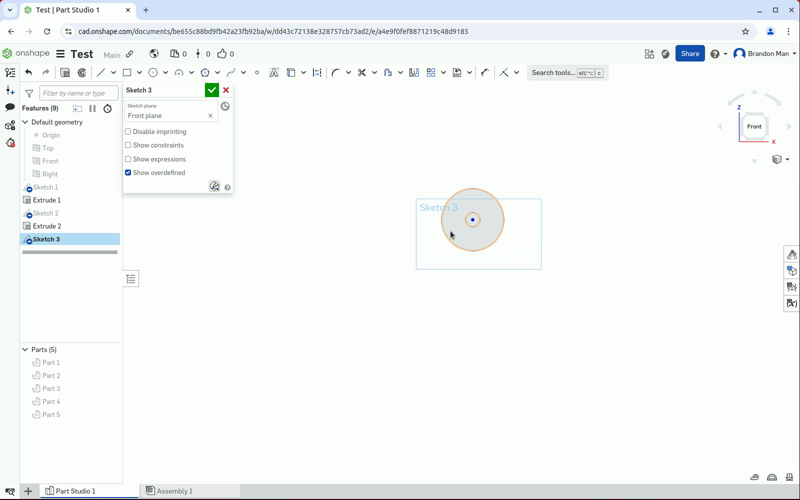
scroll(6)
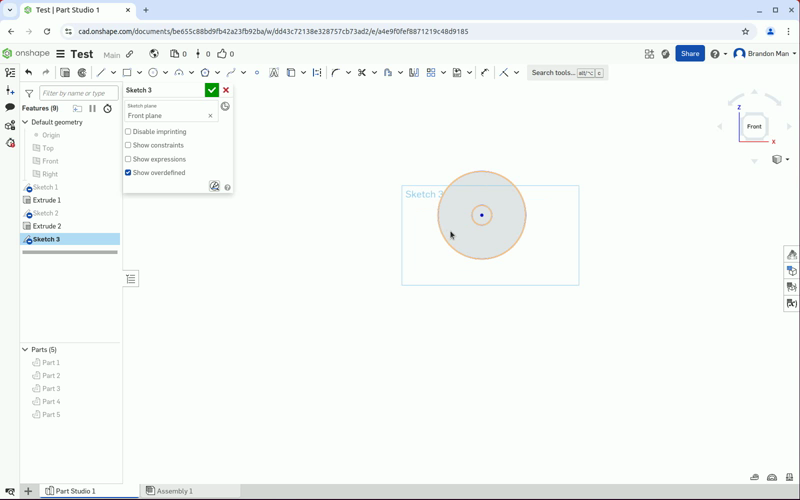
scroll(6)
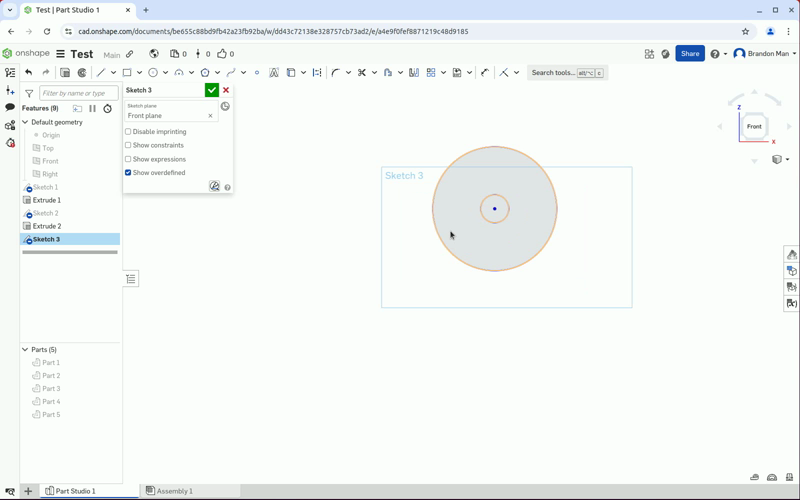
scroll(6)
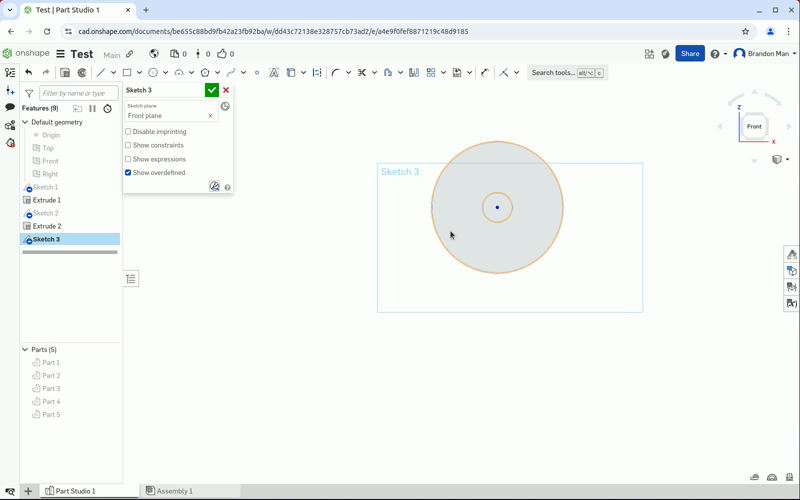
scroll(6)
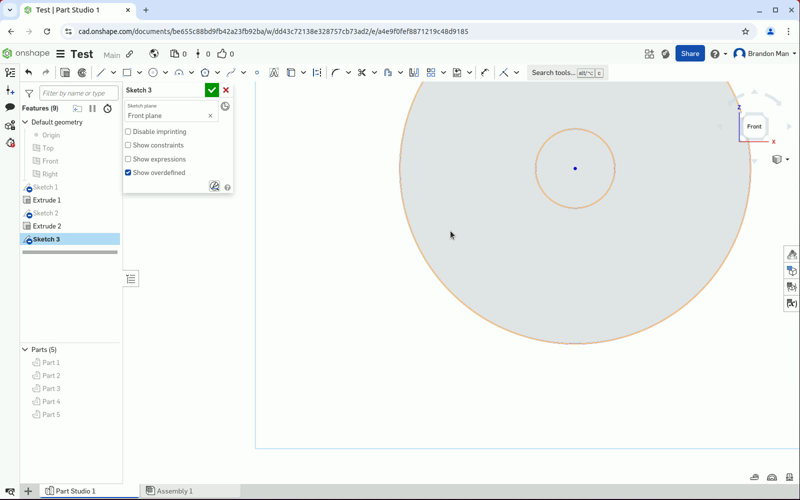
click(450, 230)
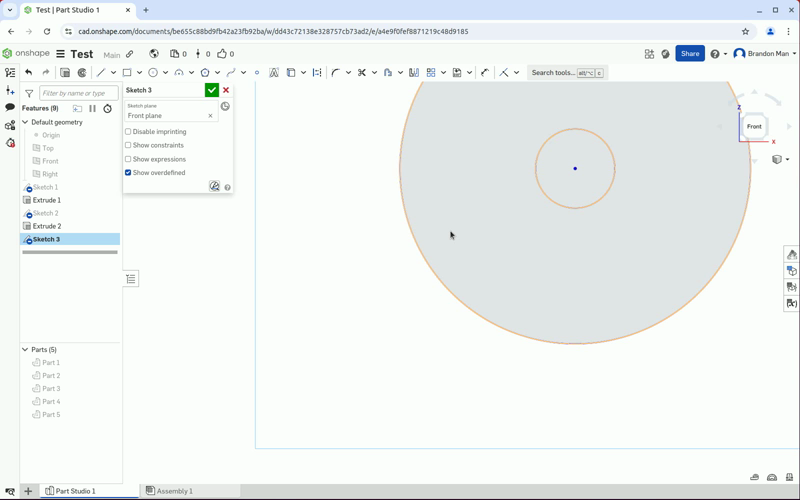
scroll(-6)
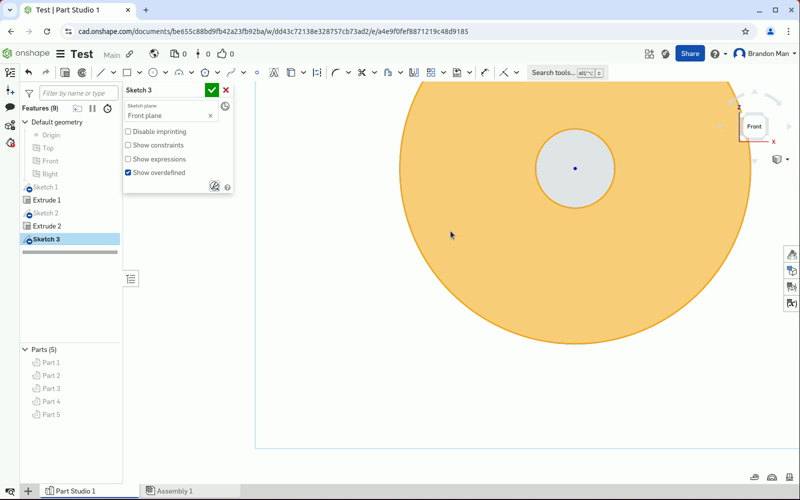
scroll(-6)
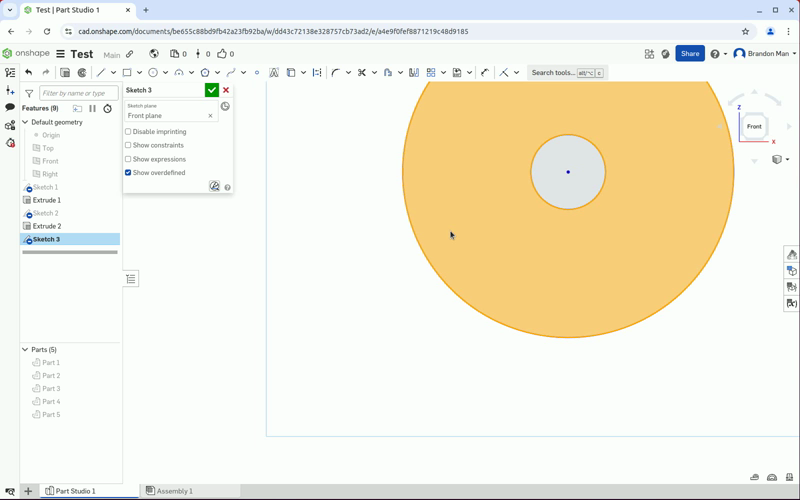
scroll(-6)
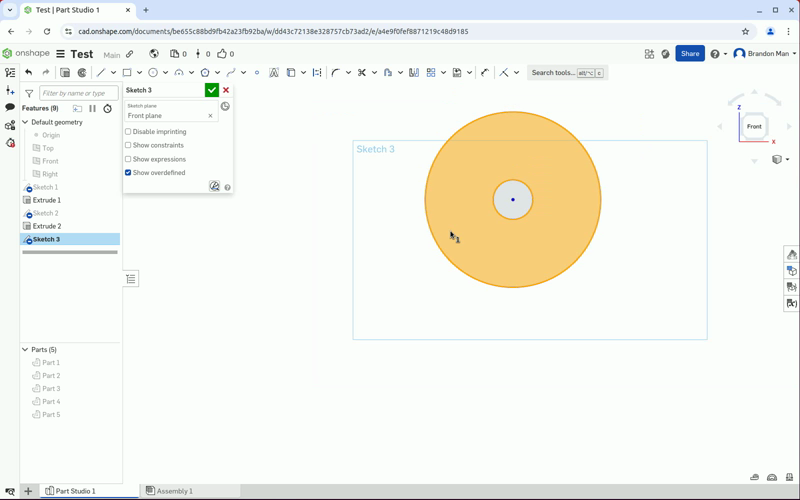
scroll(-6)
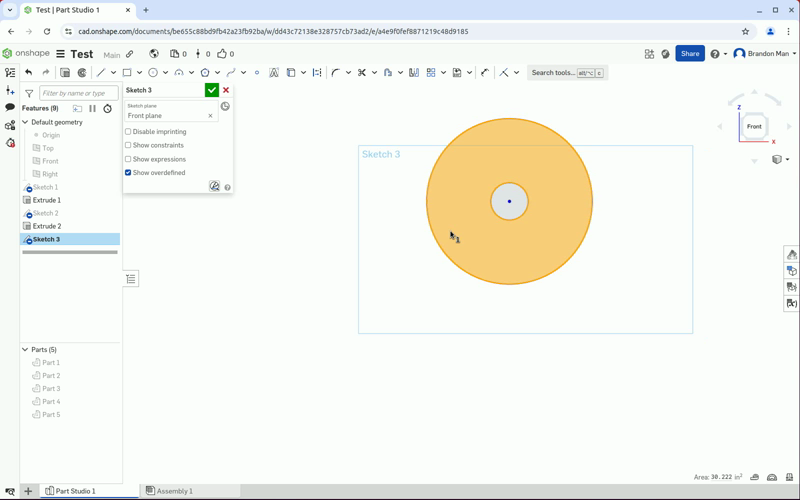
scroll(-6)
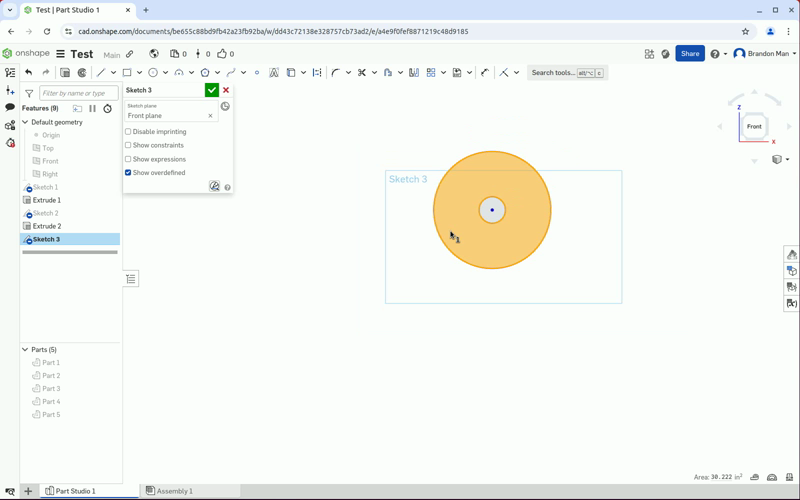
scroll(-6)
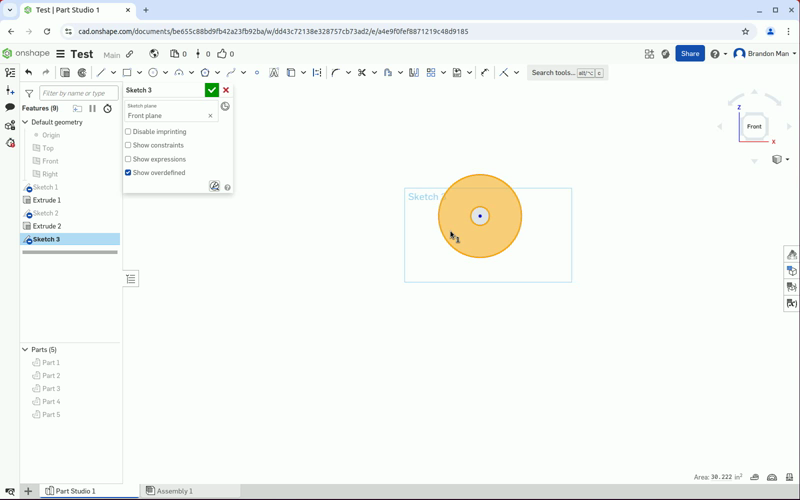
scroll(-6)
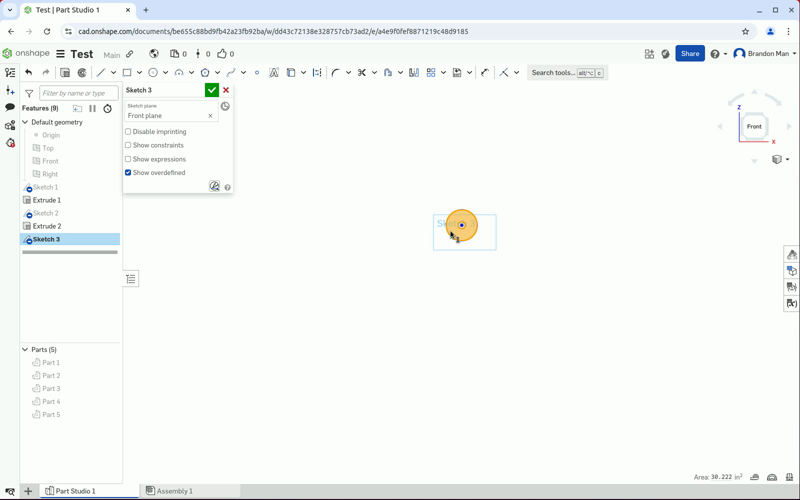
mouse_move(73, 352)
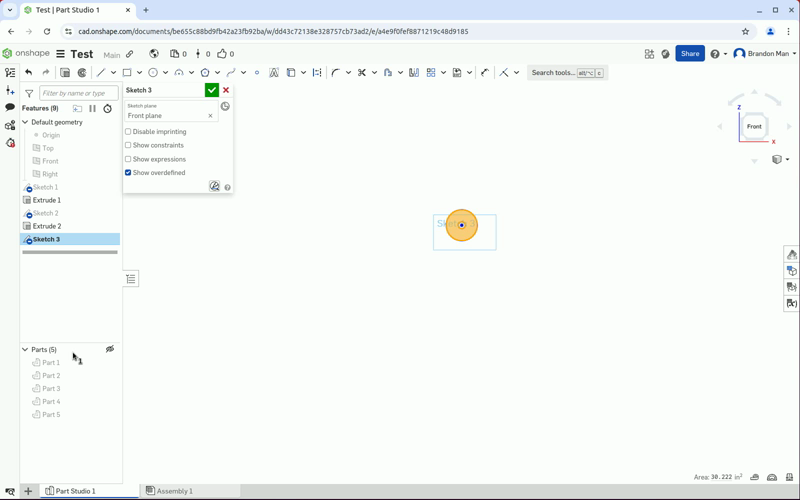
key(shift+y)
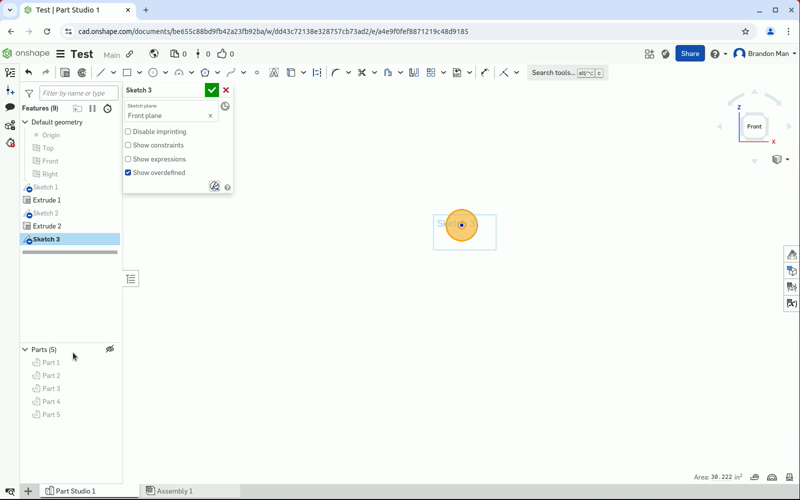
key(shift+e)
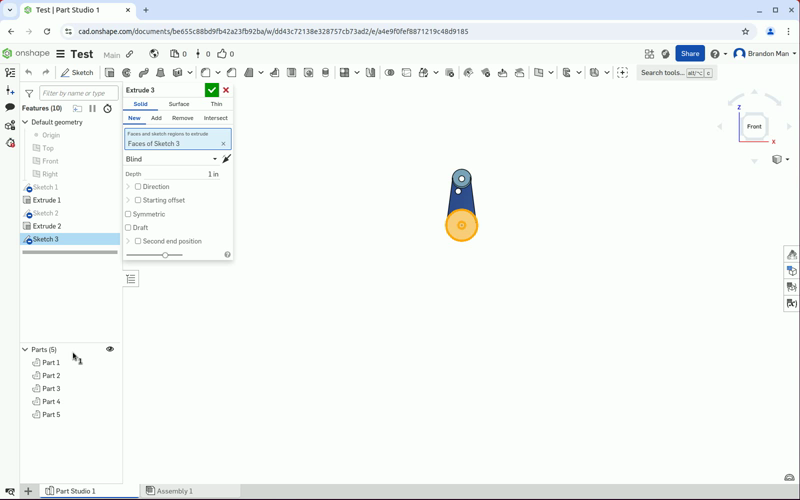
mouse_move(143, 106)
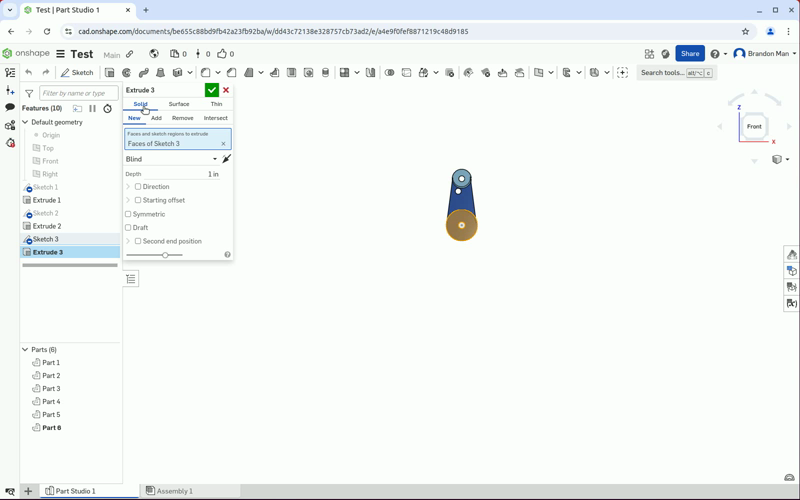
click(143, 106)
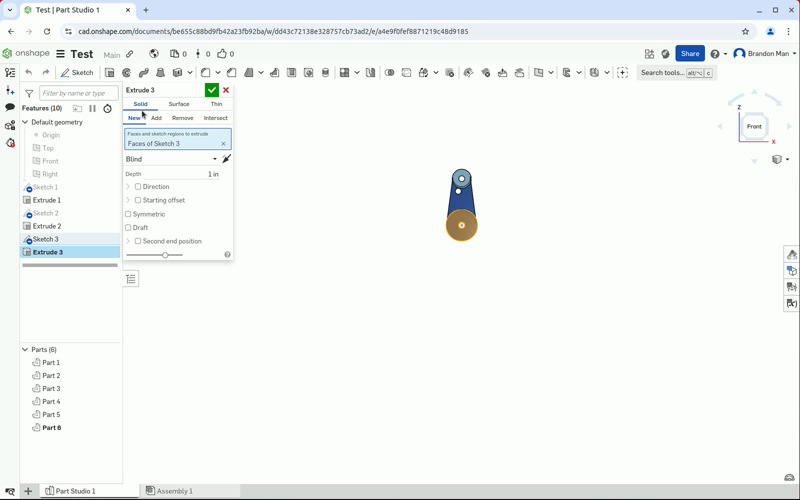
mouse_move(137, 120)
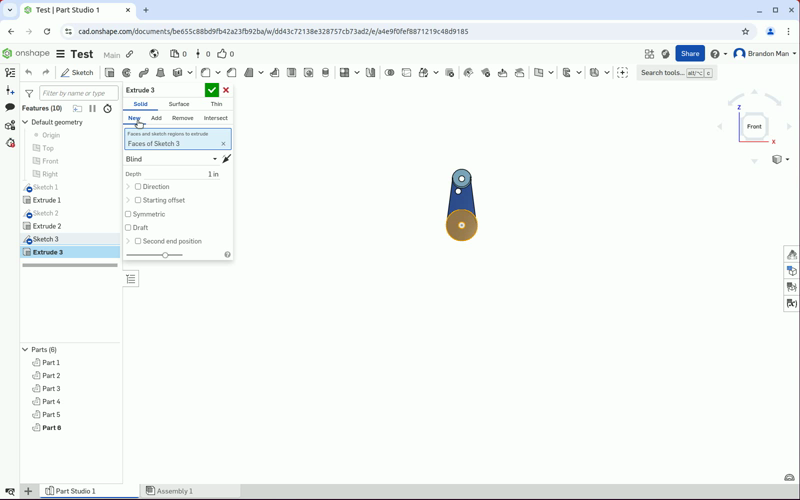
click(137, 120)
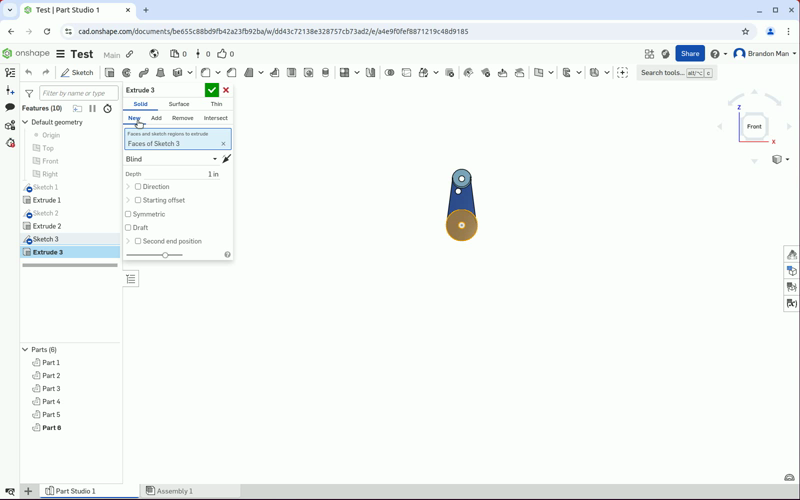
key(tab, 4)
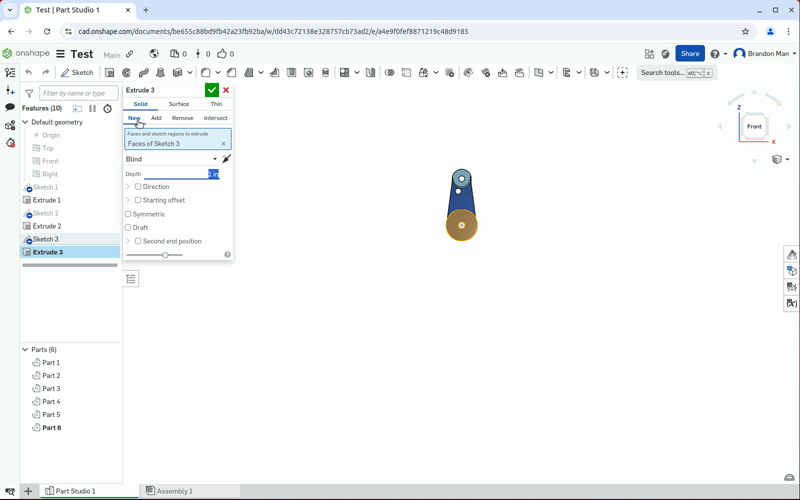
text(0.481)
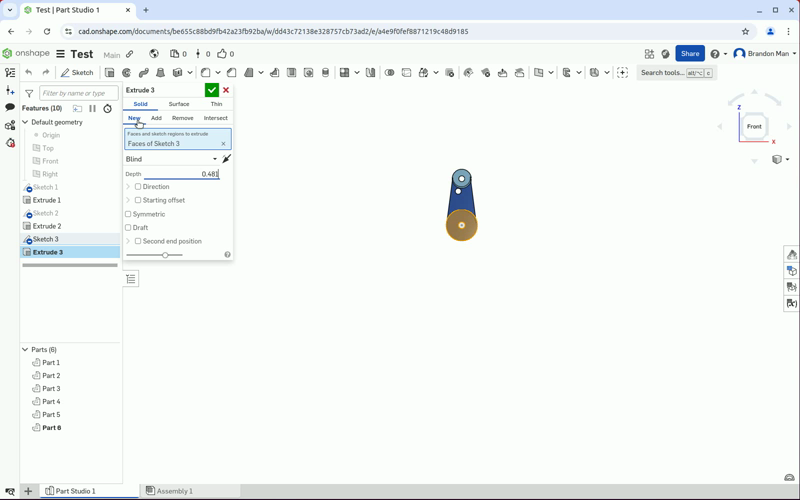
key(enter)
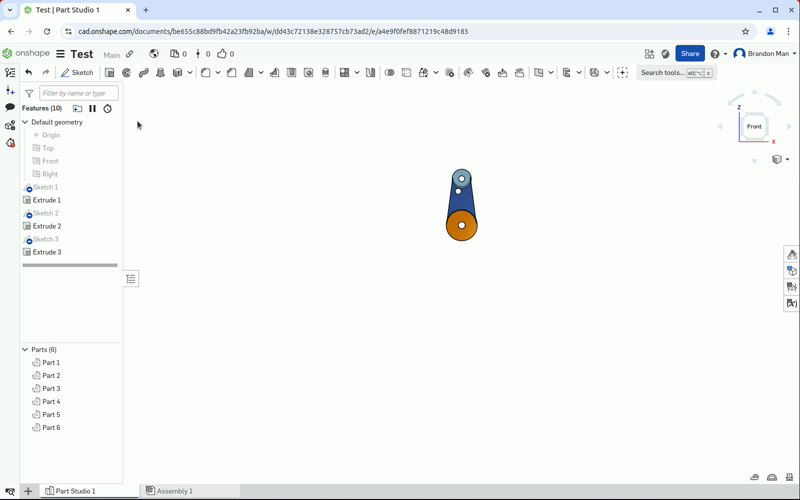
key(shift+h)
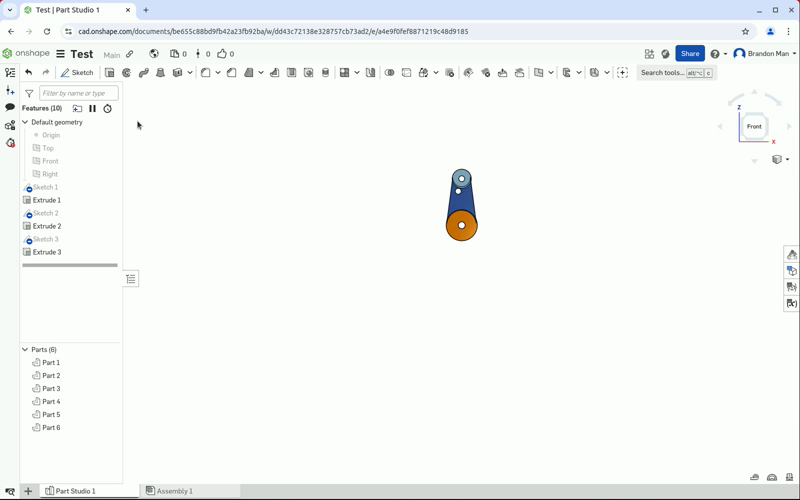
key(shift+h)
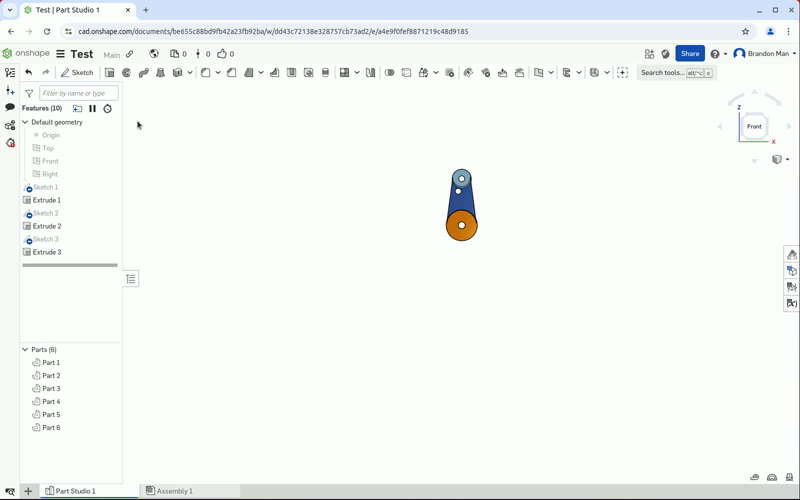
mouse_move(73, 189)
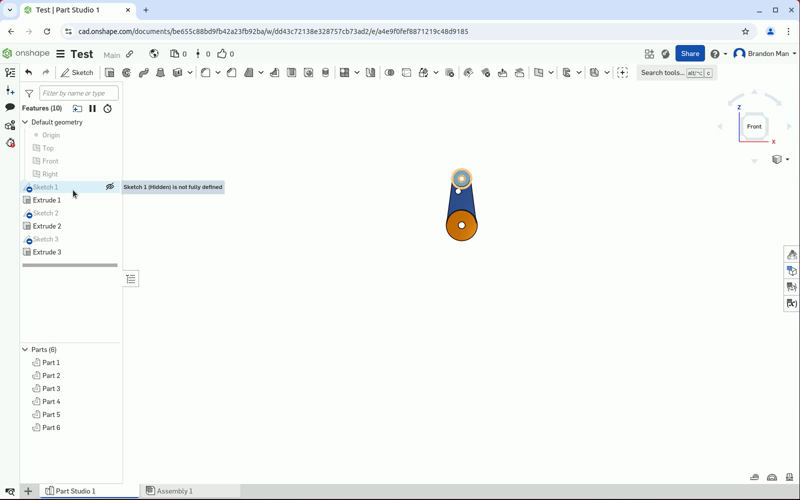
click(73, 189)
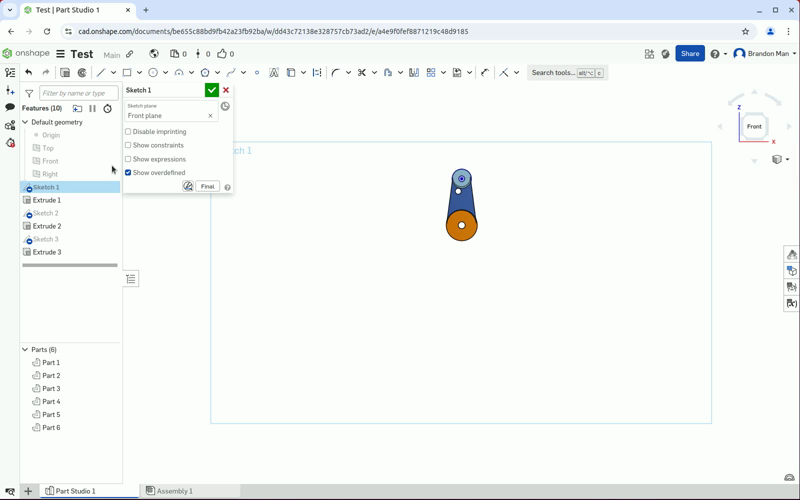
mouse_move(229, 92)
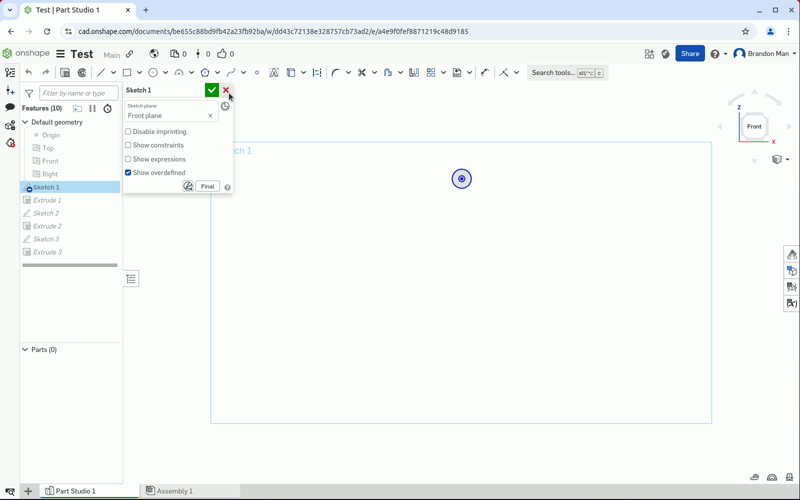
click(229, 92)
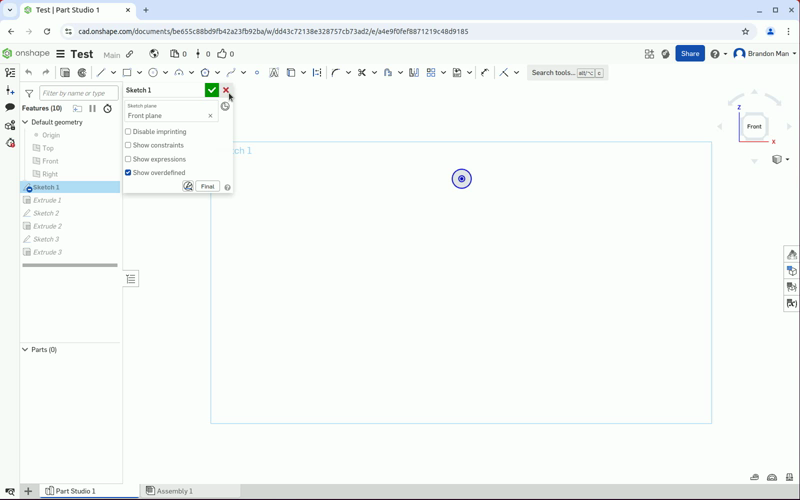
key(shift+s)
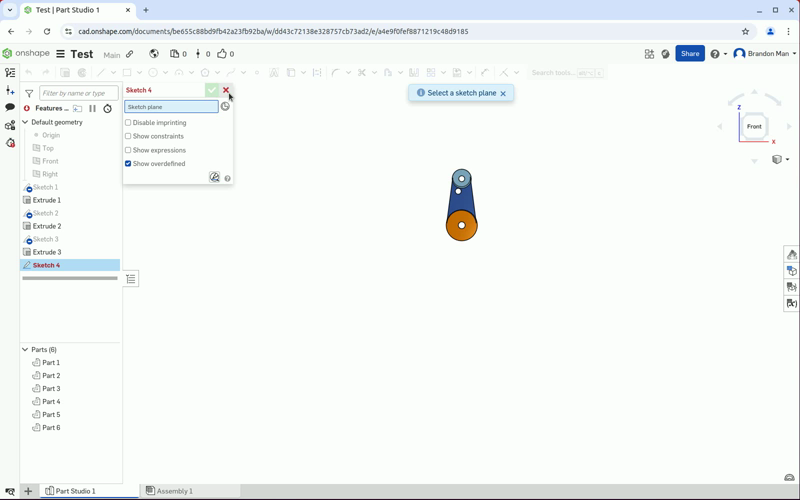
mouse_move(73, 163)
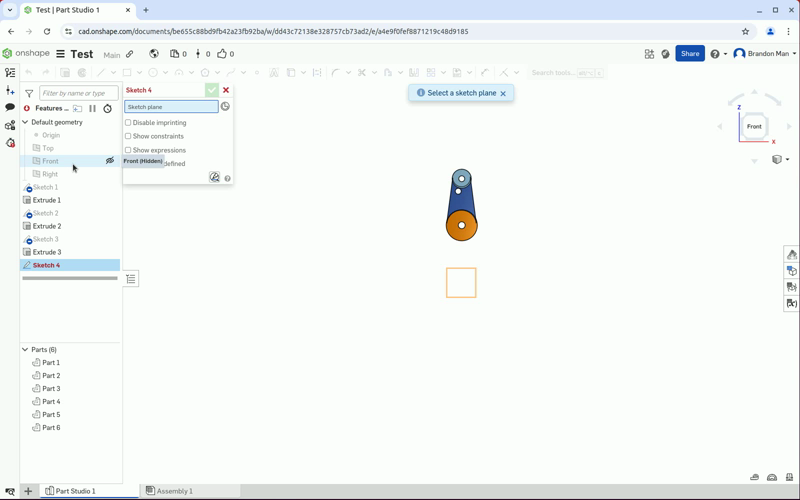
click(73, 163)
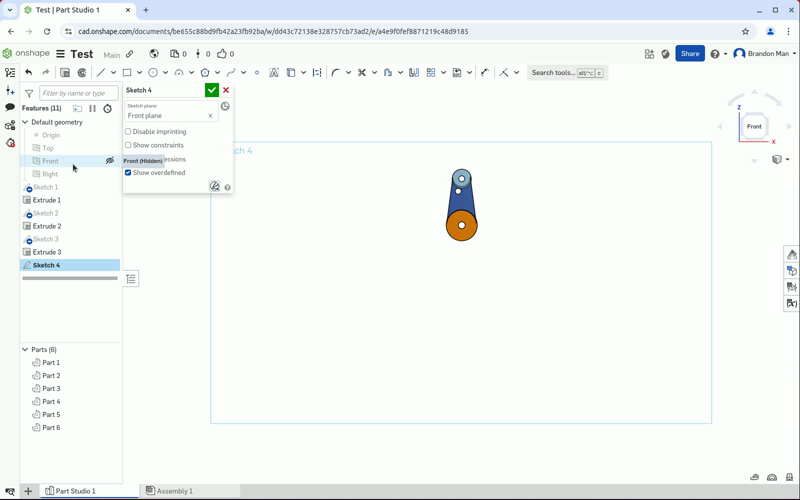
mouse_move(73, 352)
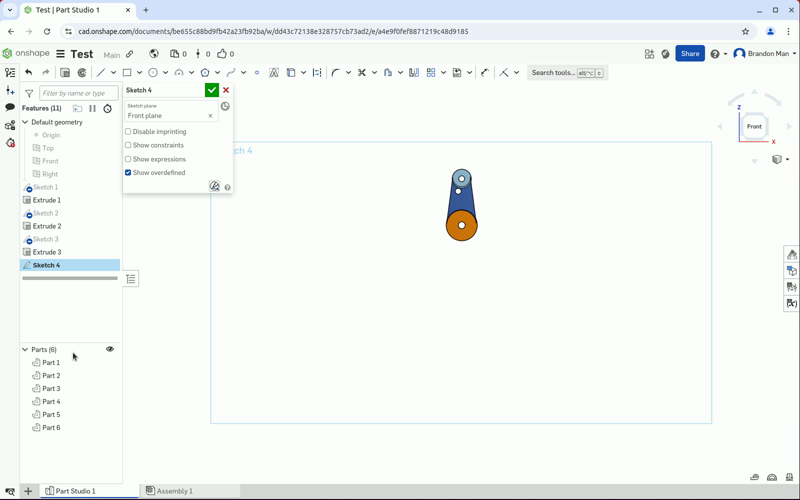
key(y)
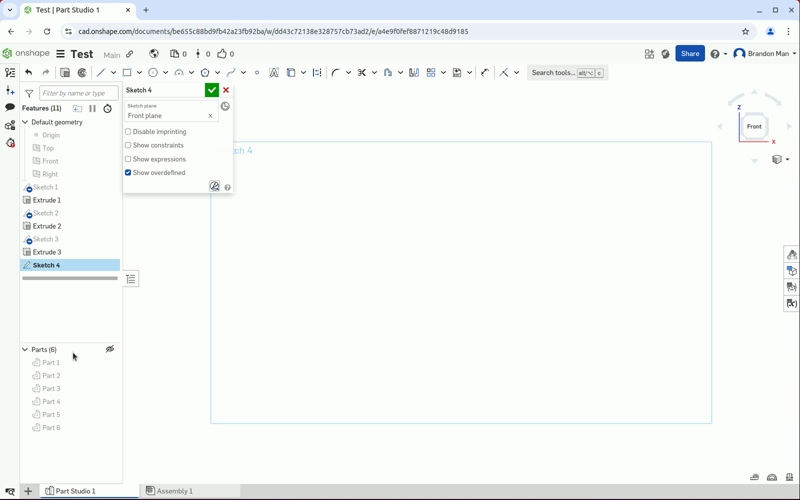
key(l)
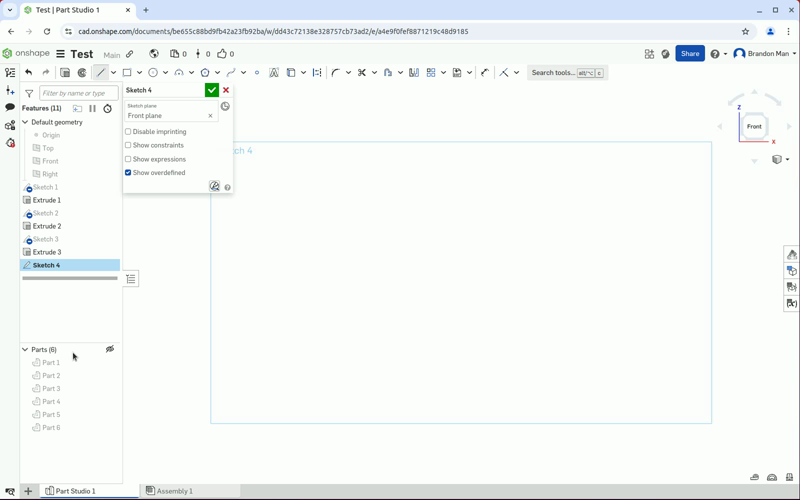
key_down(shift)
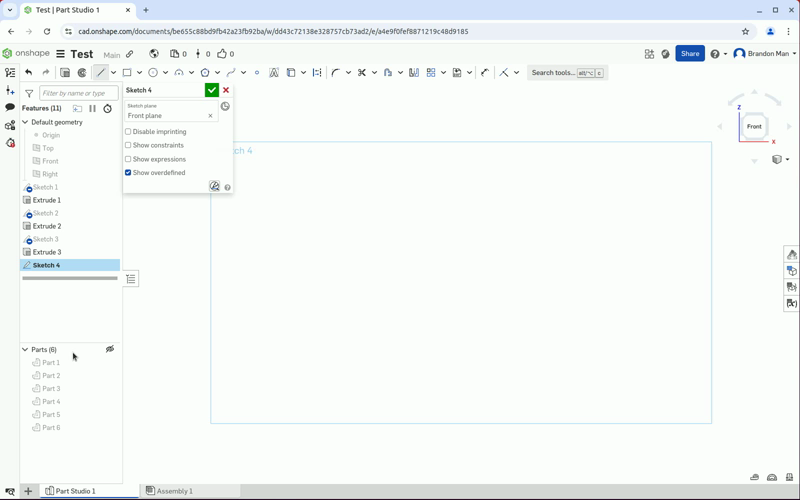
mouse_move(446, 226)
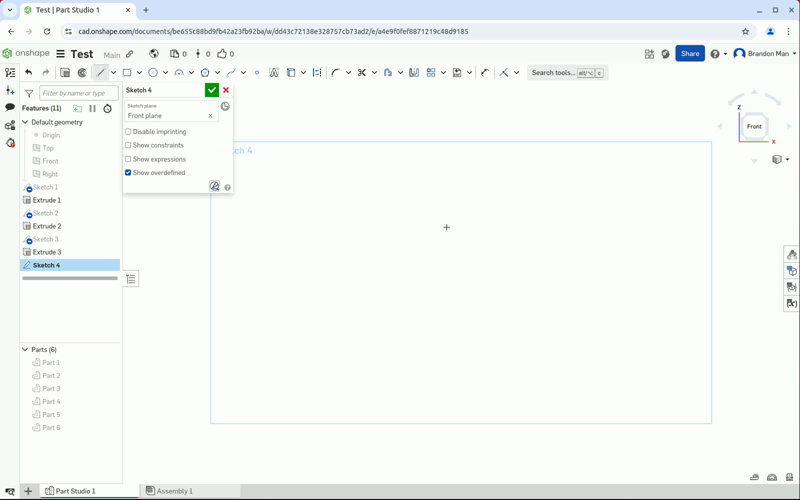
click(446, 226)
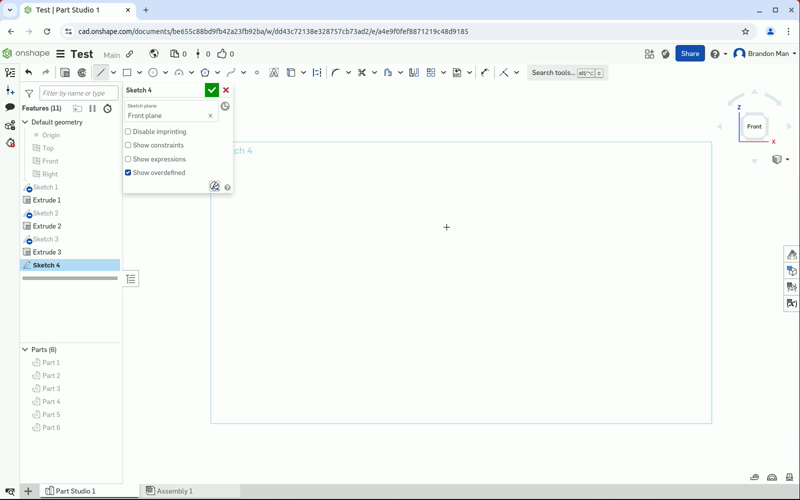
key_up(shift)
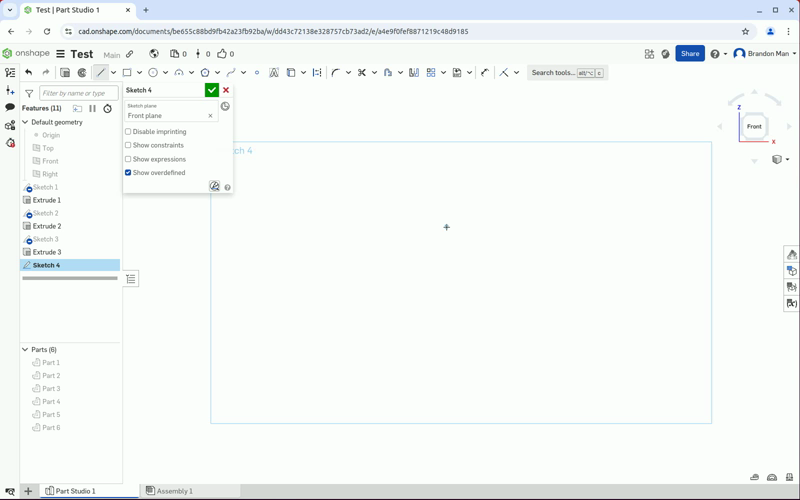
key_down(shift)
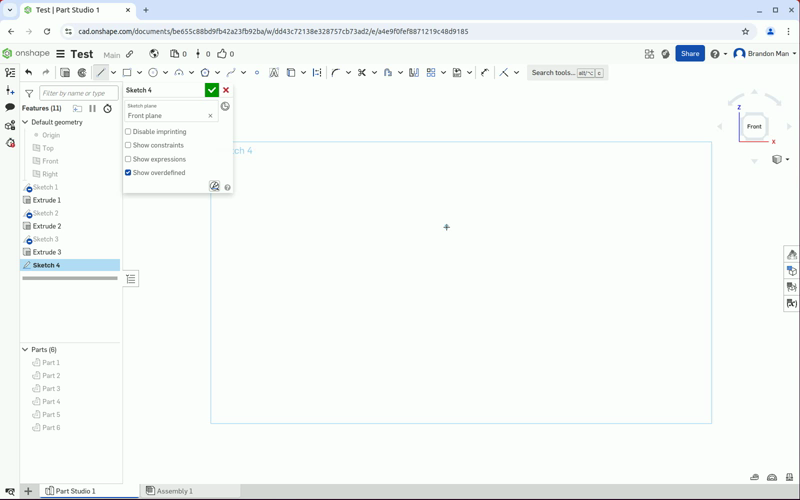
mouse_move(476, 226)
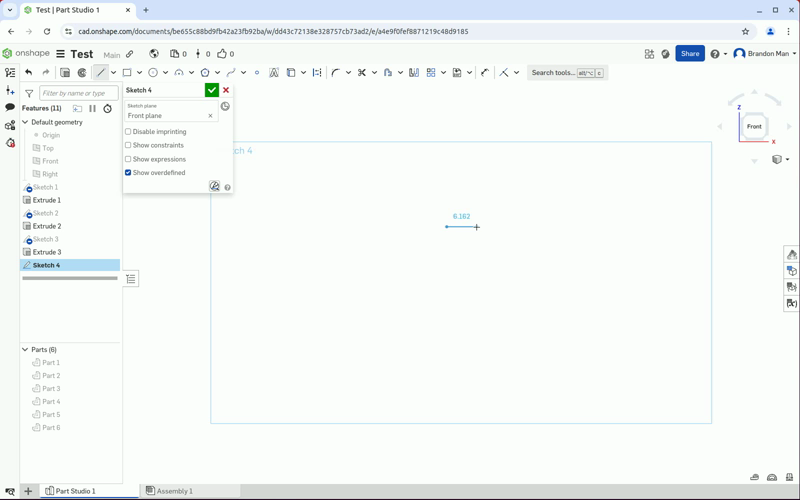
mouse_move(452, 284)
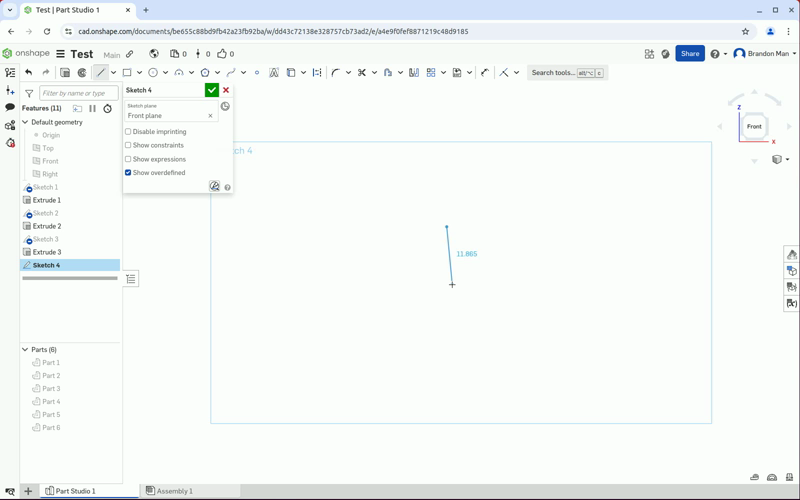
click(452, 284)
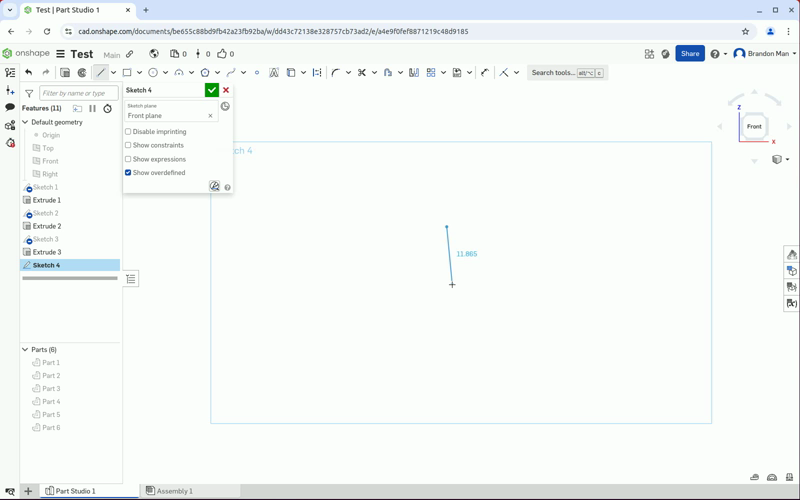
key_up(shift)
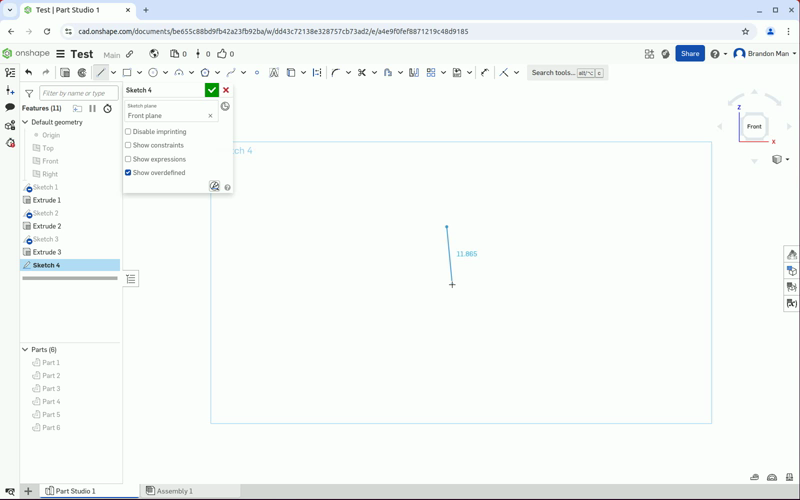
key(esc)
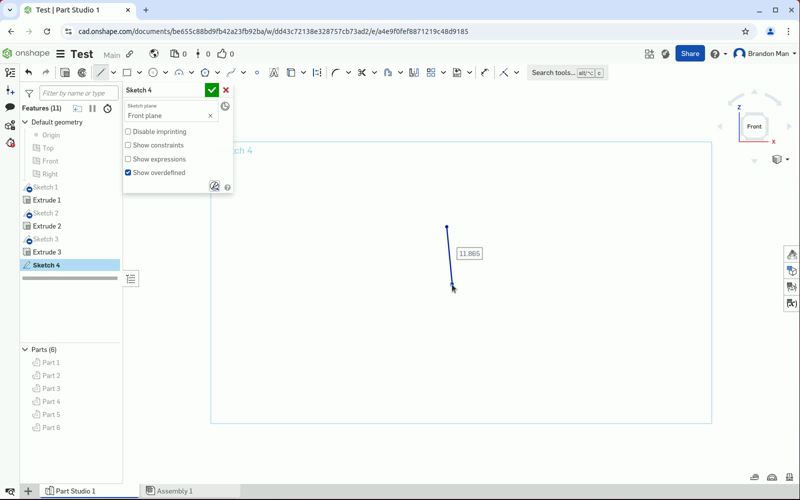
key(a)
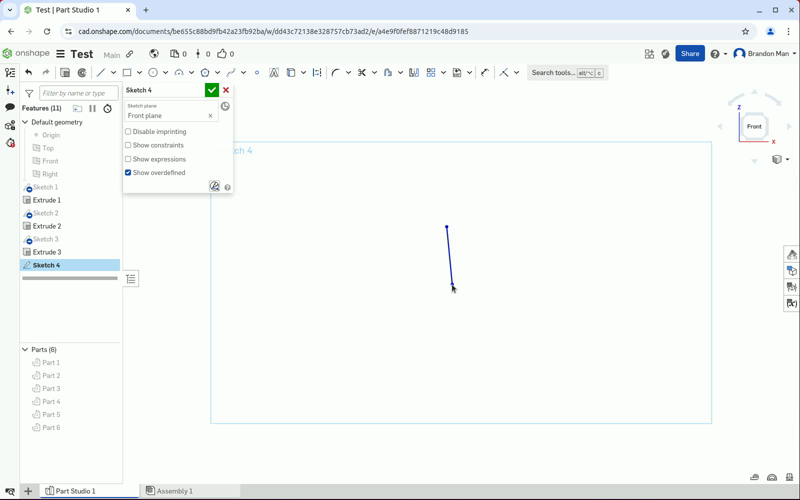
mouse_move(452, 284)
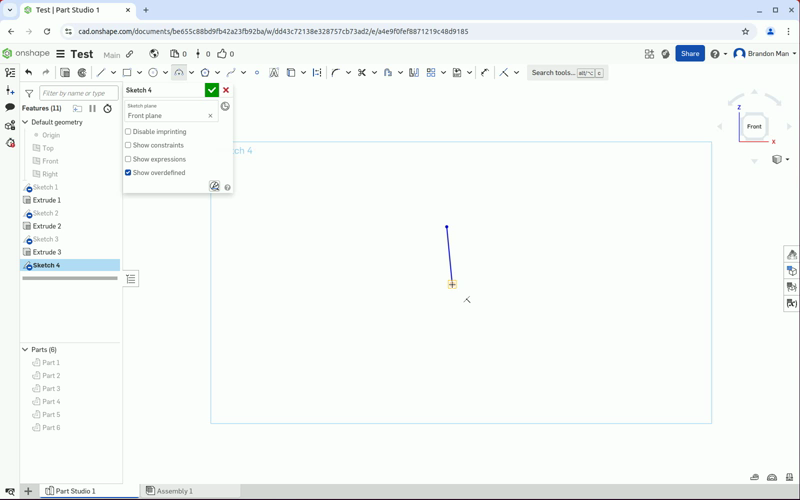
click(452, 284)
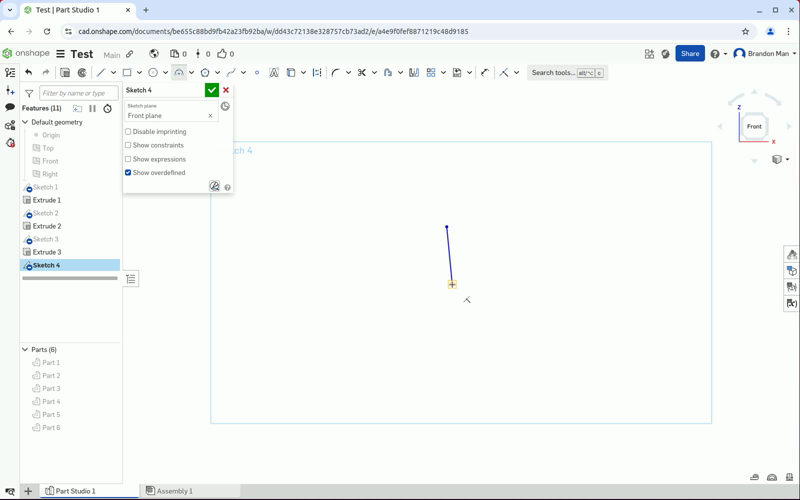
key_down(shift)
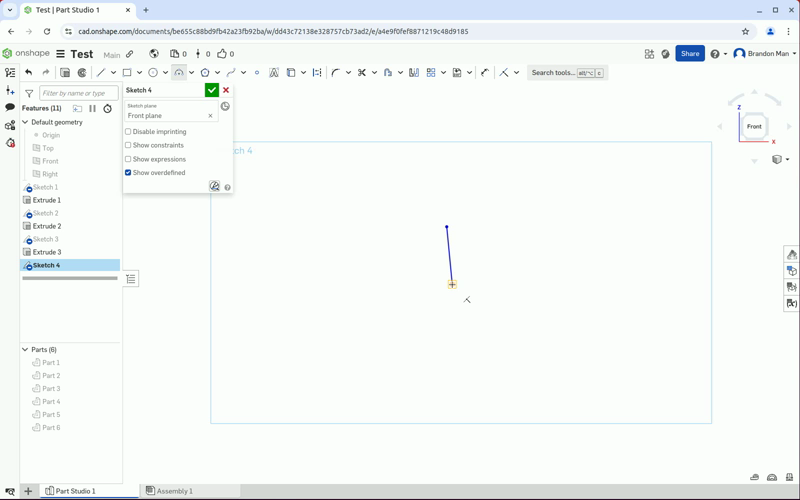
mouse_move(461, 291)
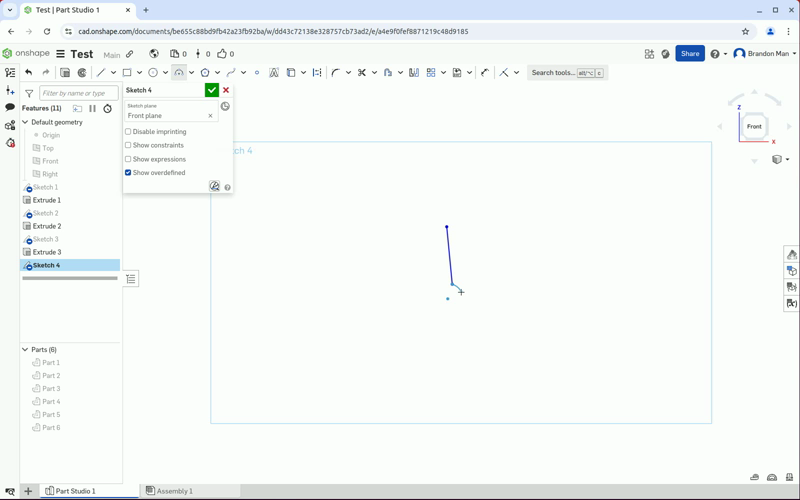
click(461, 291)
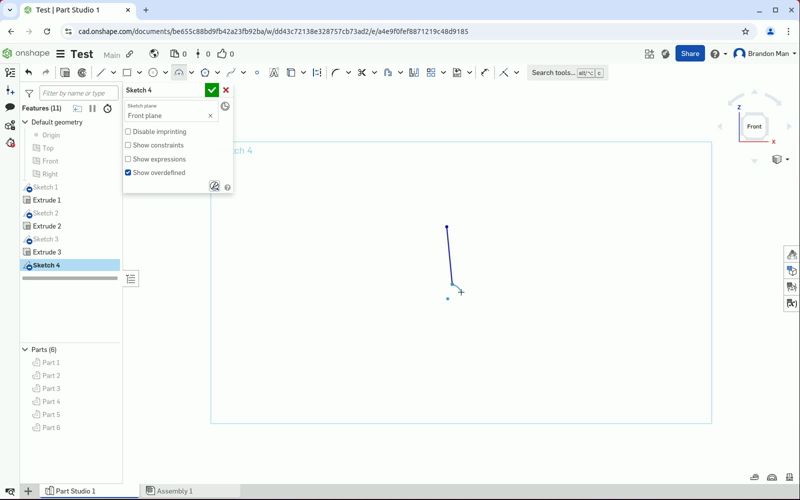
mouse_move(466, 276)
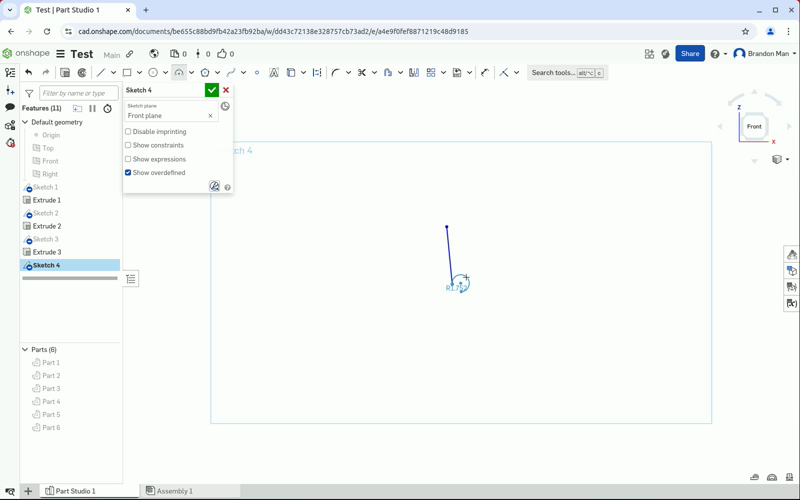
click(466, 276)
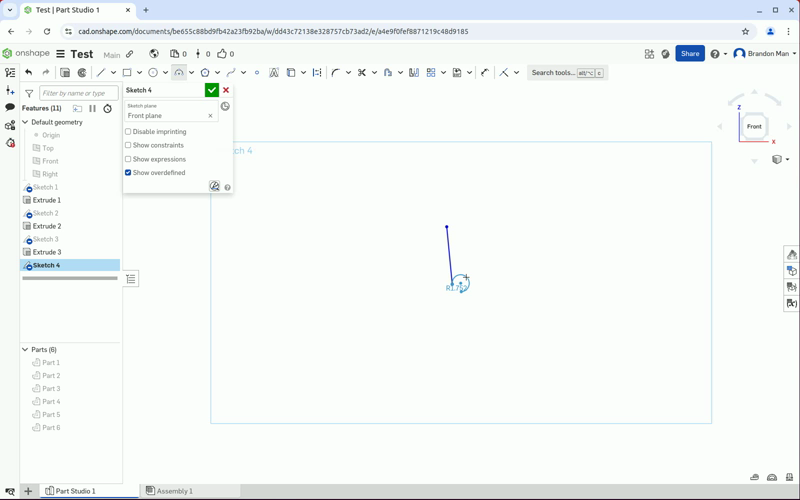
key_up(shift)
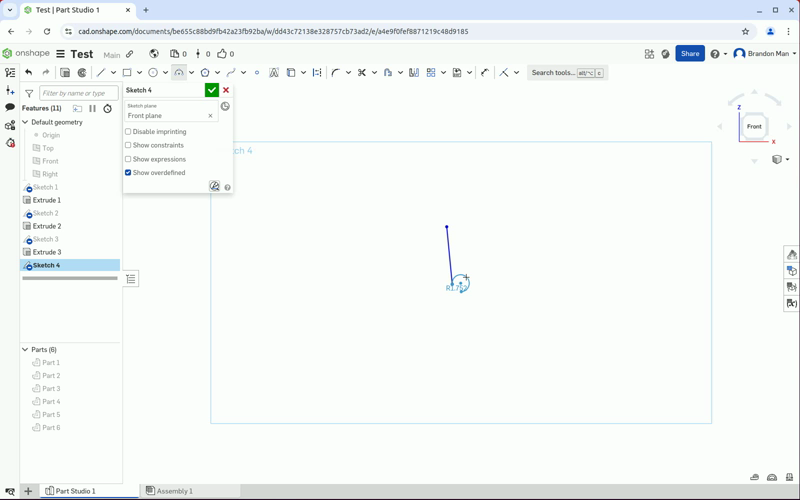
key(esc)
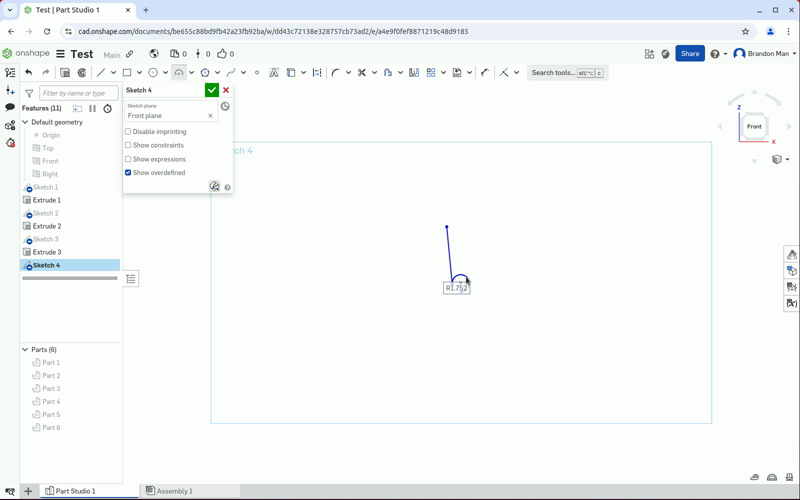
key(l)
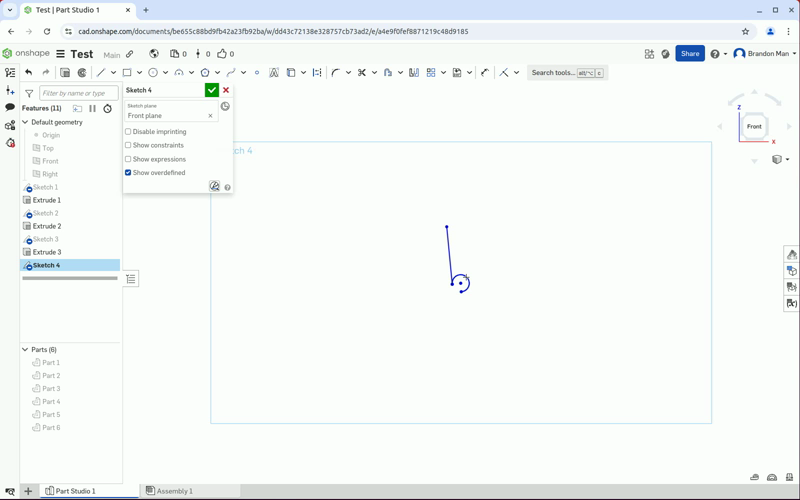
mouse_move(461, 291)
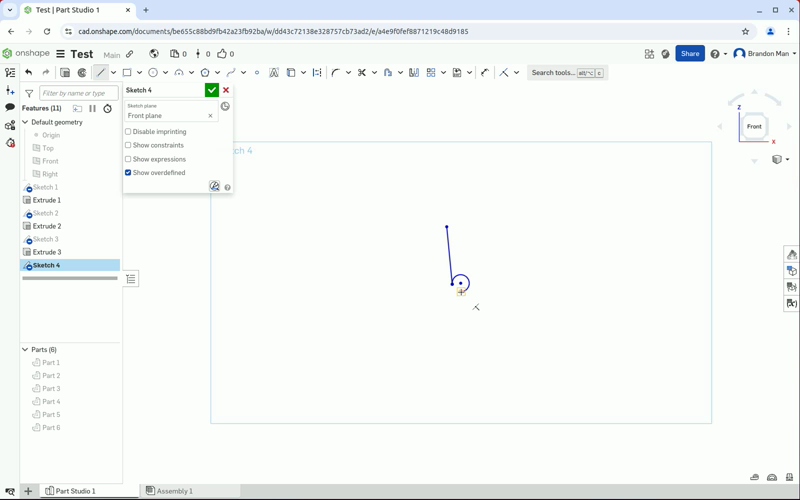
click(461, 291)
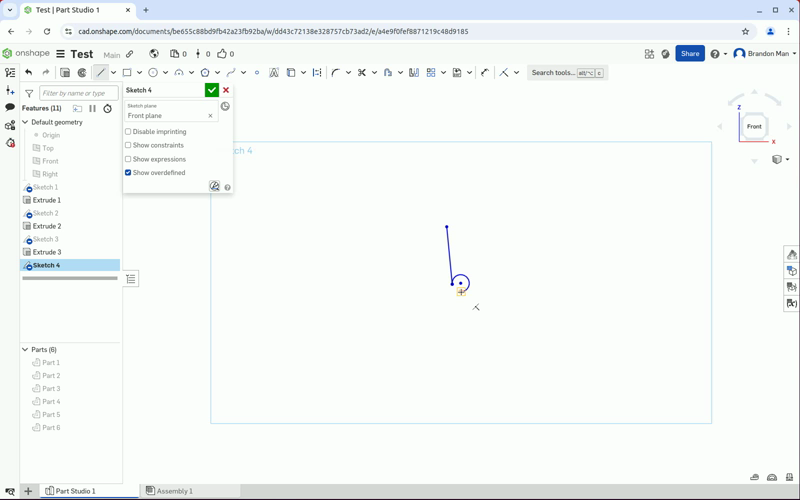
key_down(shift)
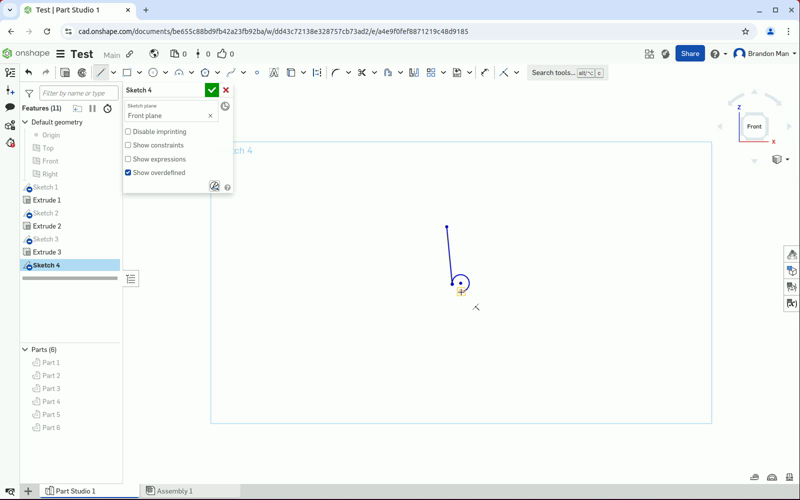
mouse_move(491, 291)
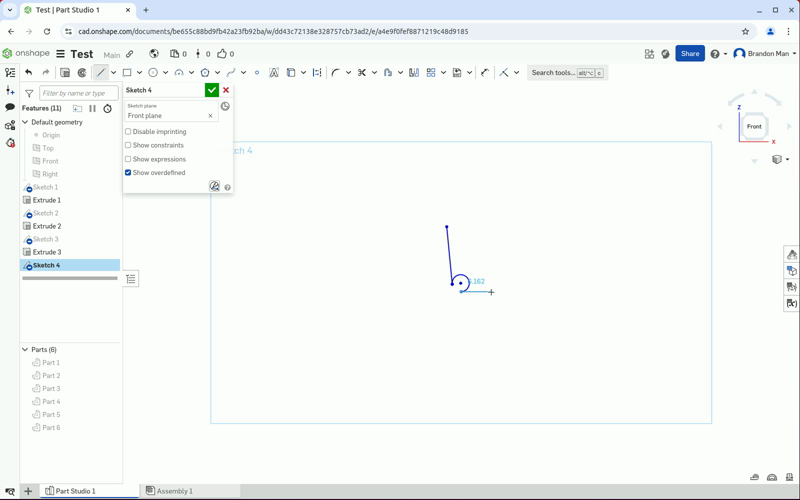
mouse_move(502, 290)
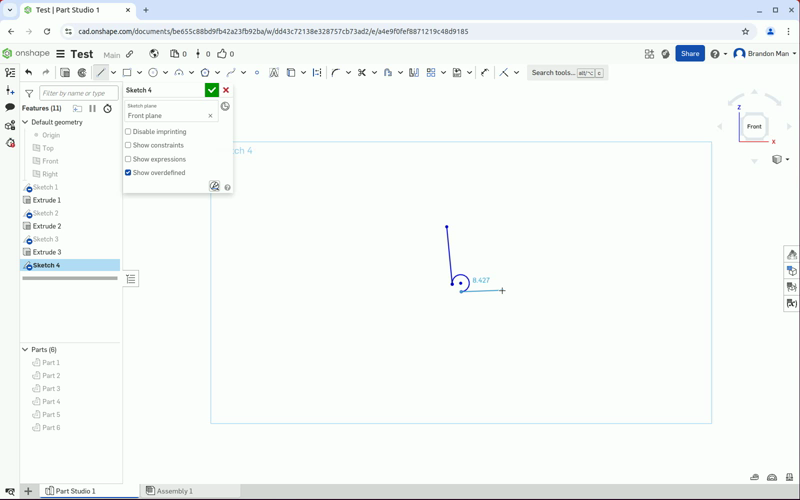
click(502, 290)
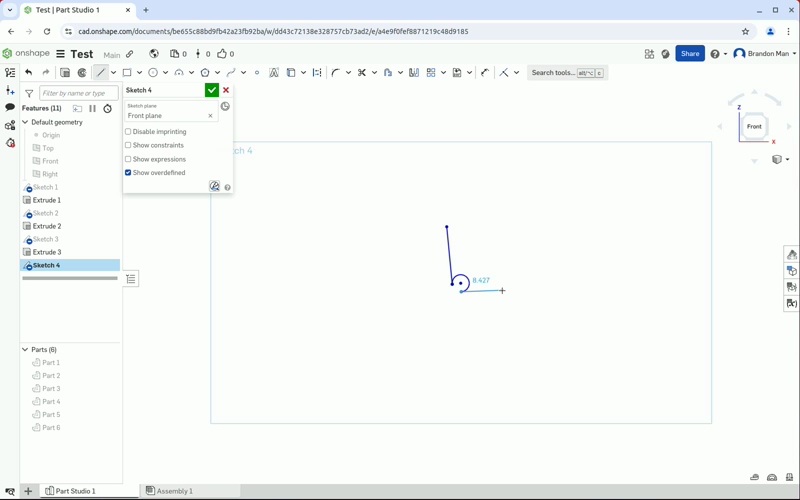
key_up(shift)
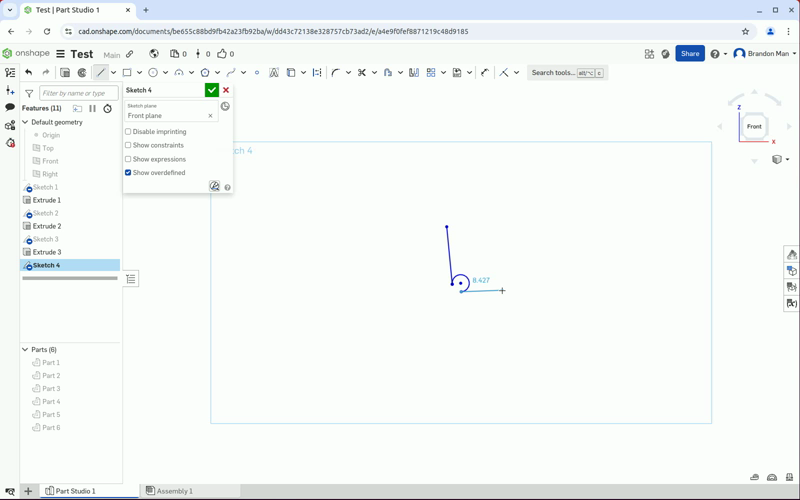
key(esc)
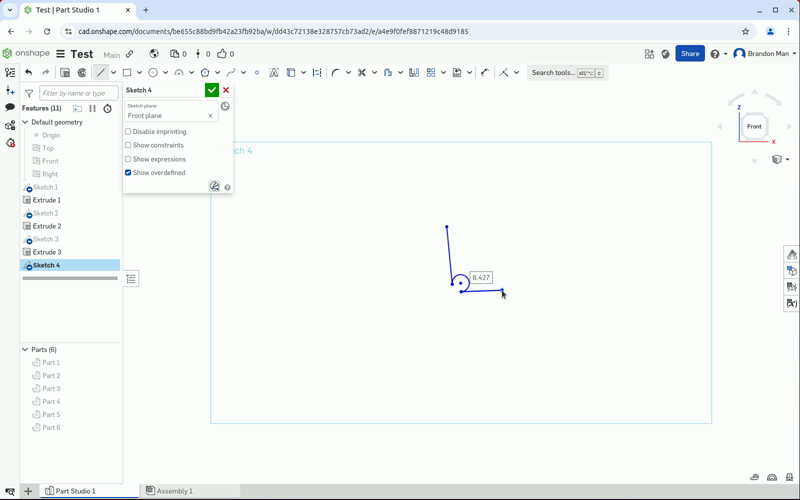
key(a)
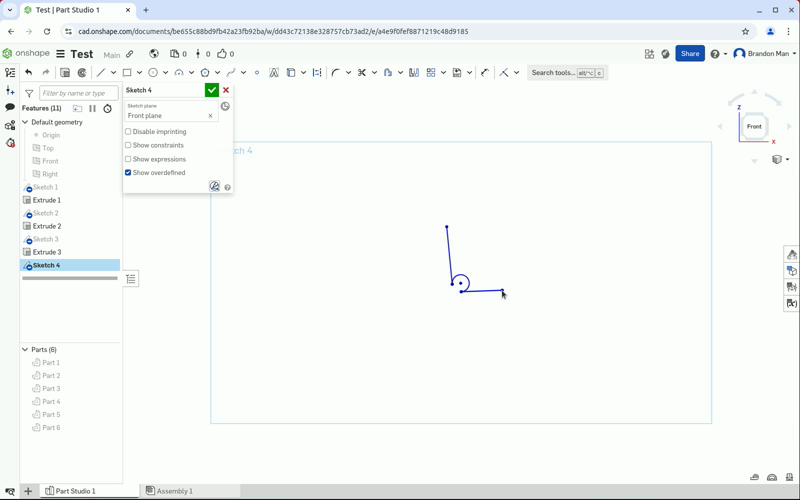
mouse_move(502, 290)
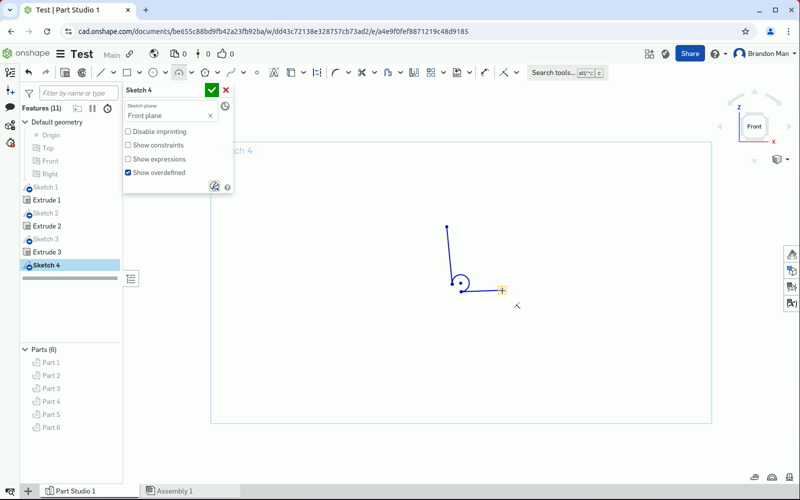
click(502, 290)
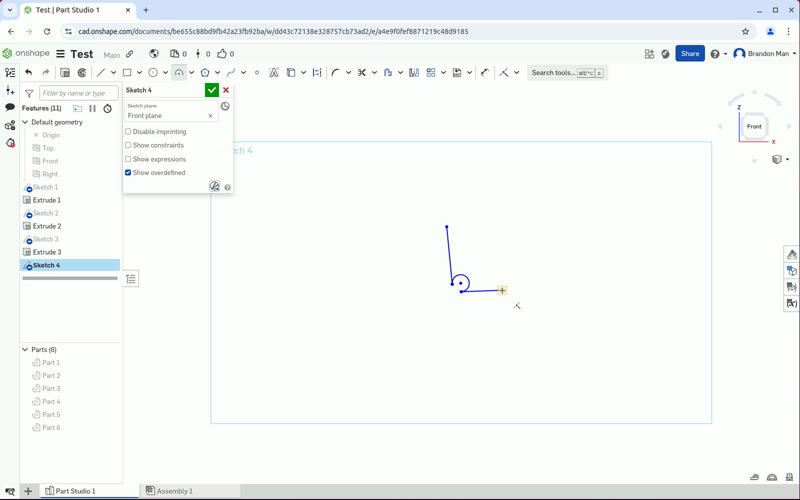
key_down(shift)
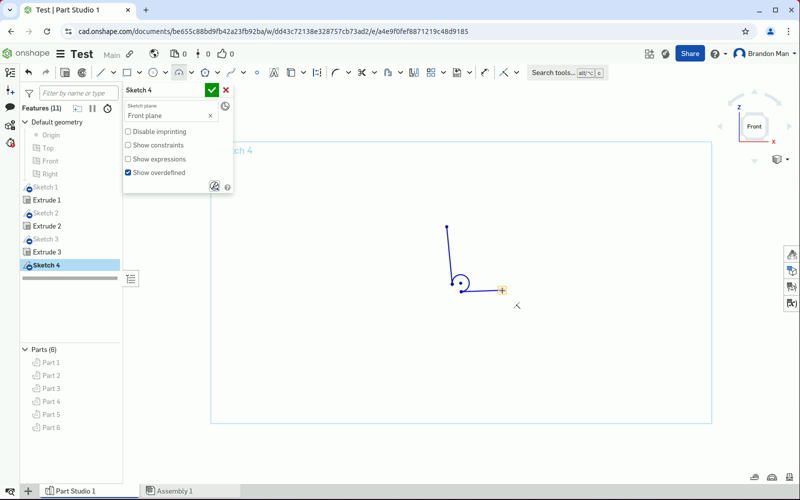
mouse_move(502, 276)
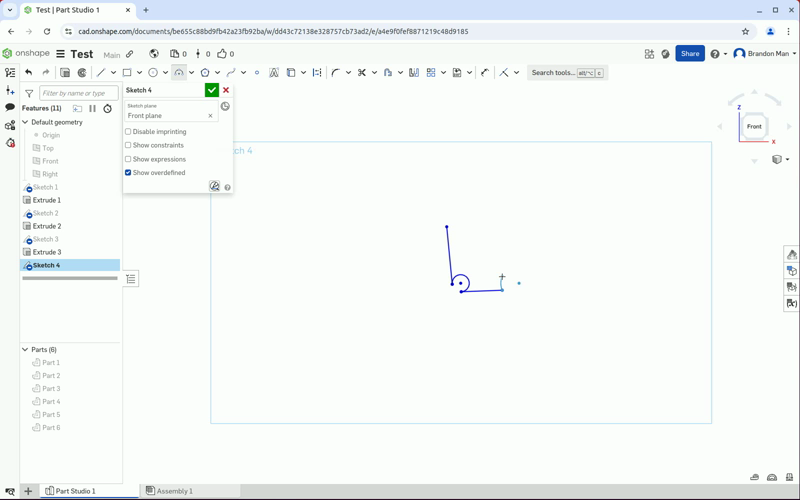
click(502, 276)
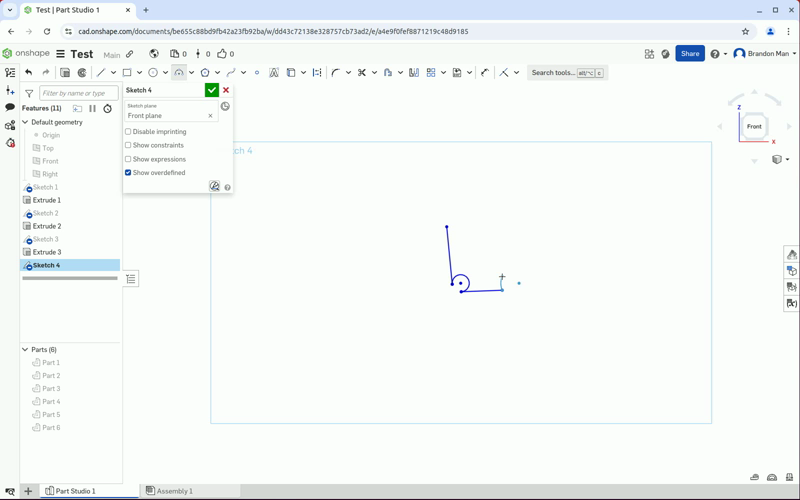
mouse_move(494, 282)
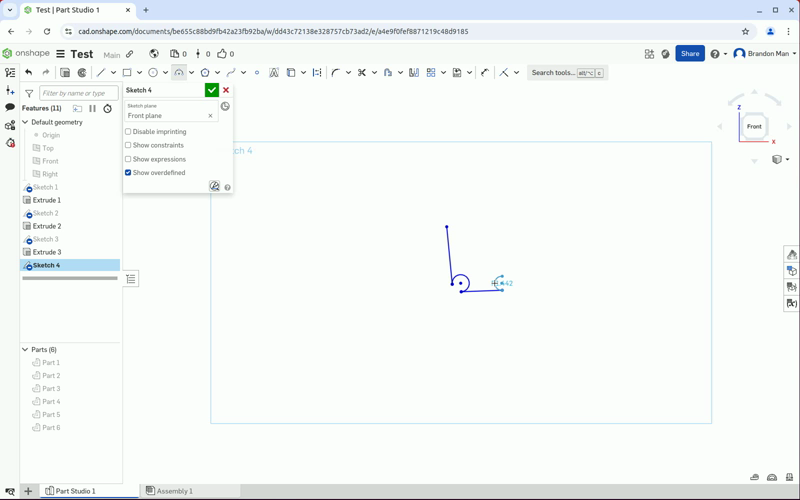
click(494, 282)
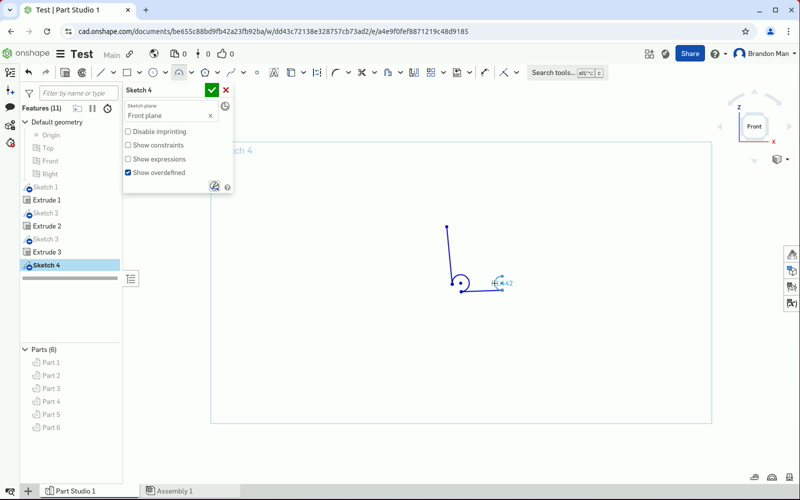
key_up(shift)
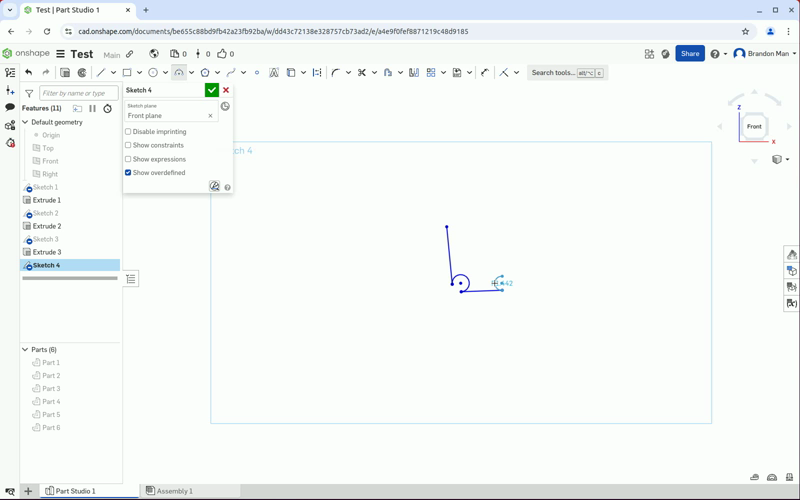
key(esc)
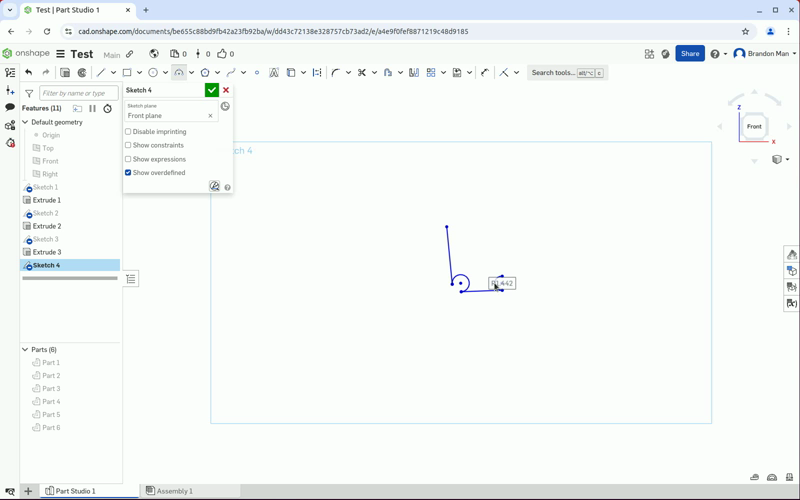
key(l)
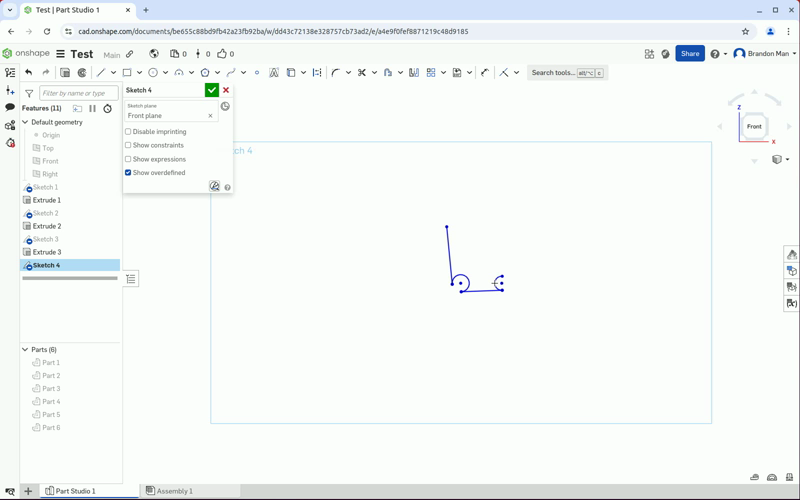
mouse_move(502, 276)
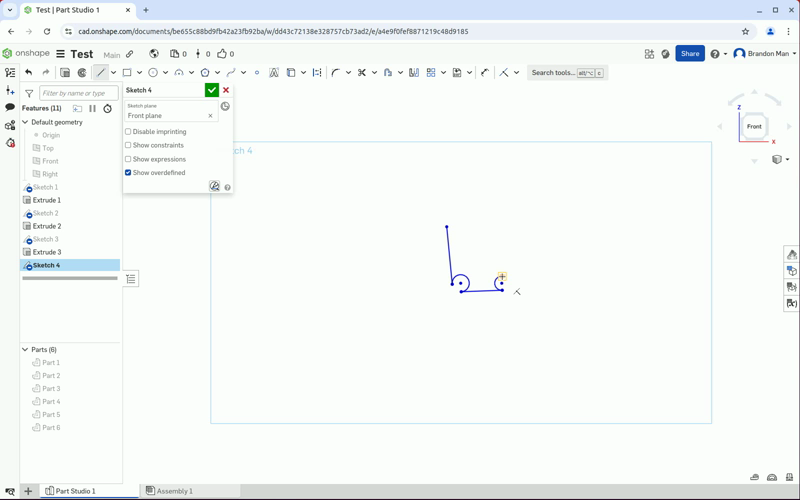
click(502, 276)
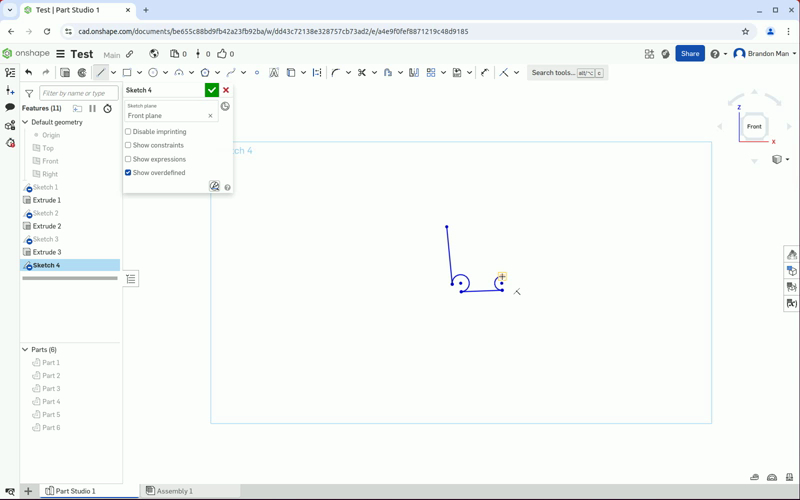
key_down(shift)
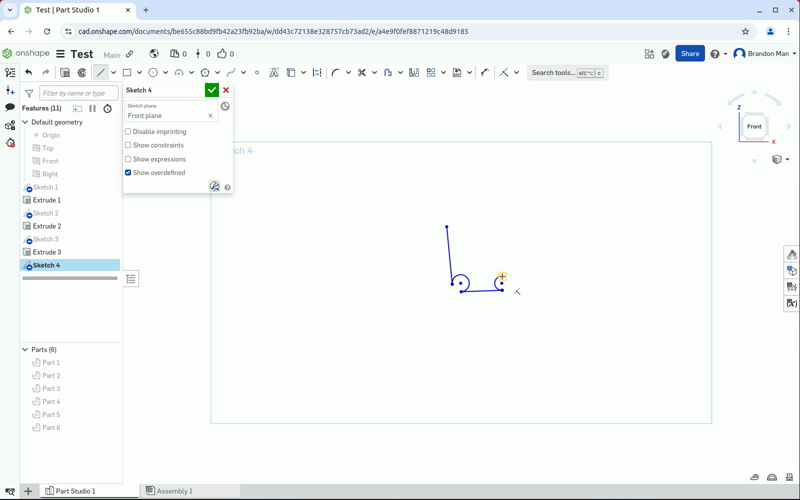
mouse_move(532, 276)
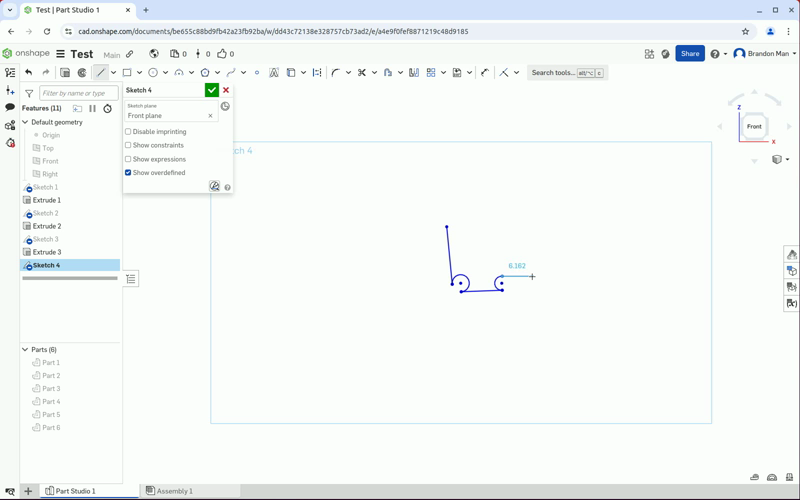
mouse_move(478, 275)
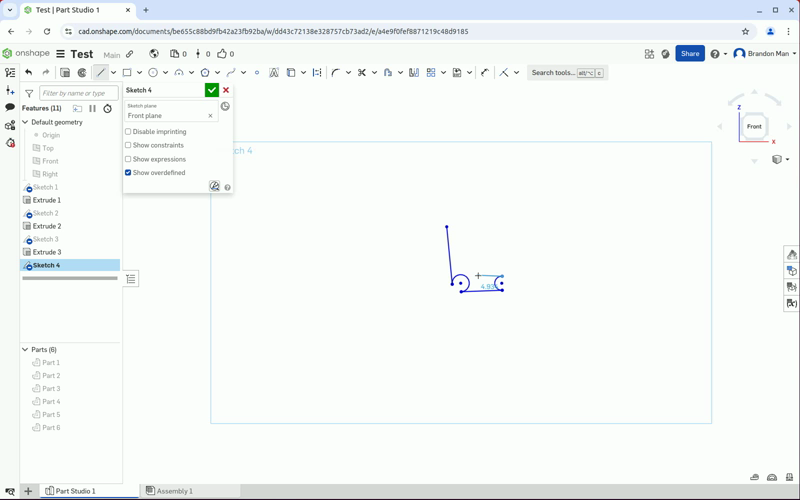
click(478, 275)
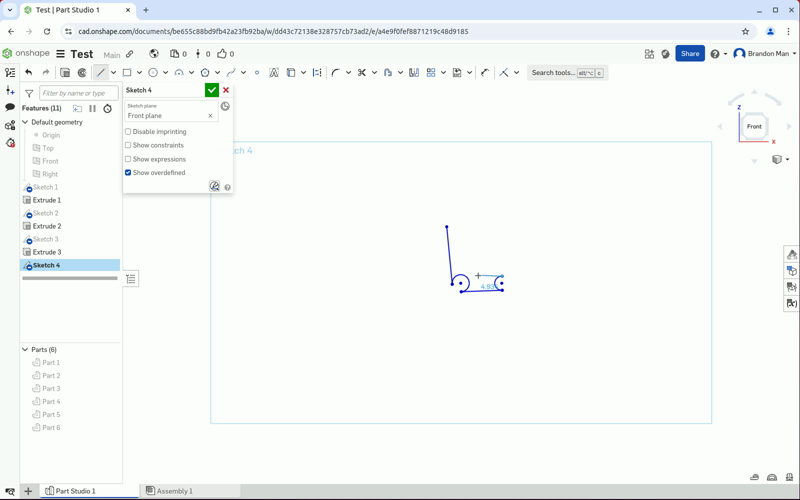
key_up(shift)
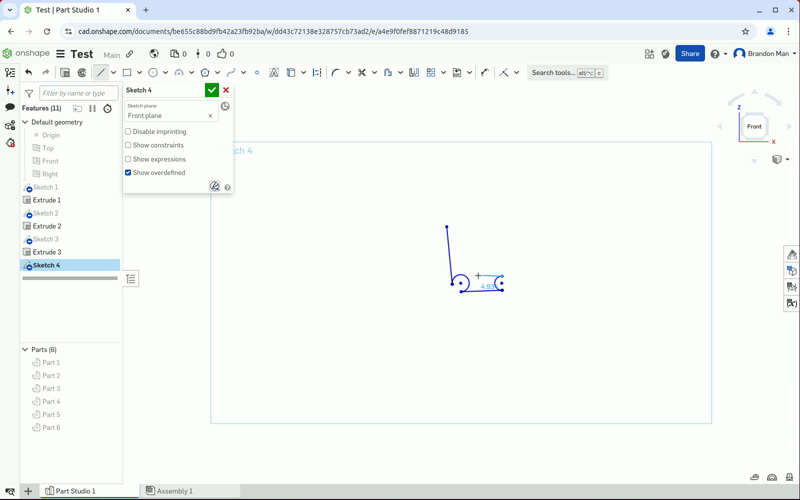
key(esc)
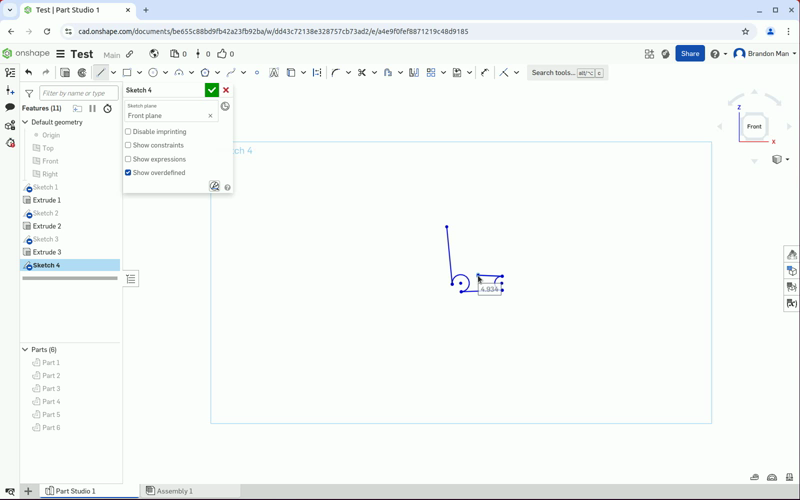
key(a)
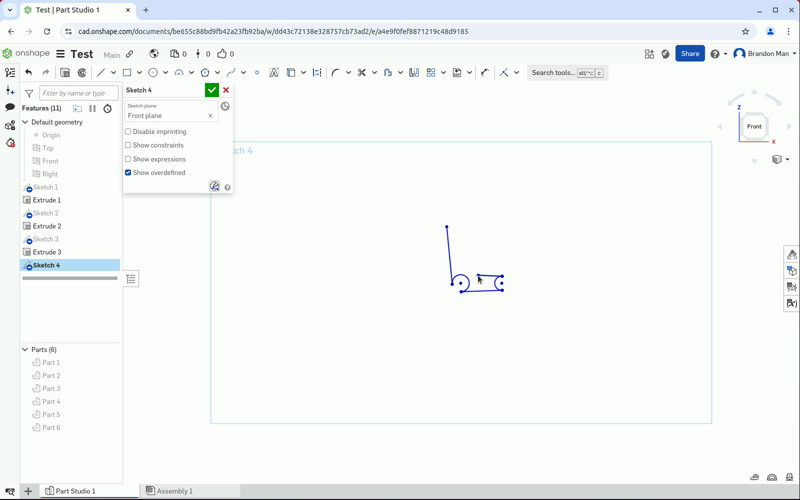
mouse_move(478, 275)
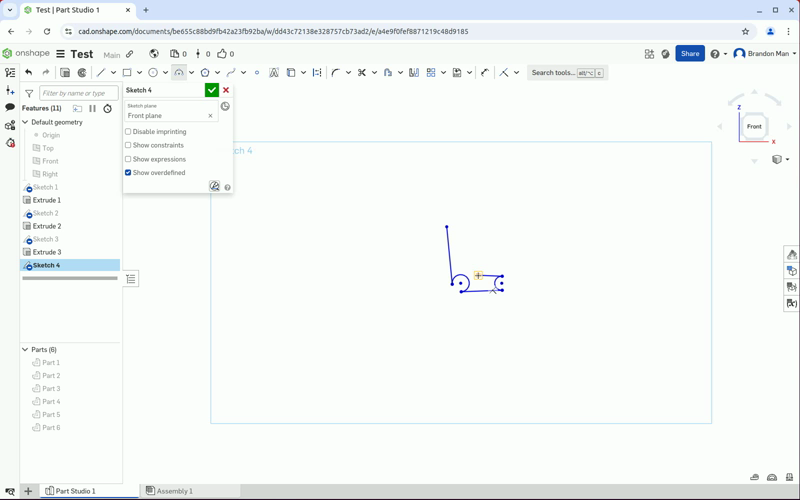
click(478, 275)
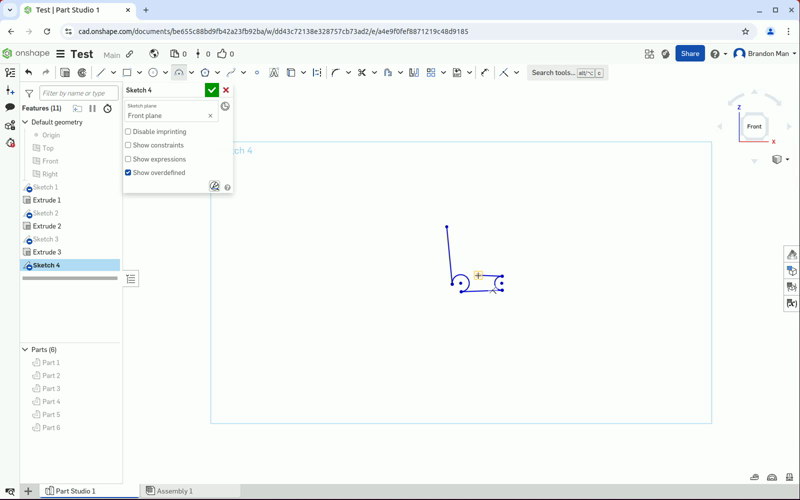
key_down(shift)
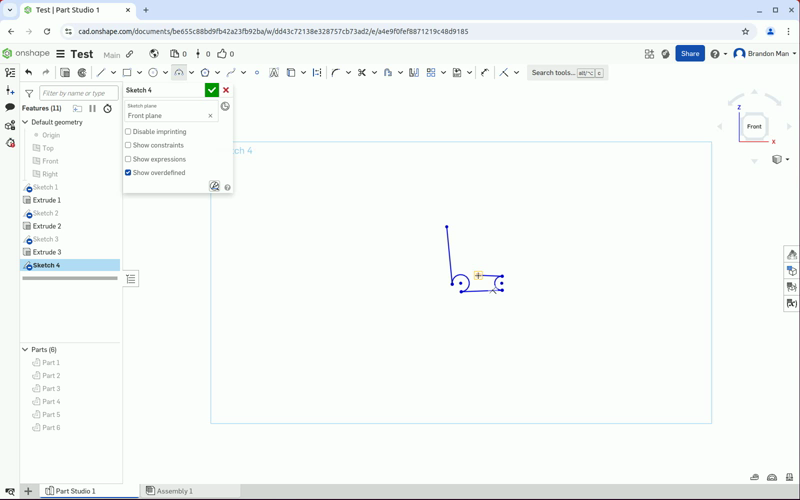
mouse_move(471, 267)
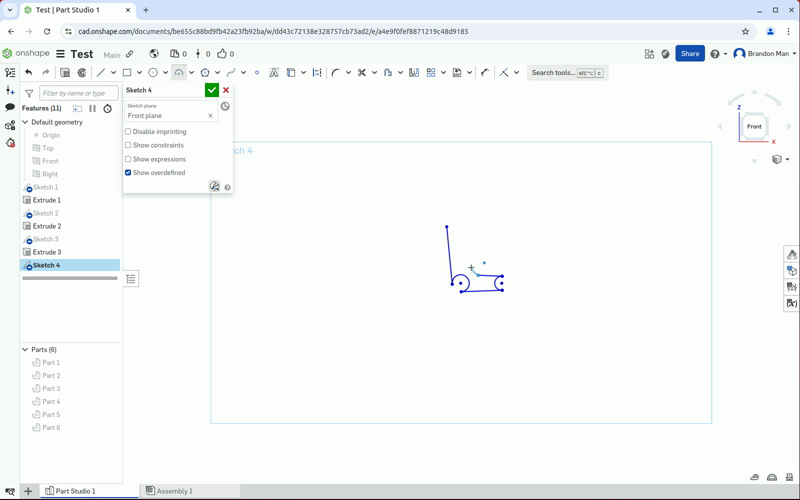
click(471, 267)
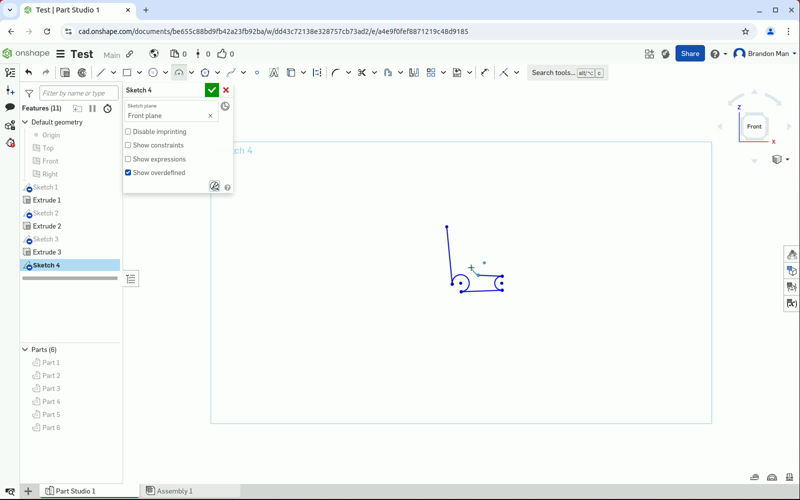
mouse_move(472, 272)
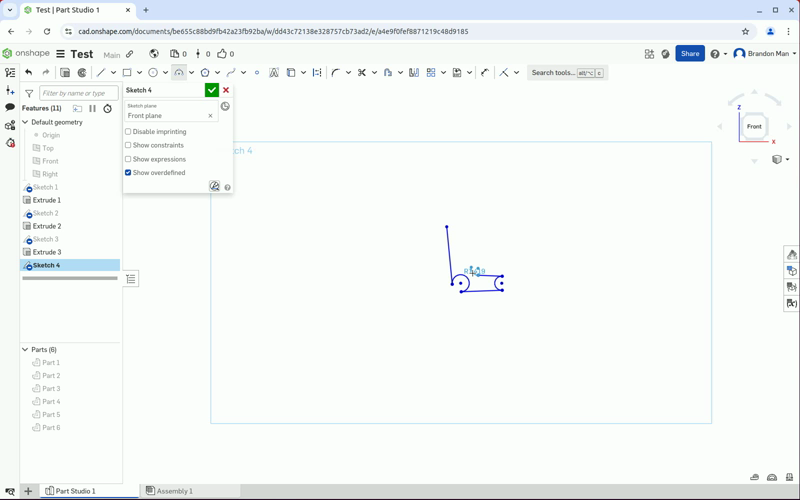
click(472, 272)
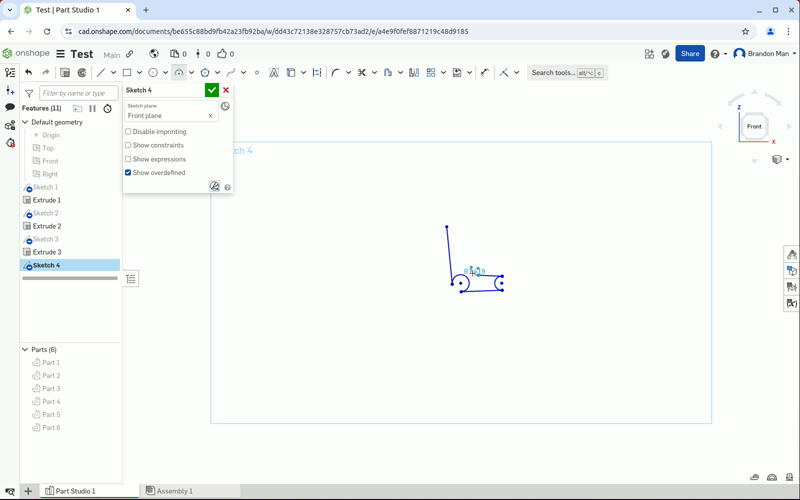
key_up(shift)
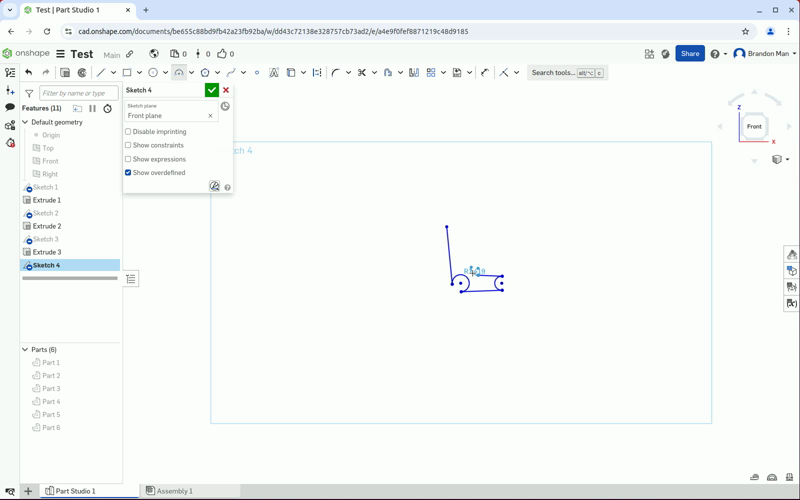
key(esc)
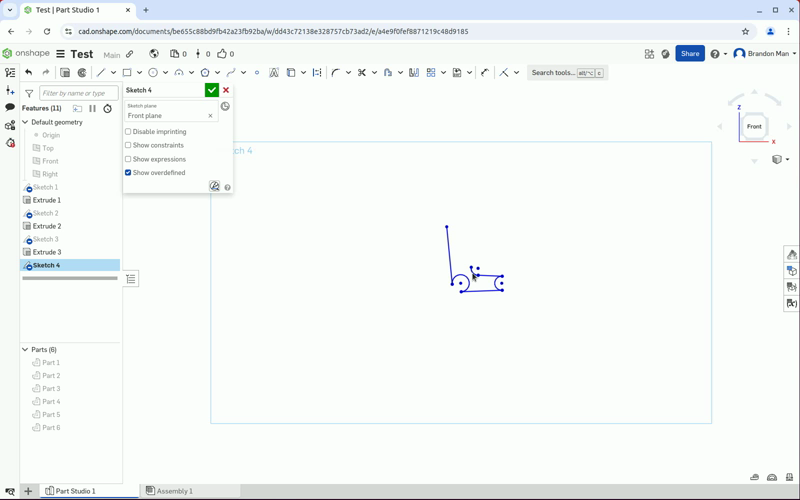
key(l)
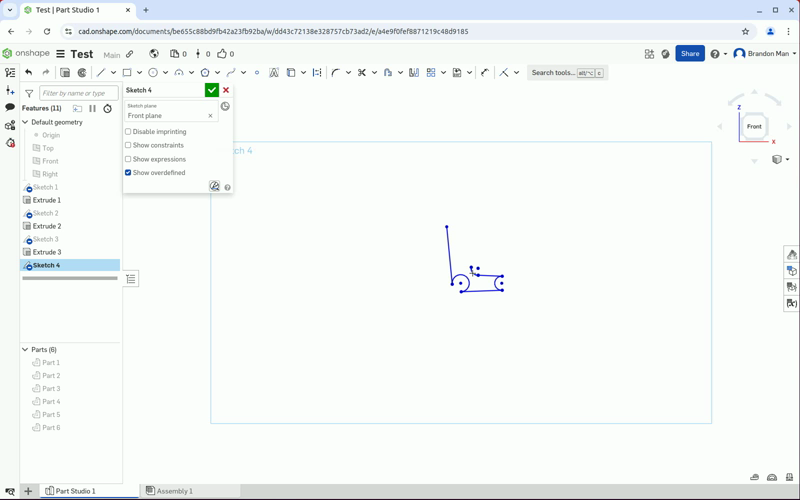
mouse_move(471, 267)
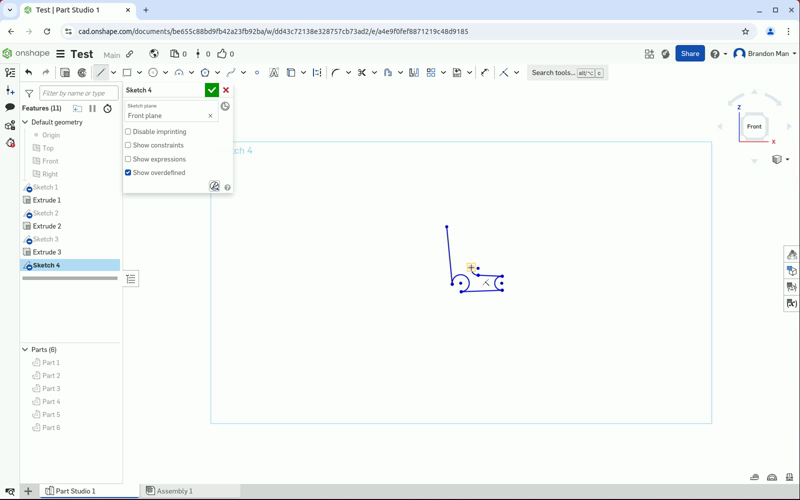
click(471, 267)
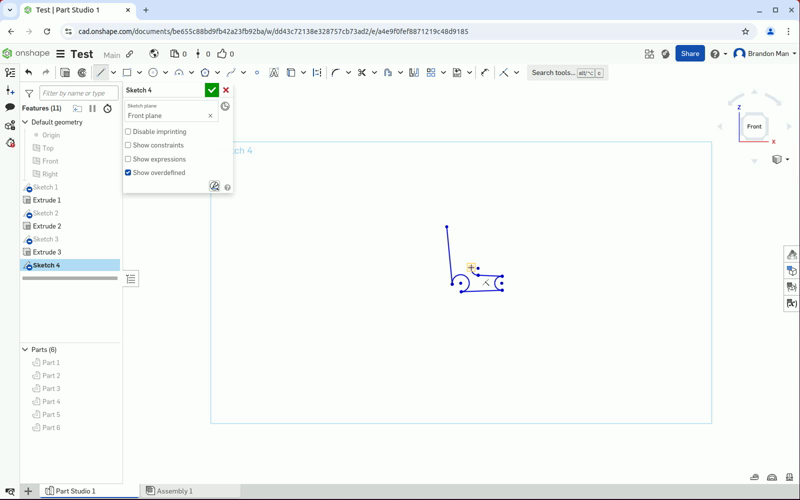
key_down(shift)
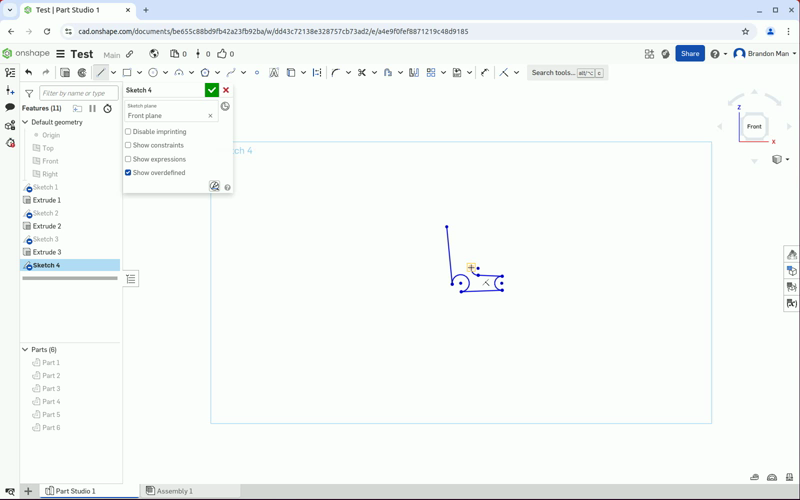
mouse_move(501, 267)
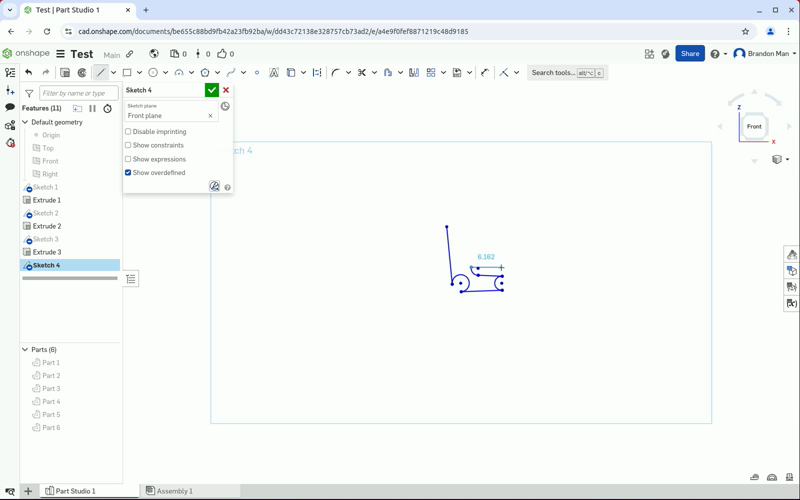
mouse_move(475, 226)
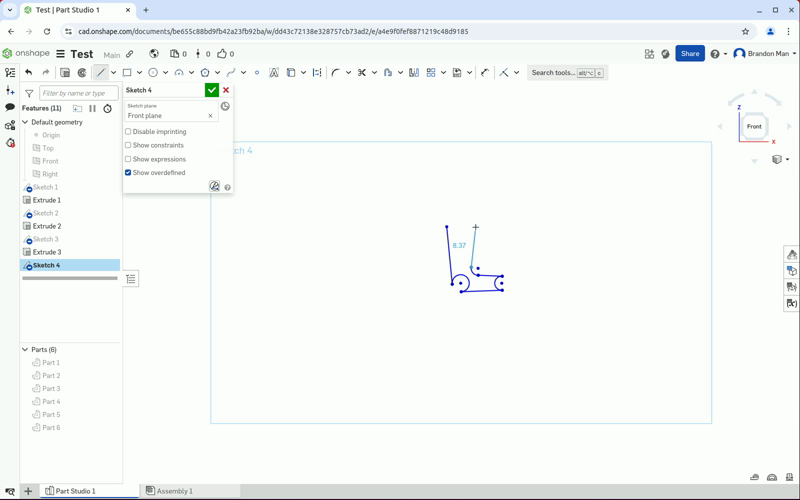
click(475, 226)
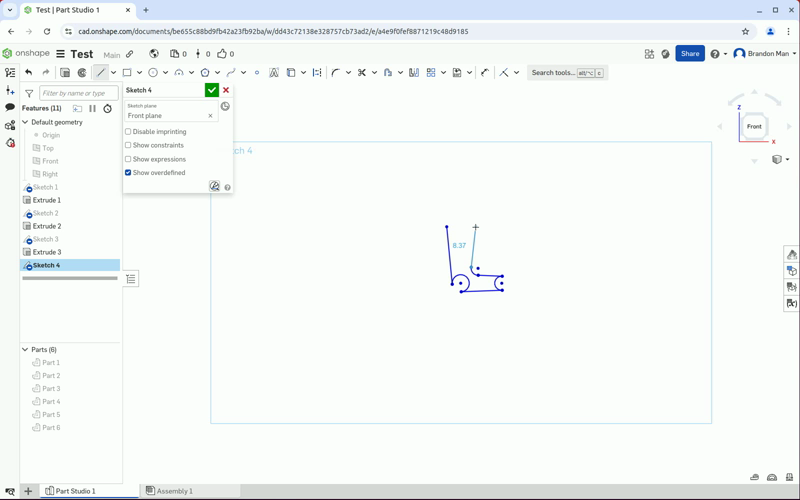
key_up(shift)
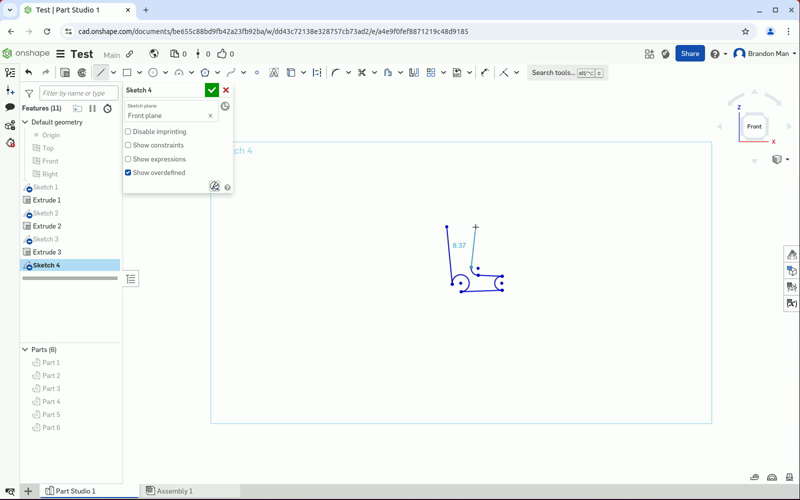
key(esc)
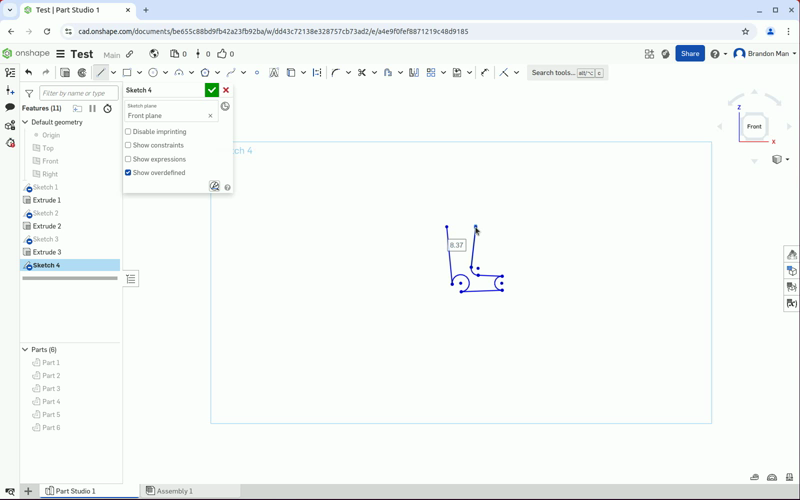
key(a)
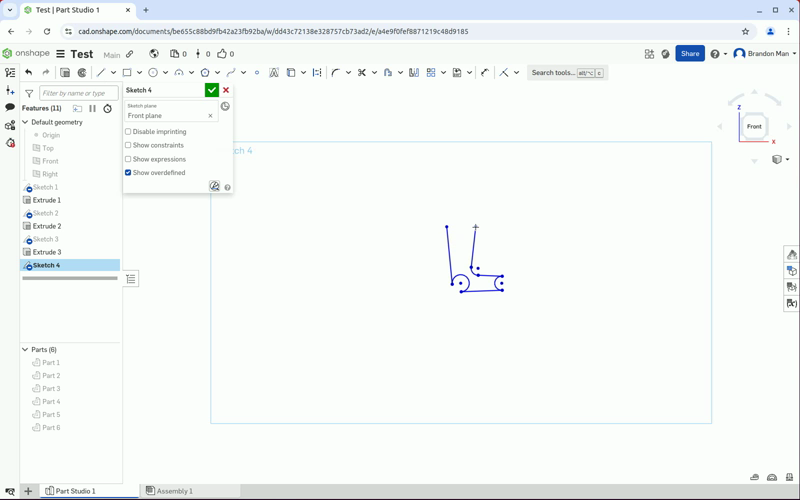
mouse_move(475, 226)
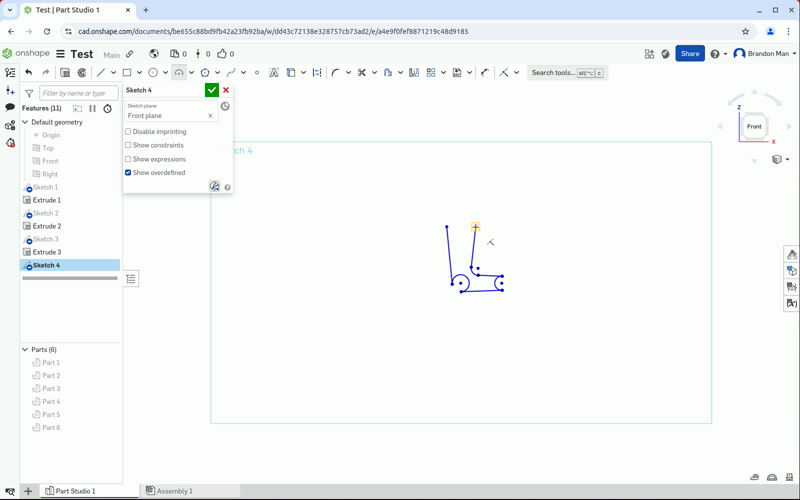
click(475, 226)
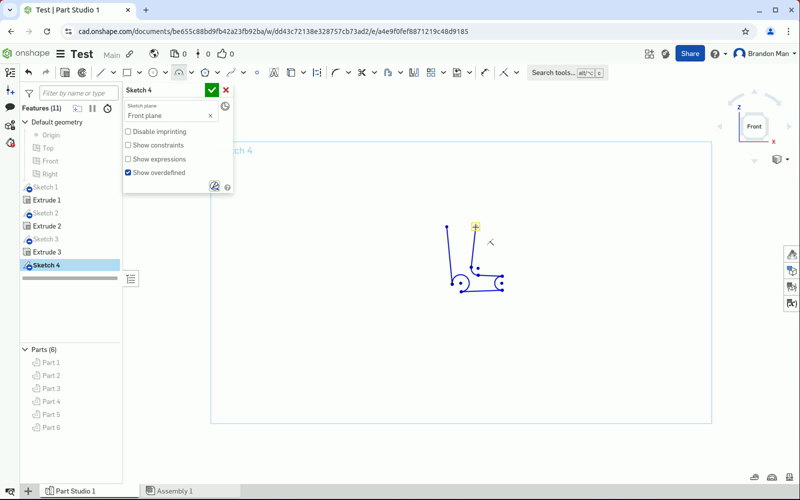
mouse_move(446, 226)
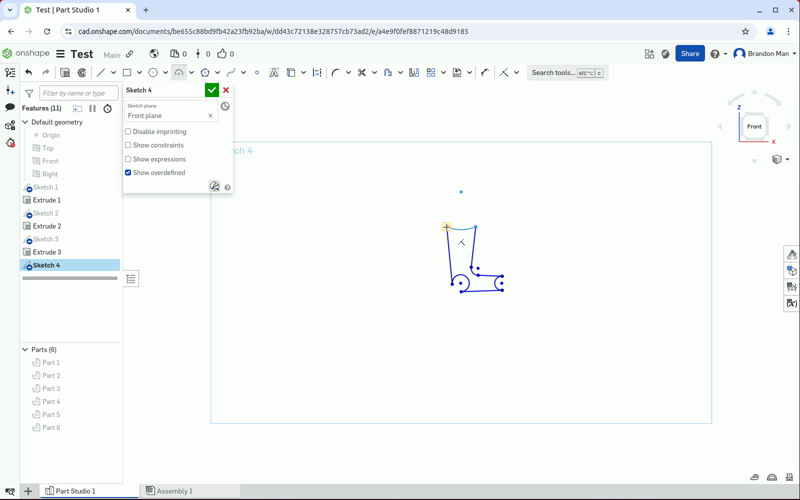
click(446, 226)
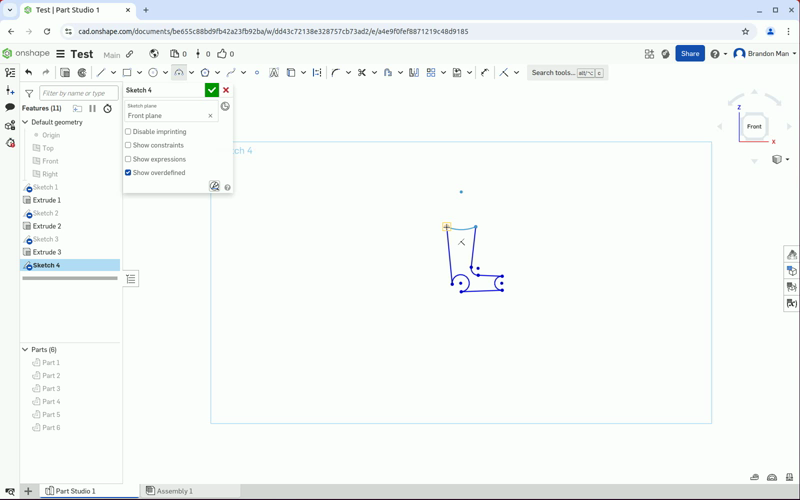
key_down(shift)
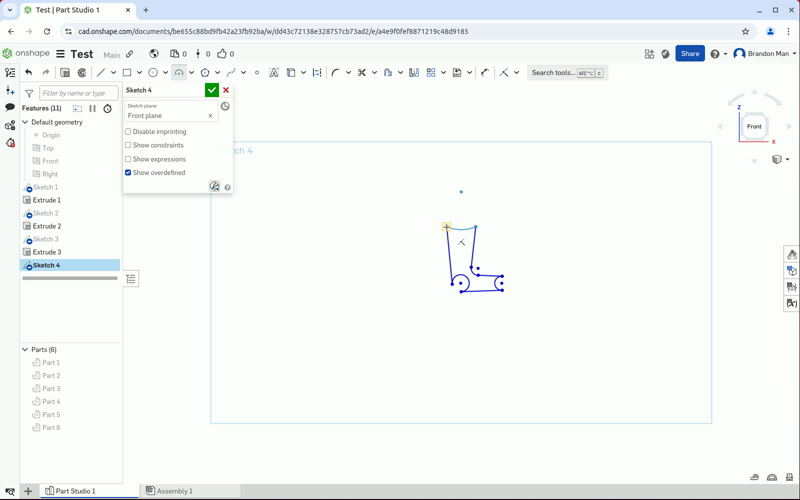
mouse_move(461, 239)
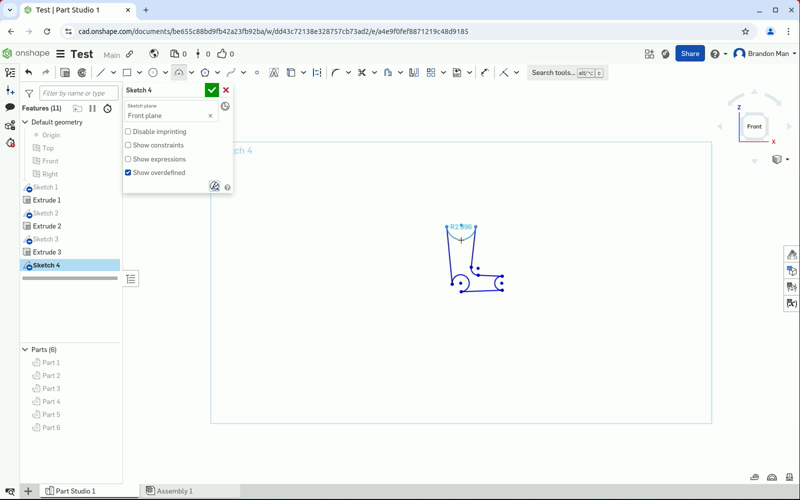
click(461, 239)
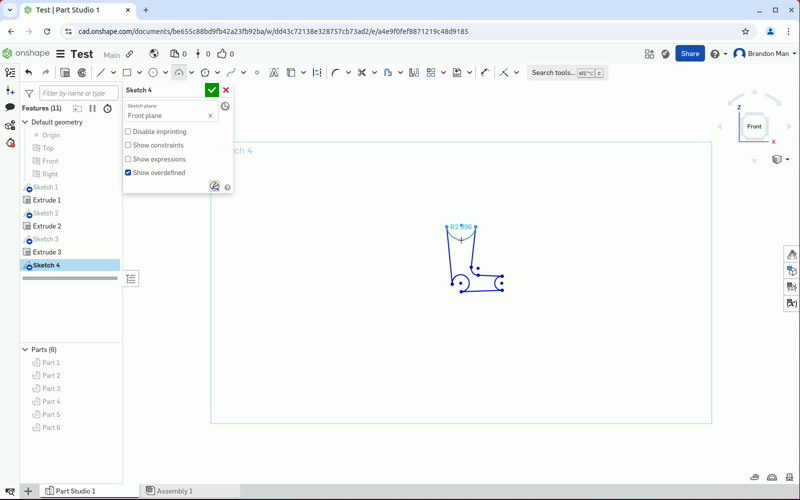
key_up(shift)
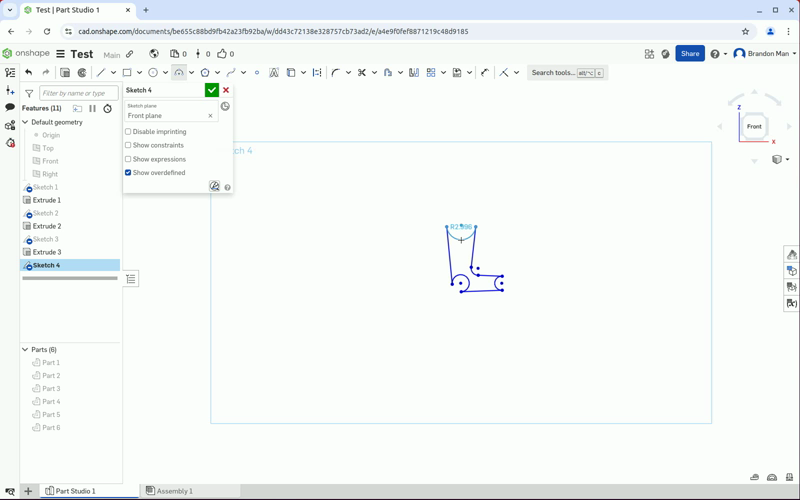
key(esc)
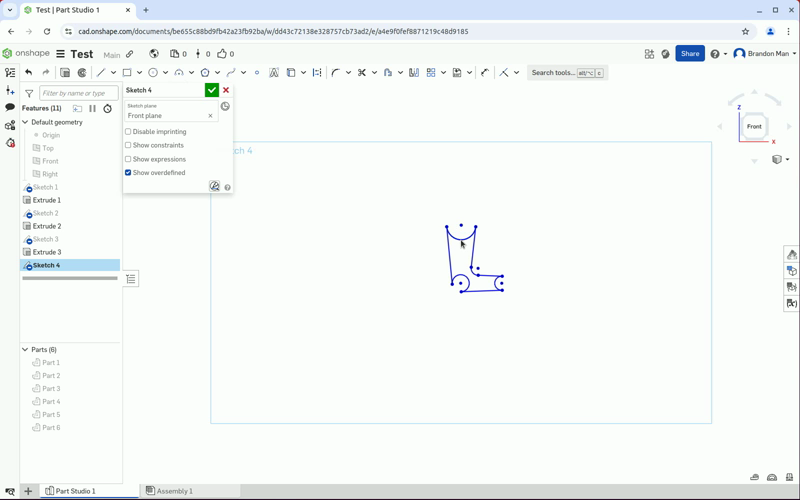
mouse_move(472, 238)
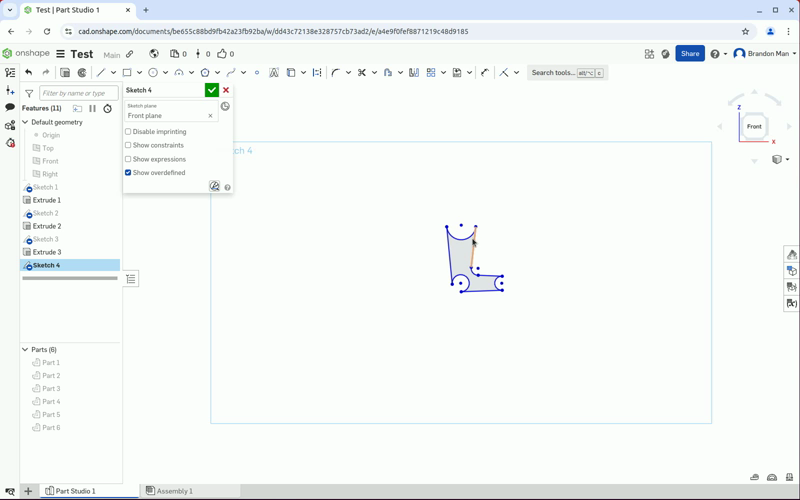
scroll(6)
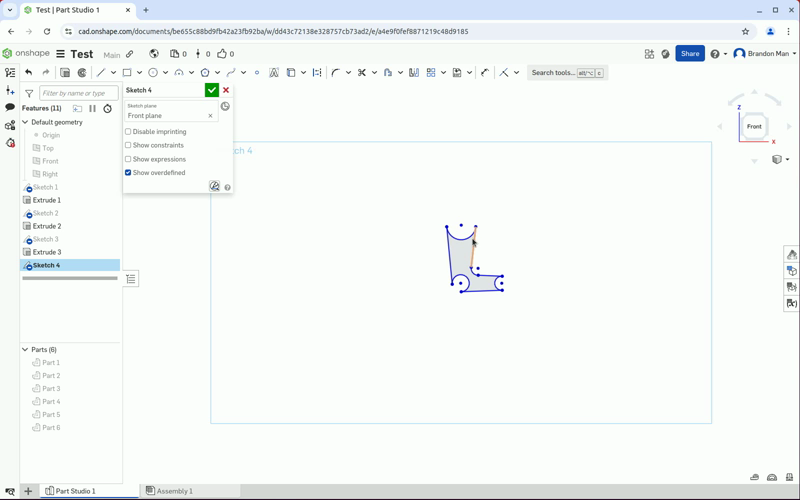
scroll(6)
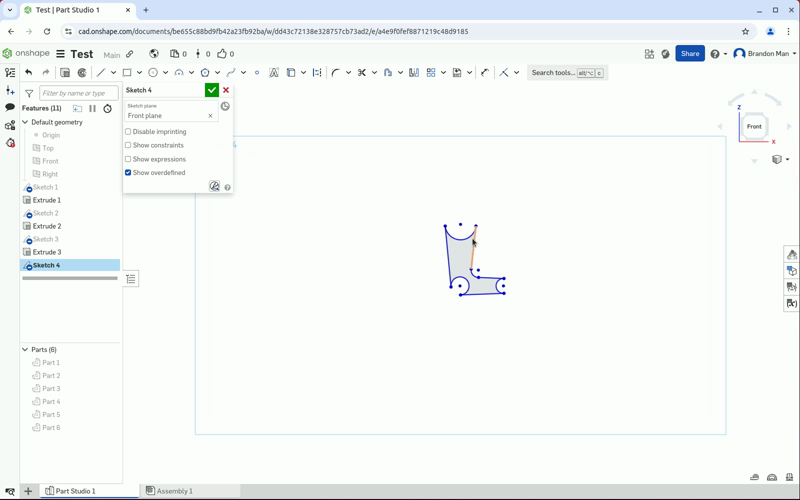
scroll(6)
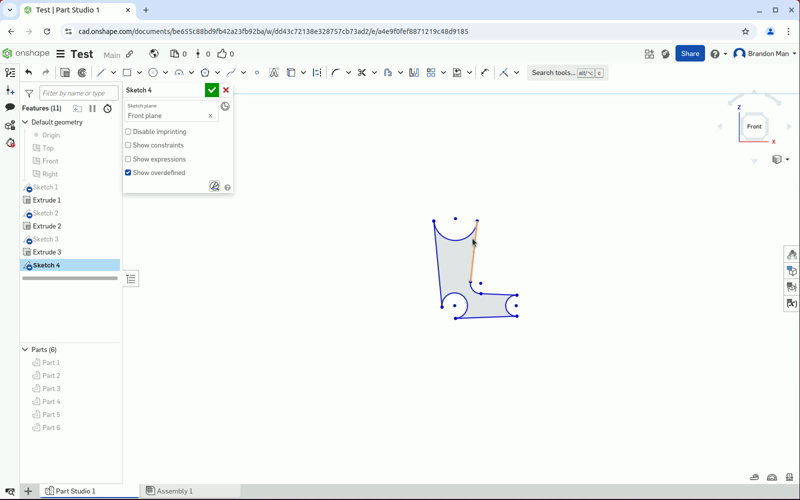
scroll(6)
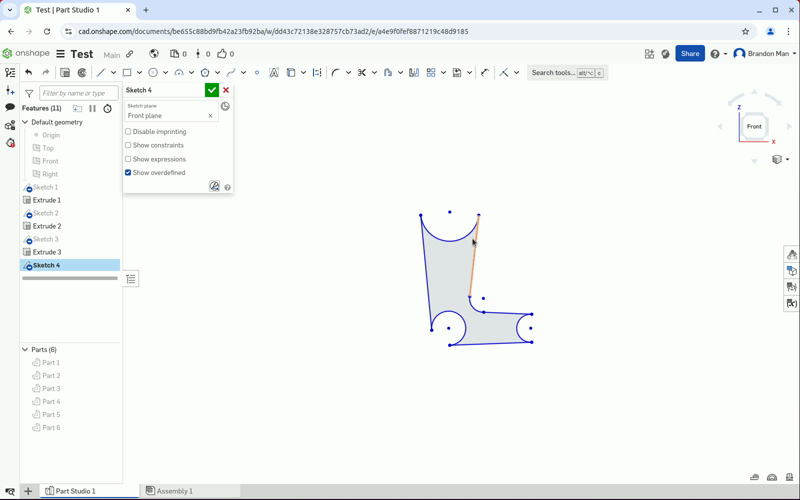
scroll(6)
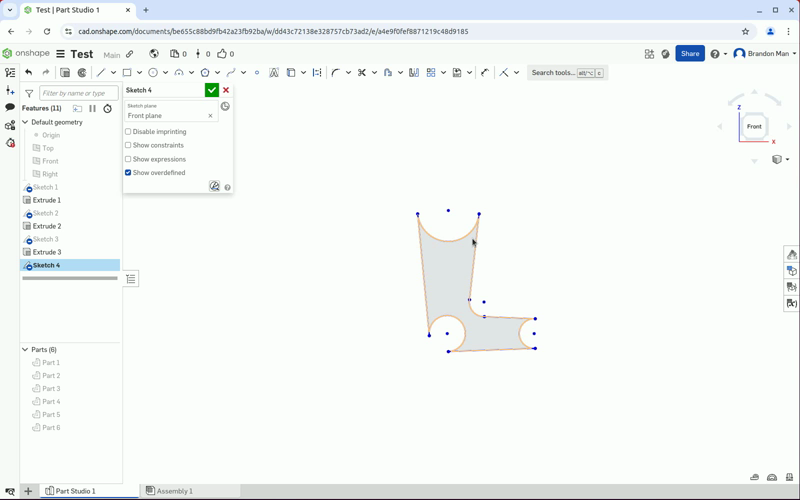
scroll(6)
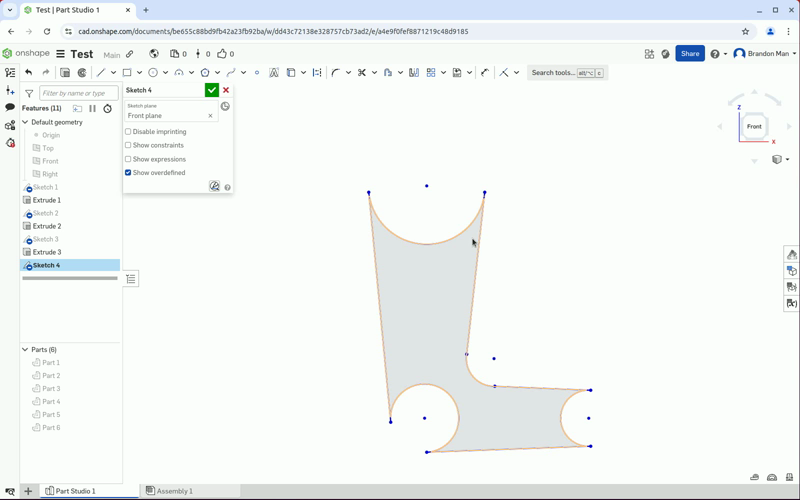
scroll(6)
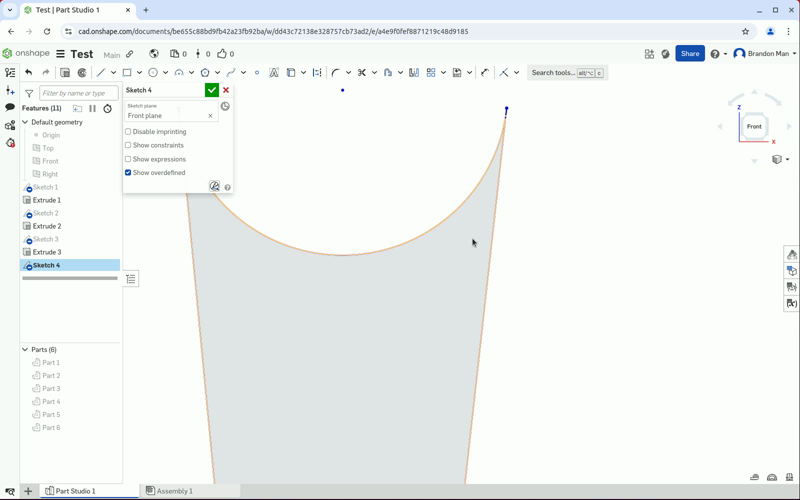
click(472, 238)
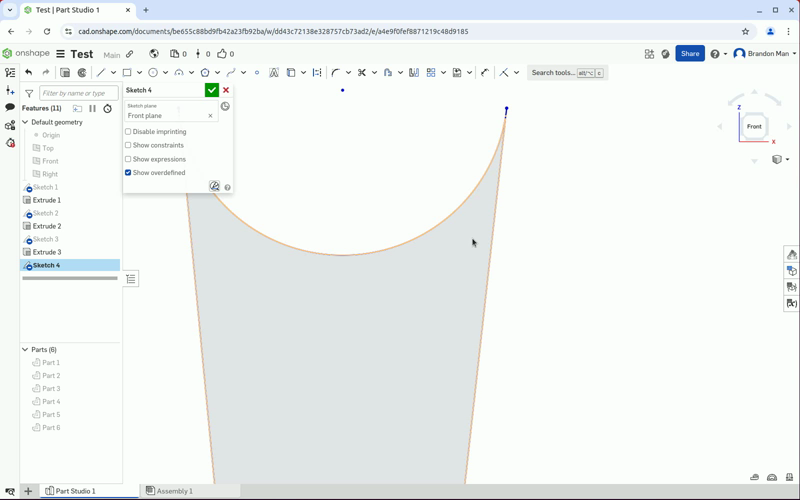
scroll(-6)
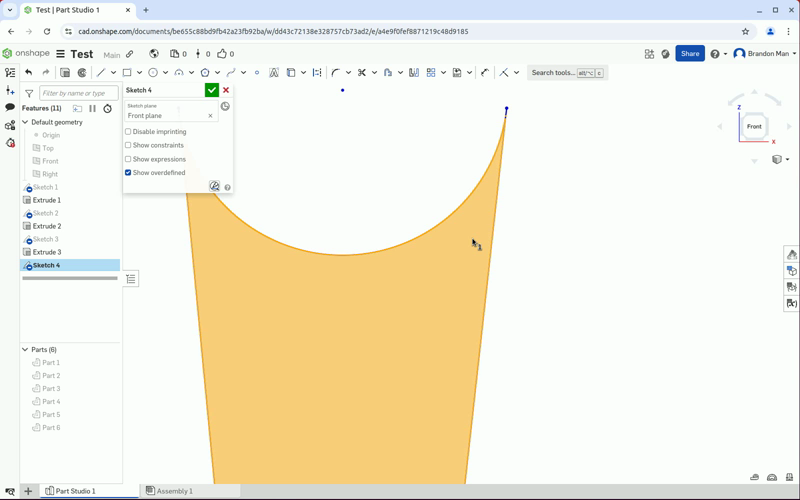
scroll(-6)
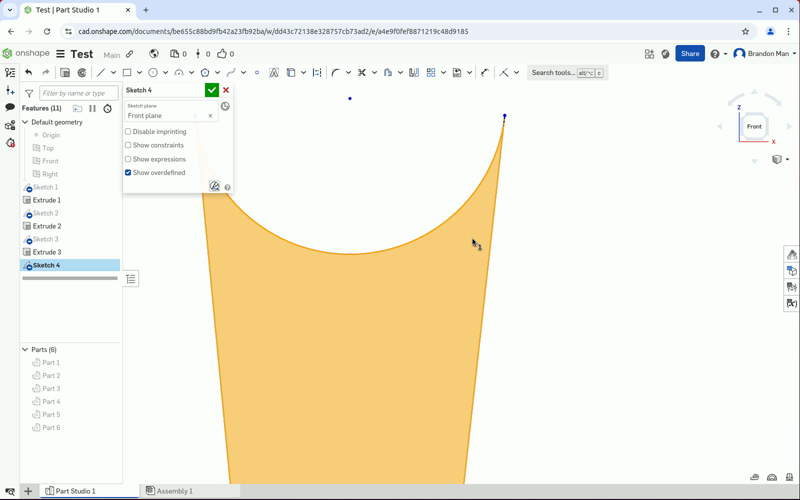
scroll(-6)
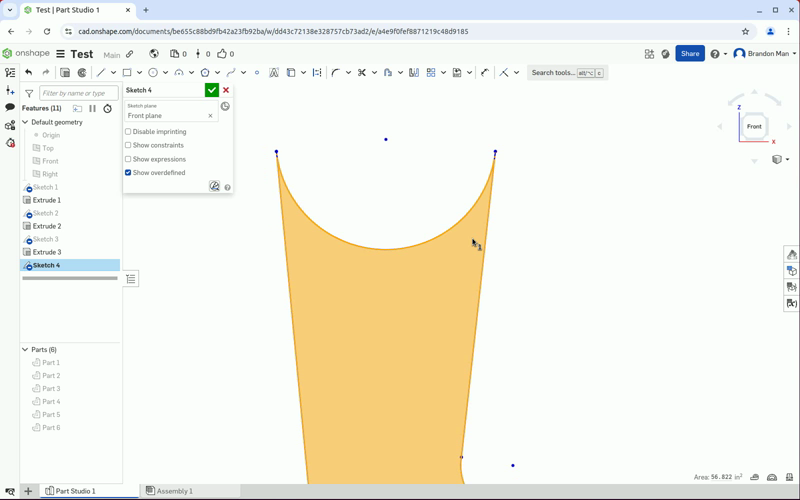
scroll(-6)
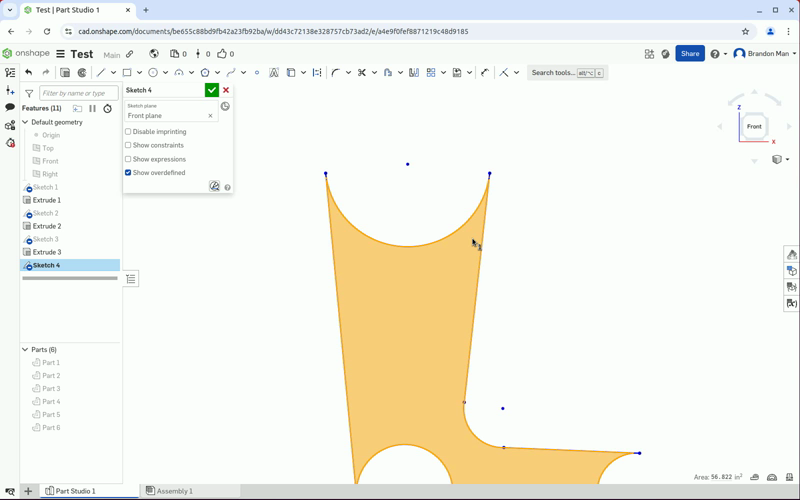
scroll(-6)
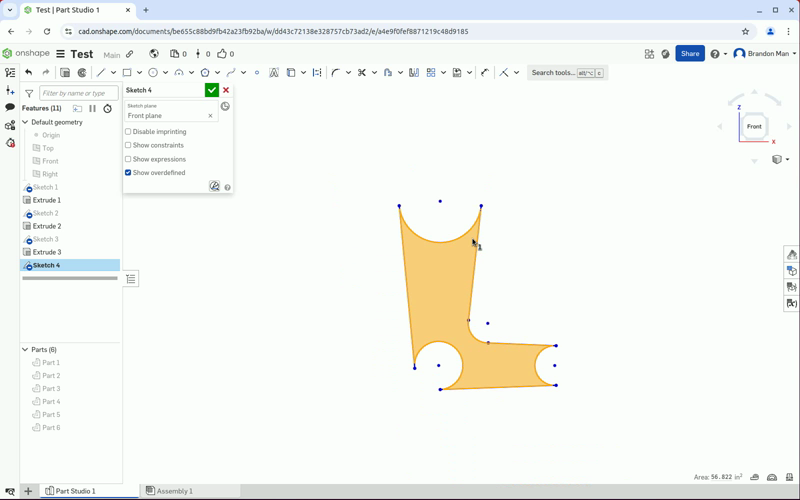
scroll(-6)
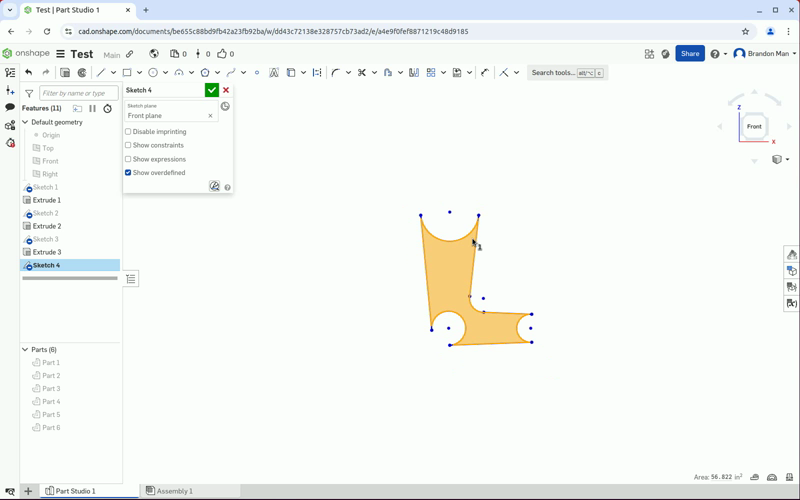
scroll(-6)
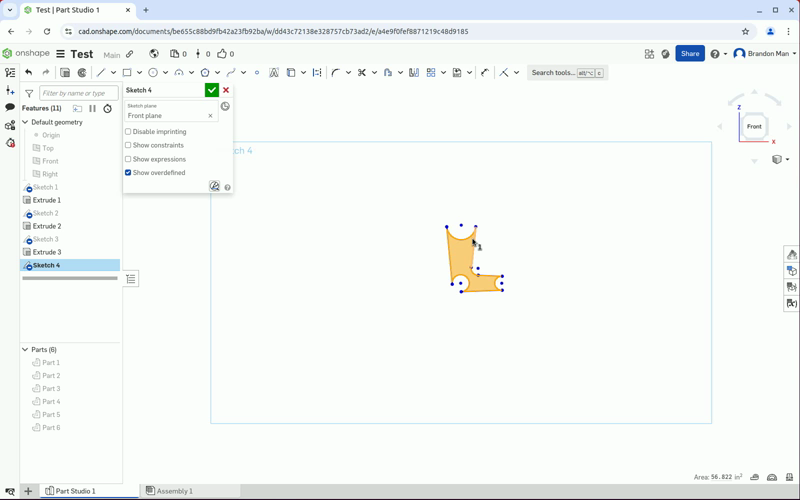
mouse_move(73, 352)
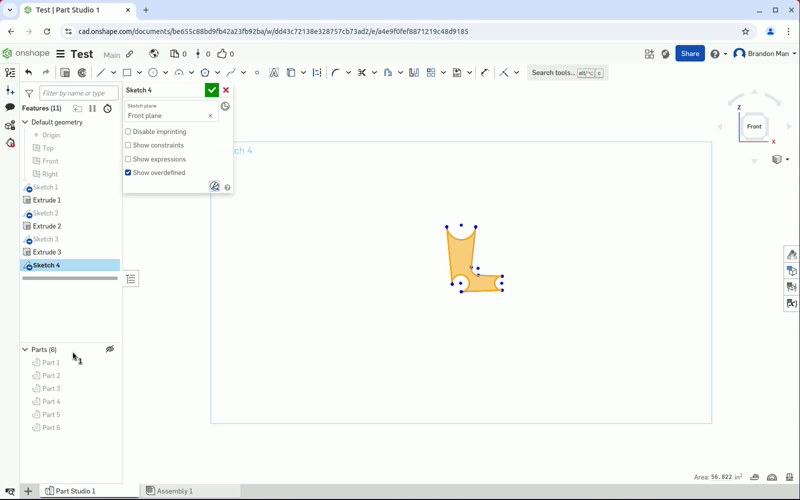
key(shift+y)
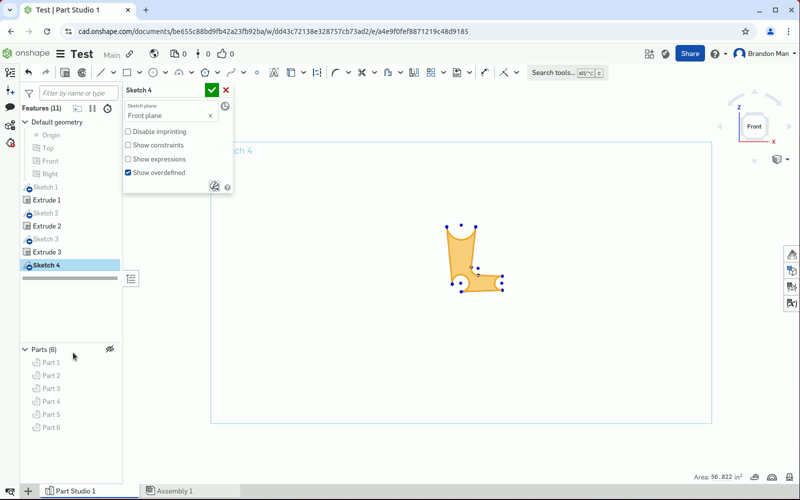
key(shift+e)
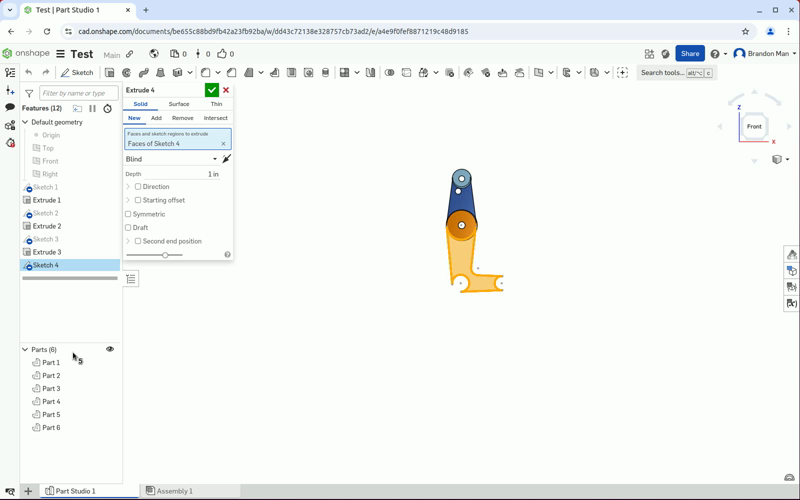
mouse_move(143, 106)
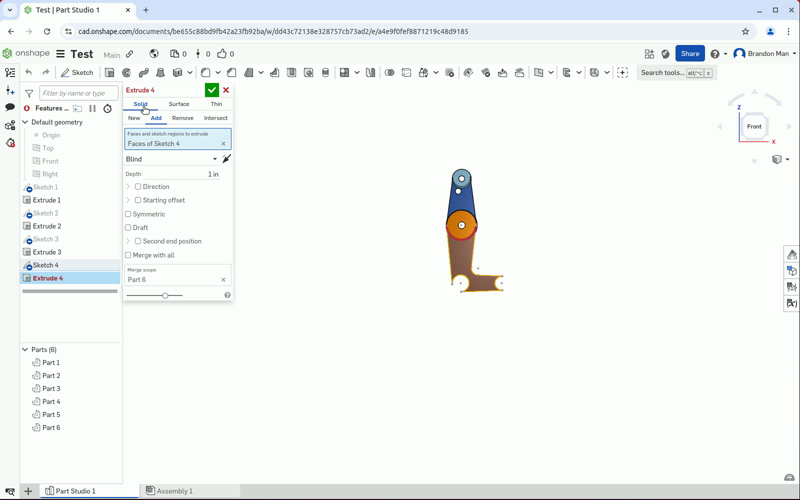
click(143, 106)
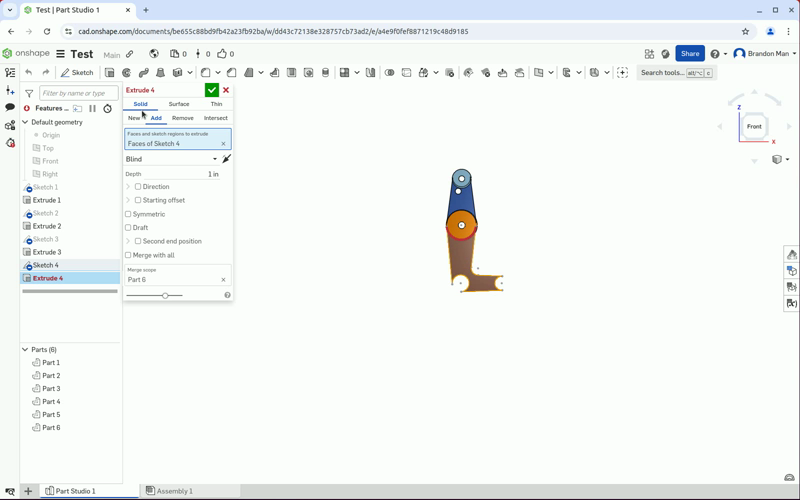
mouse_move(137, 120)
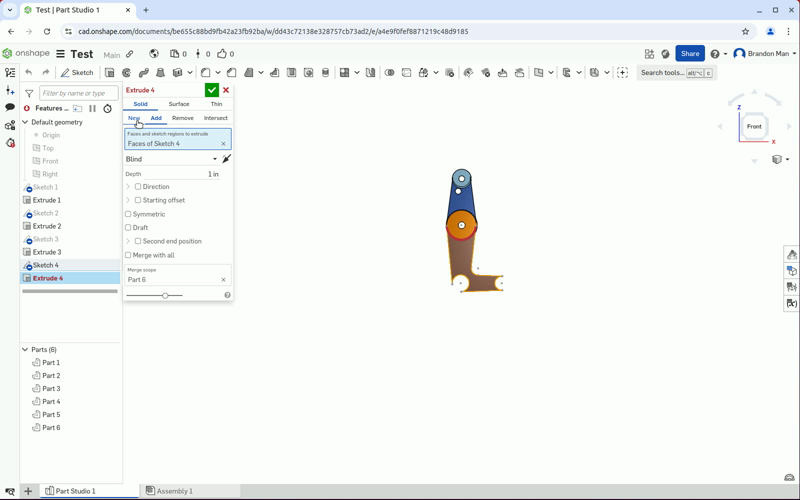
click(137, 120)
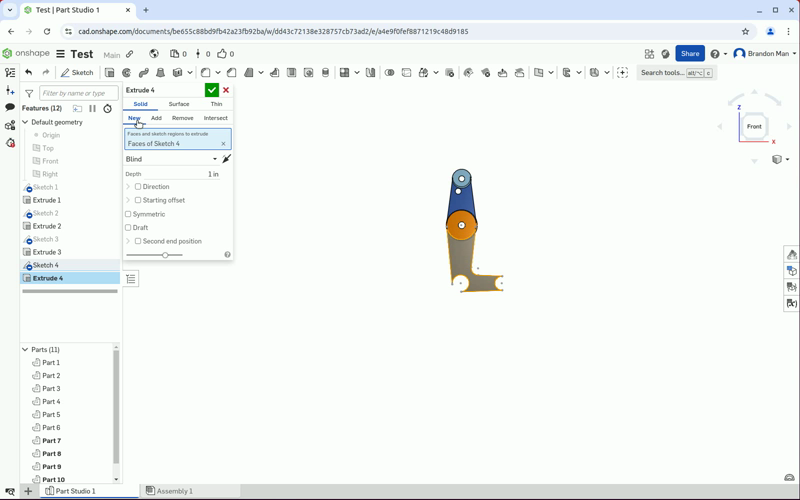
key(tab, 4)
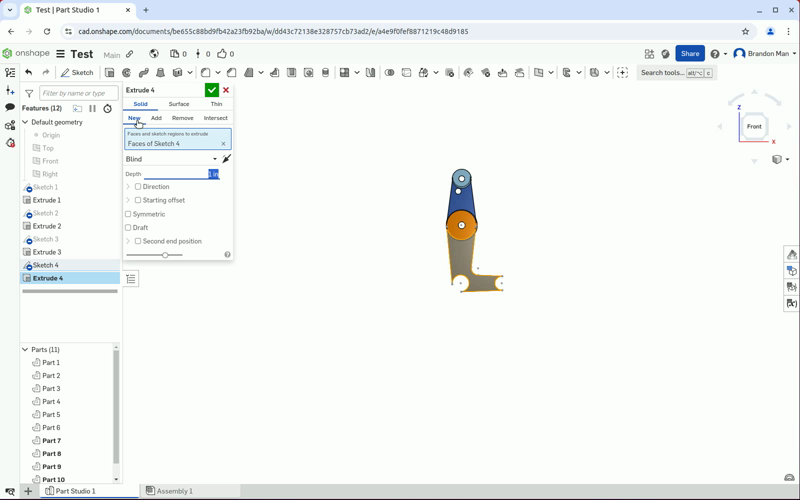
text(0.481)
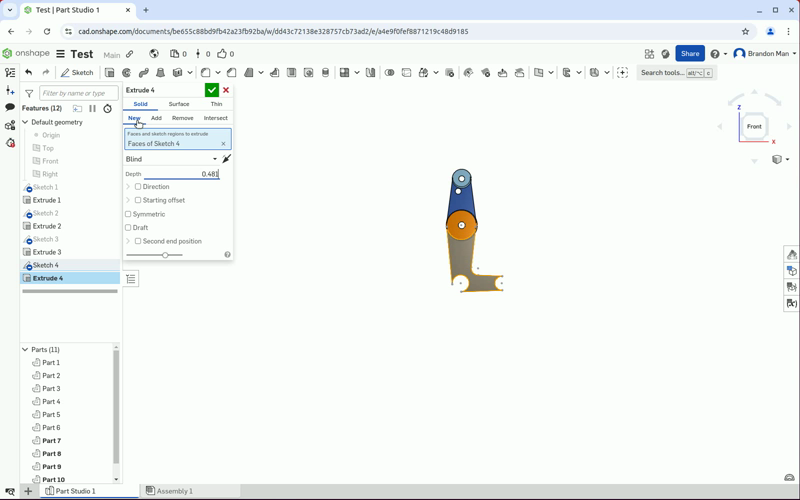
key(enter)
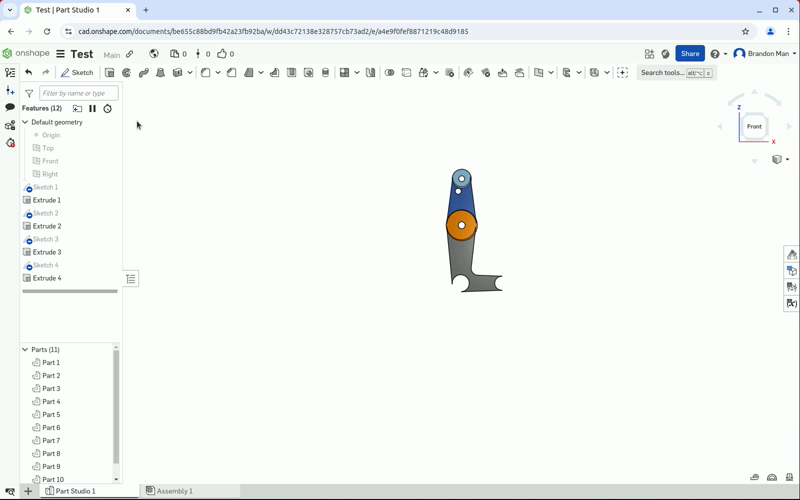
key(shift+h)
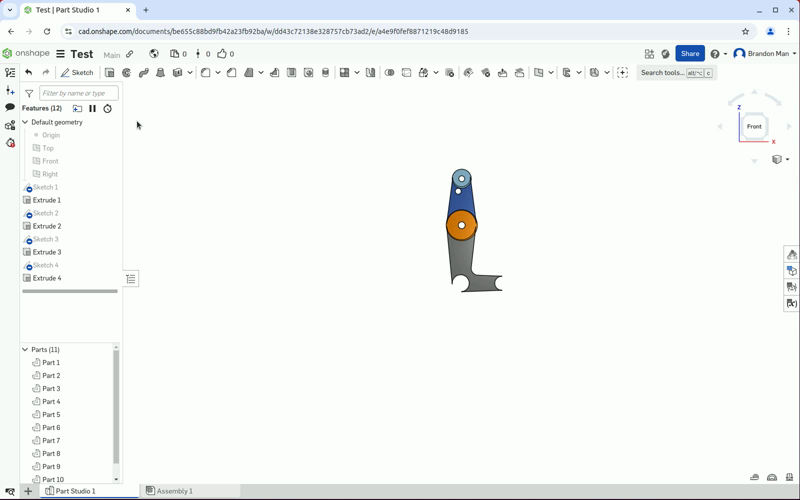
key(shift+h)
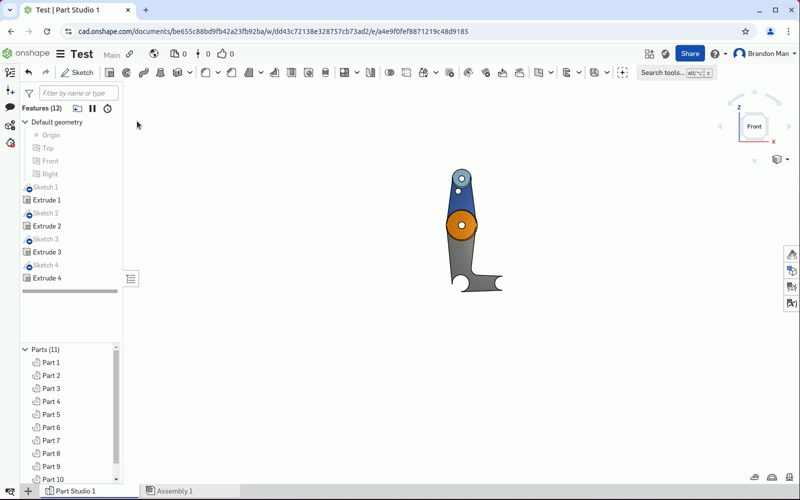
mouse_move(73, 189)
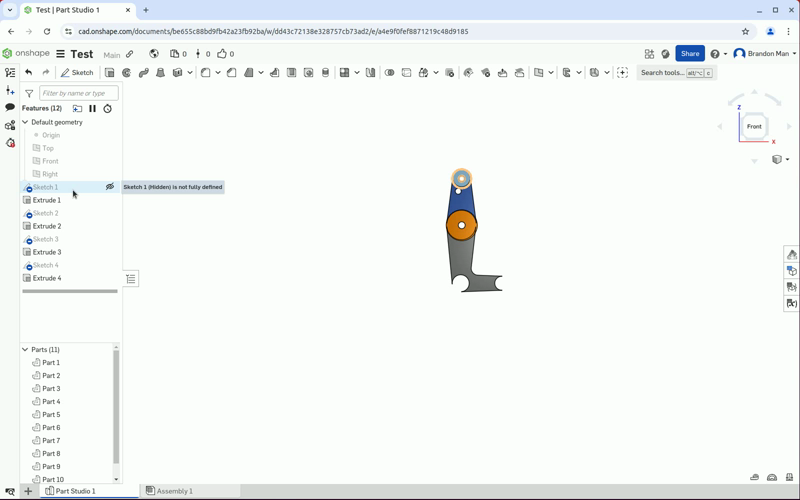
click(73, 189)
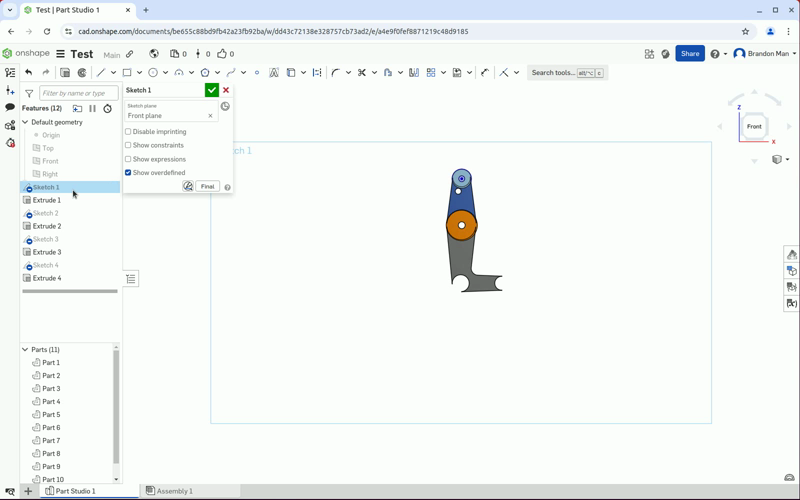
mouse_move(229, 92)
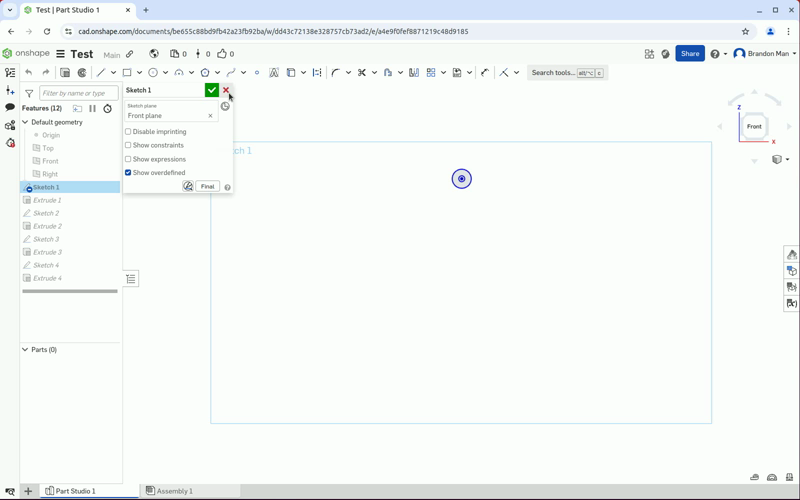
click(229, 92)
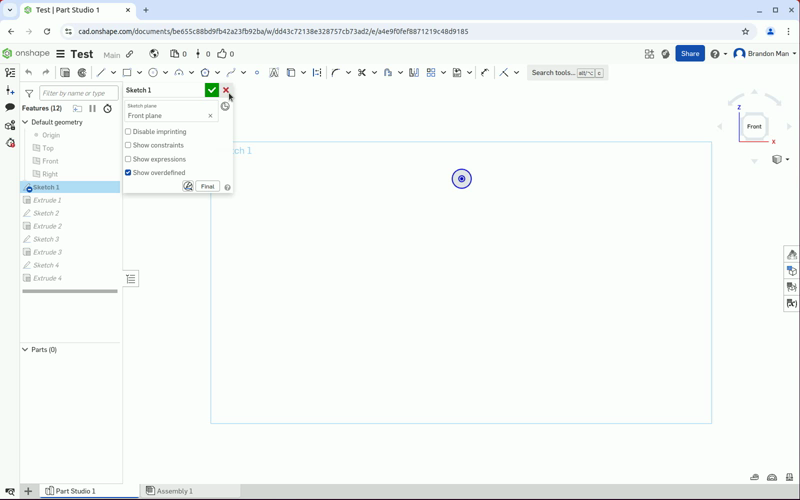
key(shift+s)
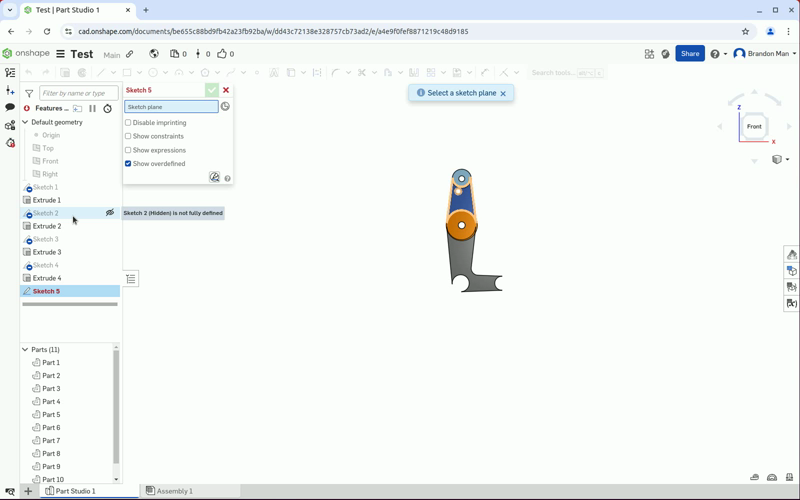
scroll(3)
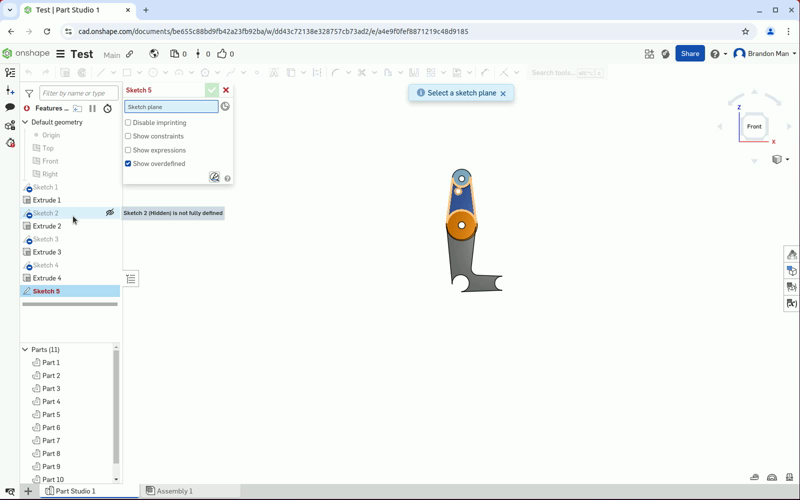
mouse_move(73, 163)
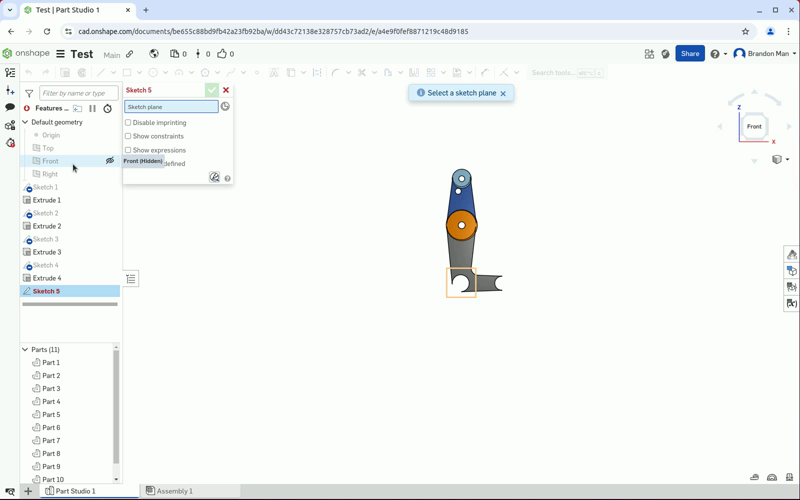
click(73, 163)
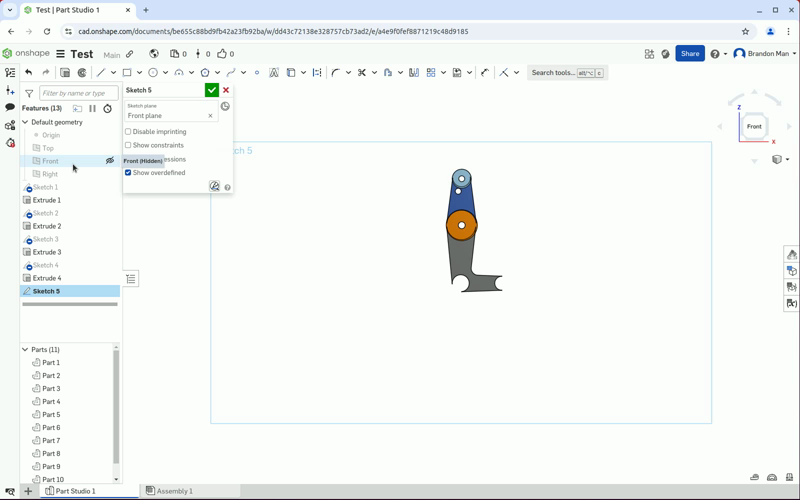
mouse_move(69, 352)
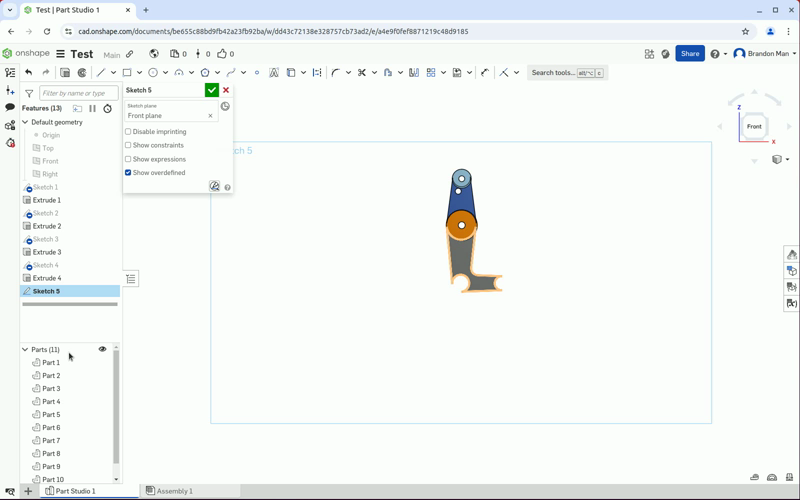
key(y)
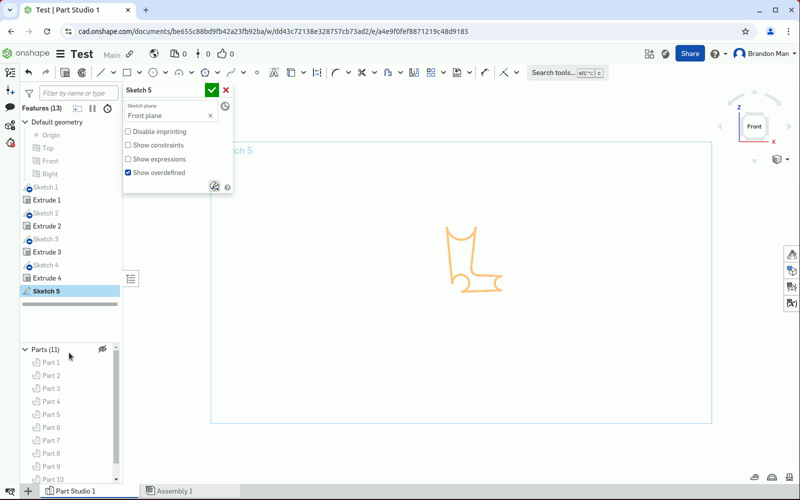
key(c)
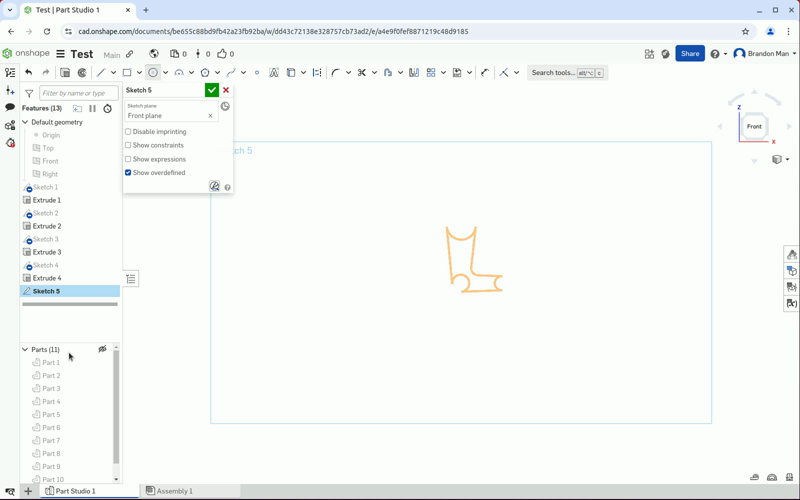
key_down(shift)
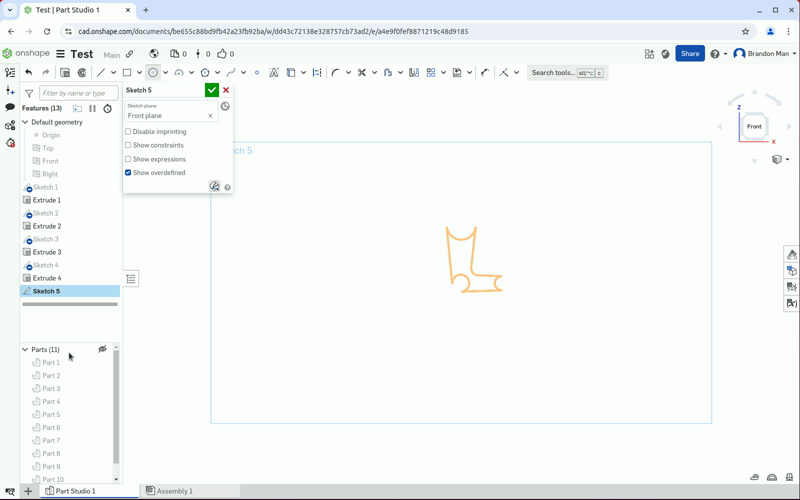
mouse_move(461, 282)
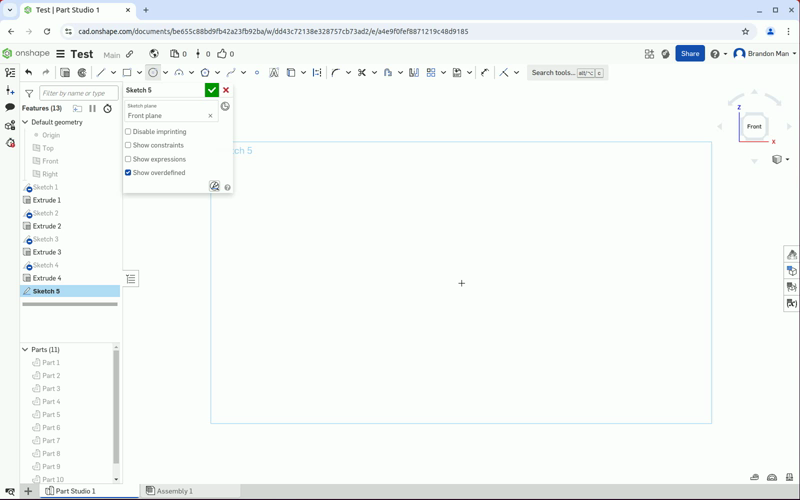
click(461, 282)
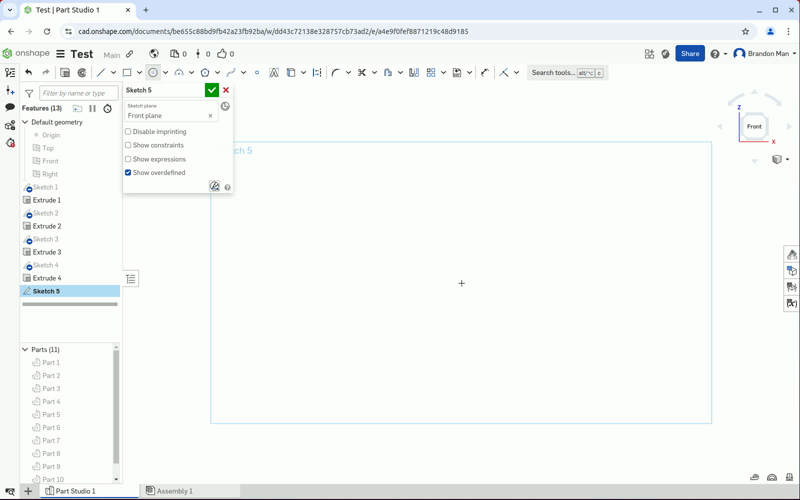
key_up(shift)
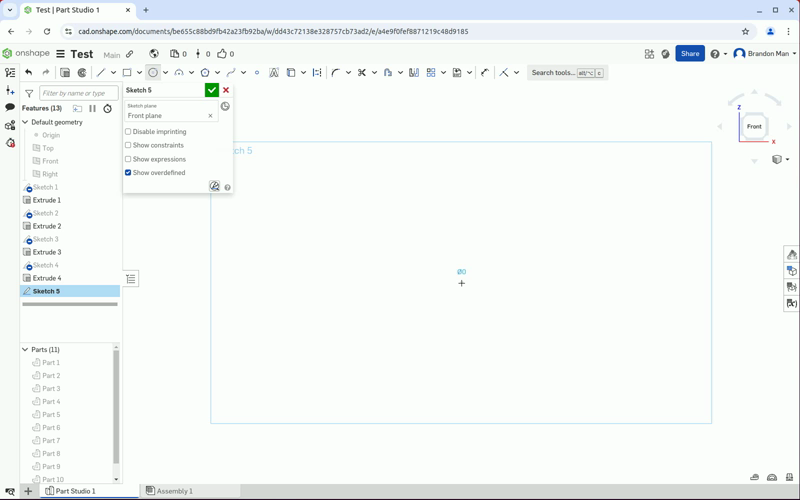
mouse_move(471, 282)
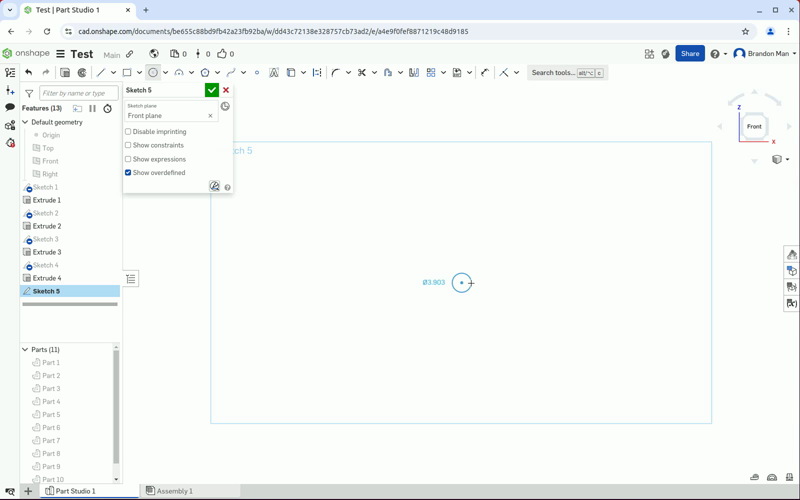
click(471, 282)
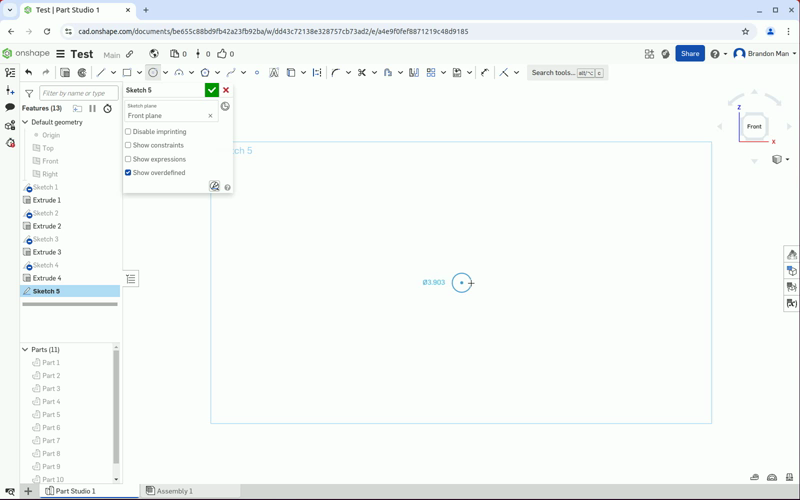
key(esc)
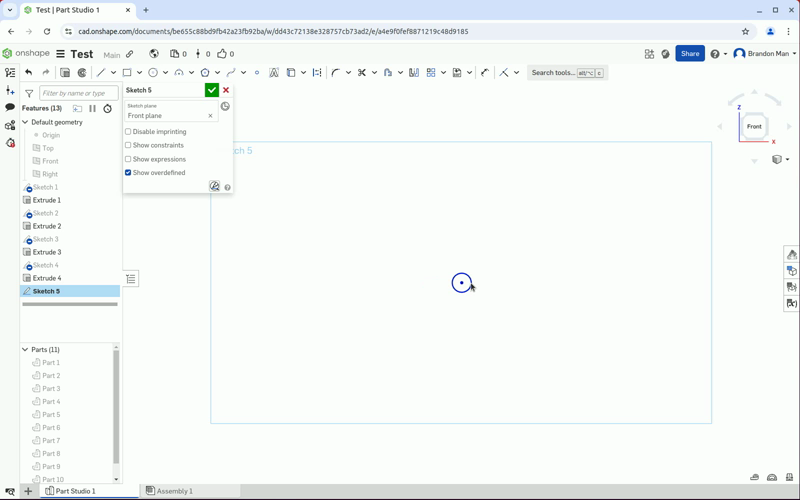
key(c)
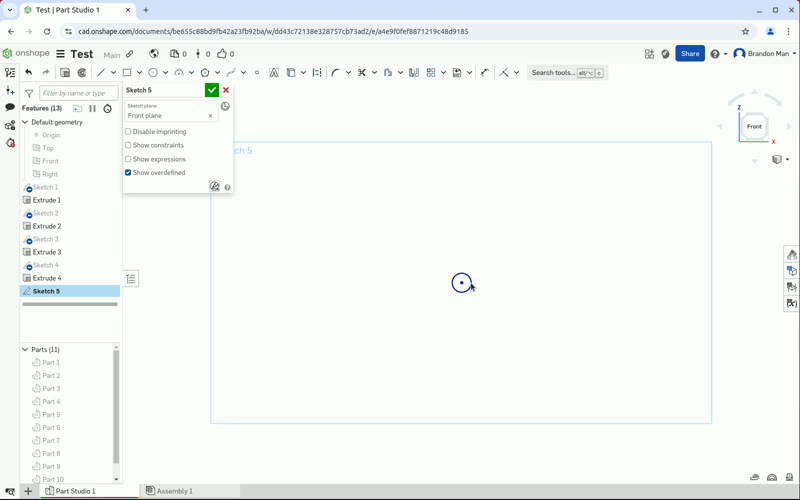
key_down(shift)
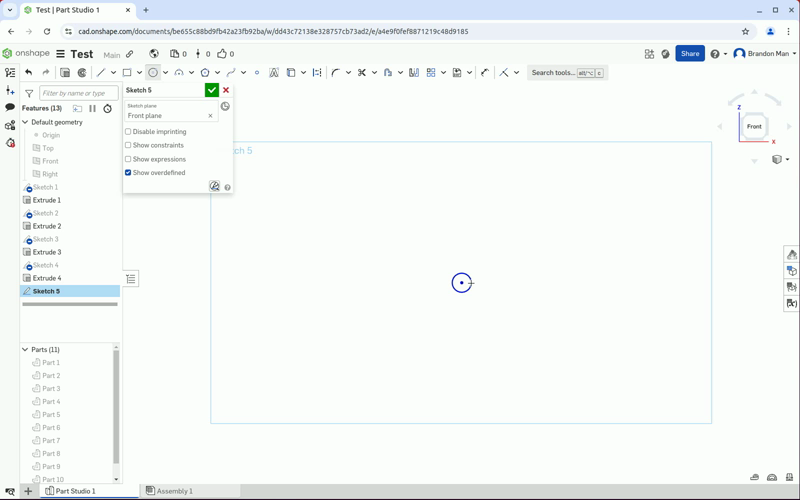
mouse_move(461, 282)
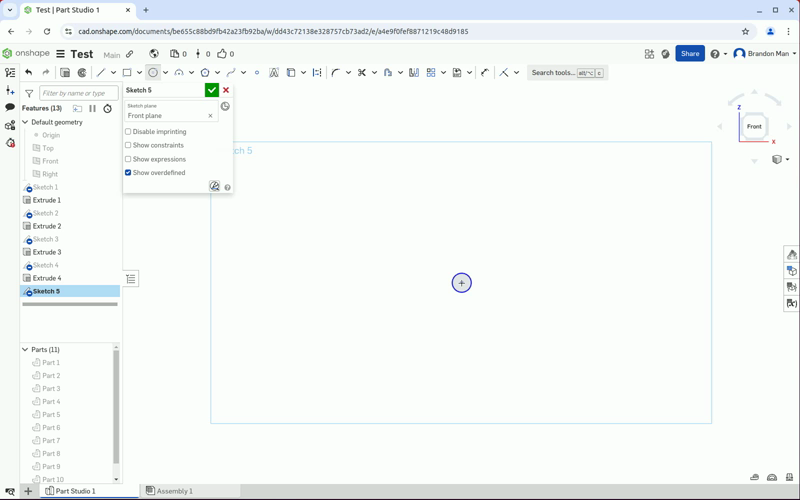
click(461, 282)
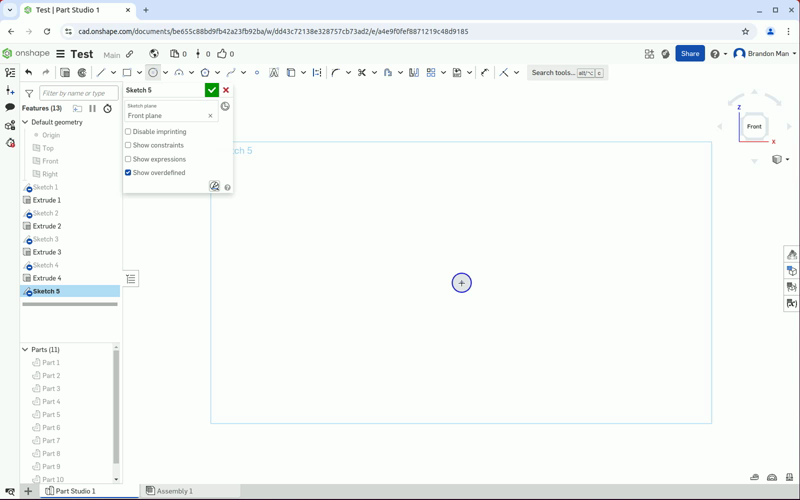
key_up(shift)
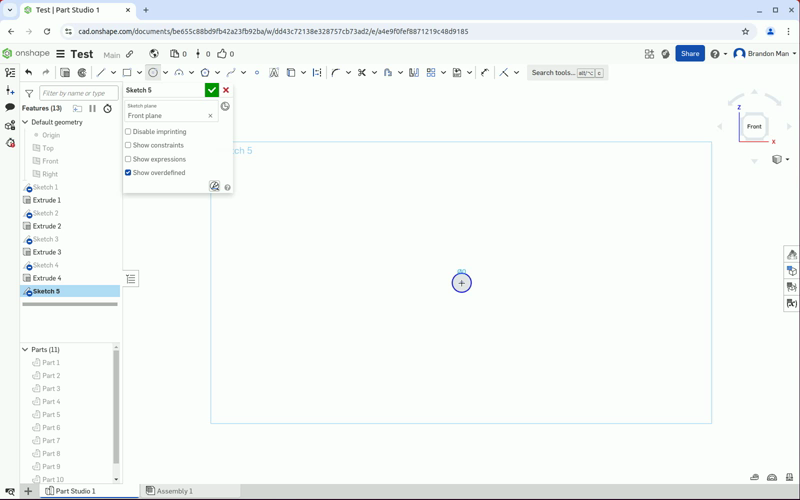
mouse_move(464, 282)
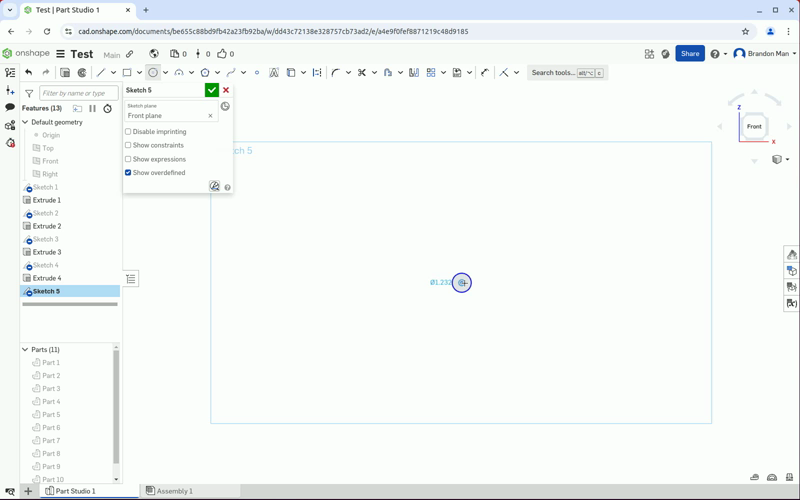
scroll(6)
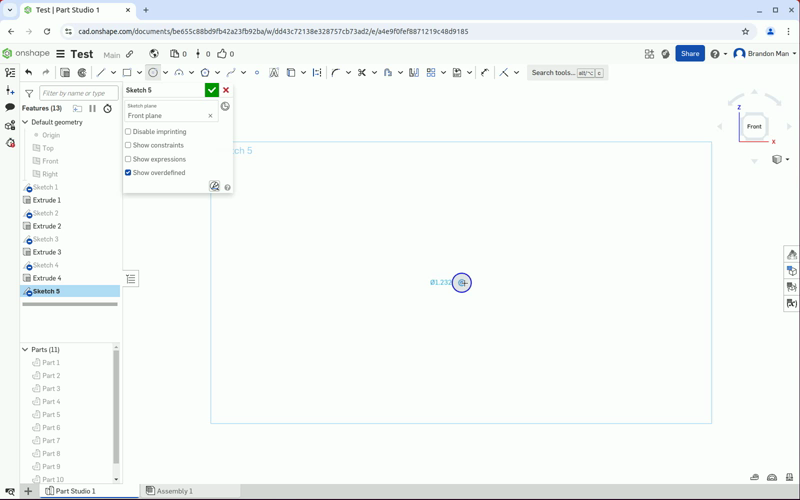
scroll(6)
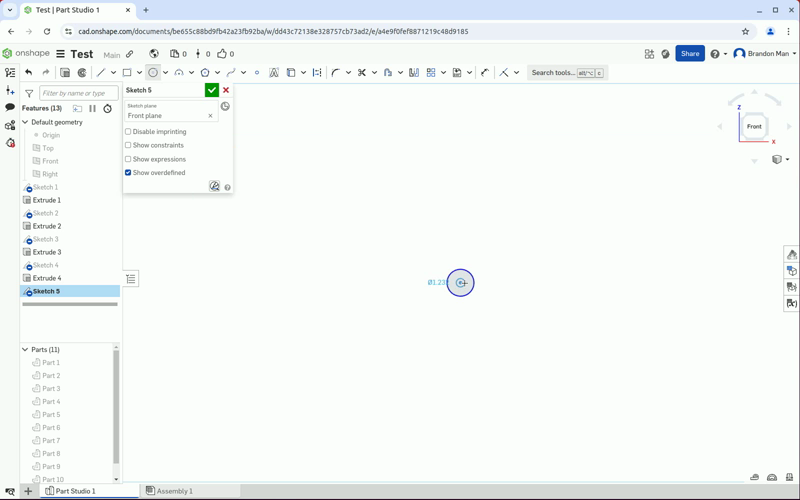
scroll(6)
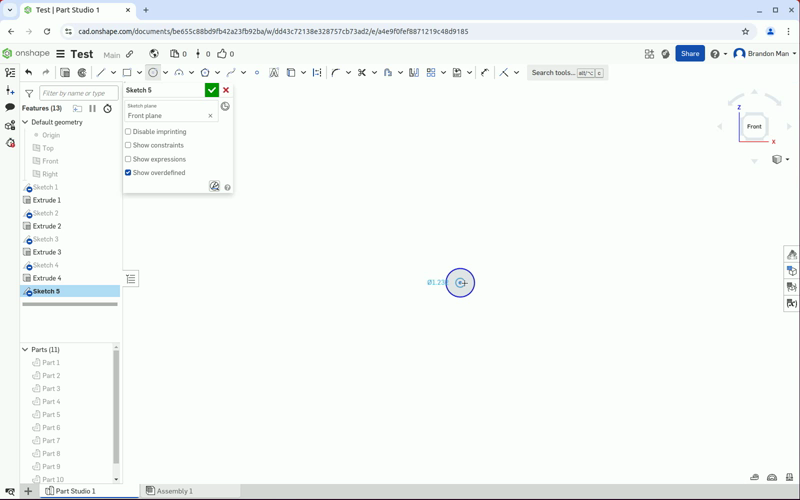
scroll(6)
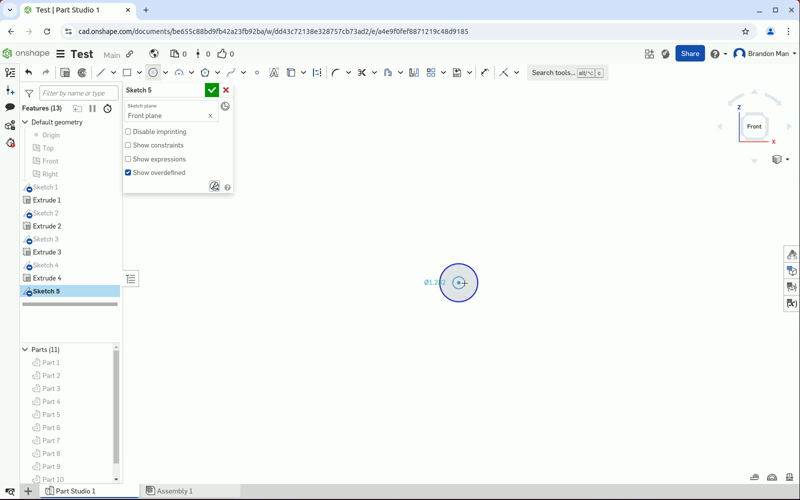
scroll(6)
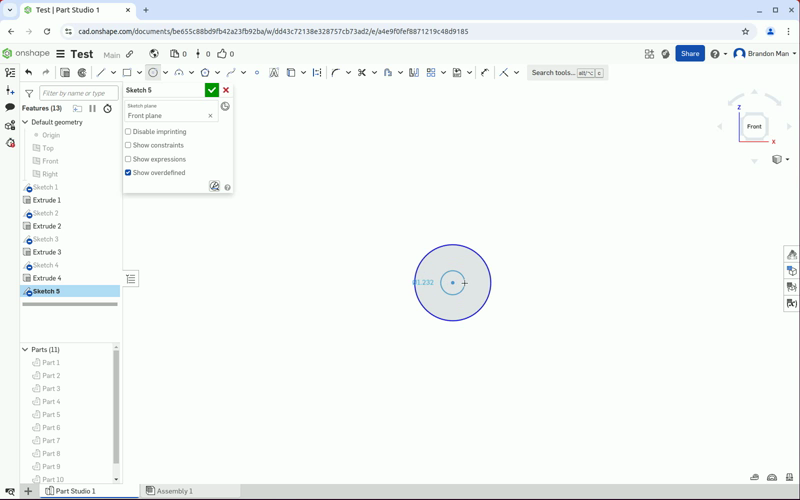
scroll(6)
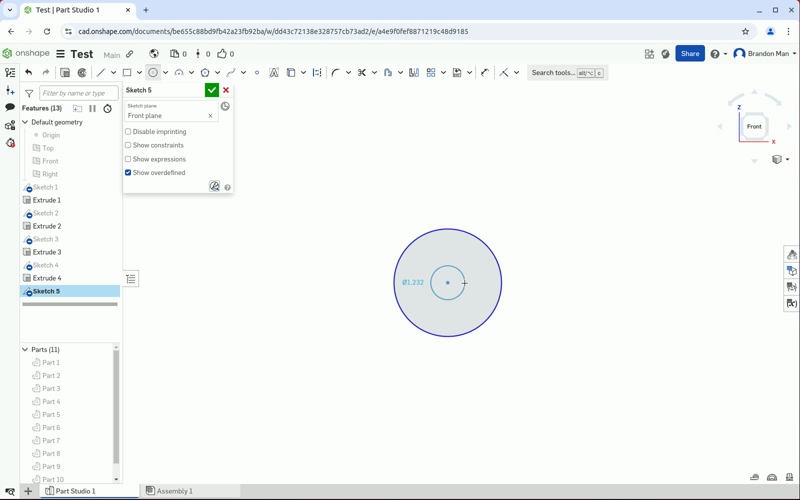
scroll(6)
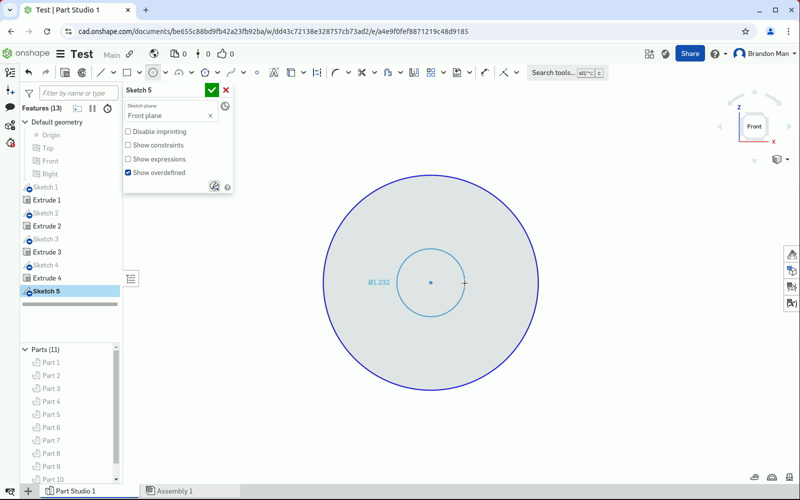
click(464, 282)
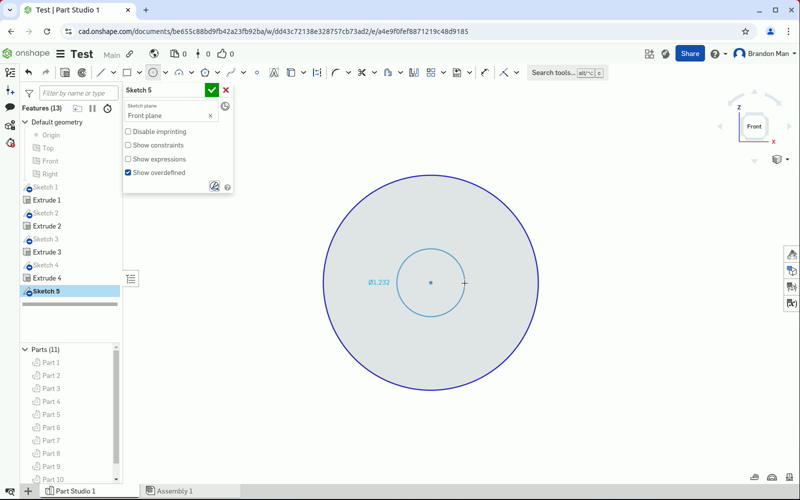
scroll(-6)
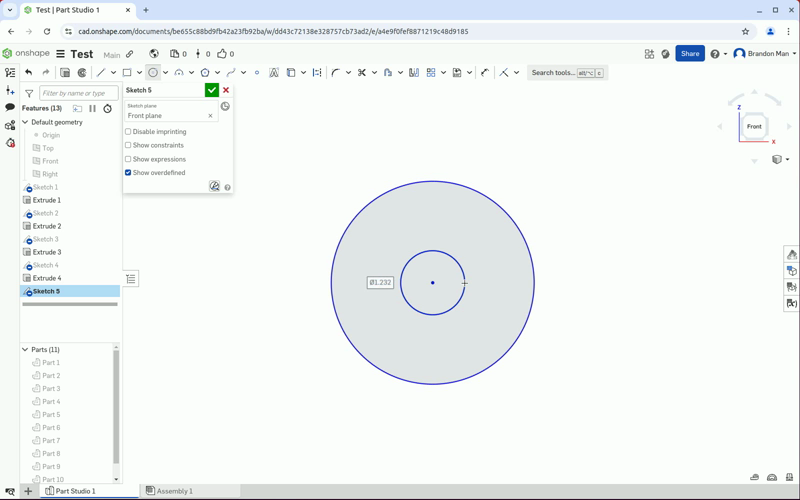
scroll(-6)
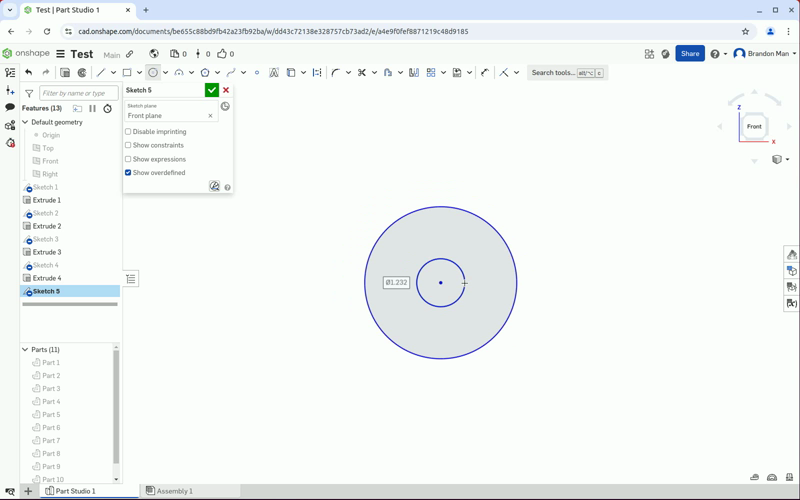
scroll(-6)
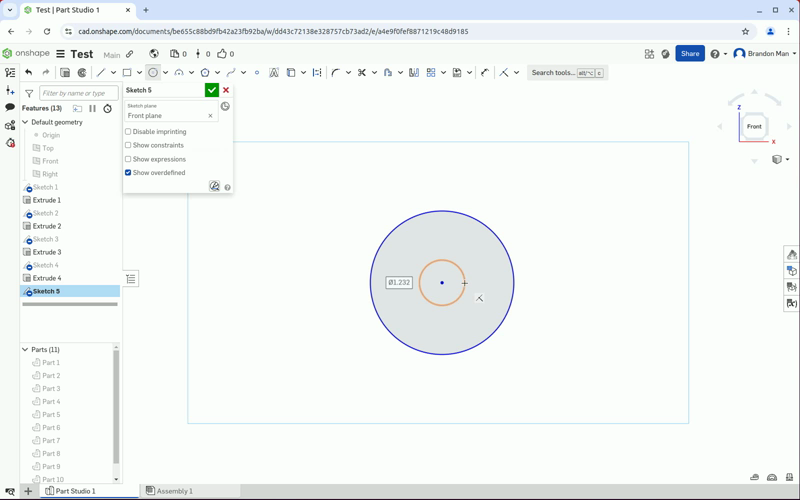
scroll(-6)
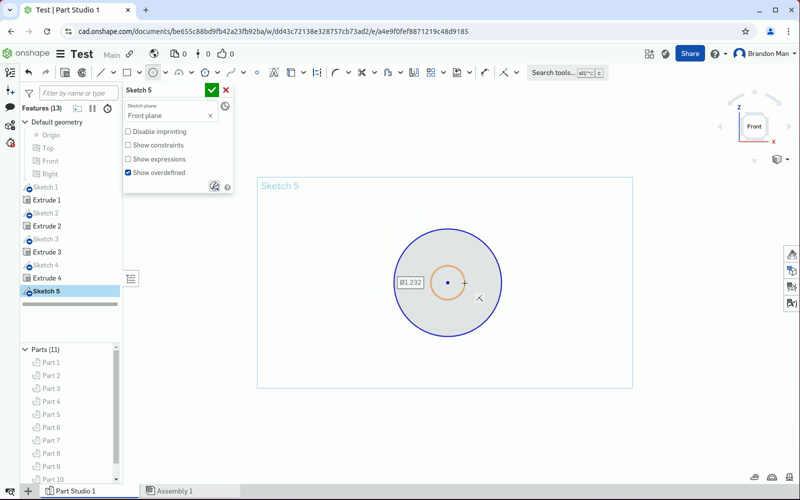
scroll(-6)
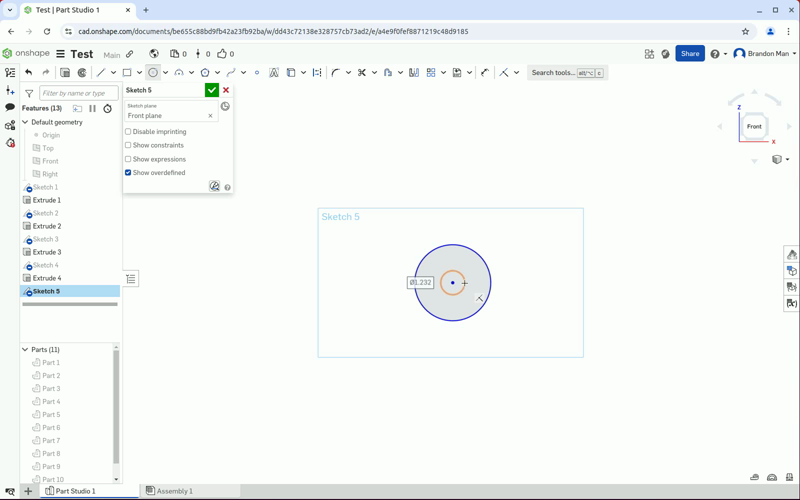
scroll(-6)
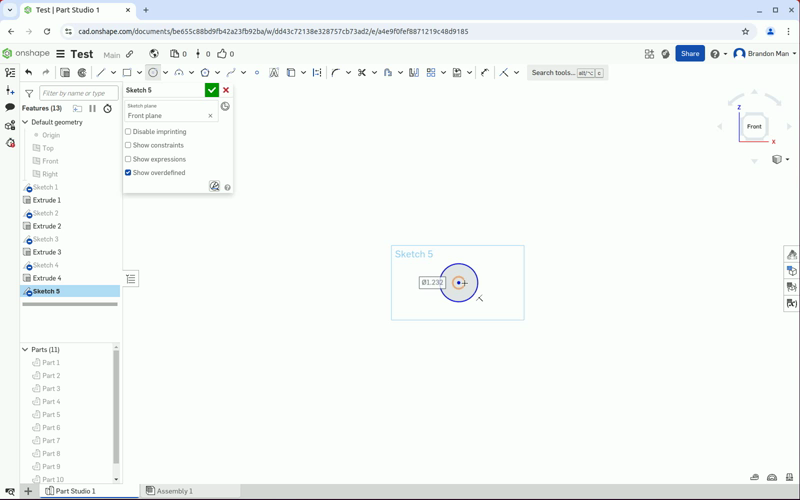
scroll(-6)
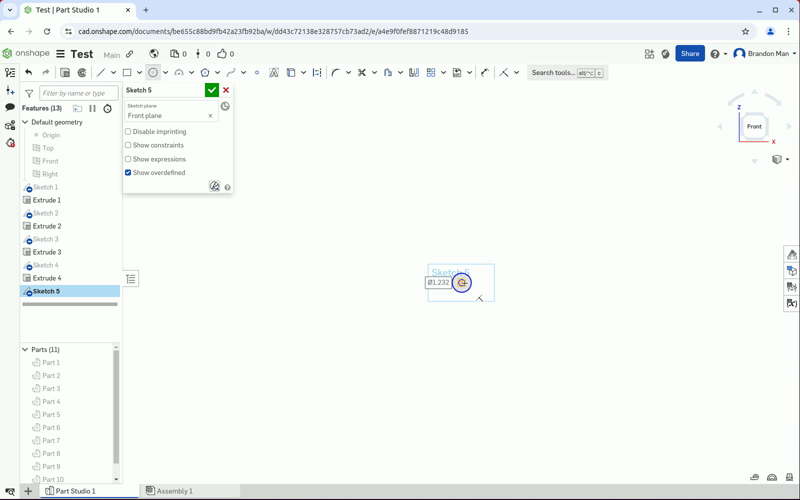
key(esc)
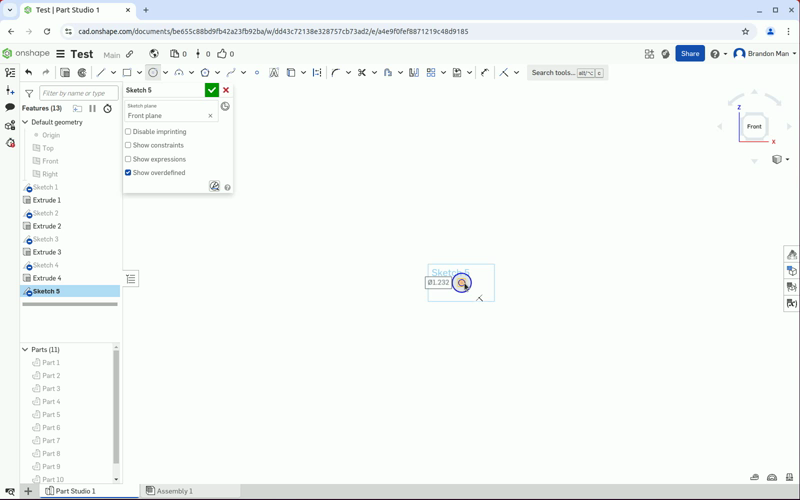
mouse_move(466, 276)
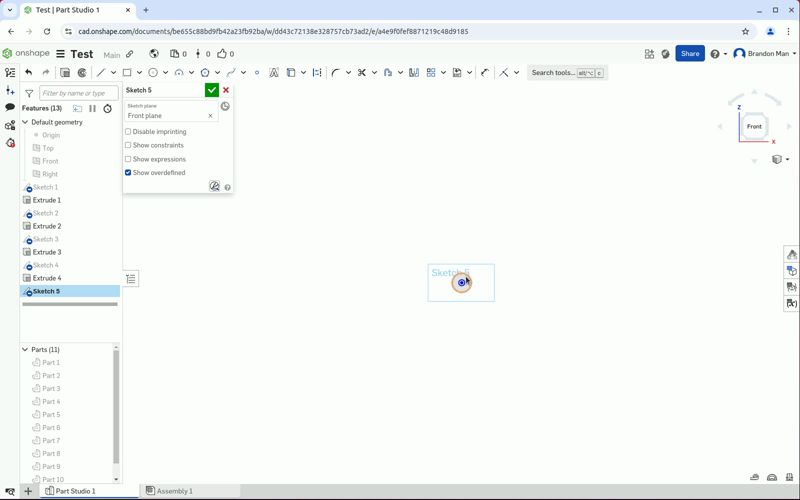
scroll(6)
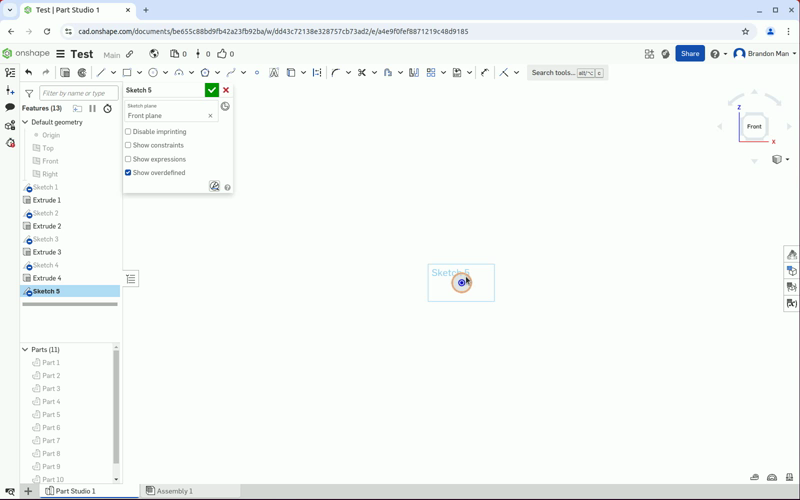
scroll(6)
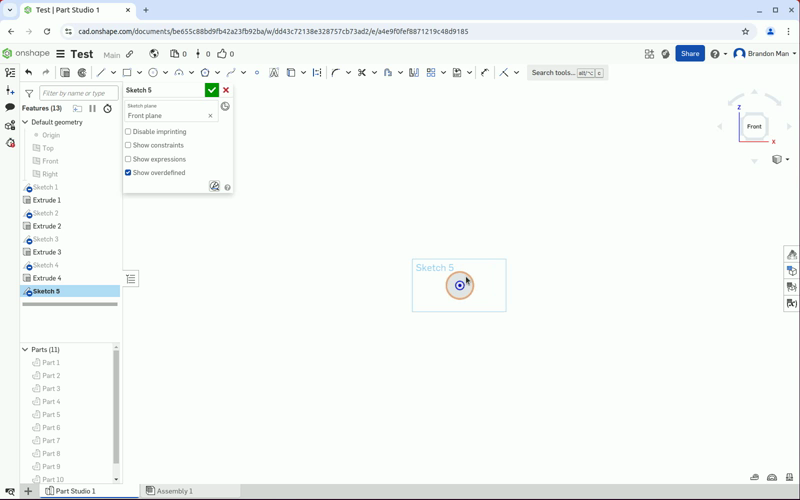
scroll(6)
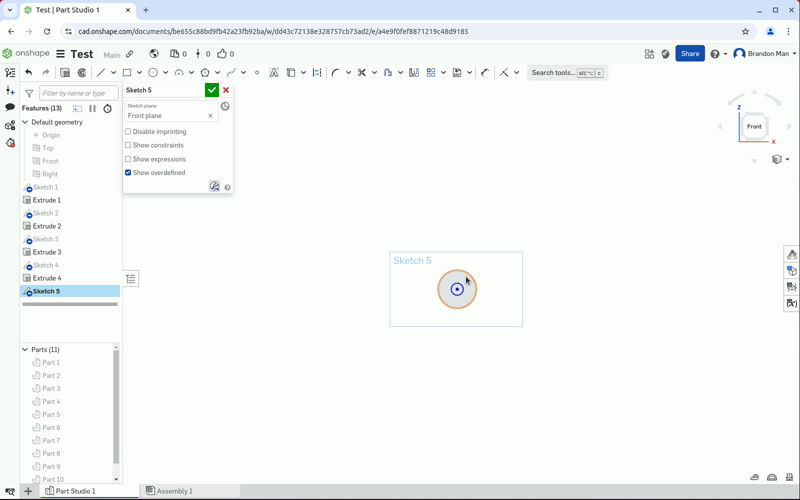
scroll(6)
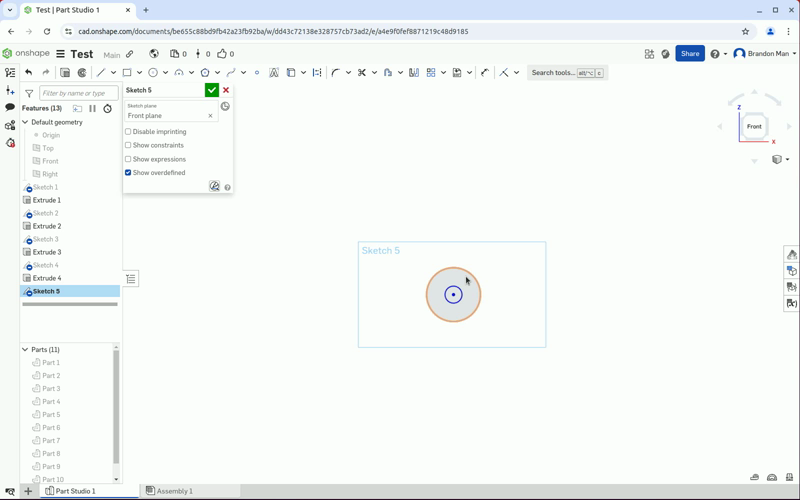
scroll(6)
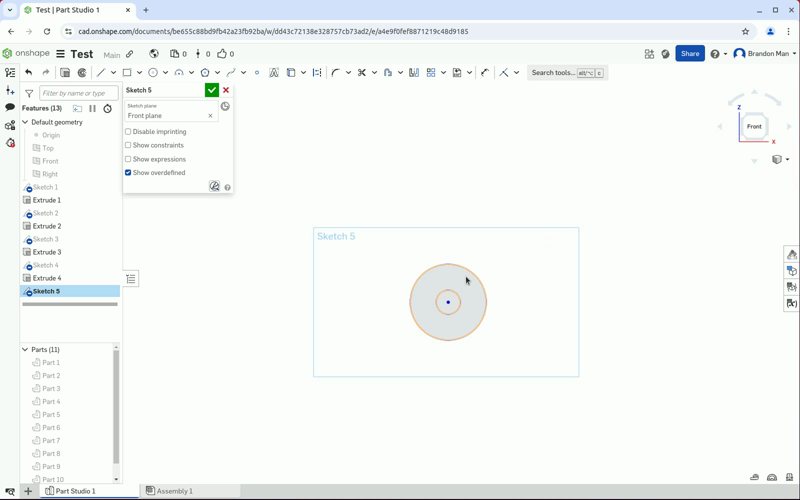
scroll(6)
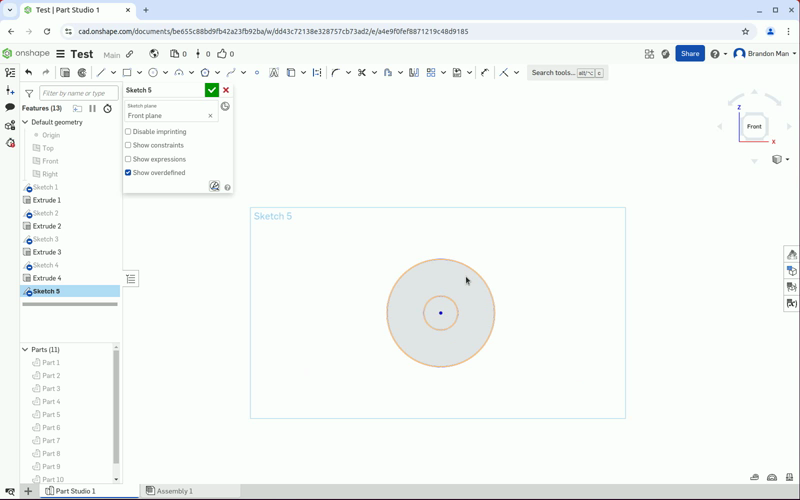
scroll(6)
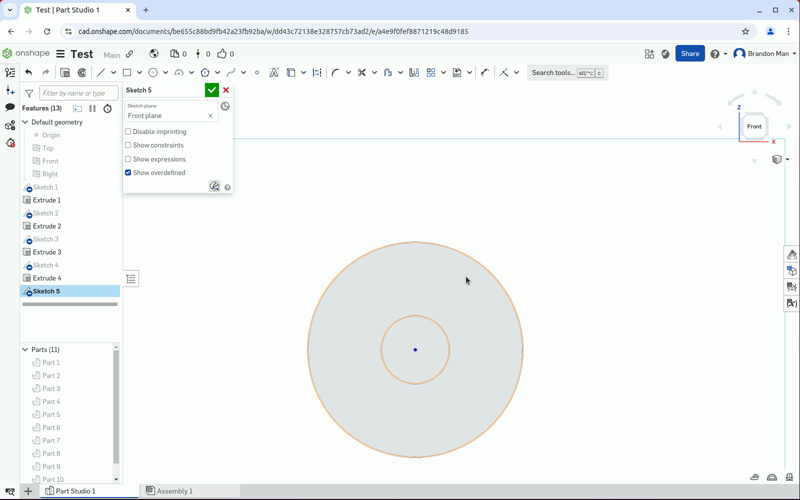
click(466, 276)
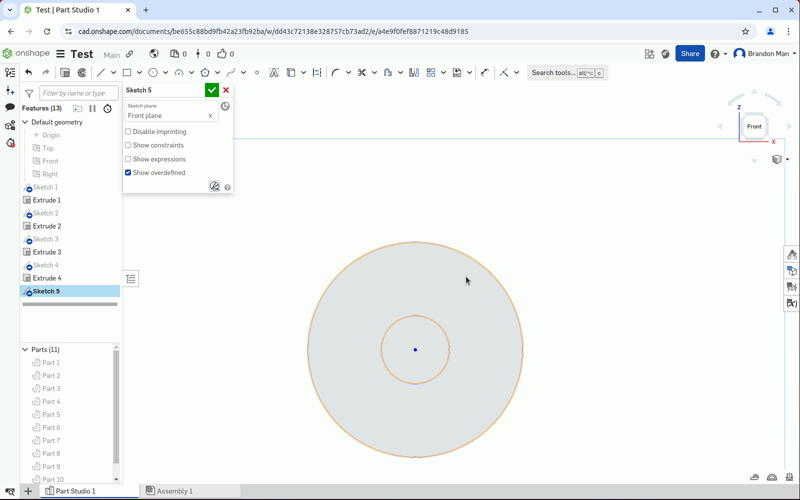
scroll(-6)
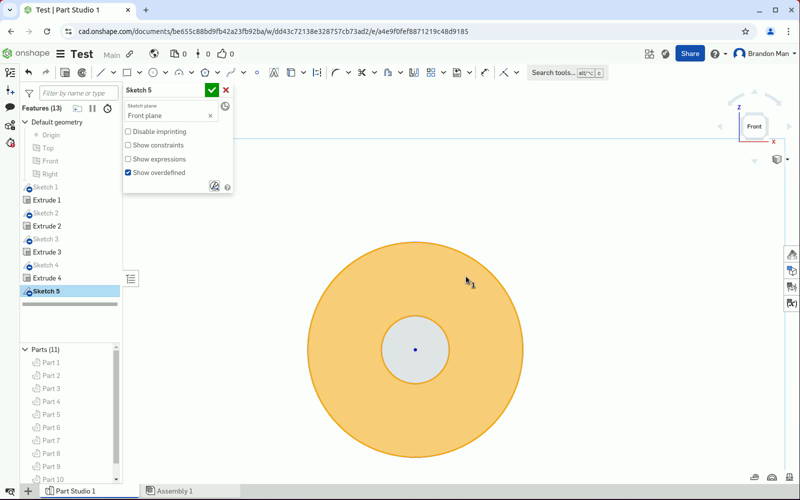
scroll(-6)
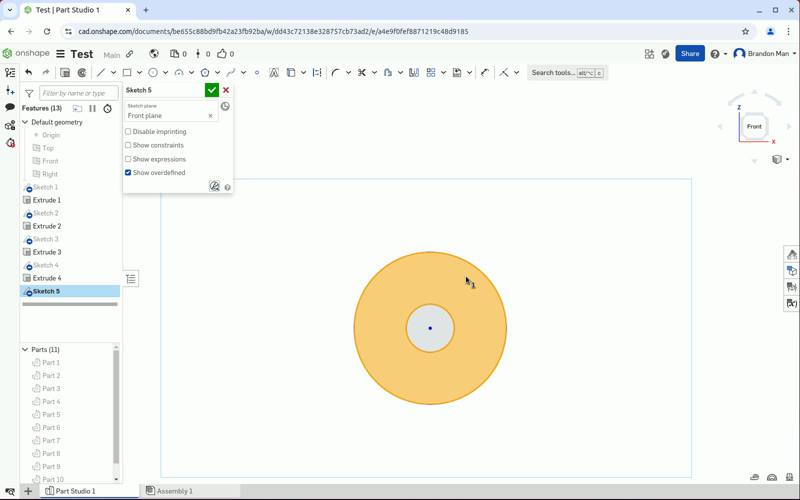
scroll(-6)
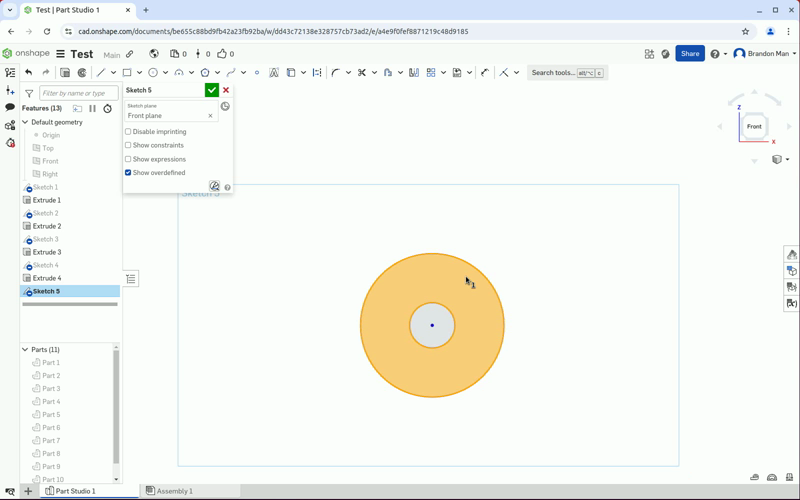
scroll(-6)
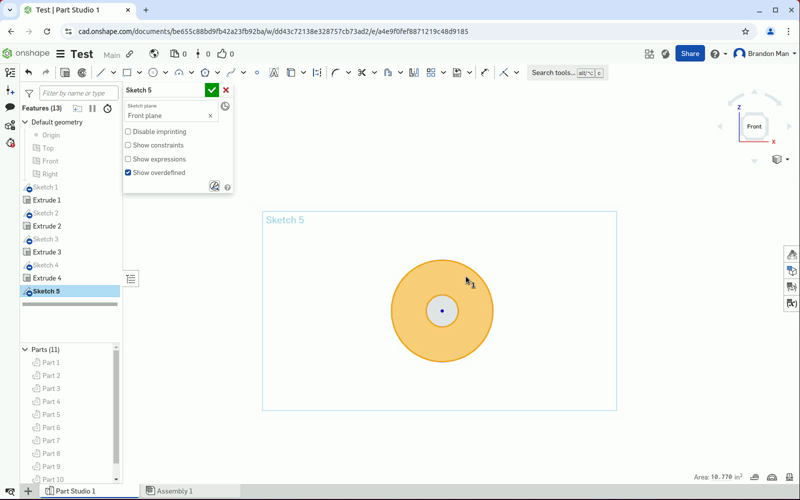
scroll(-6)
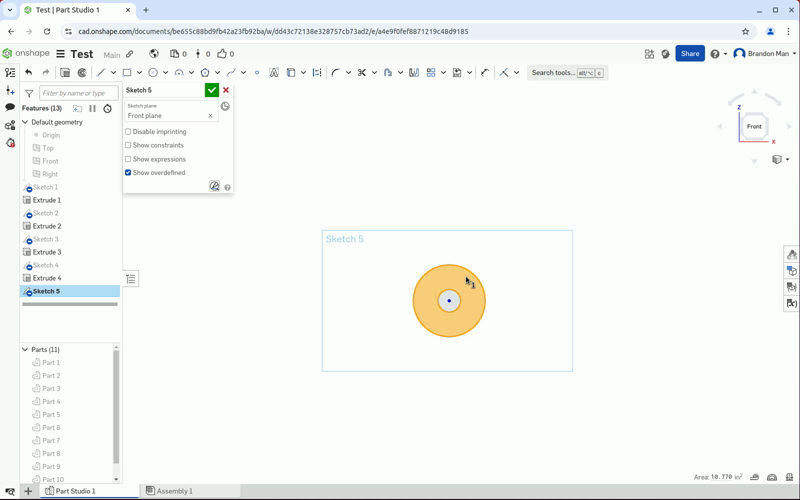
scroll(-6)
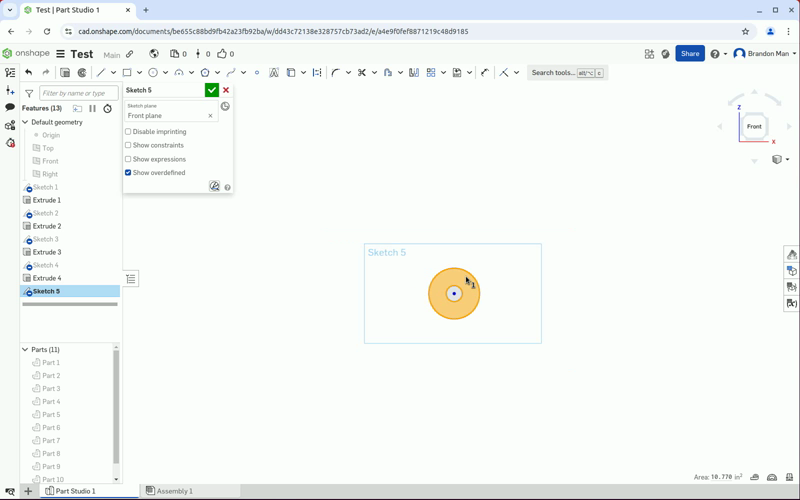
scroll(-6)
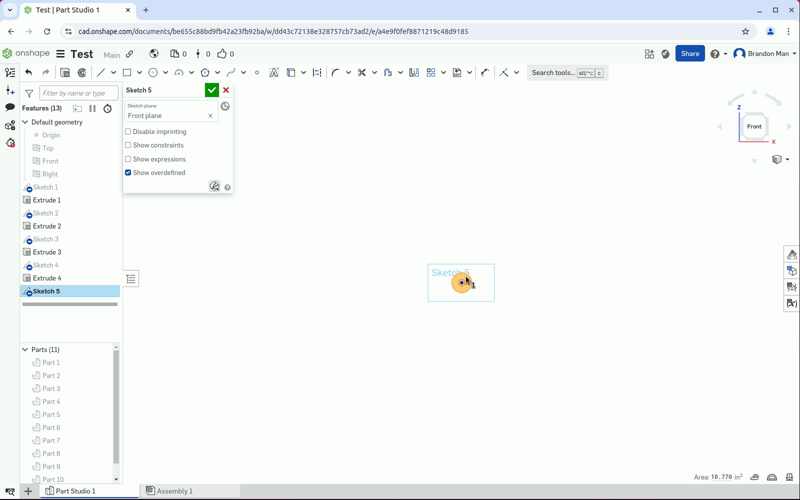
mouse_move(69, 352)
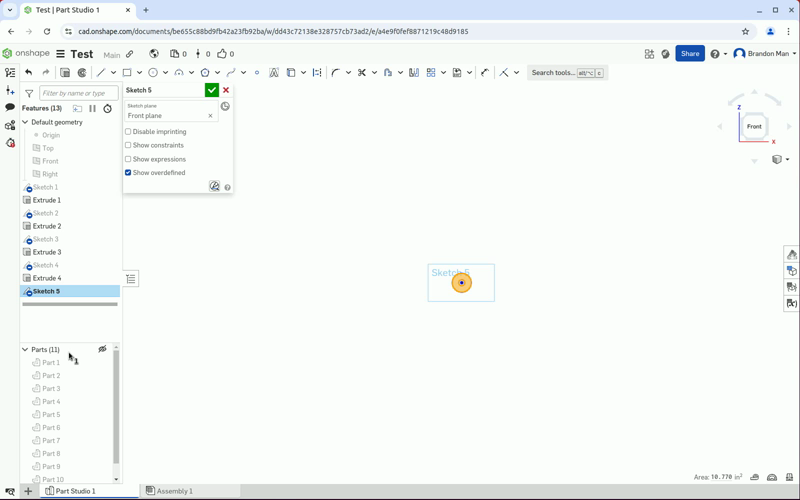
key(shift+y)
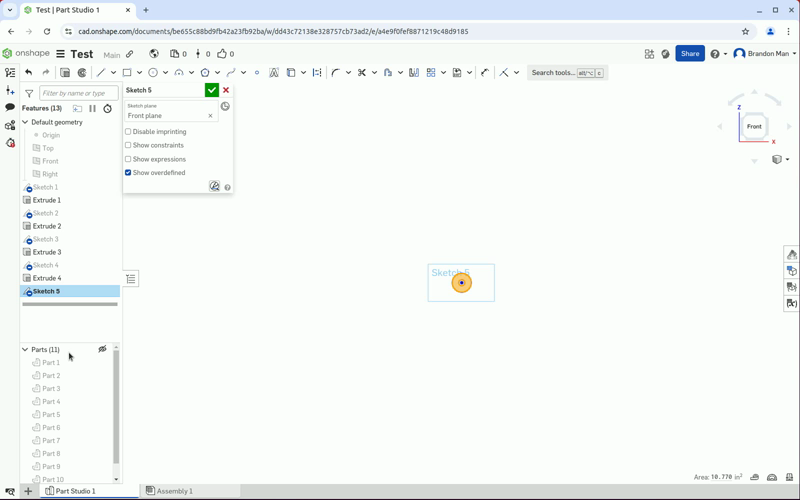
key(shift+e)
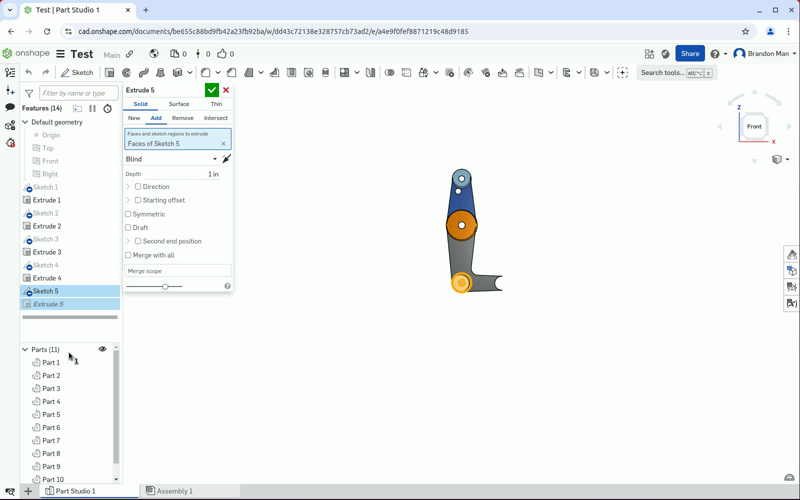
mouse_move(143, 106)
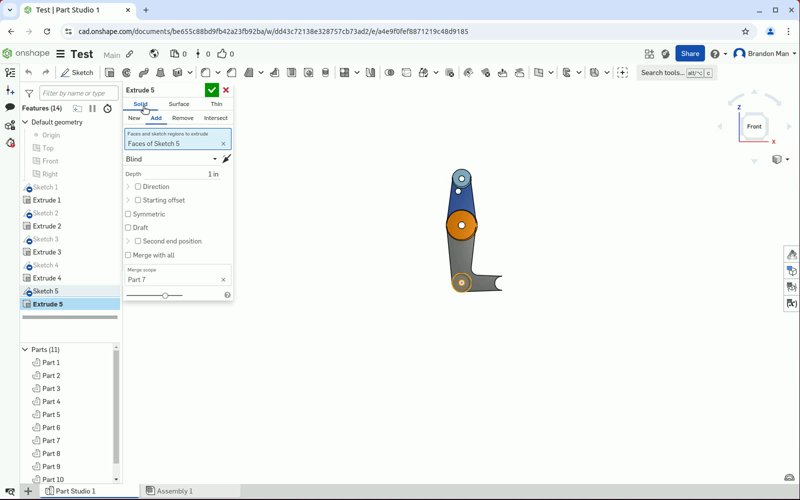
click(143, 106)
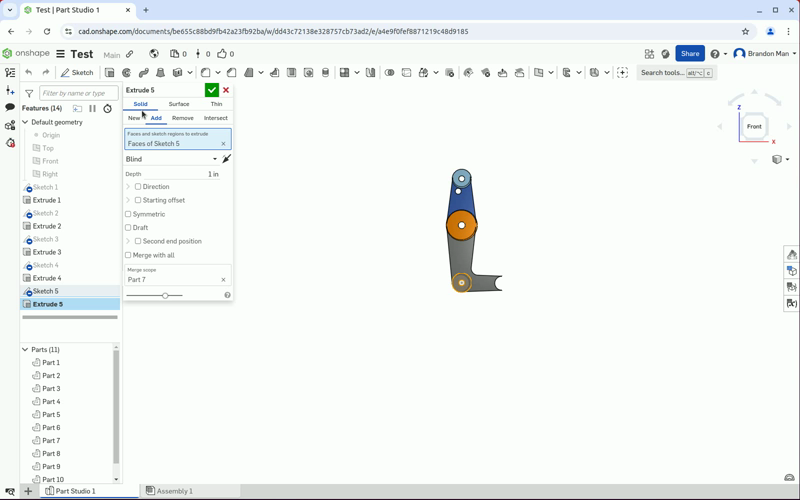
mouse_move(137, 120)
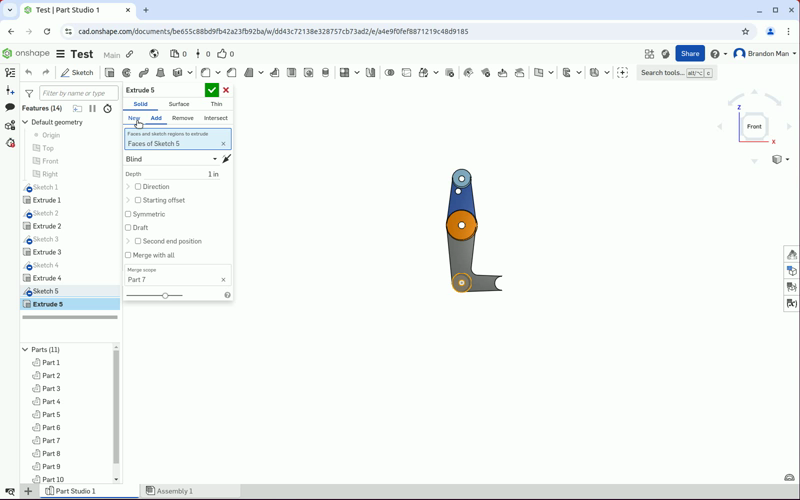
click(137, 120)
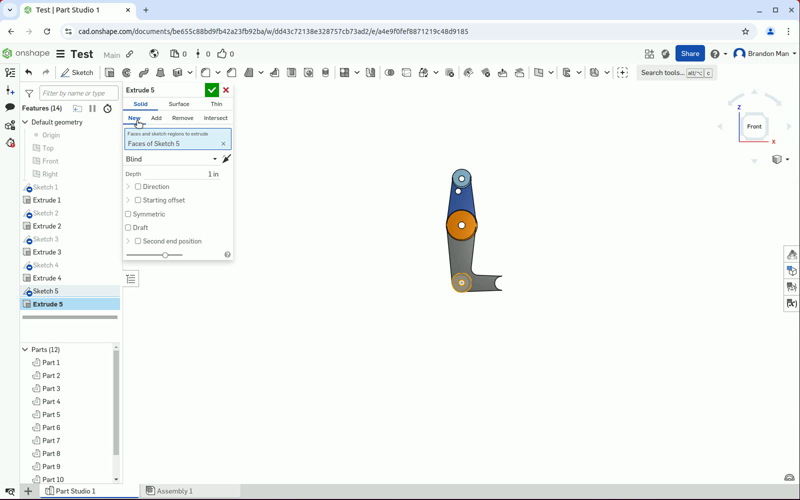
key(tab, 4)
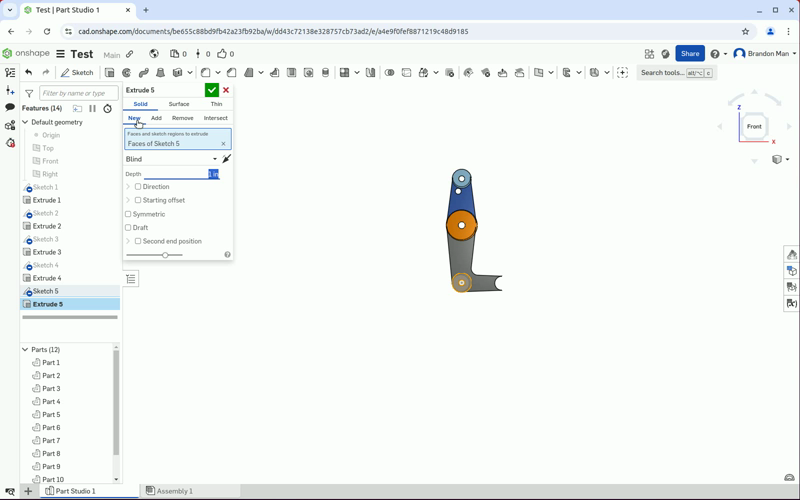
text(0.481)
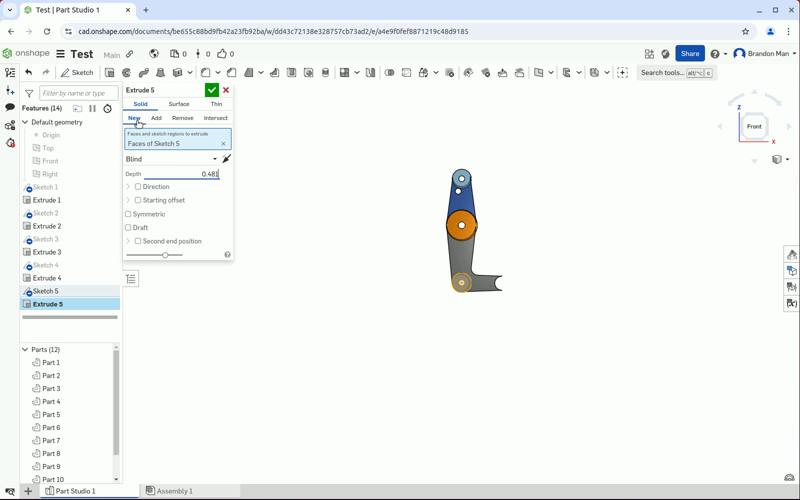
key(enter)
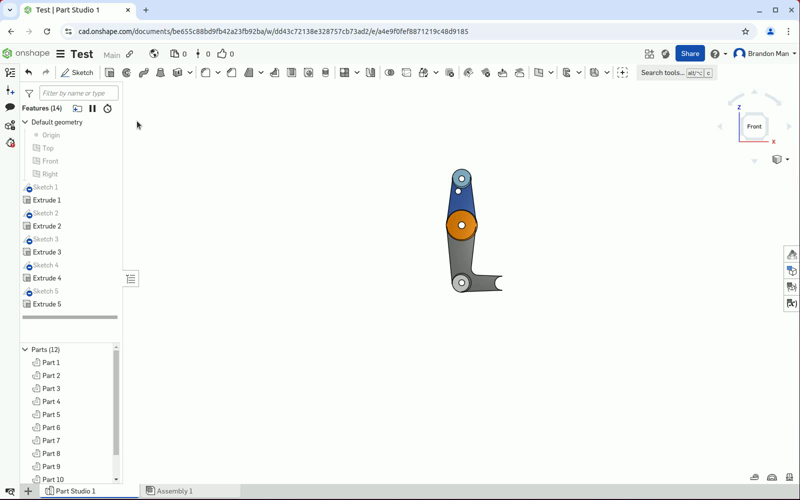
key(shift+h)
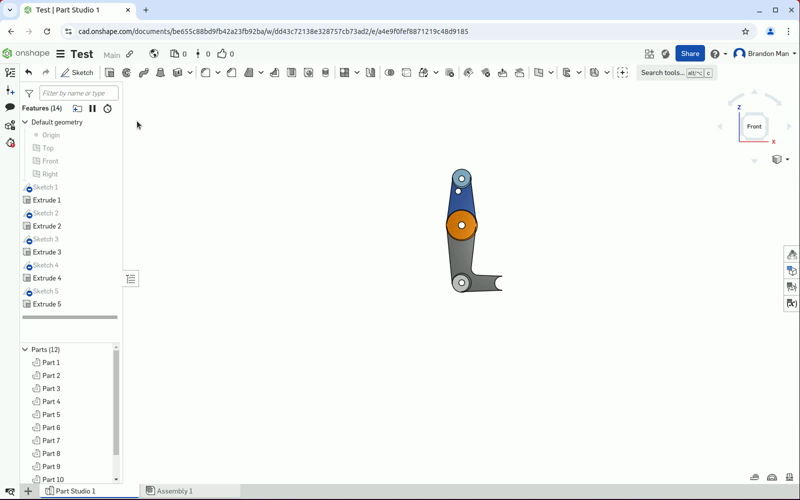
key(shift+h)
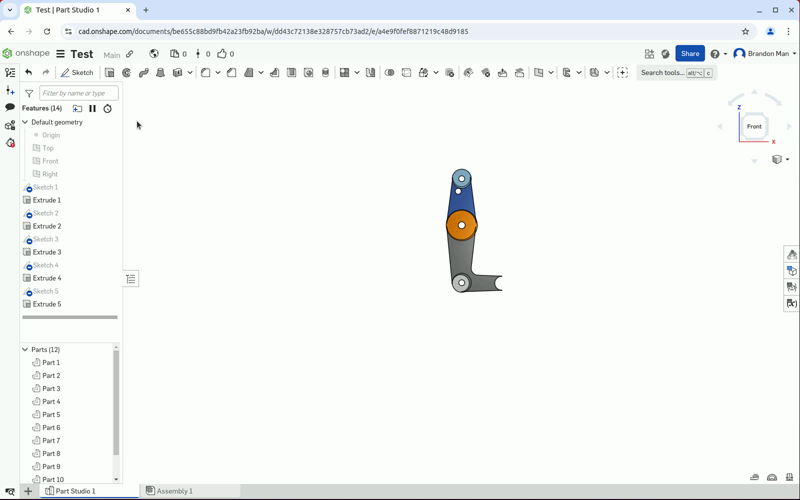
mouse_move(73, 189)
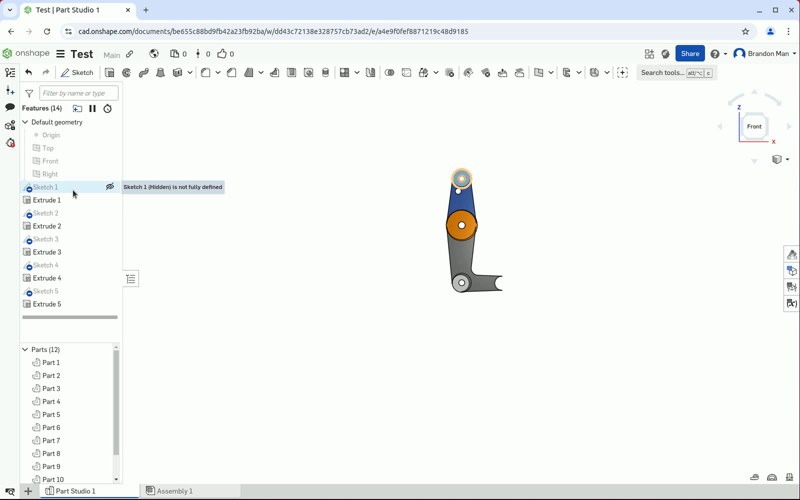
click(73, 189)
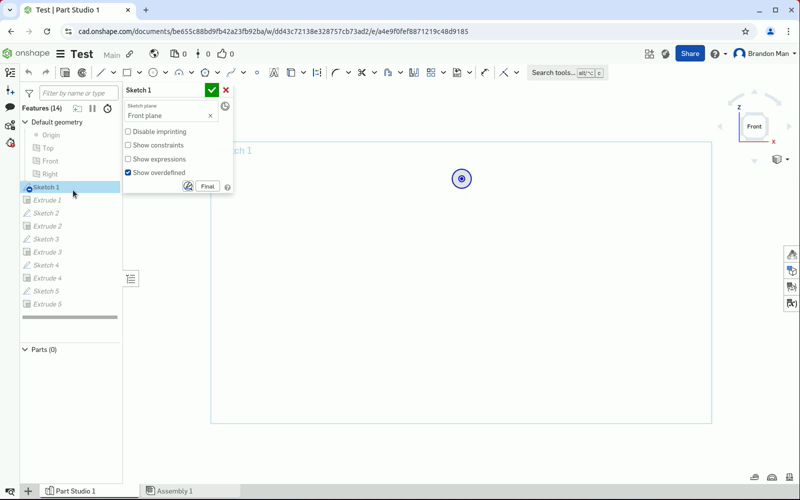
mouse_move(229, 92)
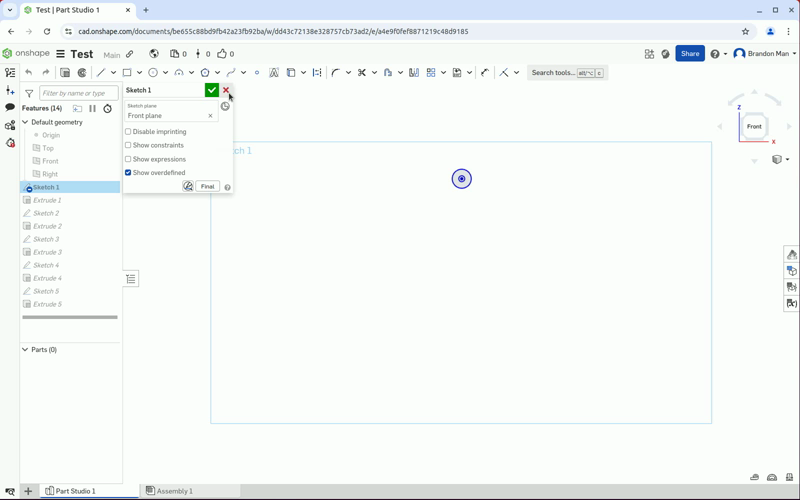
click(229, 92)
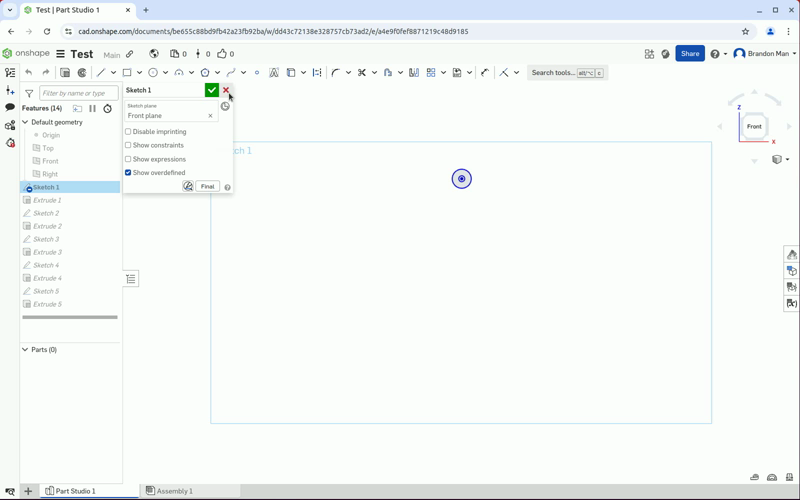
key(shift+s)
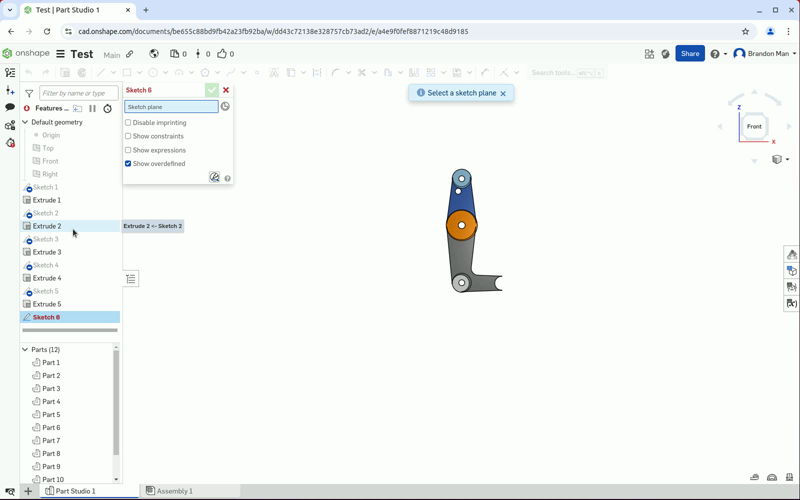
scroll(3)
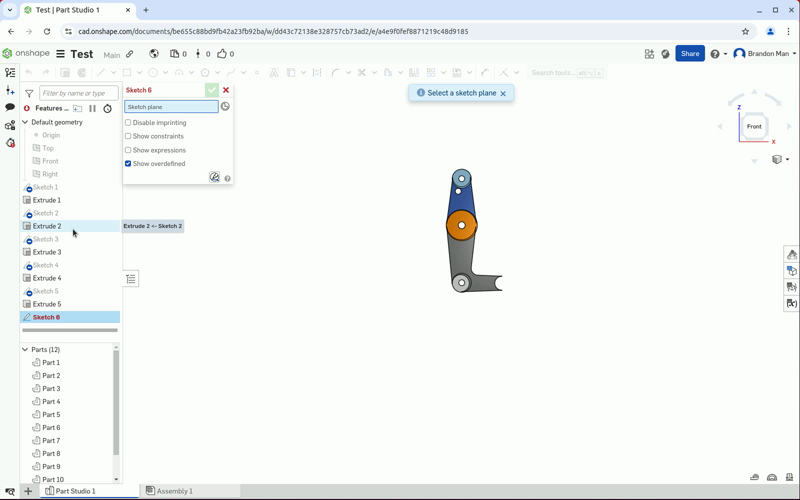
mouse_move(73, 163)
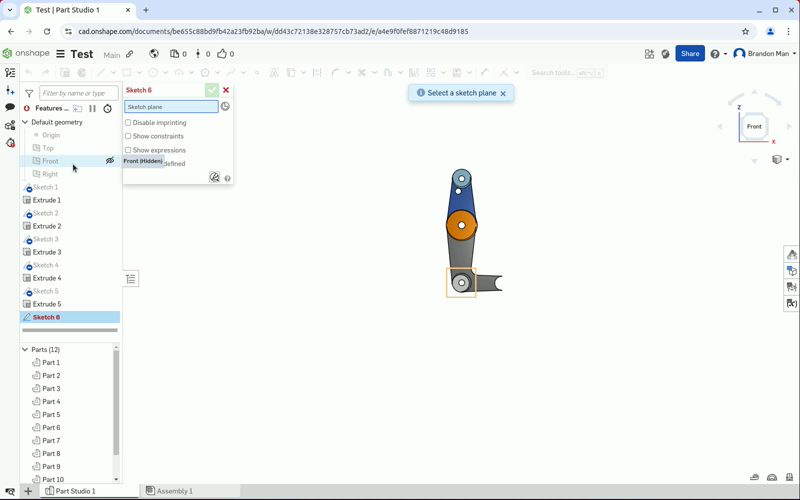
click(73, 163)
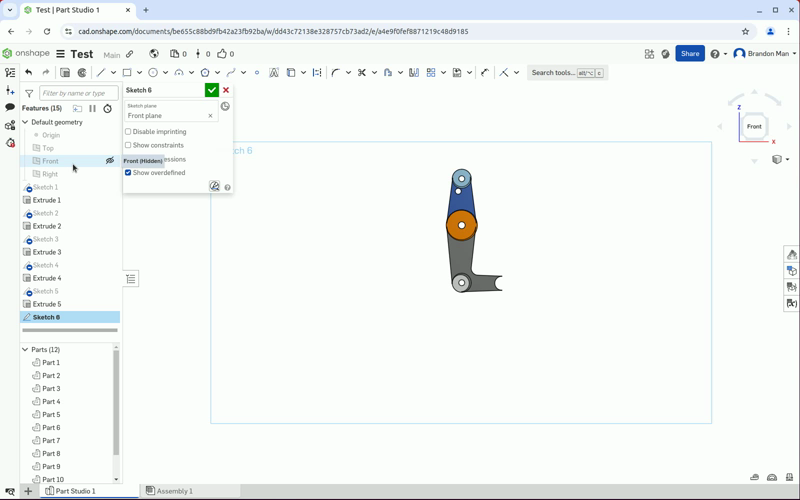
mouse_move(69, 352)
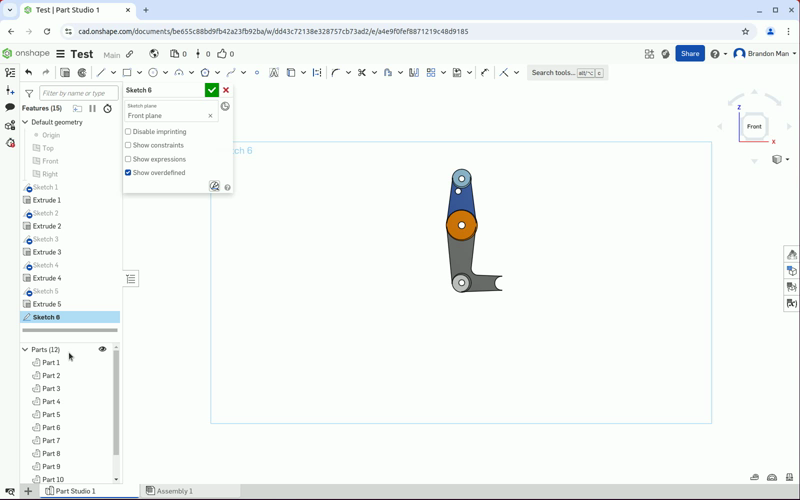
key(y)
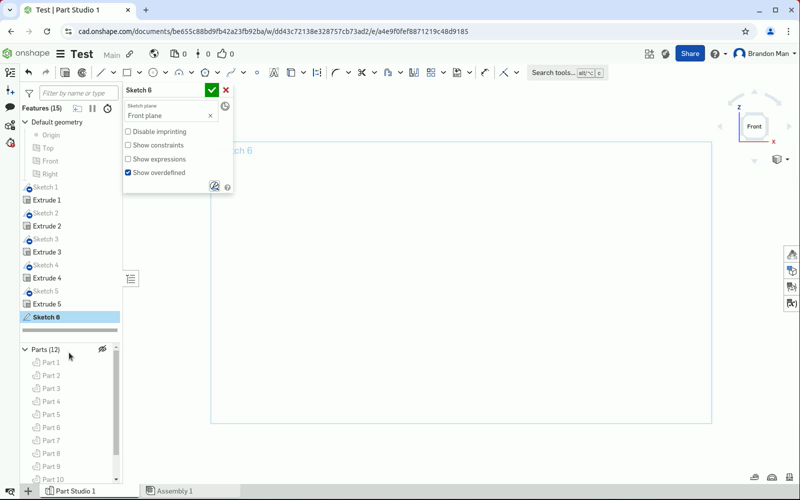
key(c)
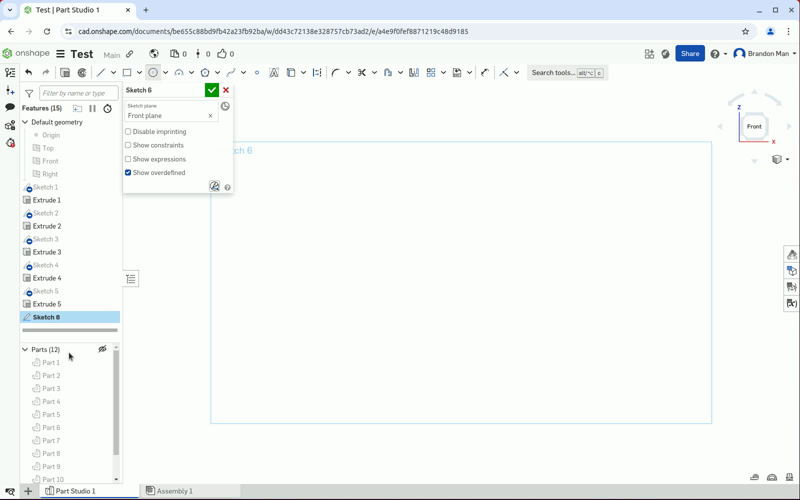
key_down(shift)
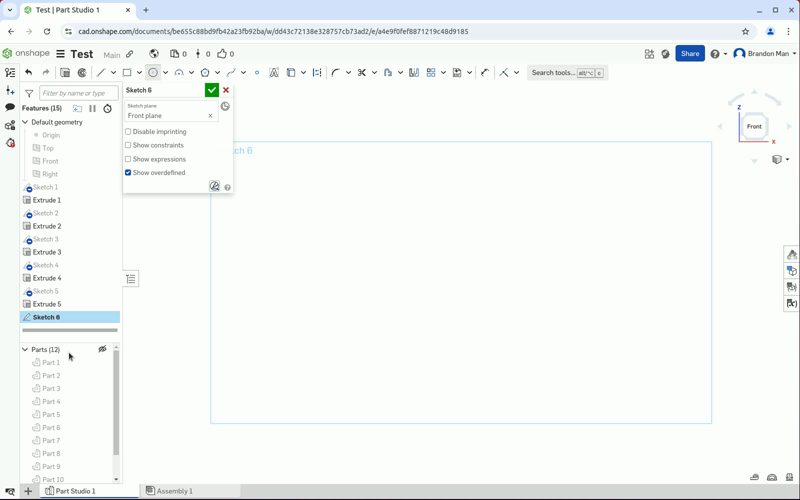
mouse_move(501, 282)
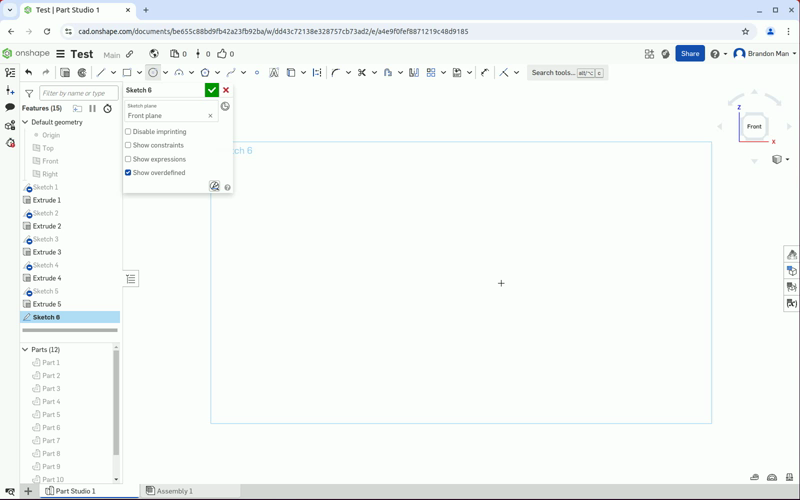
click(501, 282)
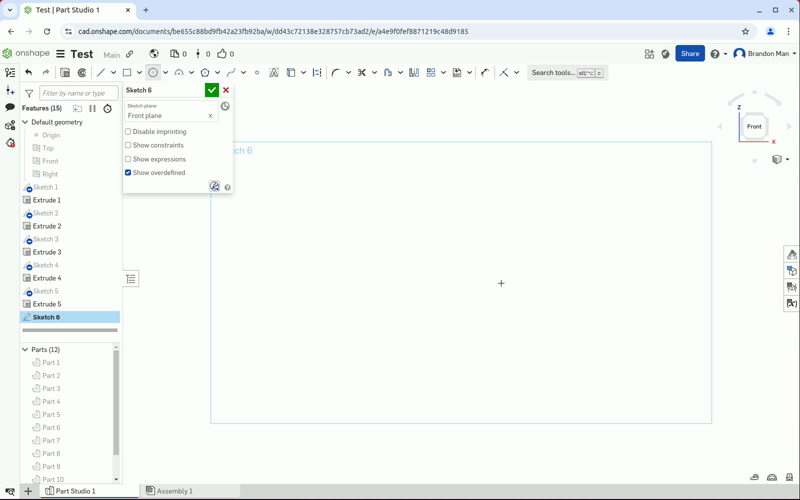
key_up(shift)
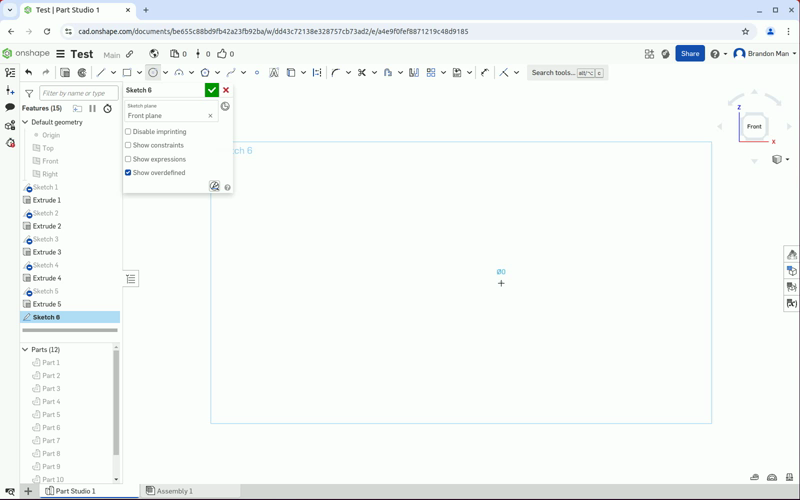
mouse_move(508, 282)
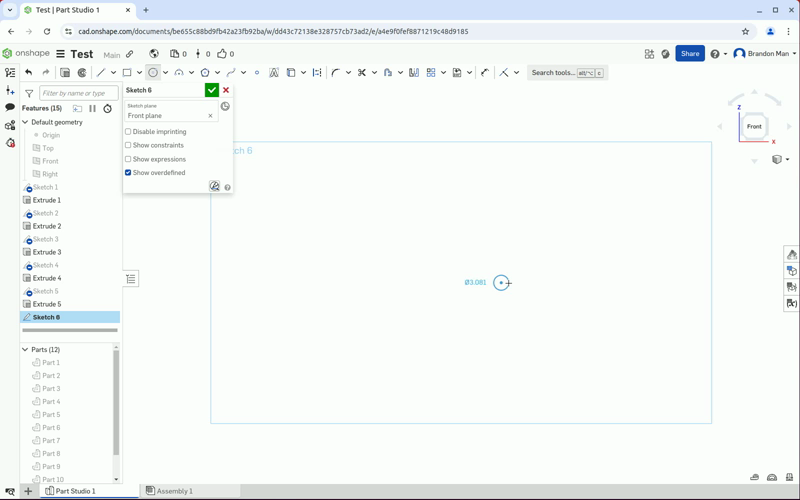
click(508, 282)
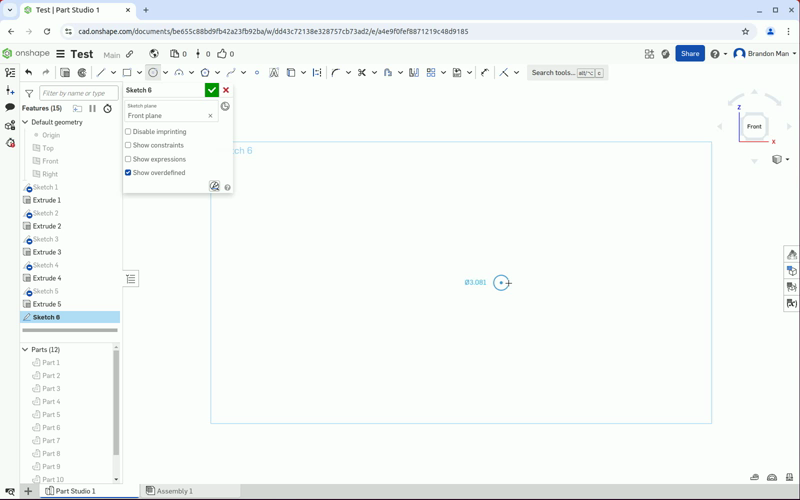
key(esc)
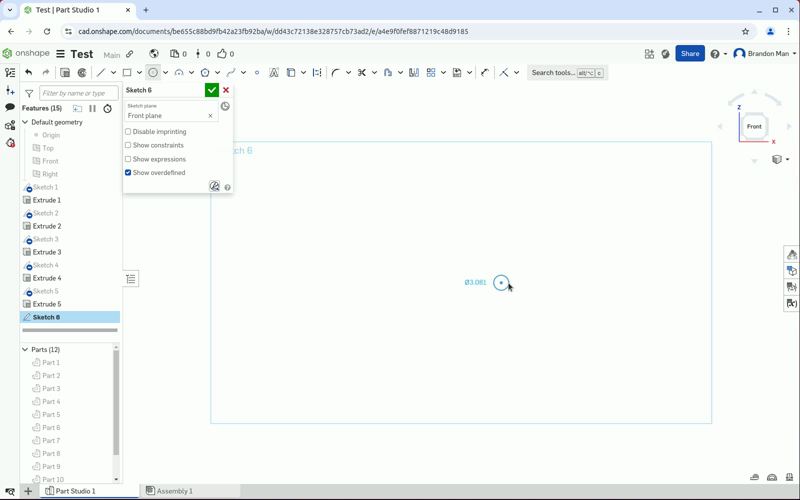
key(c)
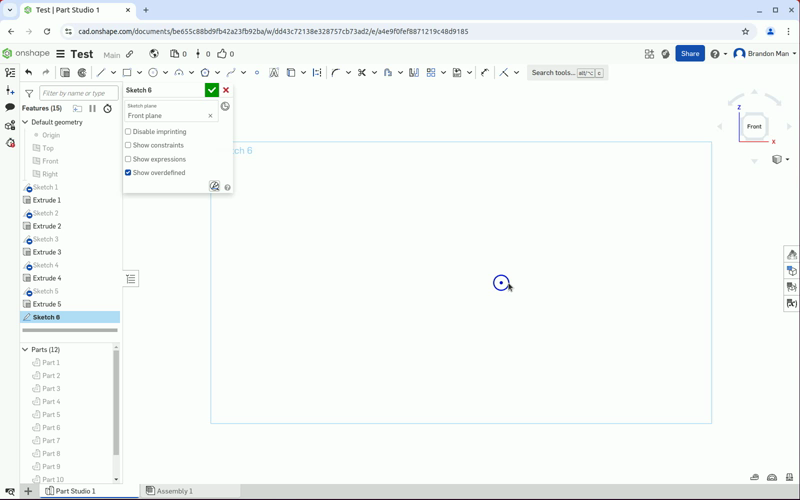
key_down(shift)
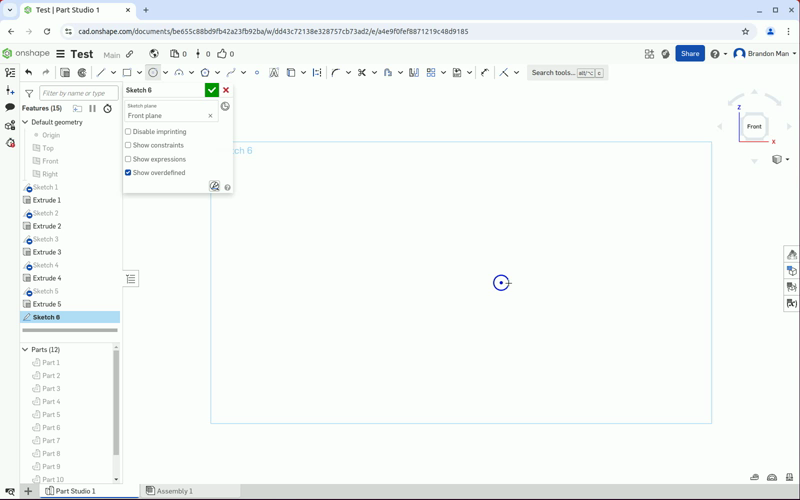
mouse_move(501, 282)
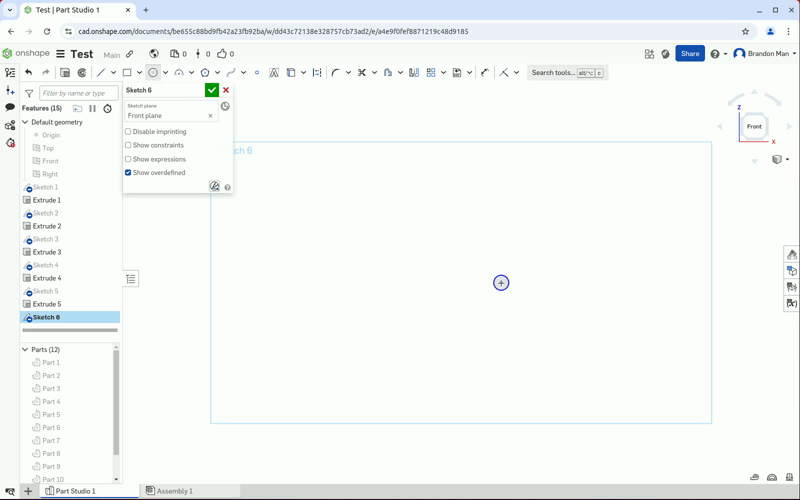
click(501, 282)
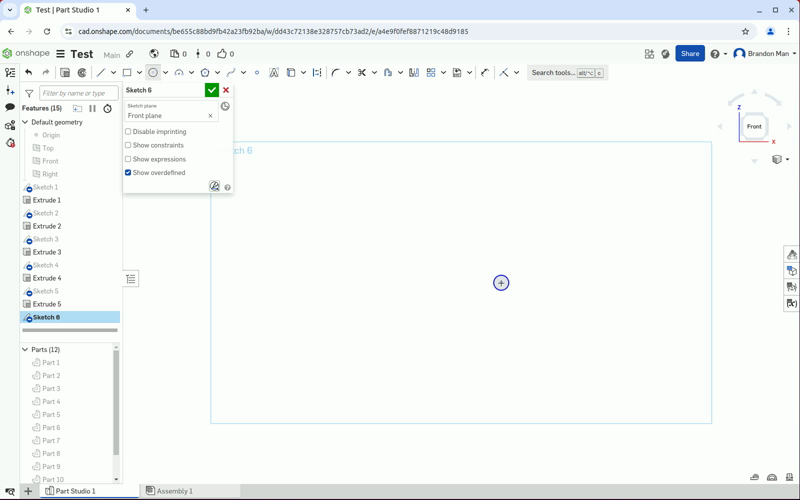
key_up(shift)
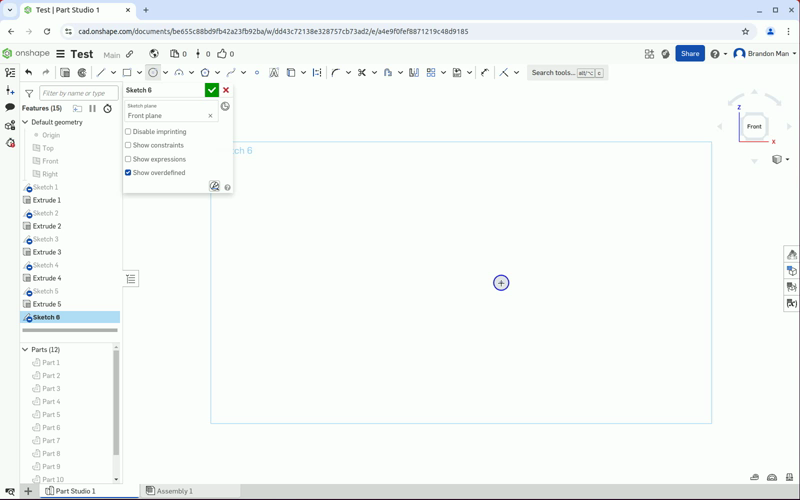
mouse_move(504, 282)
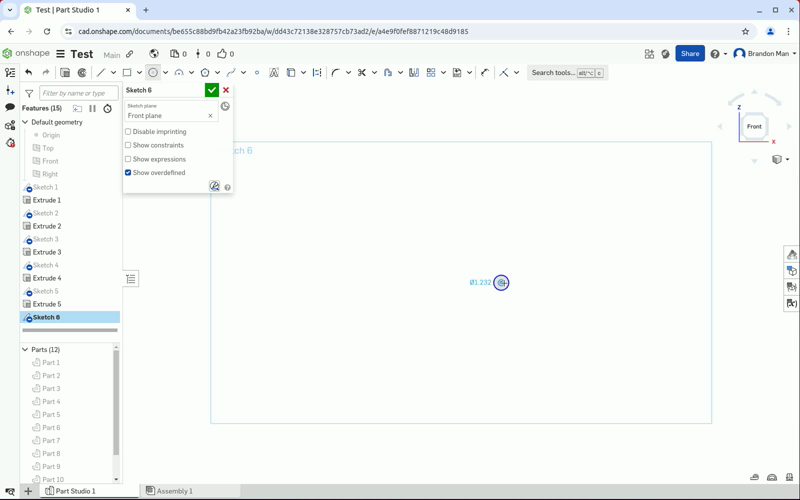
scroll(6)
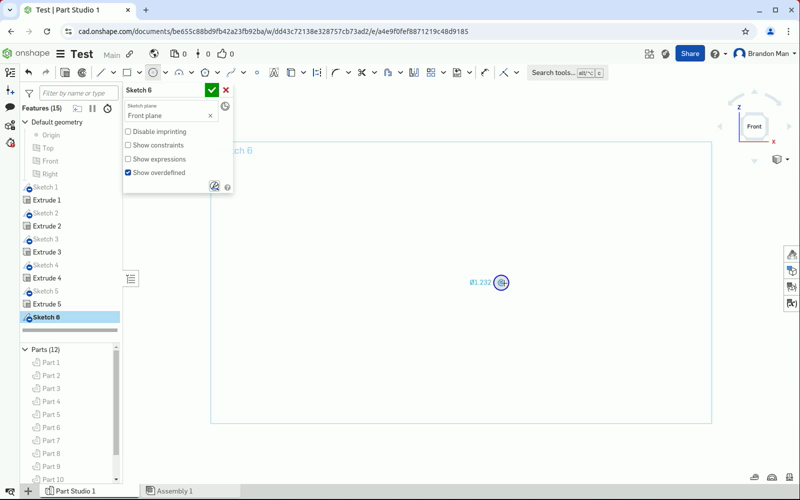
scroll(6)
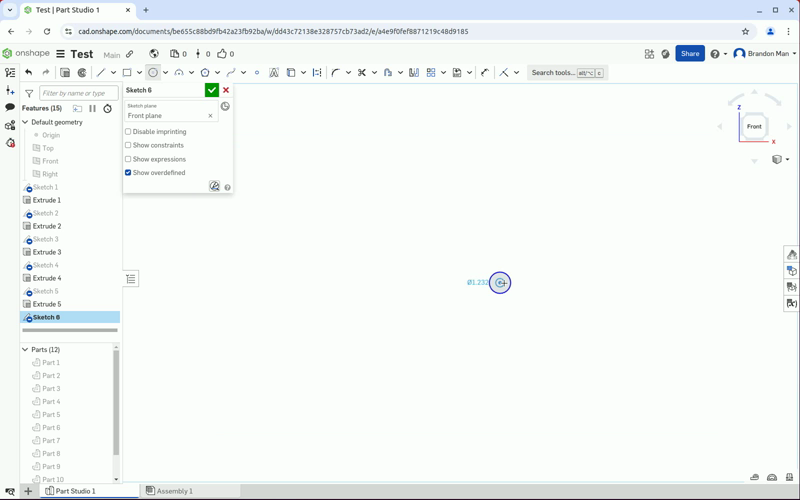
scroll(6)
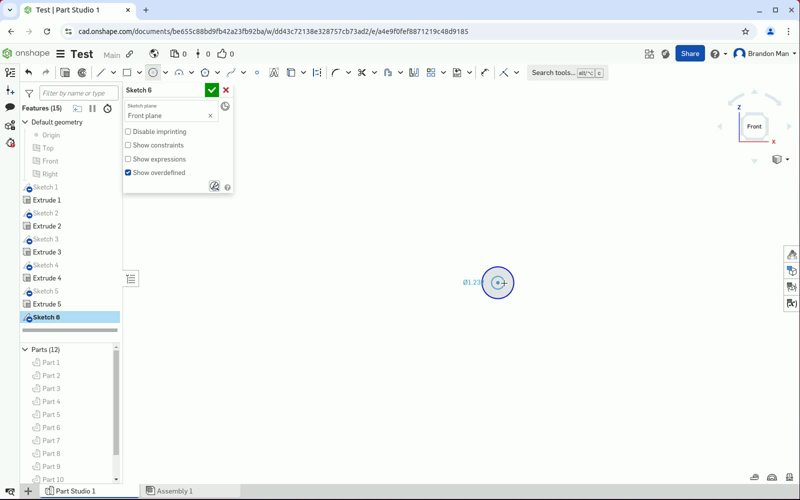
scroll(6)
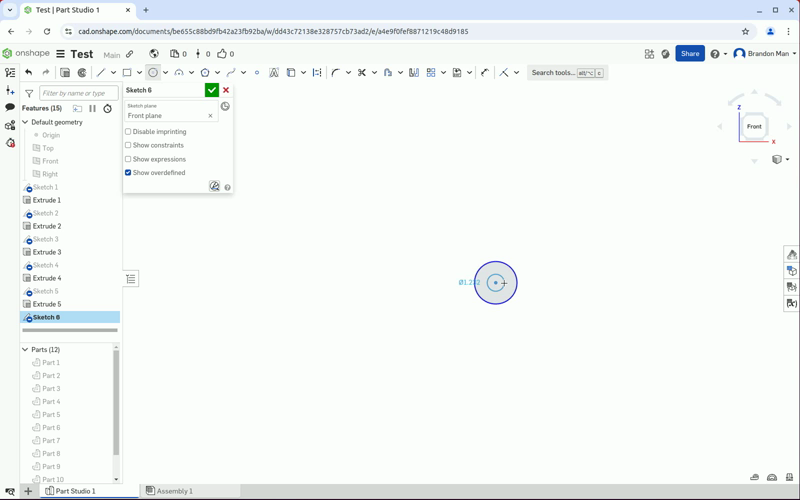
scroll(6)
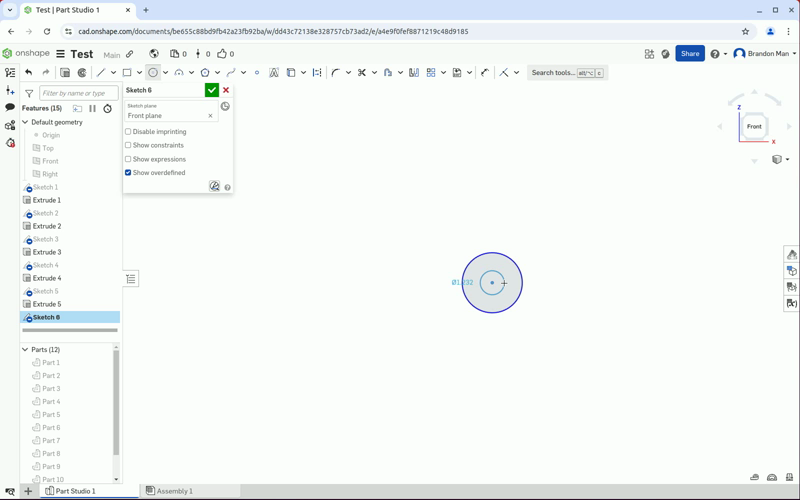
scroll(6)
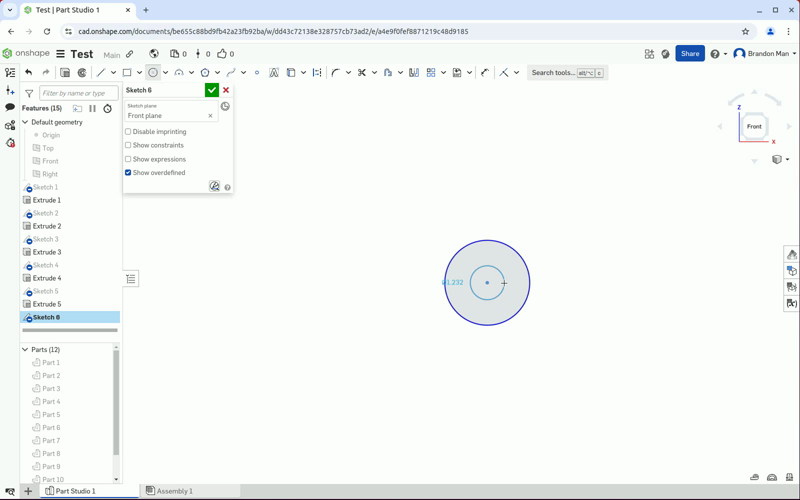
scroll(6)
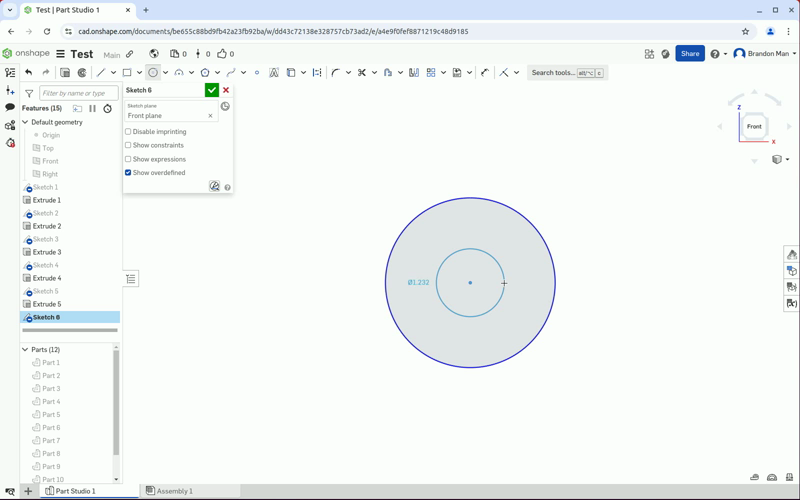
click(504, 282)
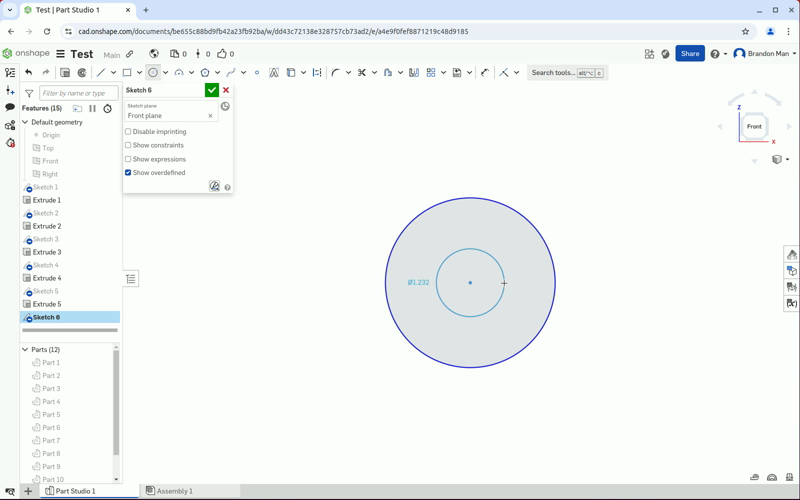
scroll(-6)
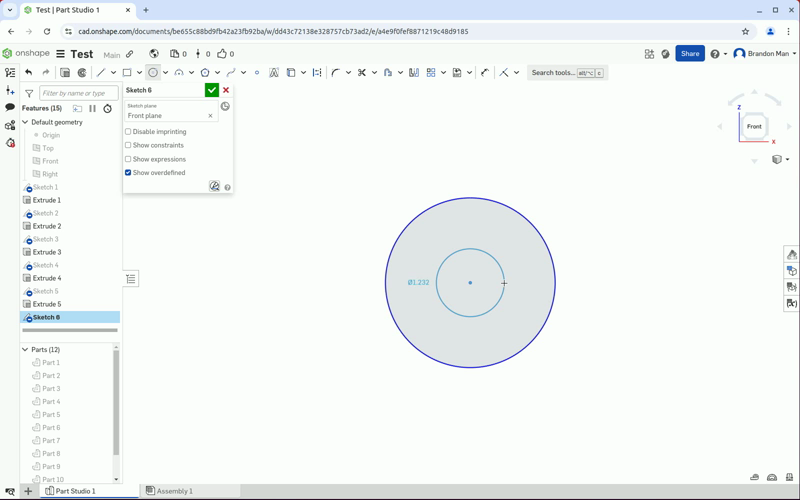
scroll(-6)
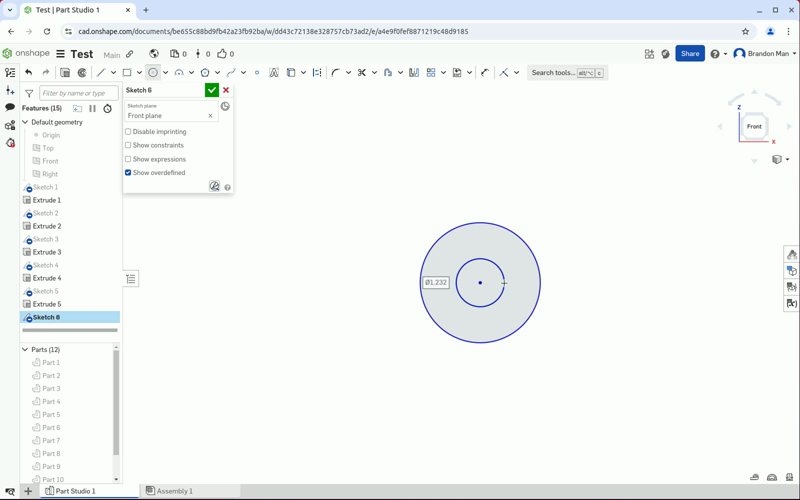
scroll(-6)
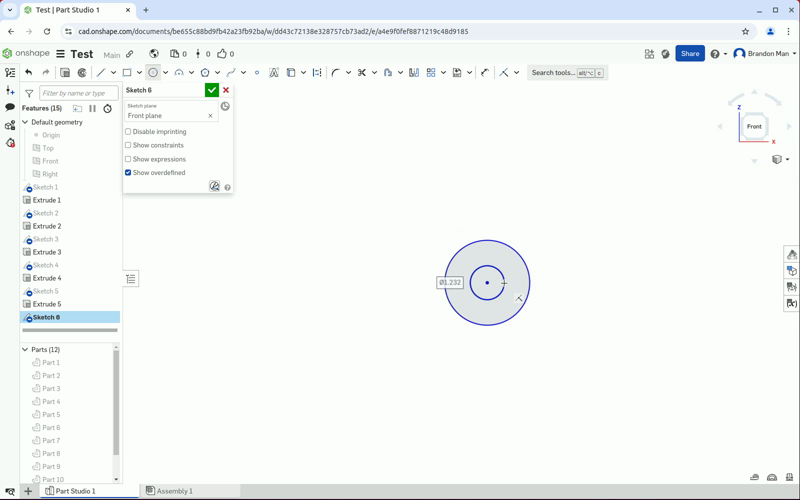
scroll(-6)
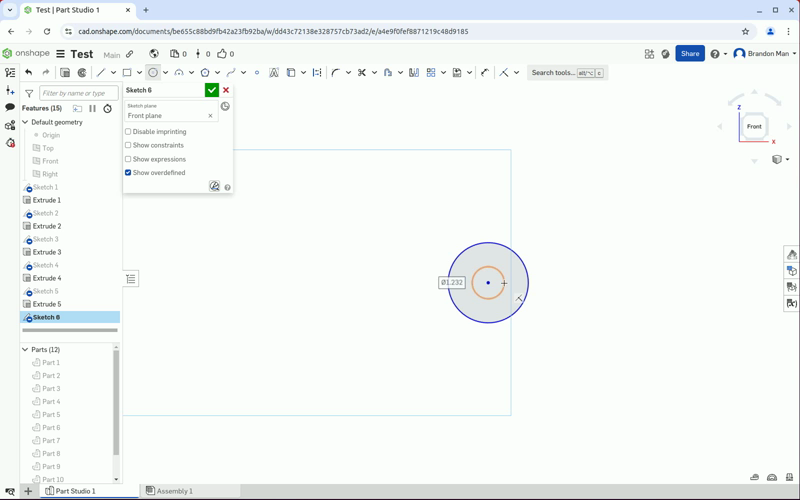
scroll(-6)
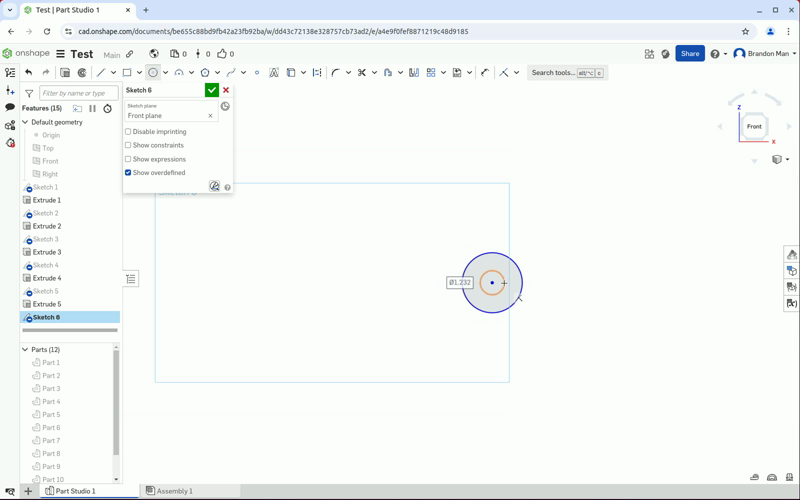
scroll(-6)
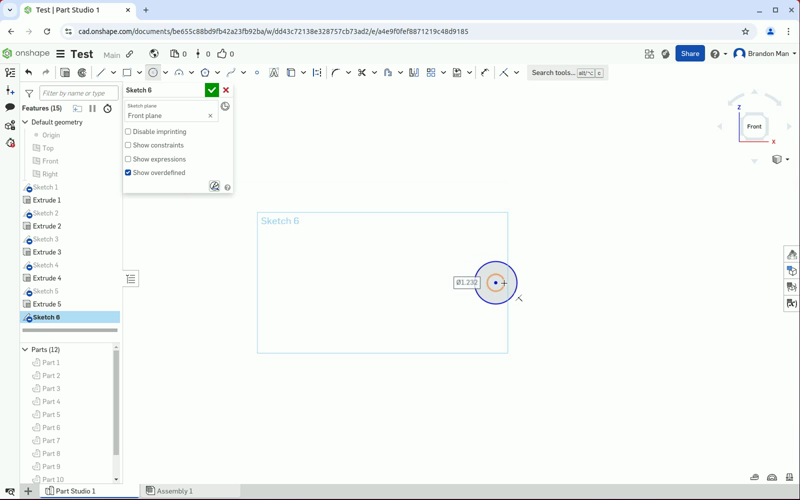
scroll(-6)
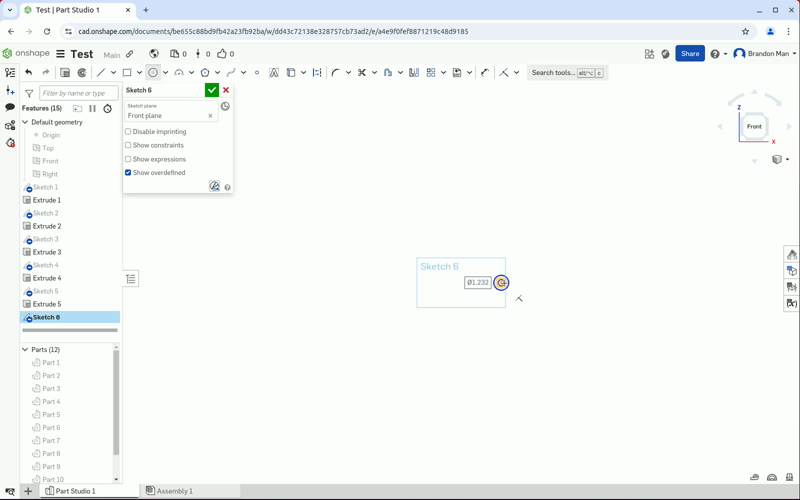
key(esc)
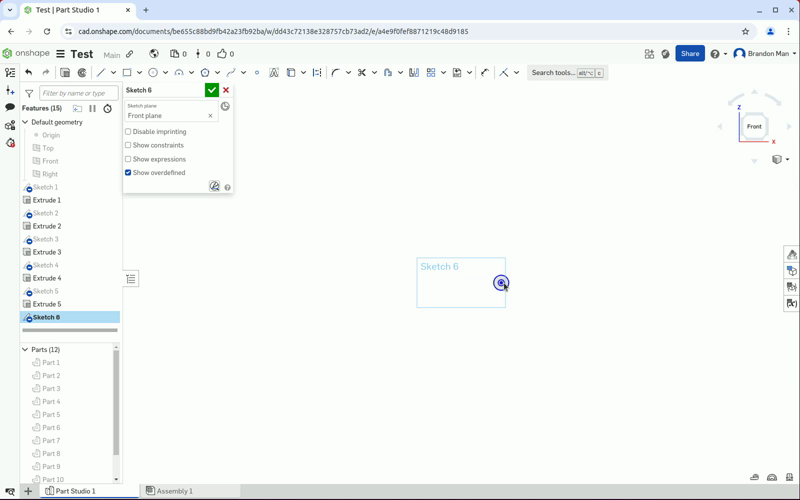
mouse_move(498, 289)
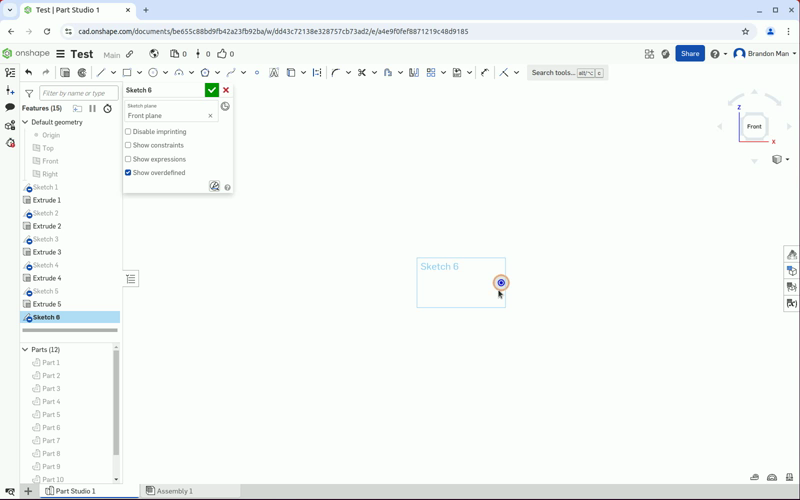
scroll(6)
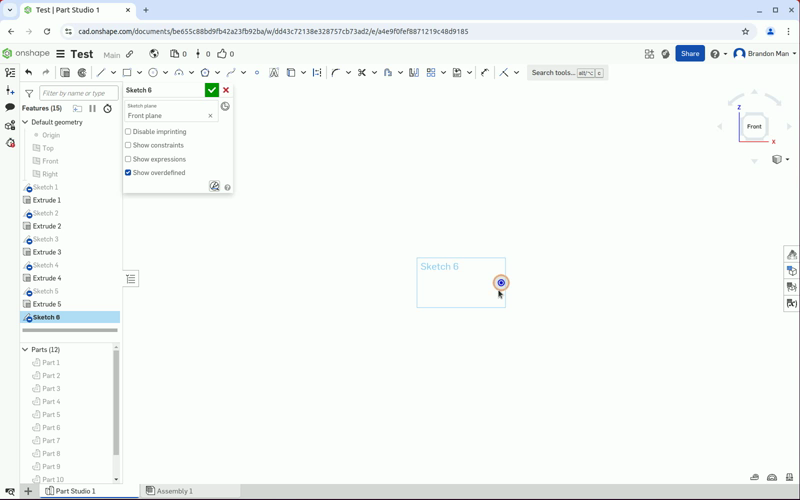
scroll(6)
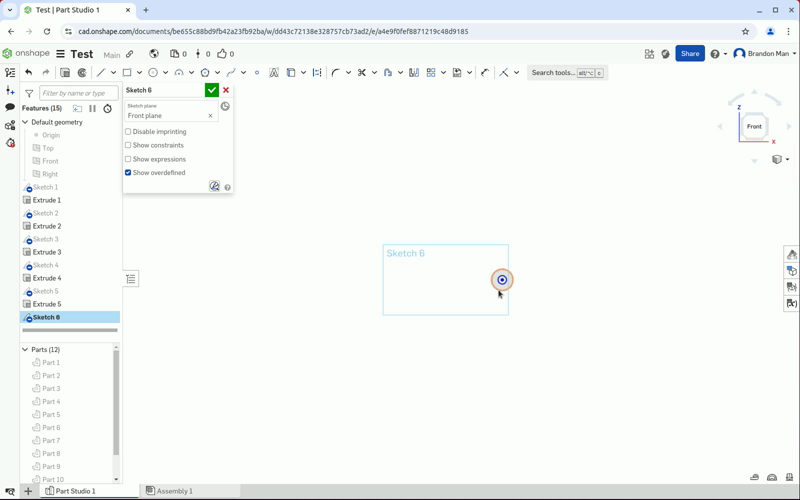
scroll(6)
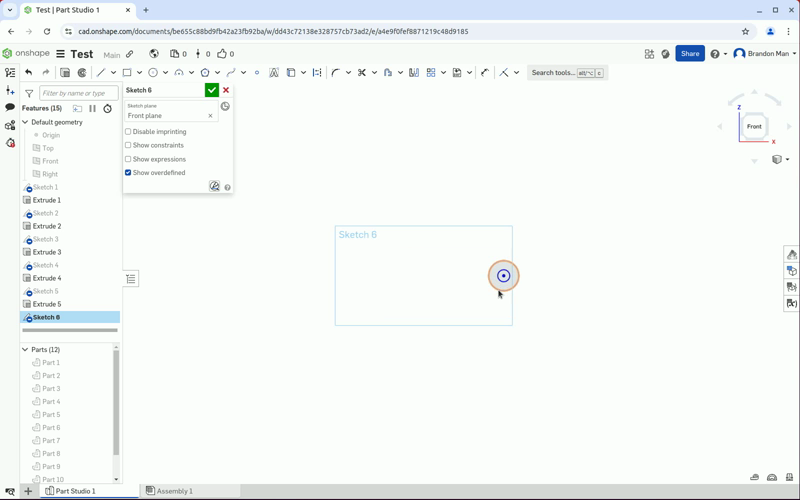
scroll(6)
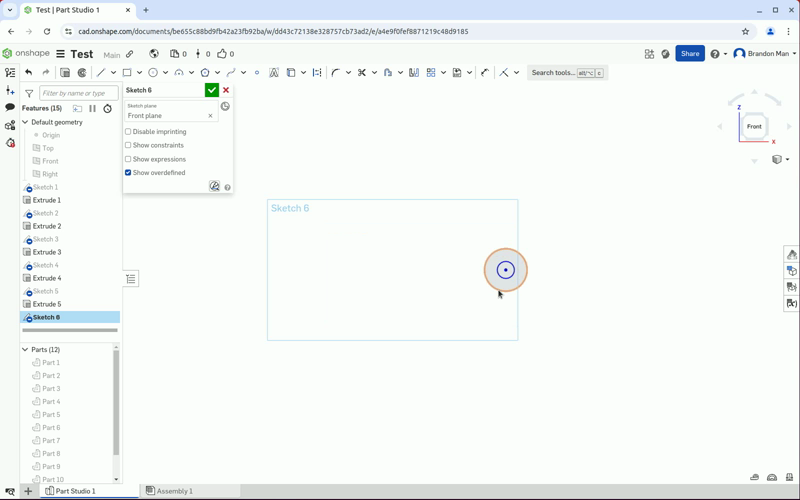
scroll(6)
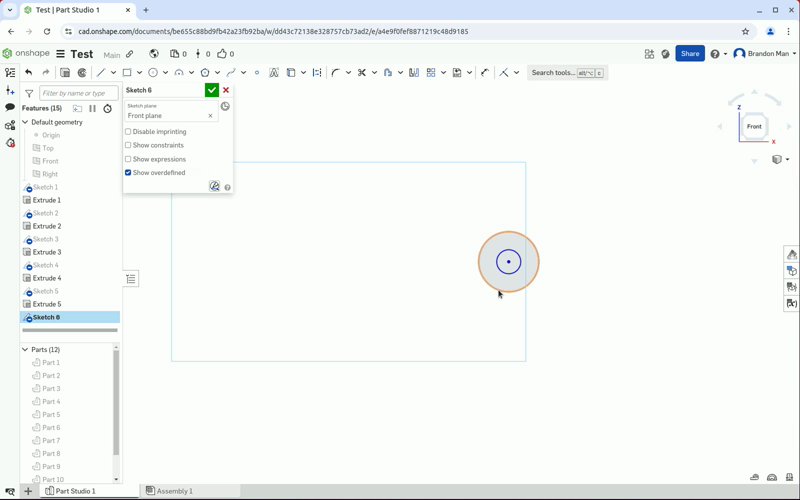
scroll(6)
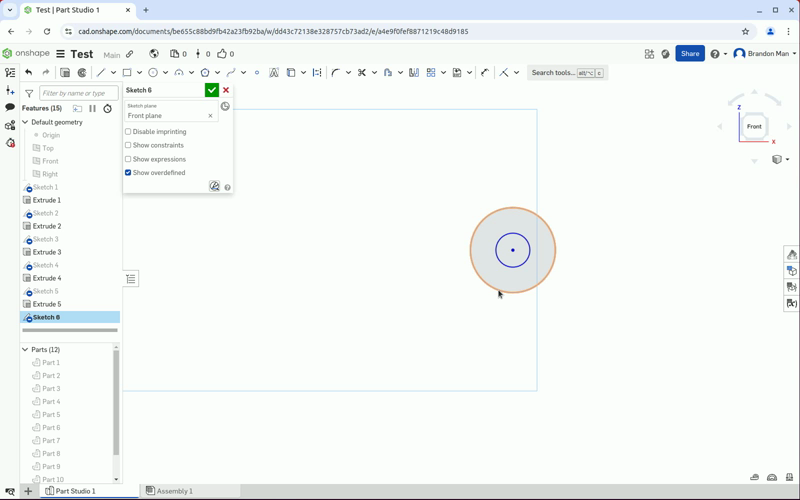
scroll(6)
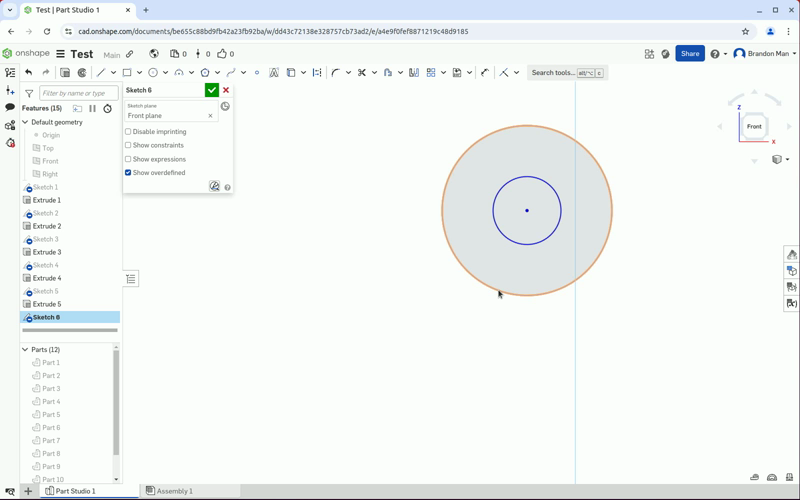
click(498, 289)
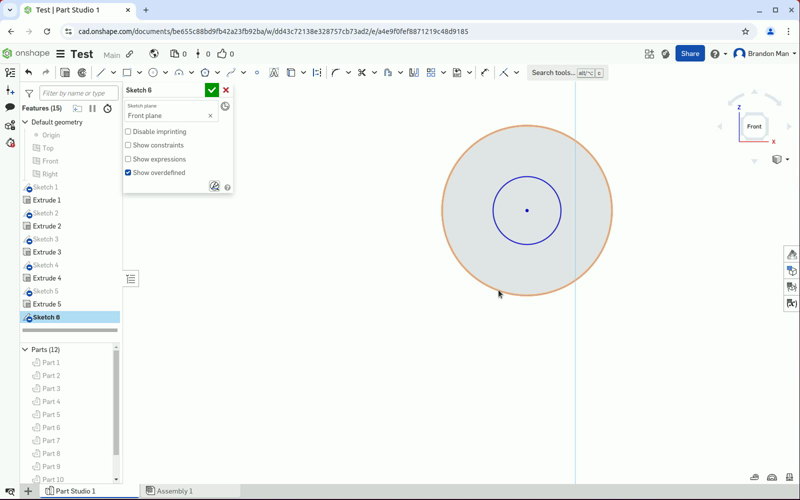
scroll(-6)
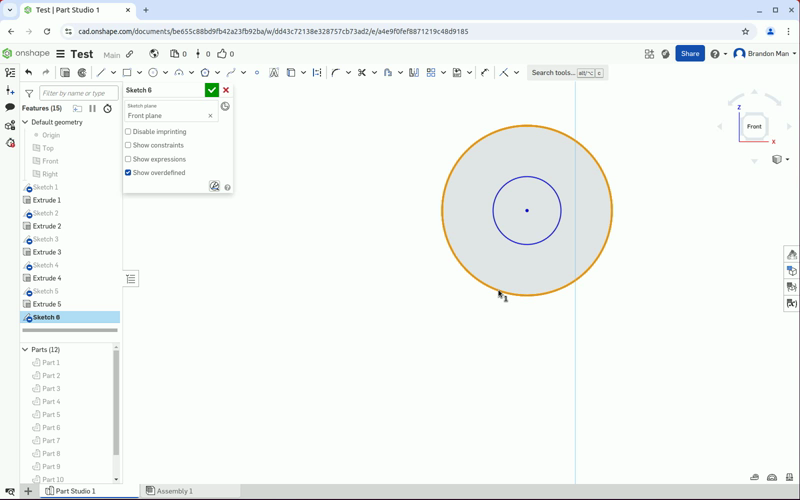
scroll(-6)
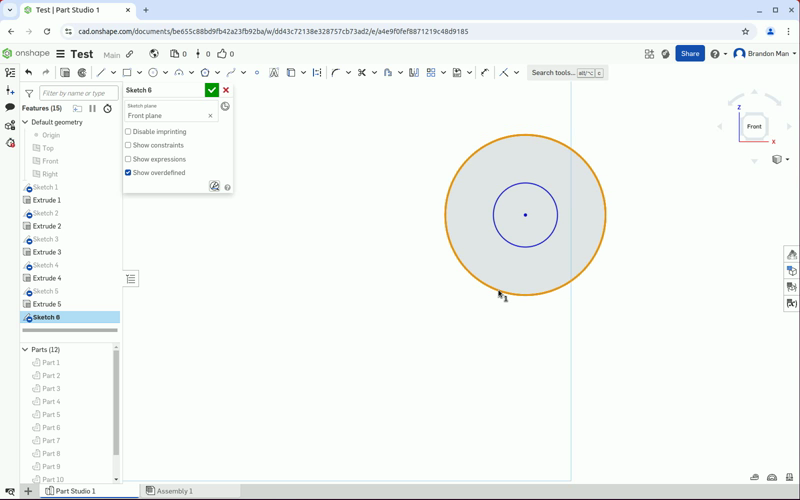
scroll(-6)
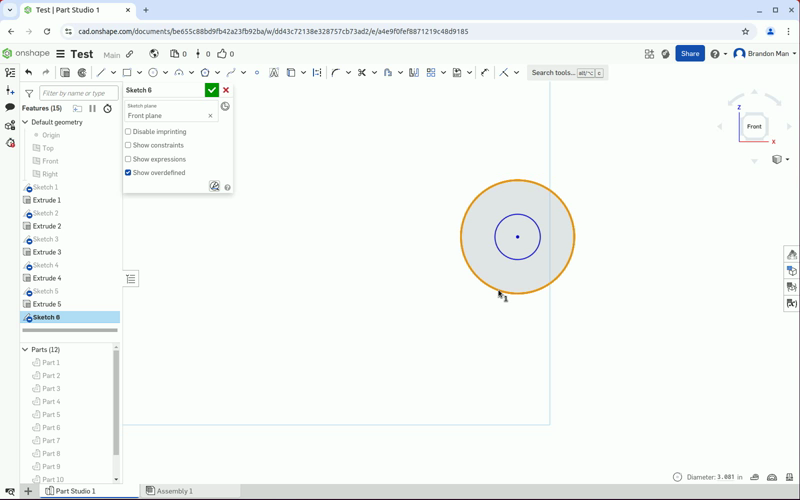
scroll(-6)
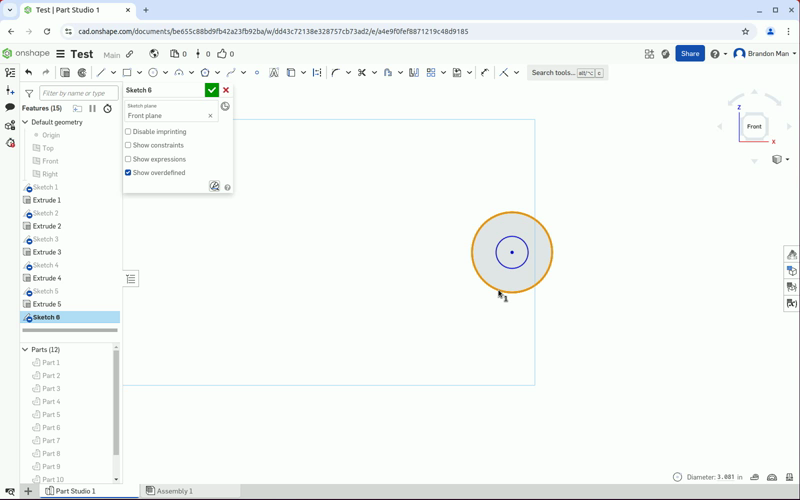
scroll(-6)
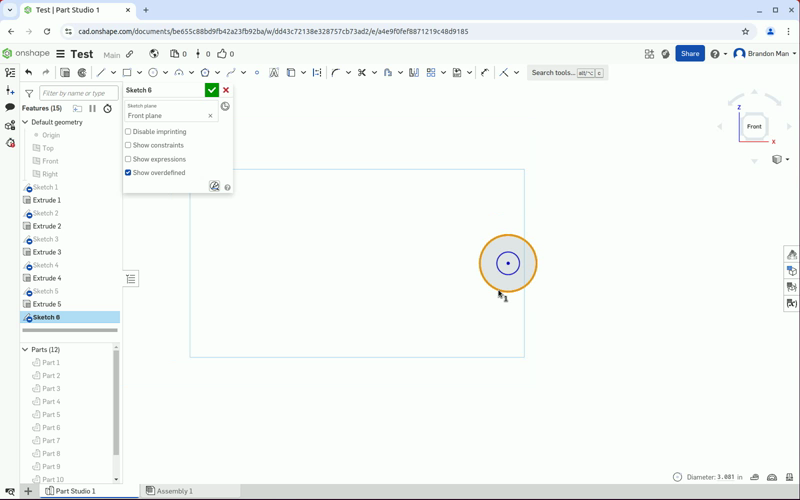
scroll(-6)
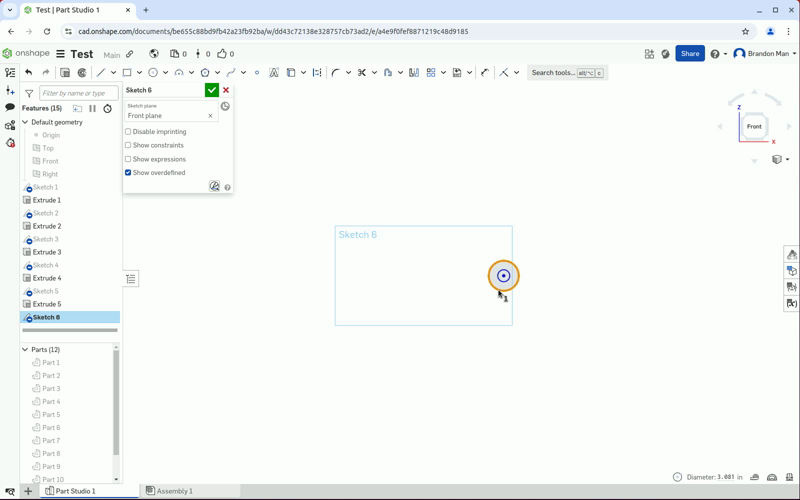
scroll(-6)
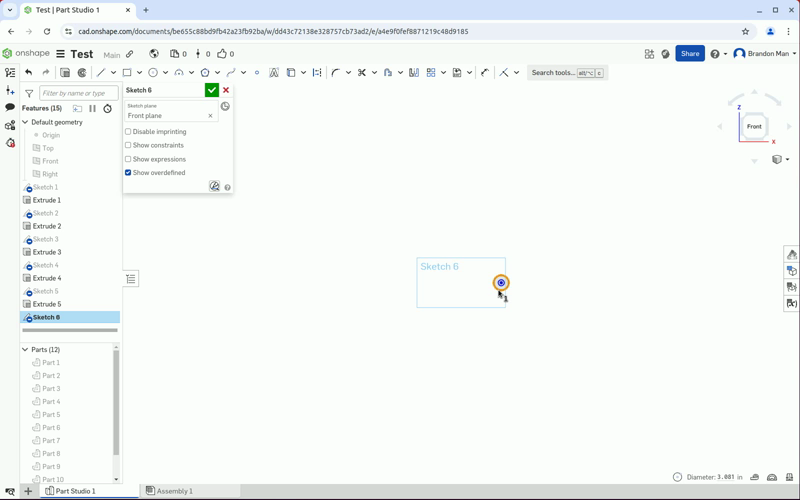
mouse_move(69, 352)
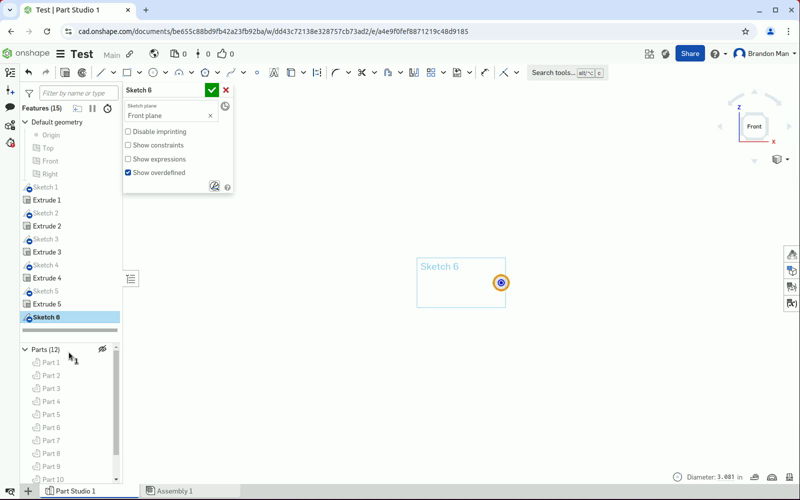
key(shift+y)
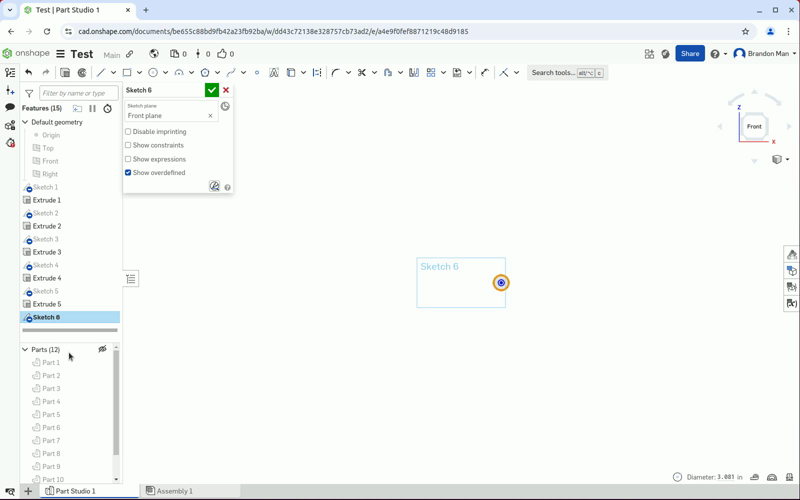
key(shift+e)
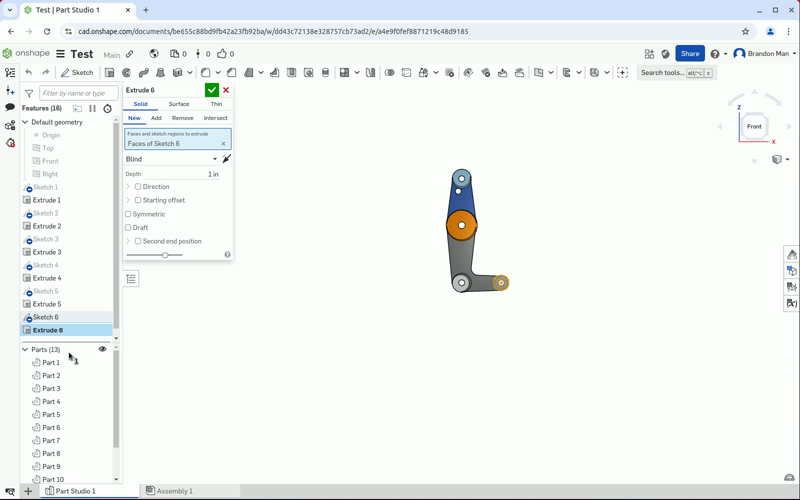
mouse_move(143, 106)
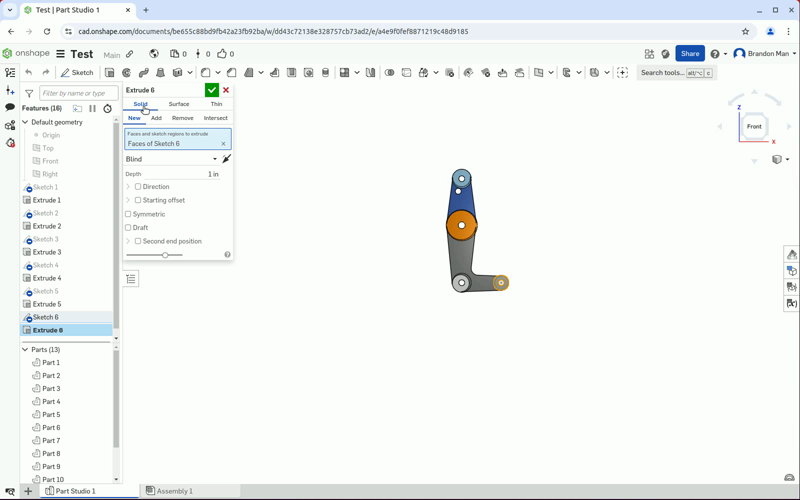
click(143, 106)
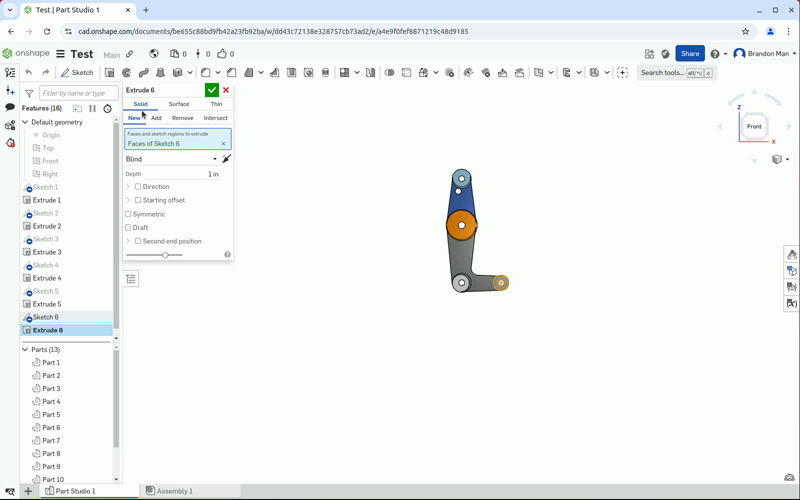
mouse_move(137, 120)
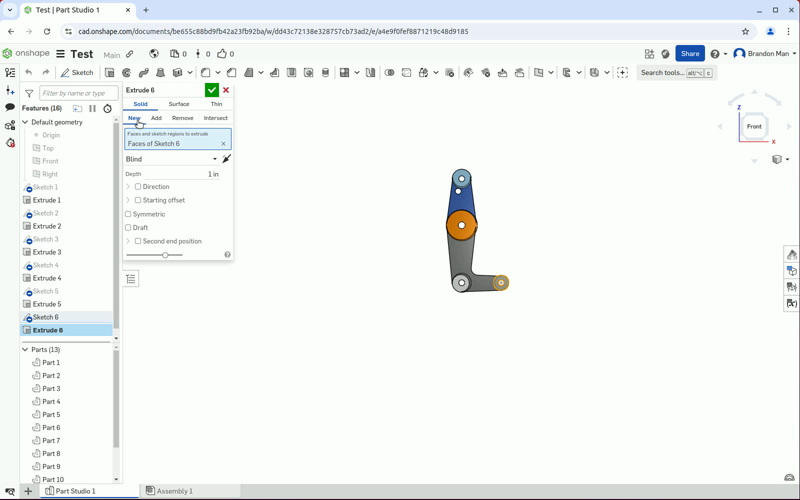
click(137, 120)
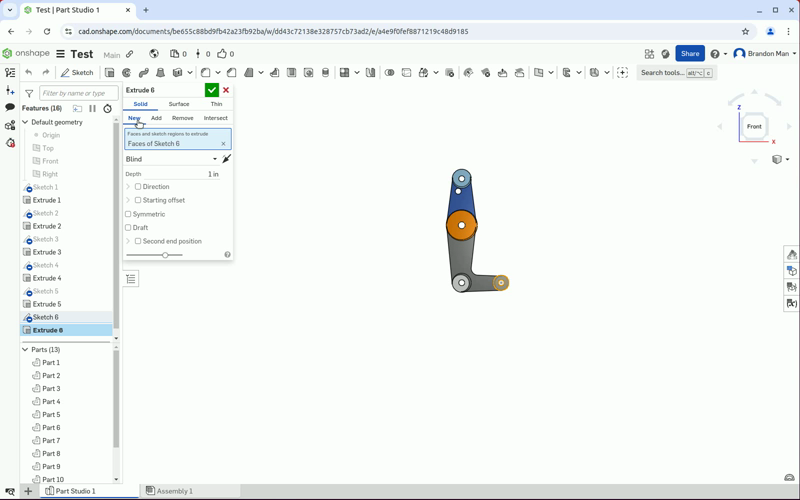
key(tab, 4)
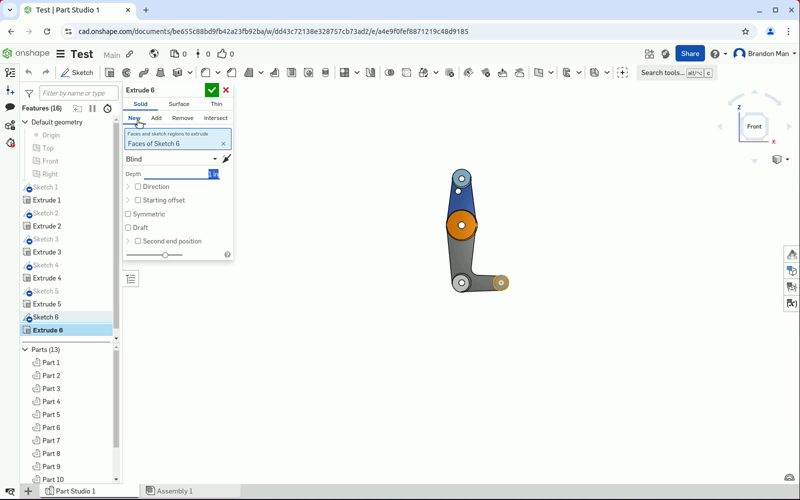
text(0.481)
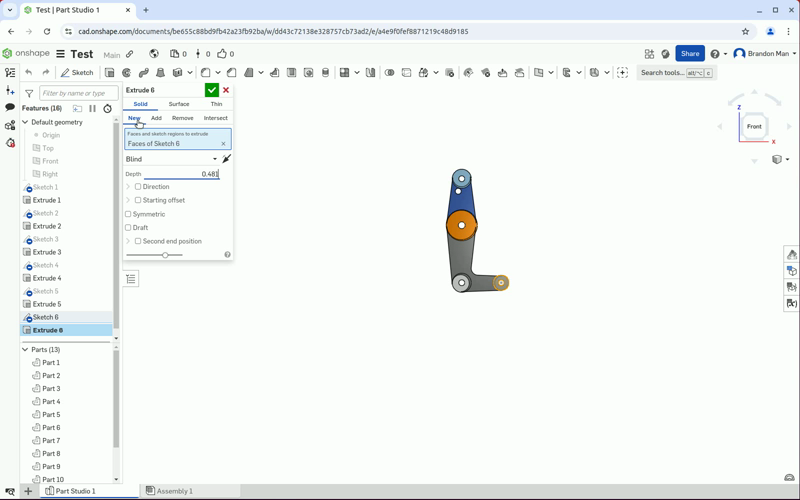
key(enter)
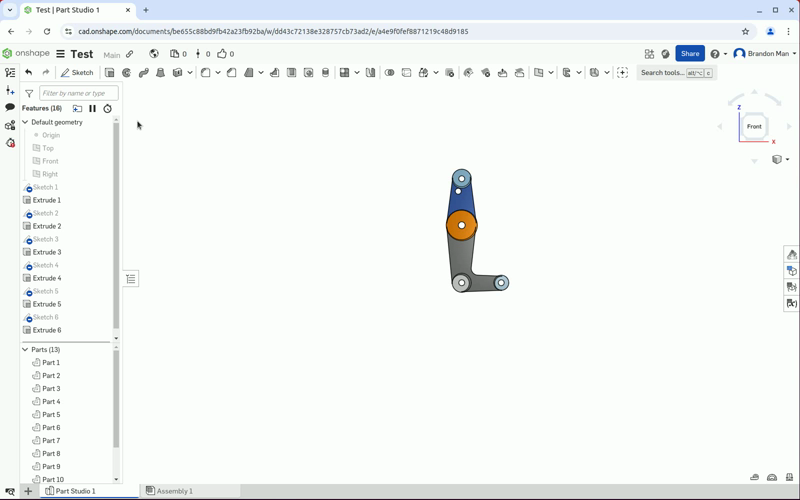
key(shift+h)
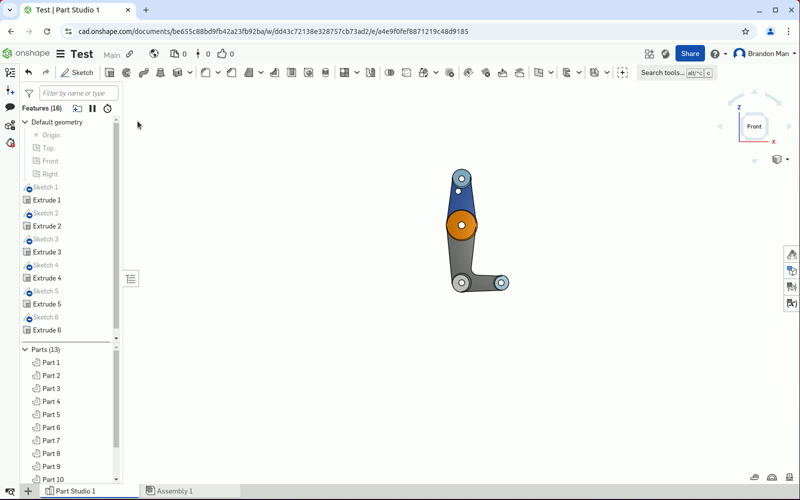
key(shift+h)
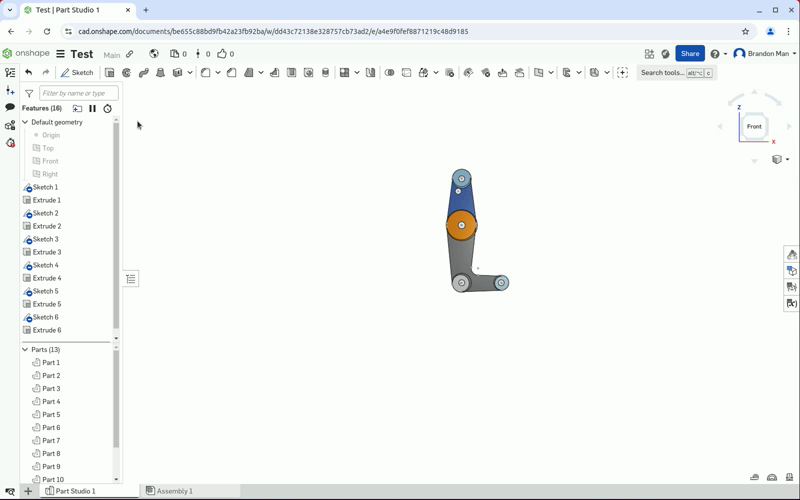
key(shift+7)
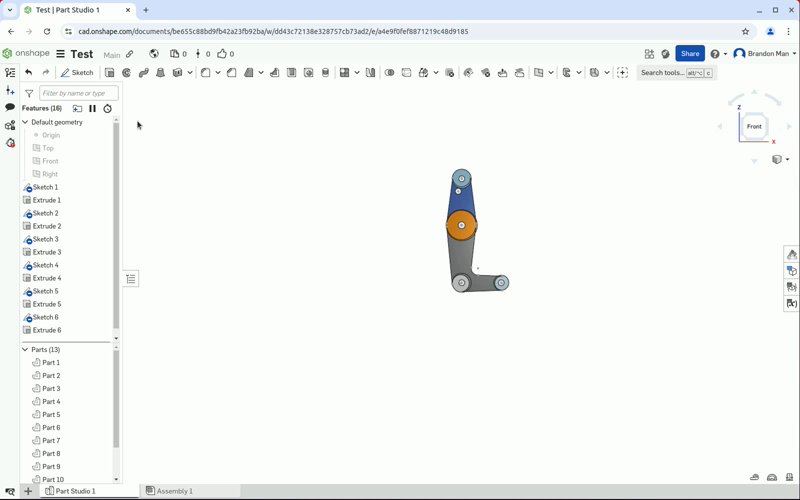
key(left, 2)
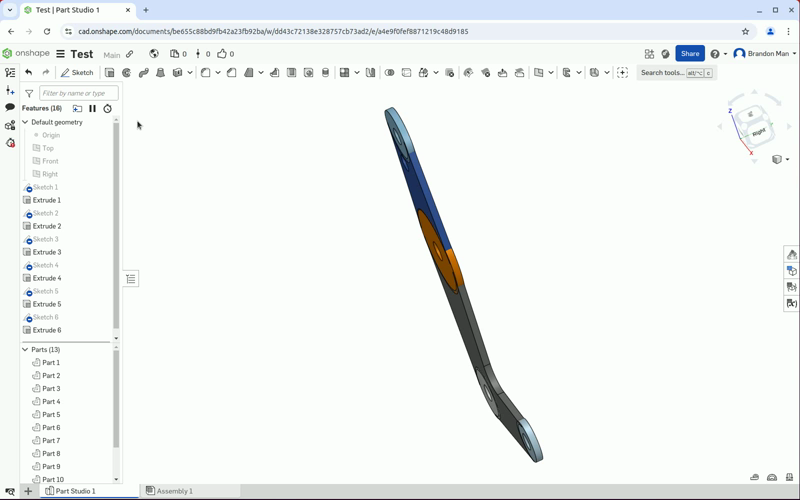
key(down, 2)
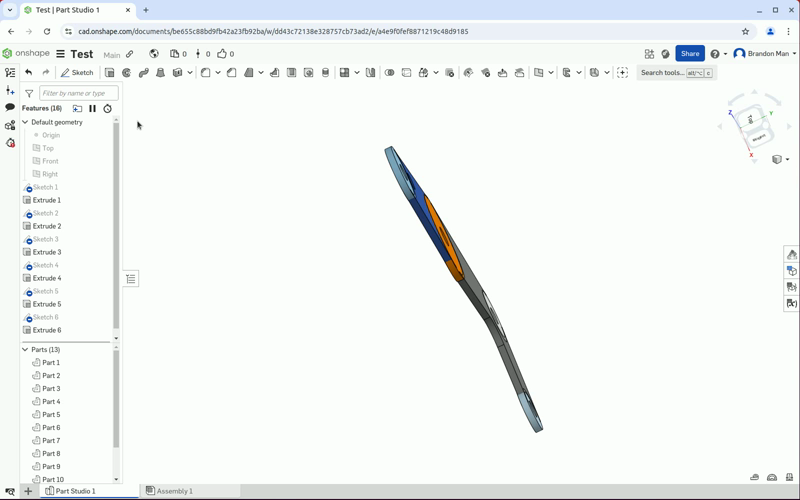
key(up, 2)
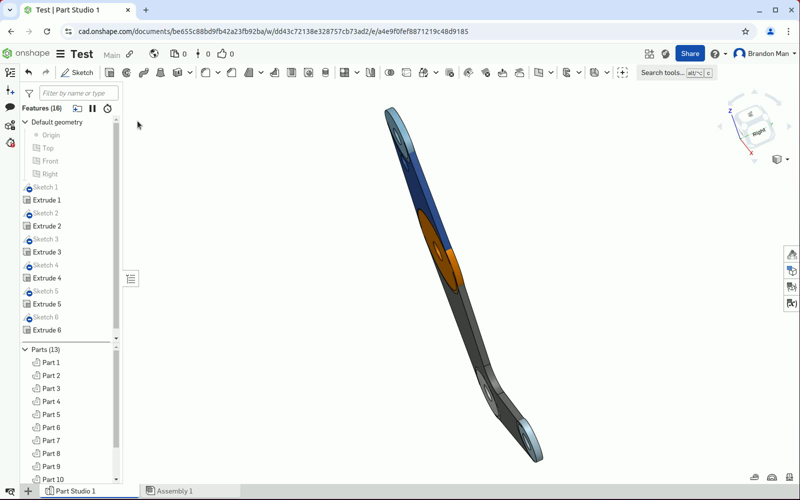
key(right, 2)
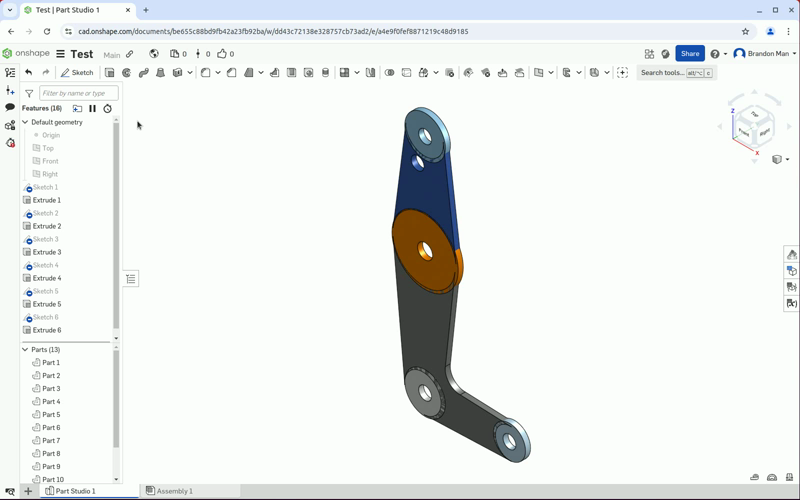
mouse_move(69, 189)
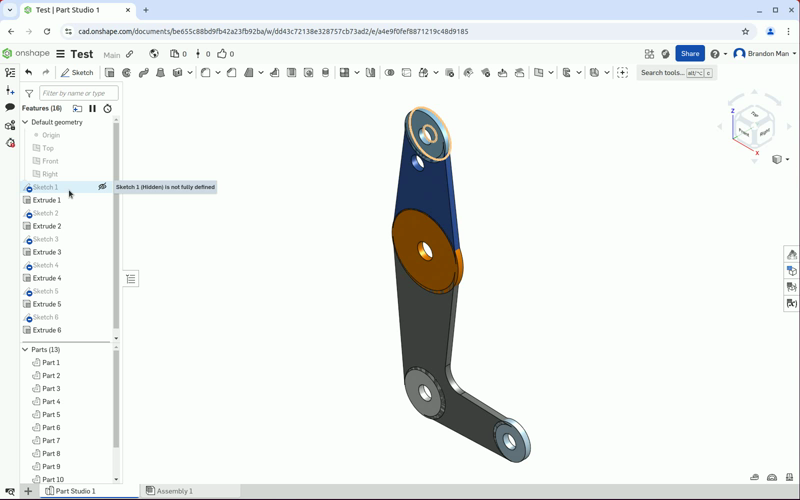
click(69, 189)